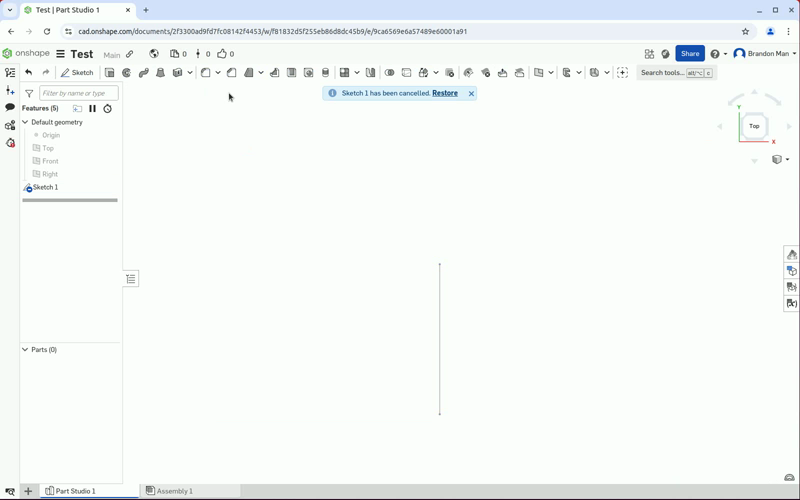
key(shift+h)
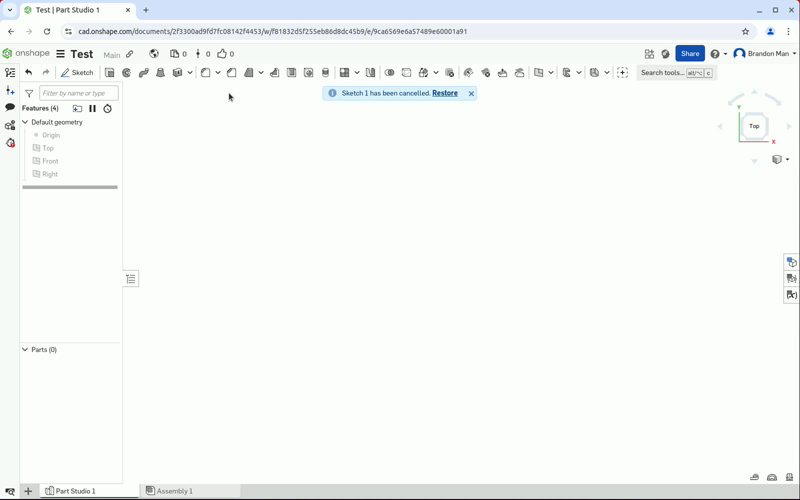
mouse_move(73, 352)
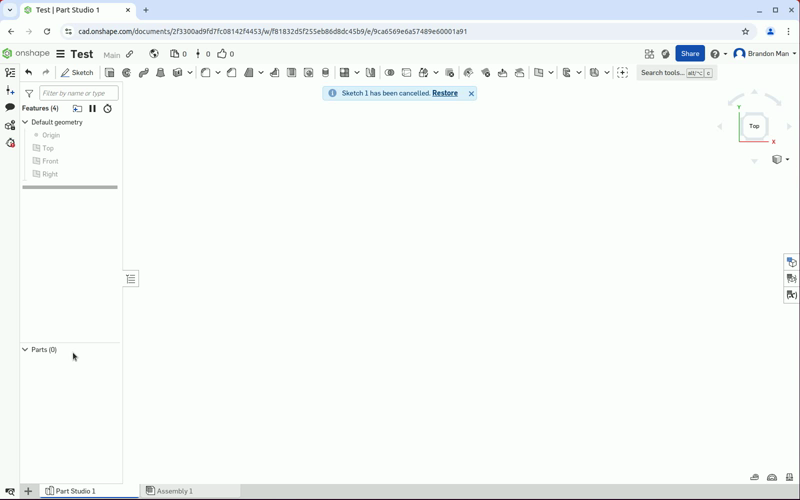
key(y)
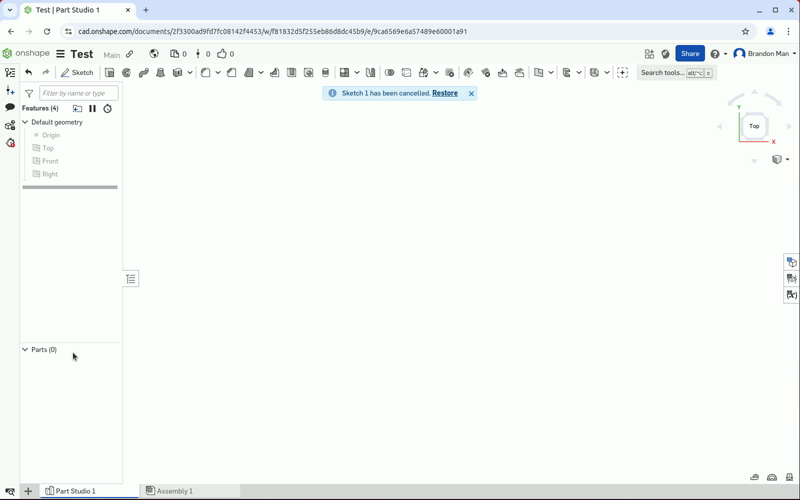
key(shift+p)
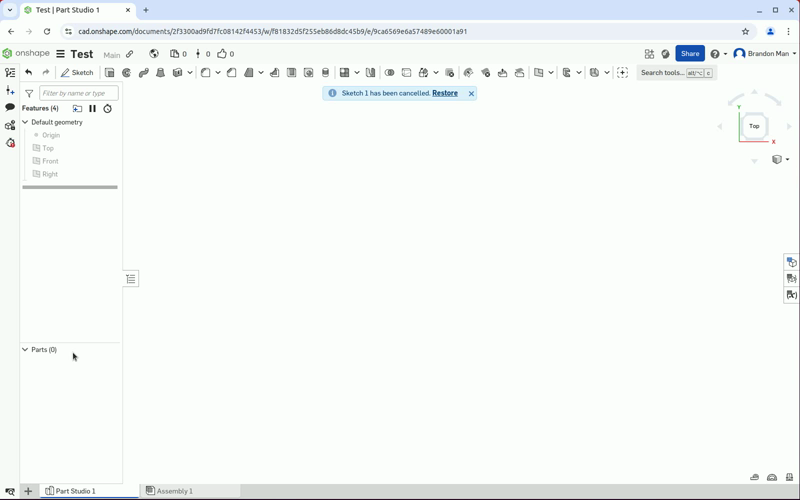
key(space)
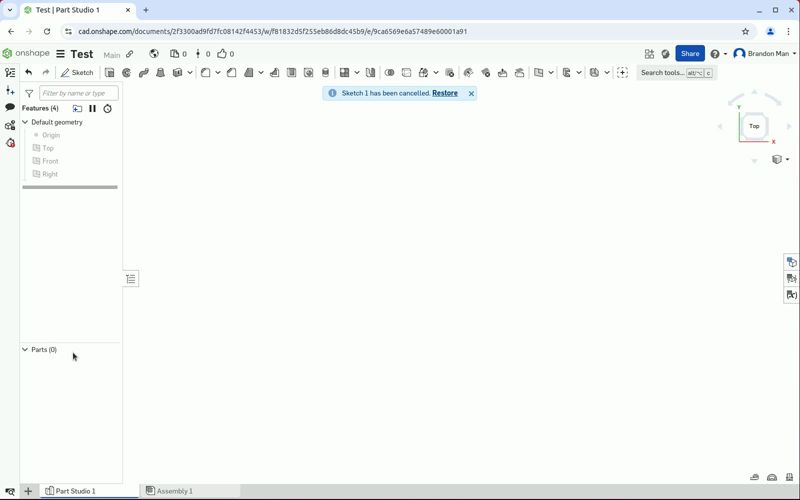
key_down(shift)
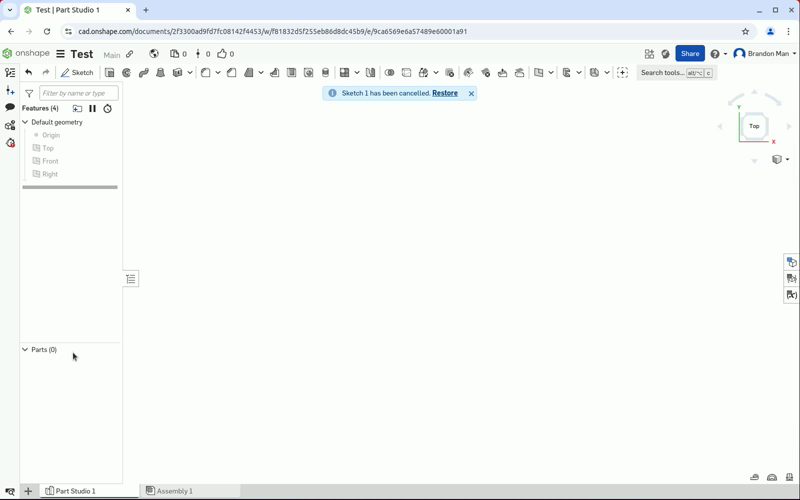
key(up)
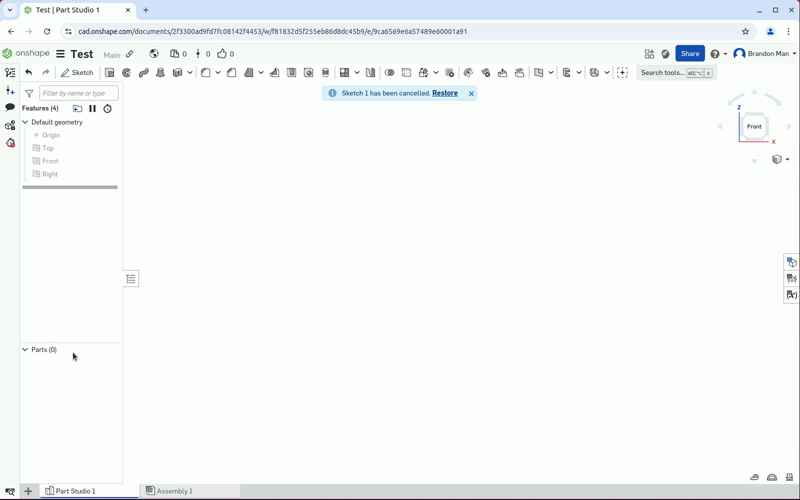
key_up(shift)
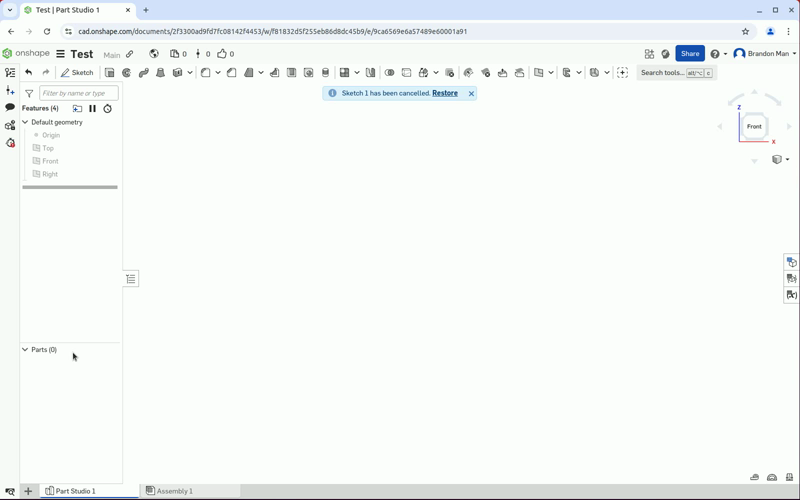
mouse_move(73, 352)
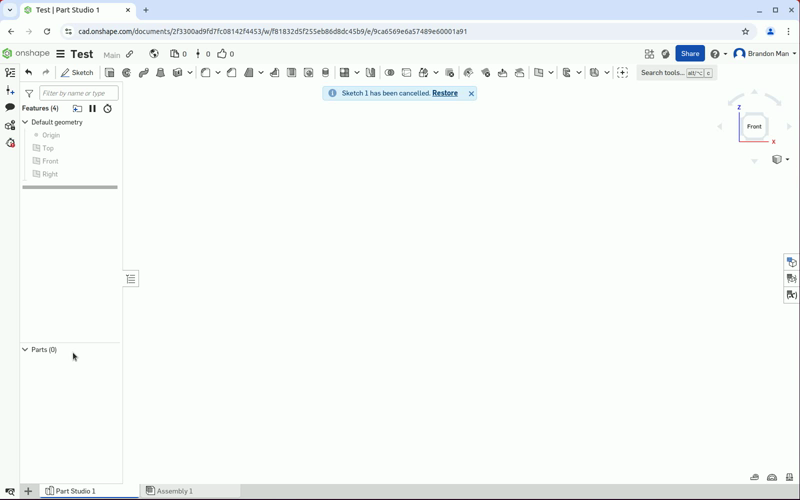
key(shift+y)
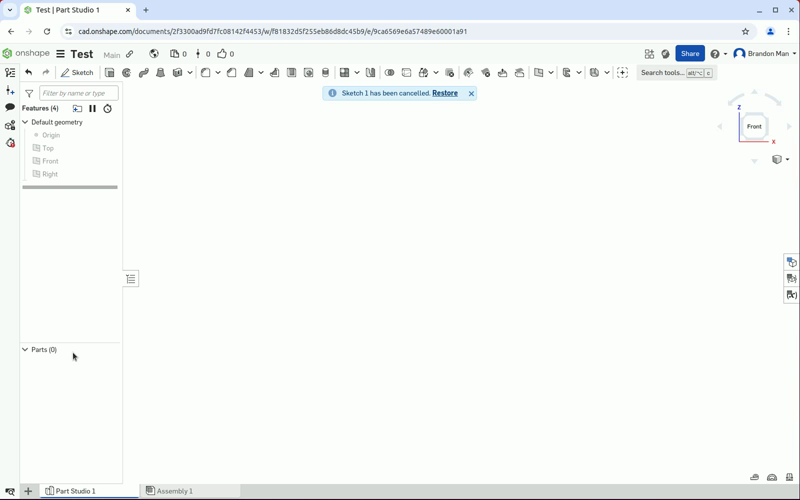
key(shift+s)
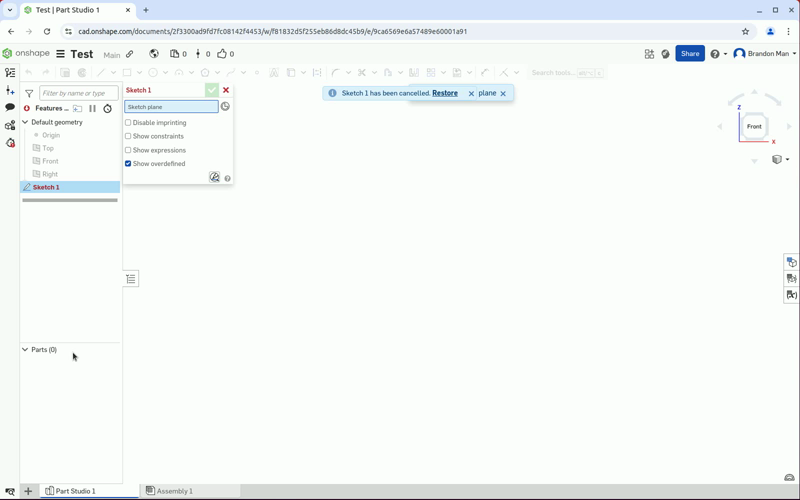
mouse_move(73, 163)
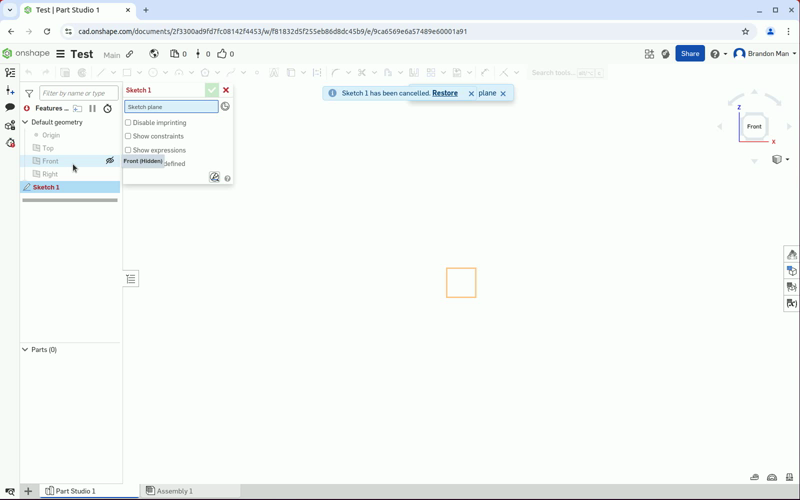
click(73, 163)
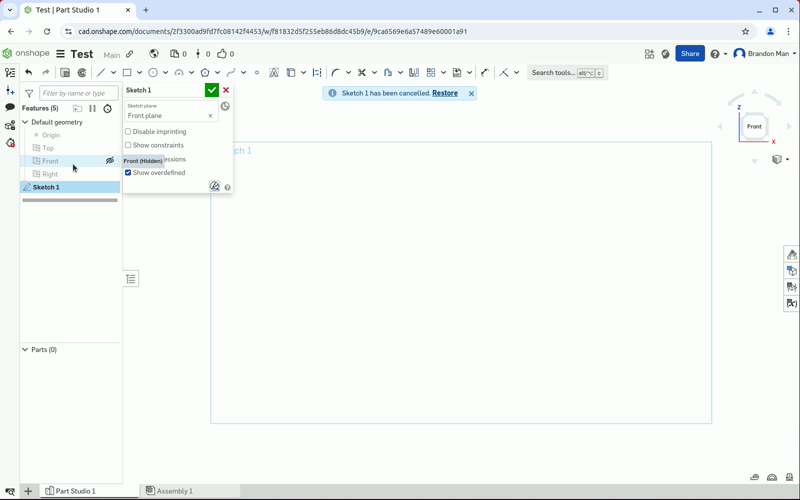
mouse_move(73, 352)
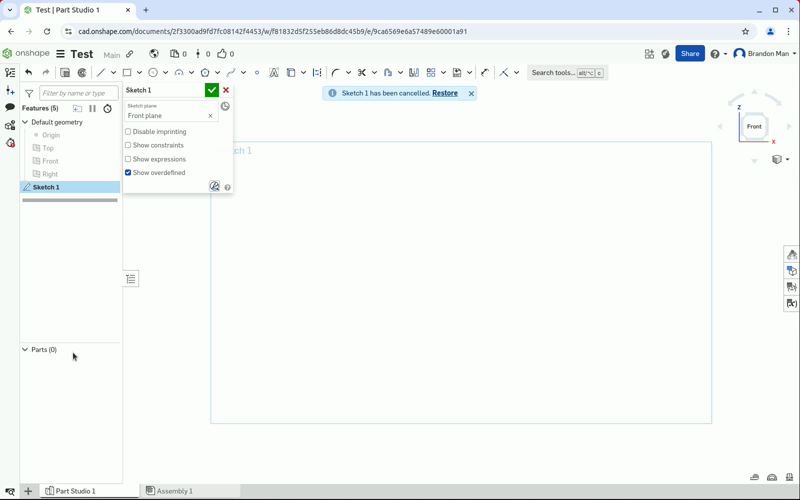
key(y)
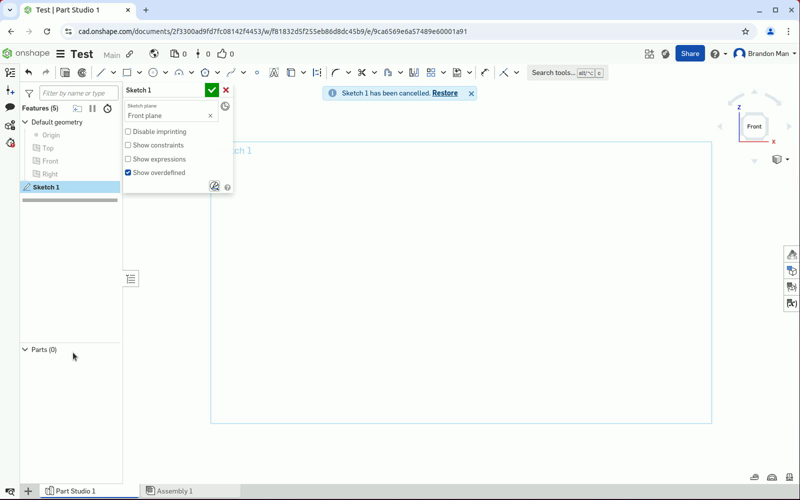
key(a)
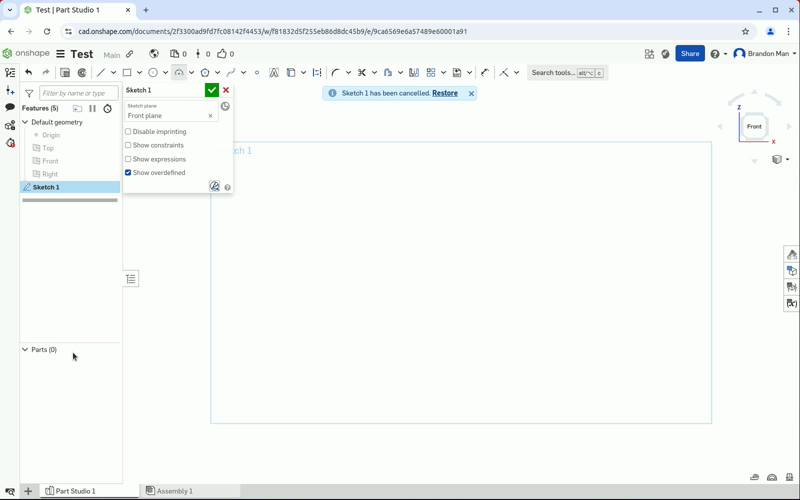
key_down(shift)
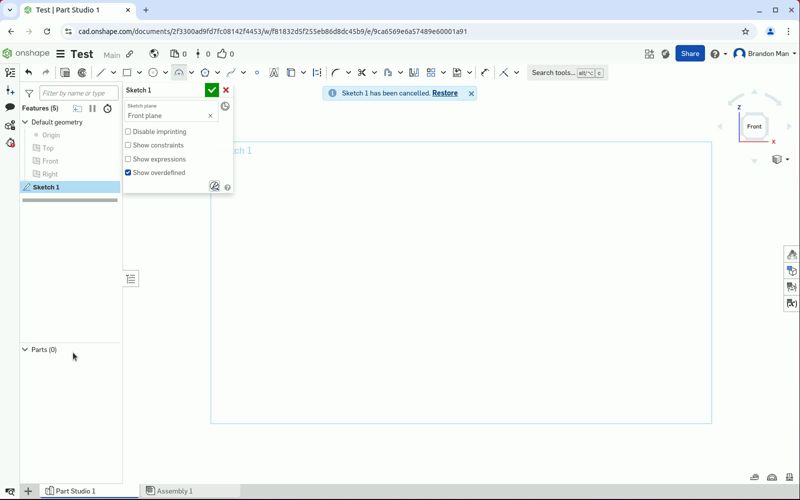
mouse_move(433, 290)
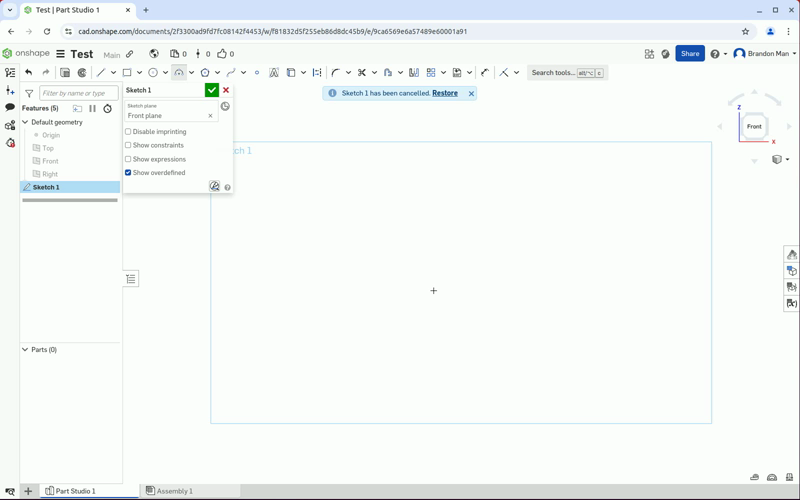
click(433, 290)
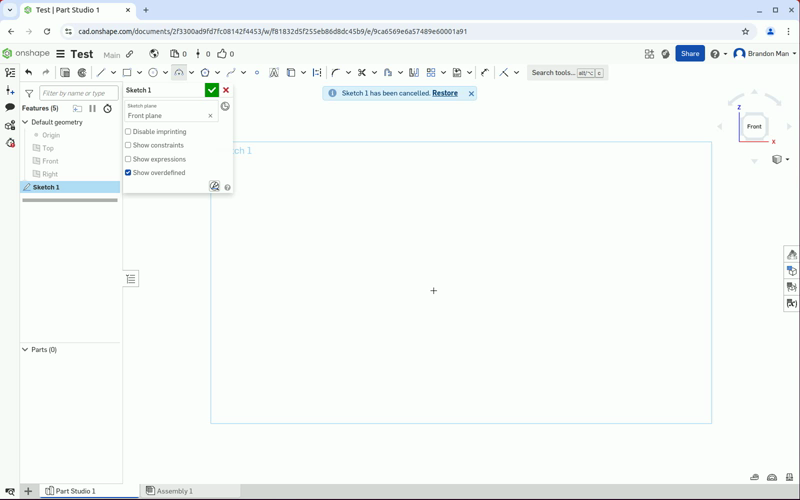
key_up(shift)
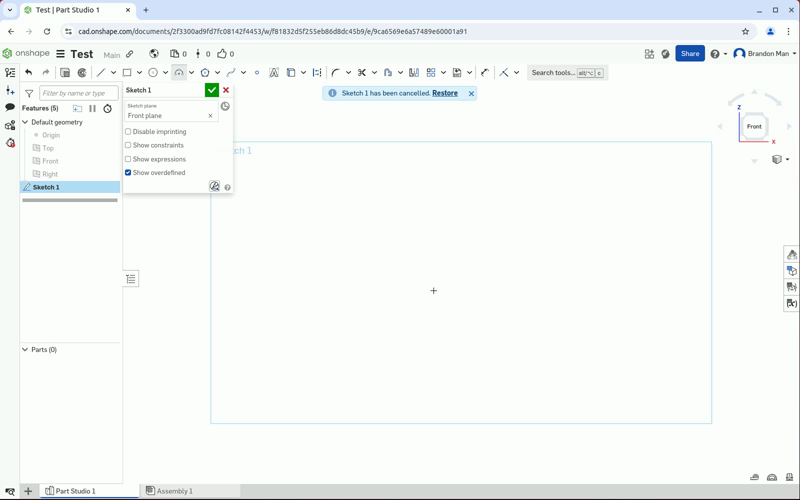
key_down(shift)
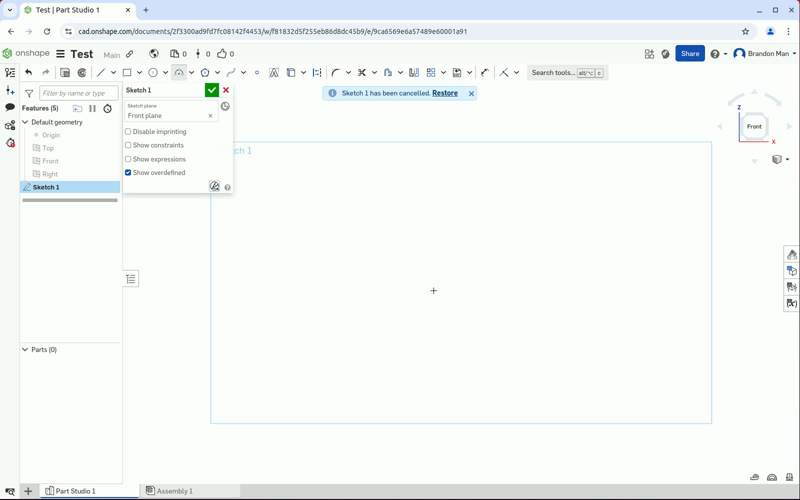
mouse_move(436, 292)
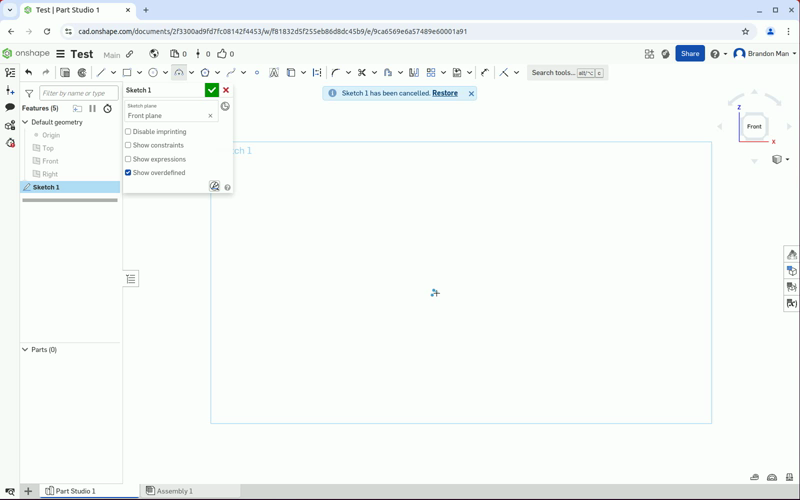
scroll(6)
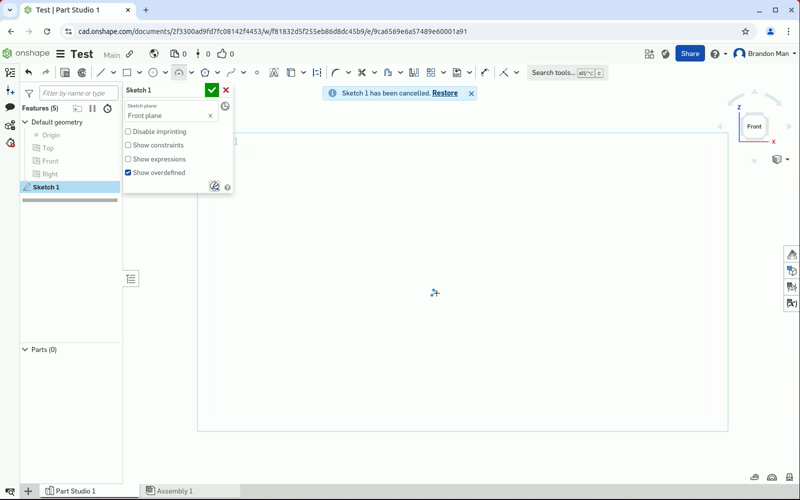
scroll(6)
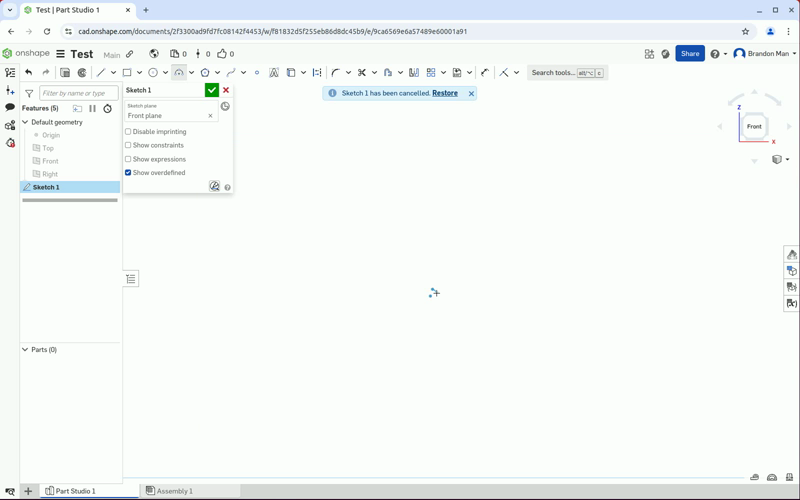
scroll(6)
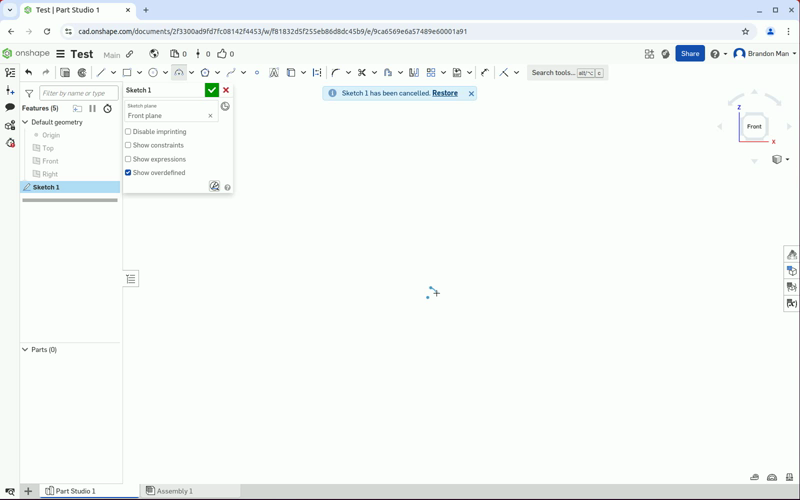
scroll(6)
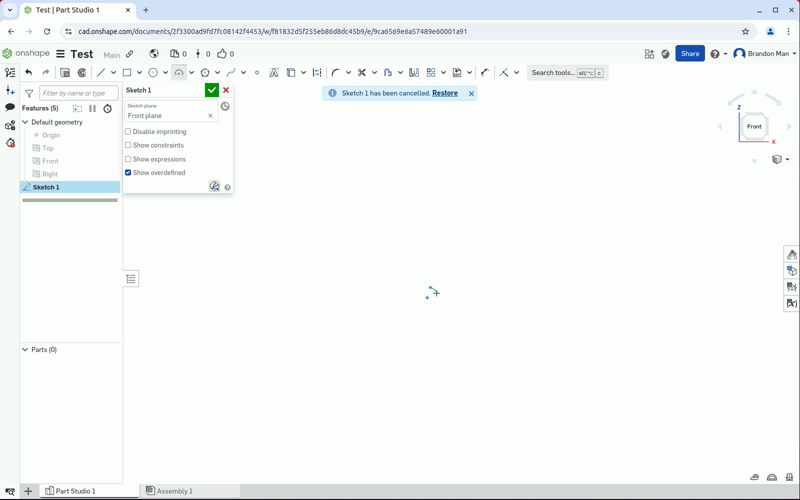
scroll(6)
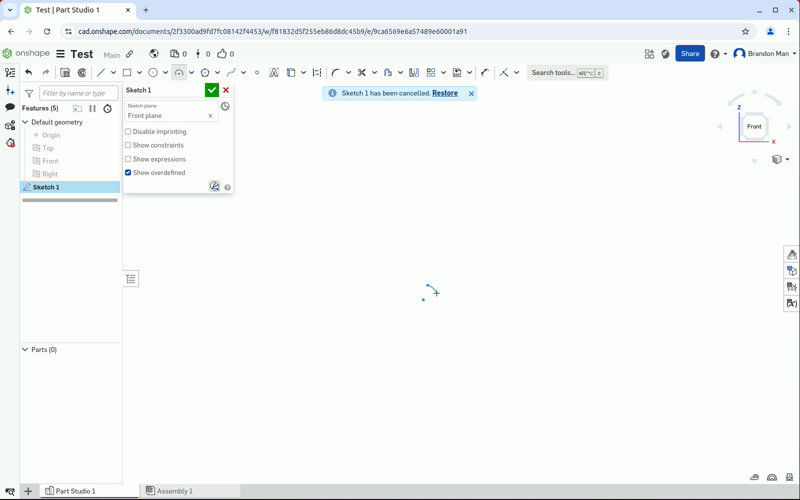
scroll(6)
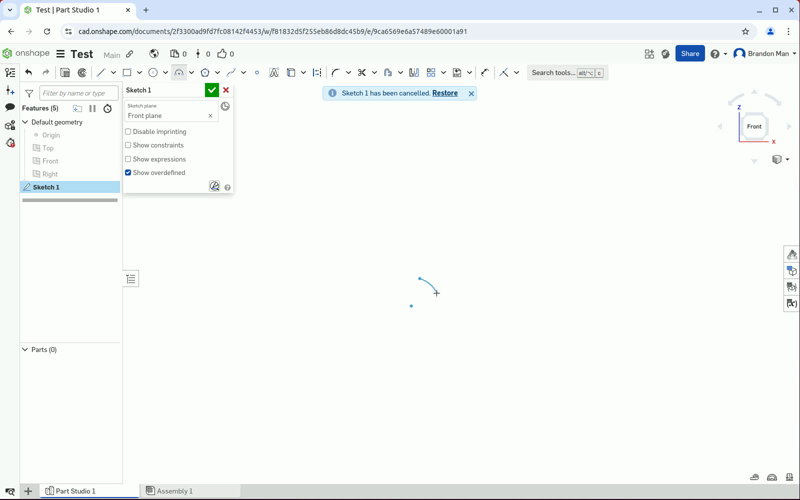
scroll(6)
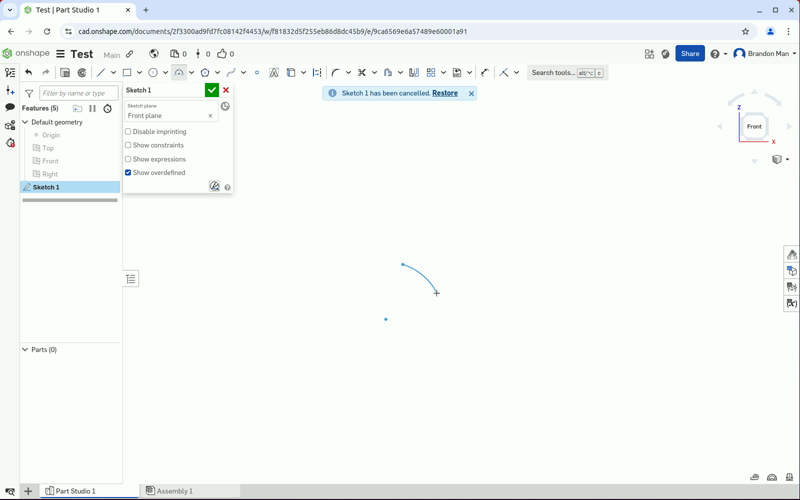
click(436, 292)
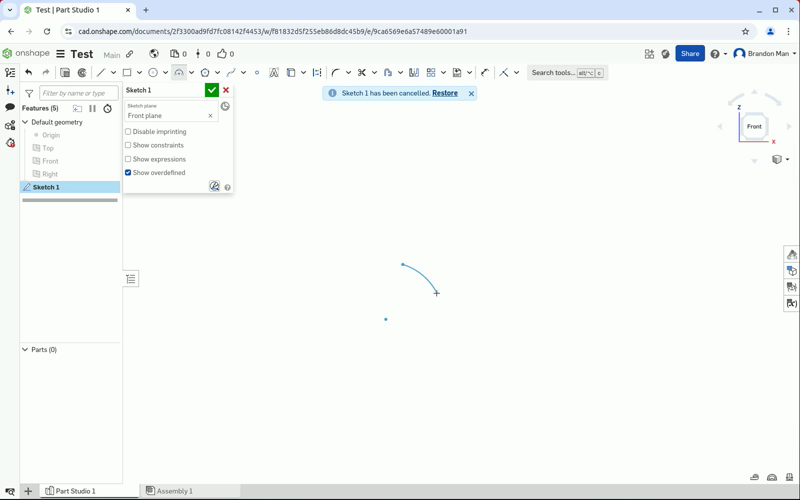
scroll(-6)
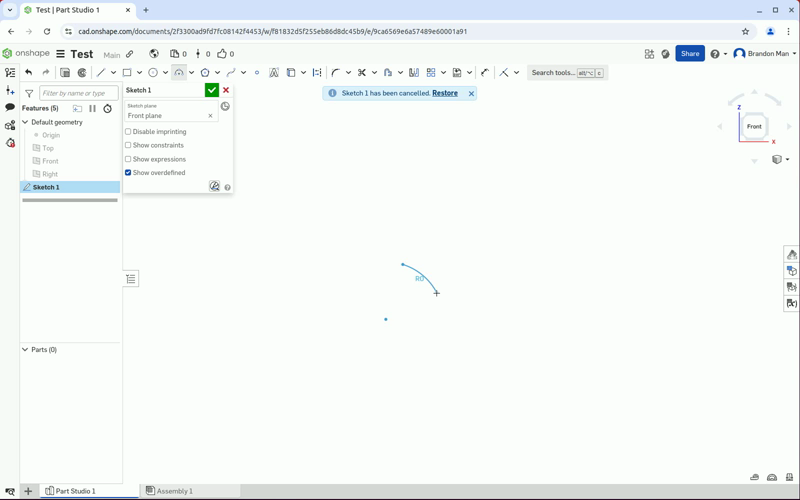
scroll(-6)
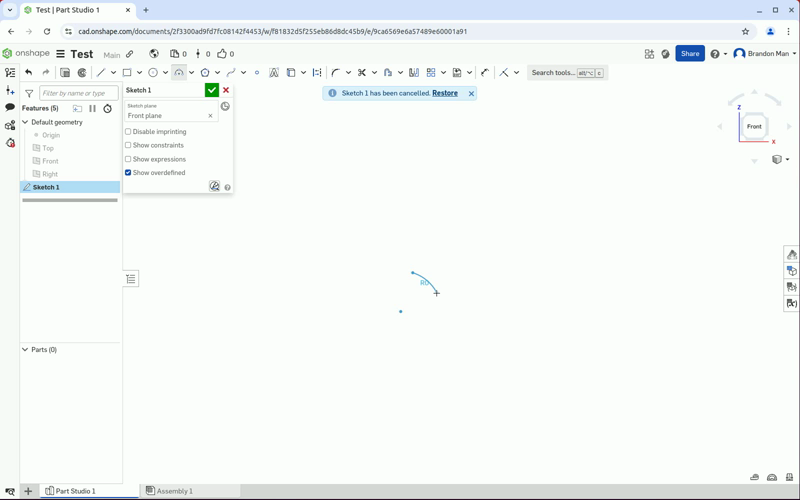
scroll(-6)
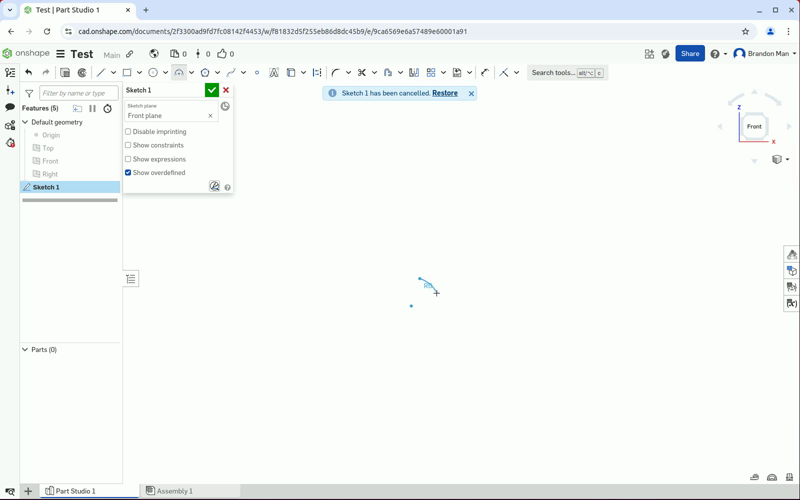
scroll(-6)
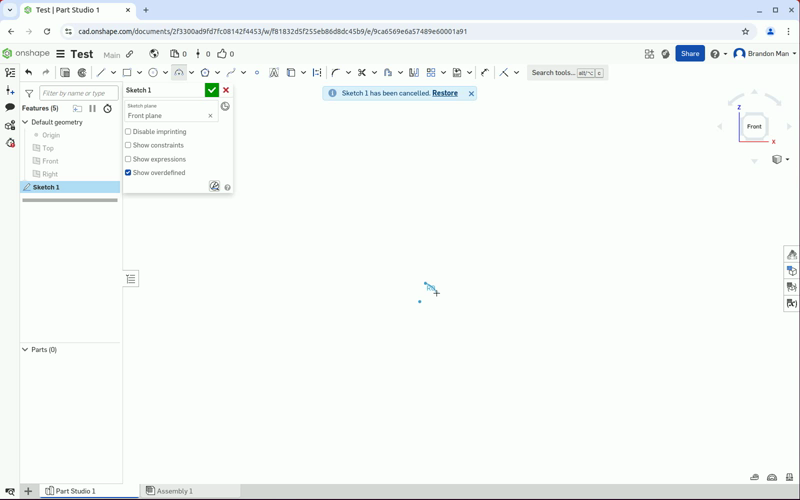
scroll(-6)
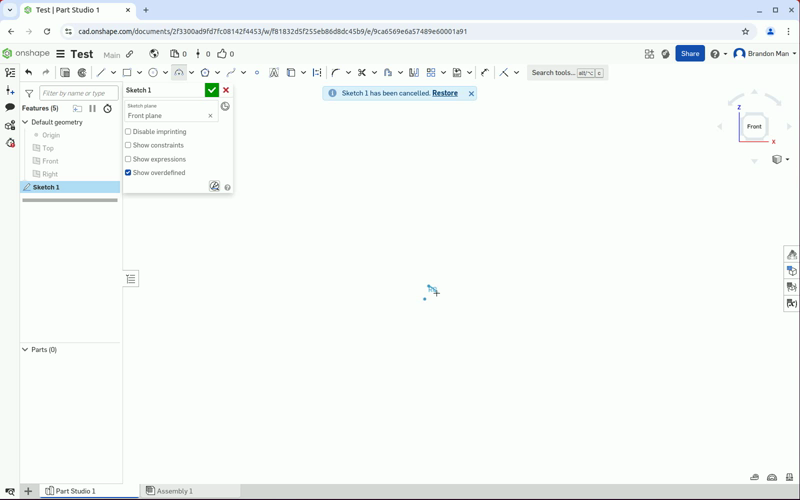
scroll(-6)
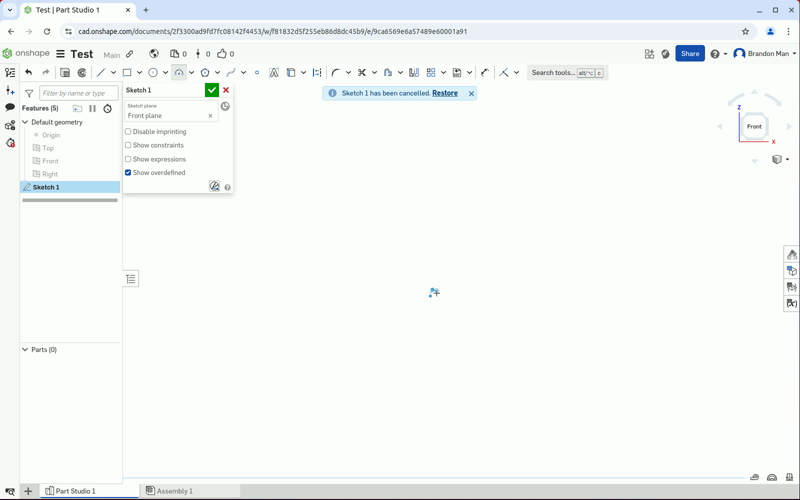
scroll(-6)
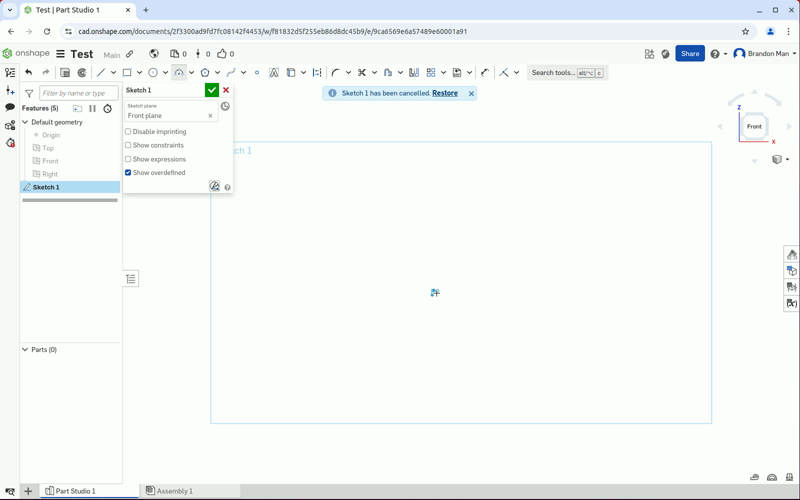
mouse_move(434, 291)
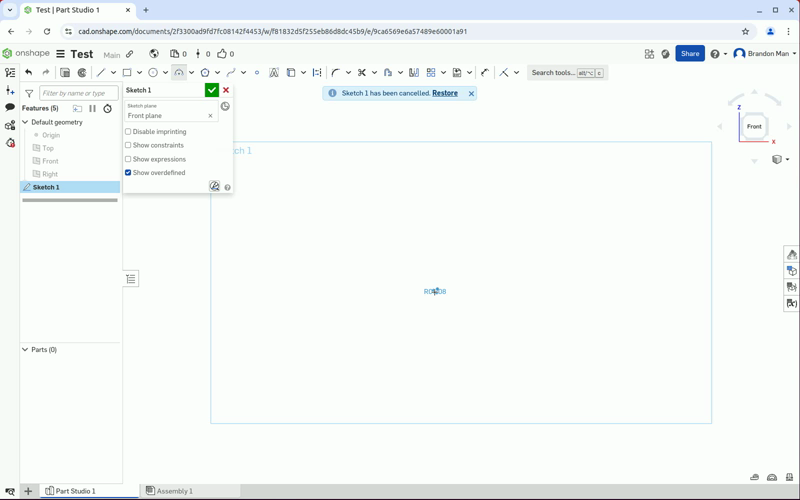
scroll(6)
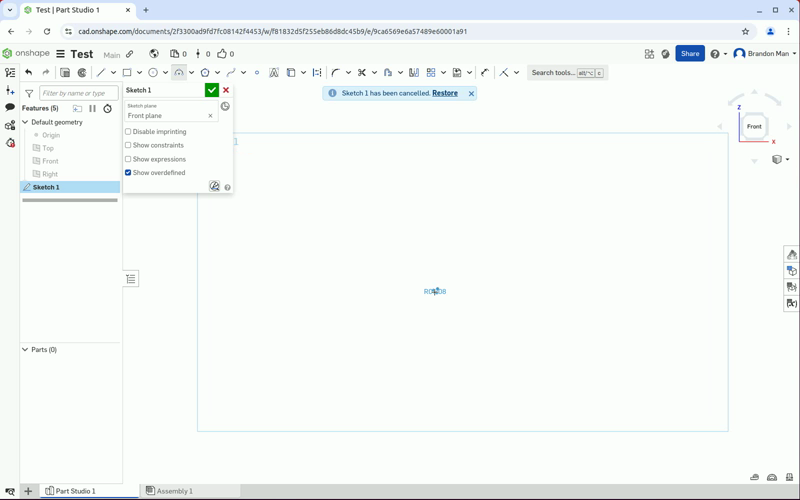
scroll(6)
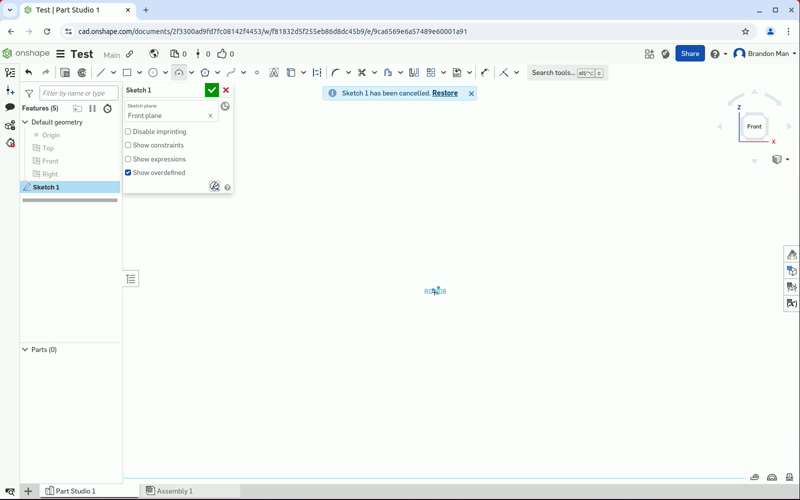
scroll(6)
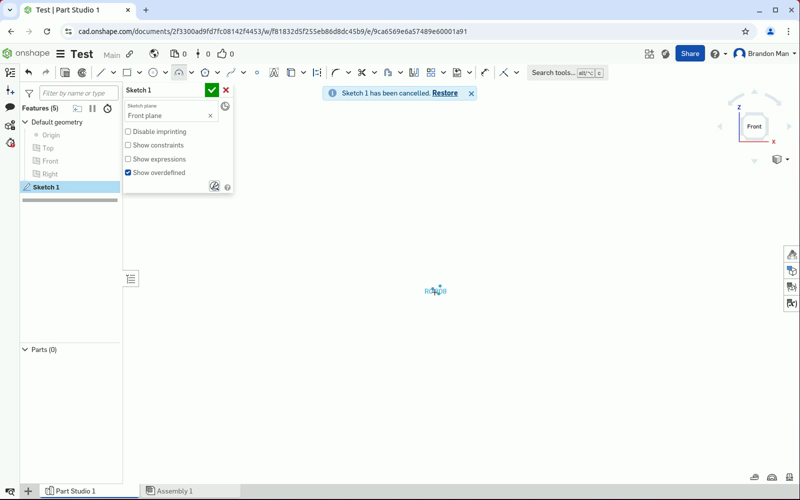
scroll(6)
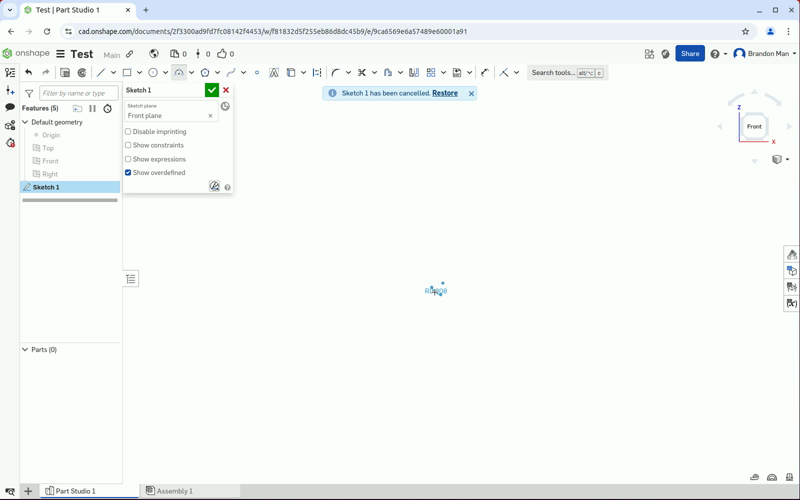
scroll(6)
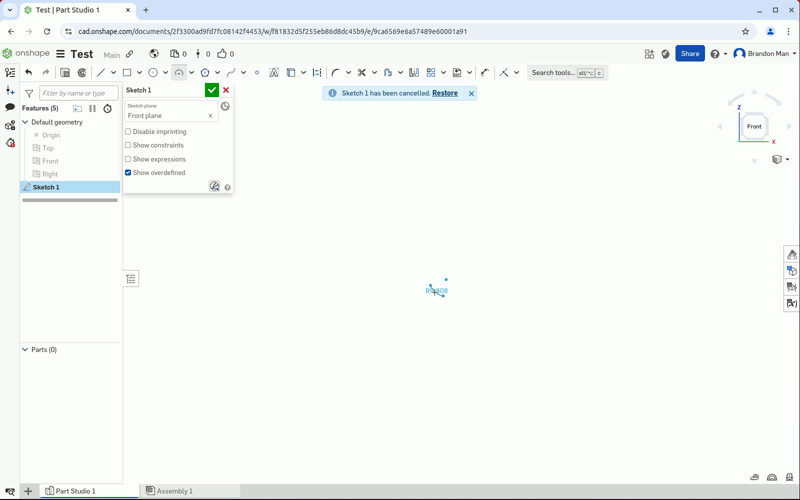
scroll(6)
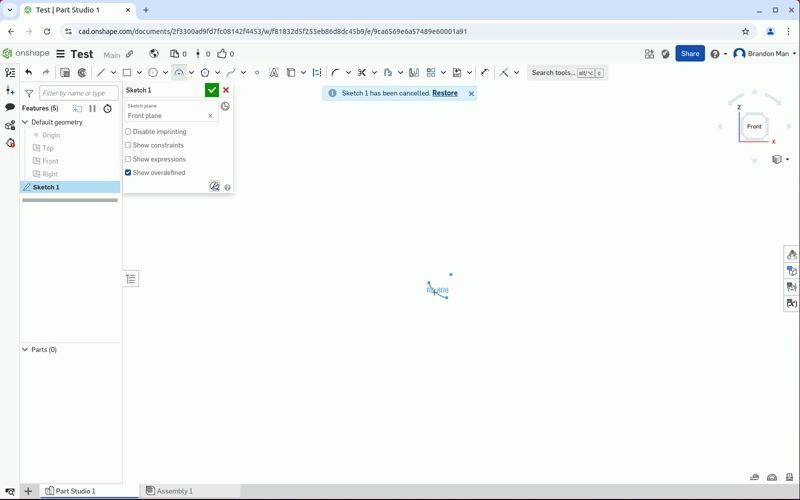
scroll(6)
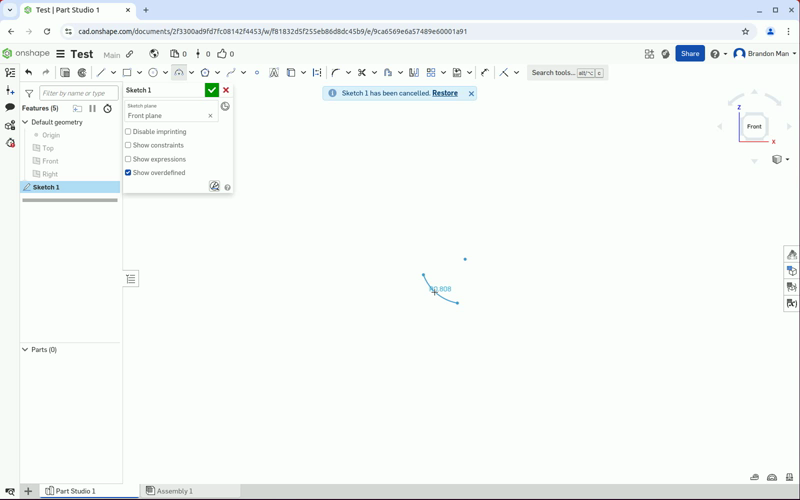
click(434, 291)
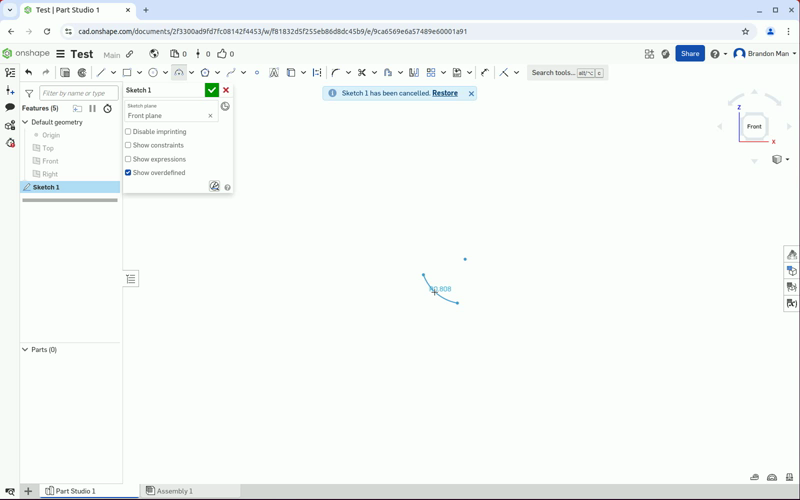
scroll(-6)
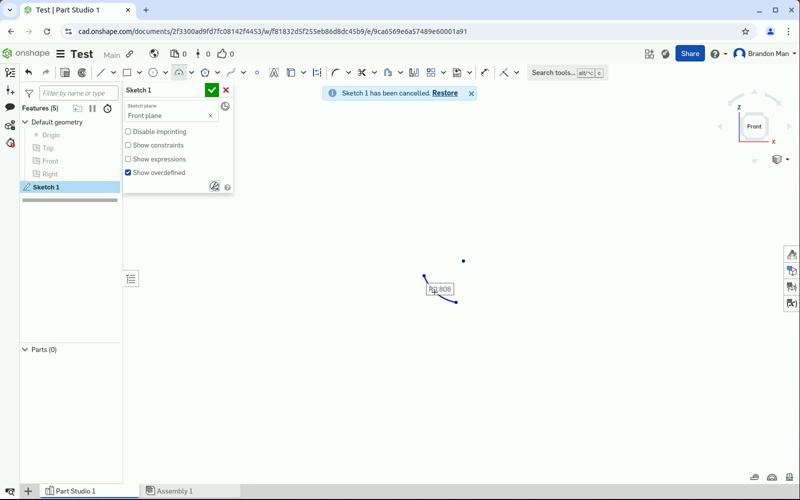
scroll(-6)
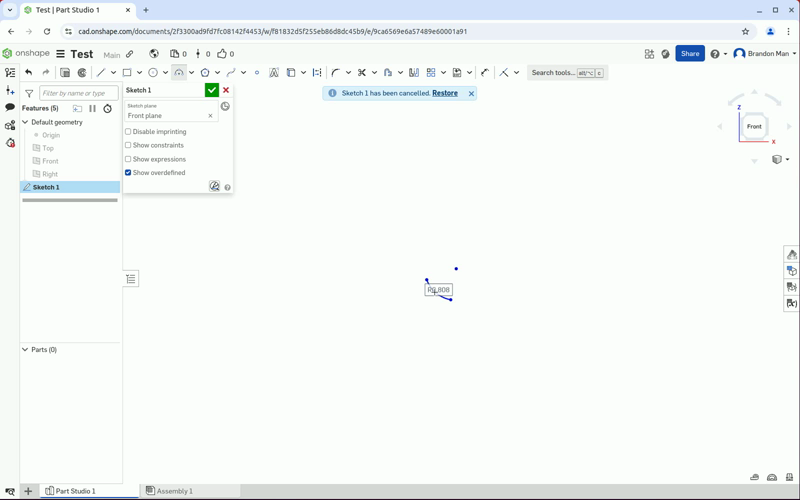
scroll(-6)
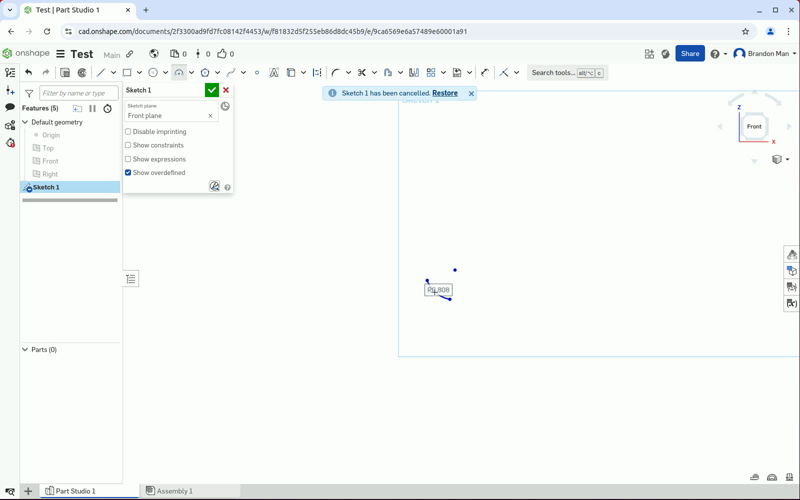
scroll(-6)
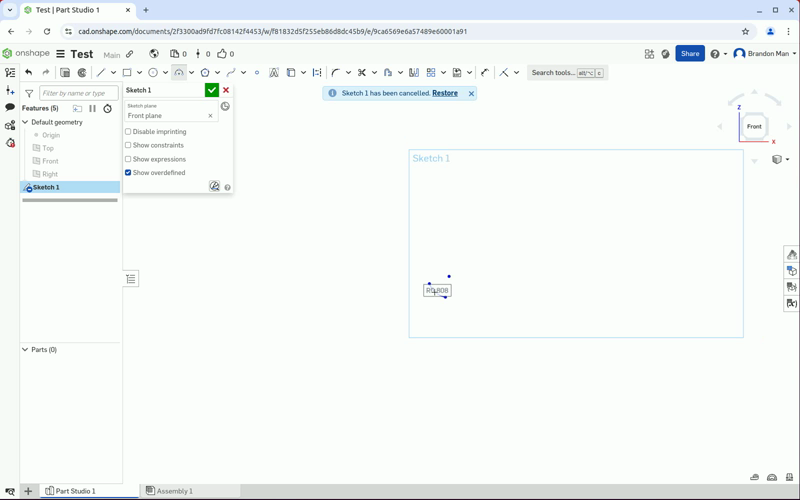
scroll(-6)
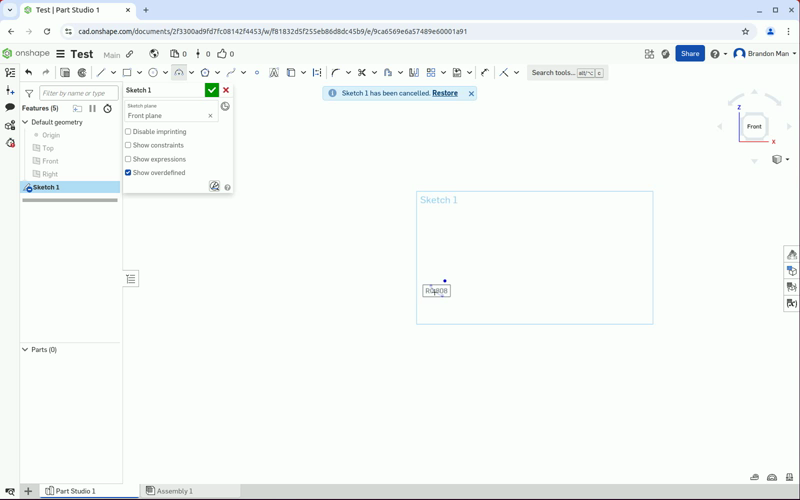
scroll(-6)
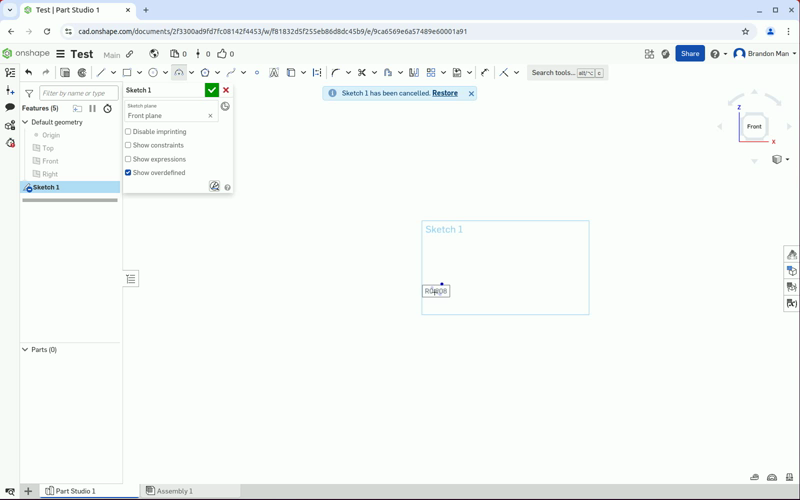
scroll(-6)
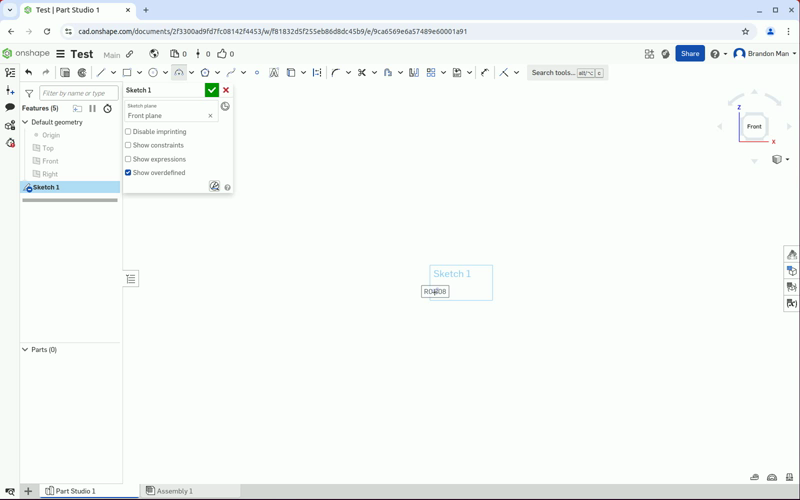
key_up(shift)
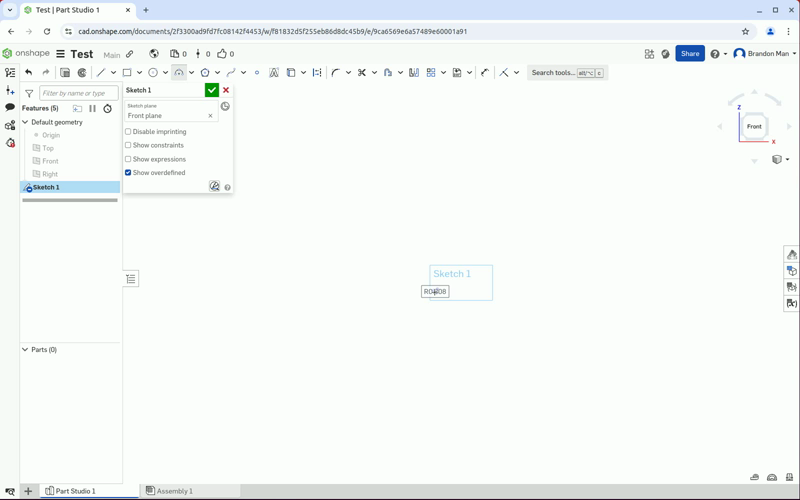
key(esc)
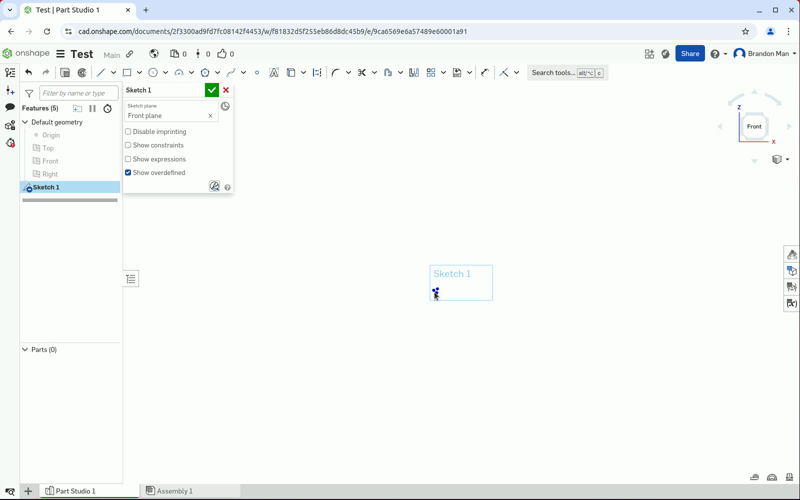
key(l)
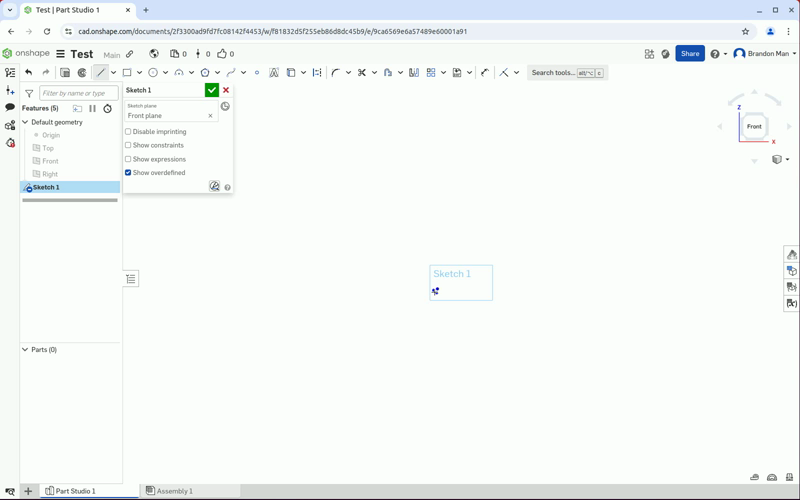
mouse_move(436, 292)
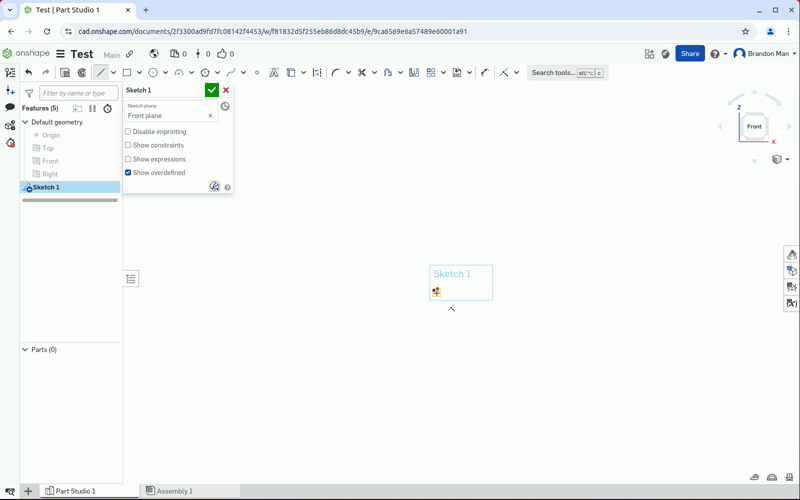
scroll(6)
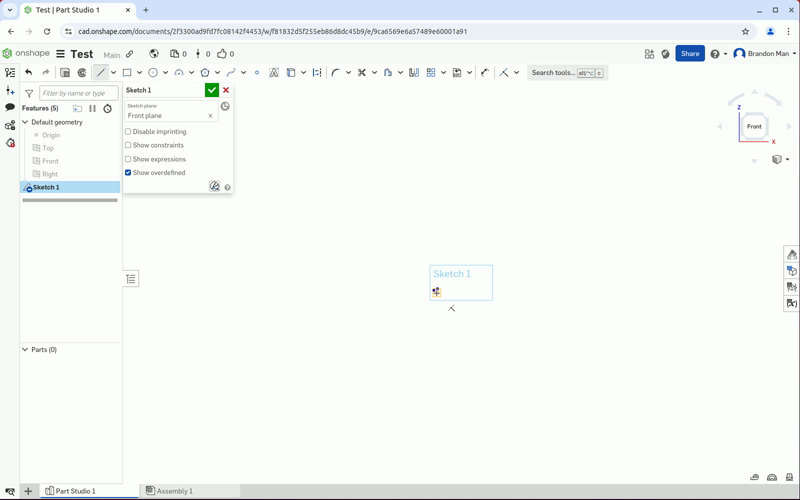
scroll(6)
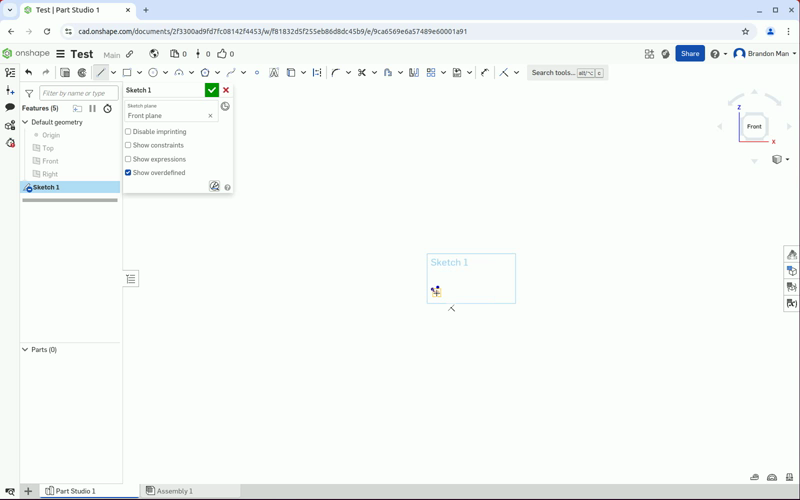
scroll(6)
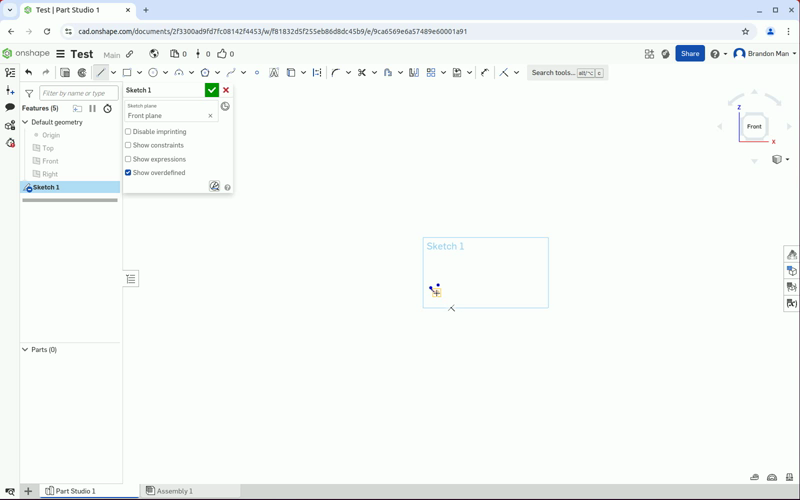
scroll(6)
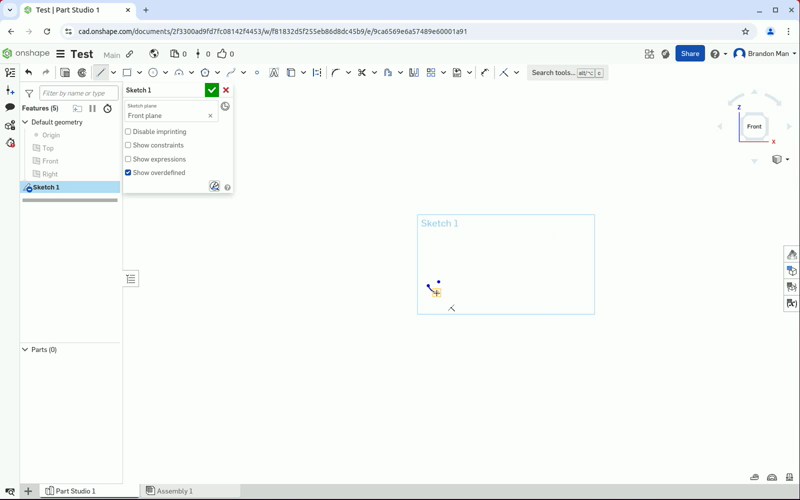
scroll(6)
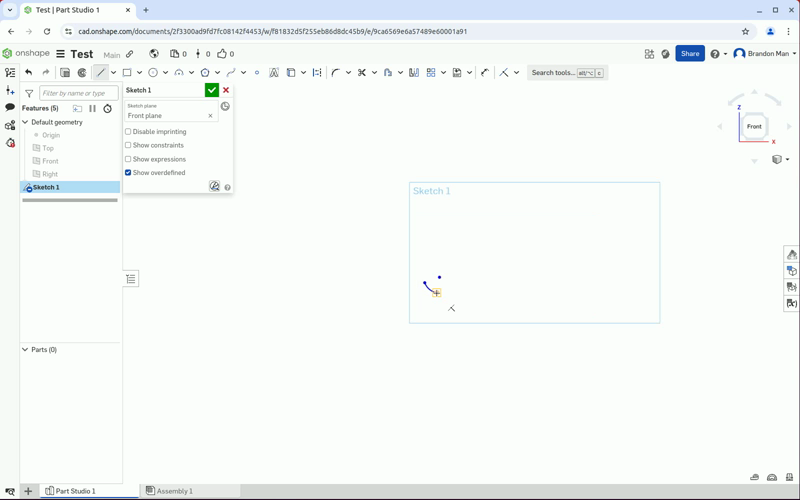
scroll(6)
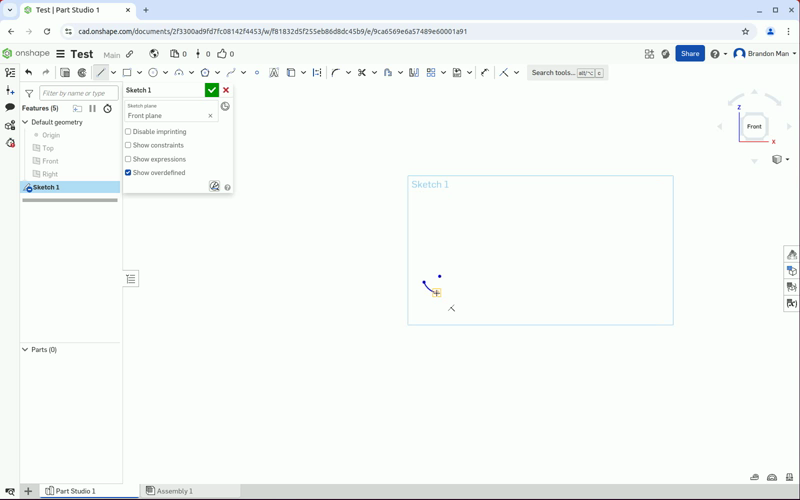
scroll(6)
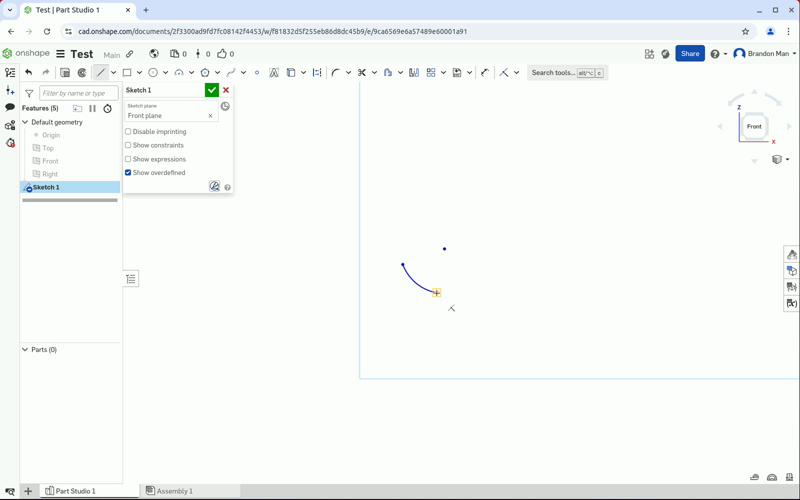
click(436, 292)
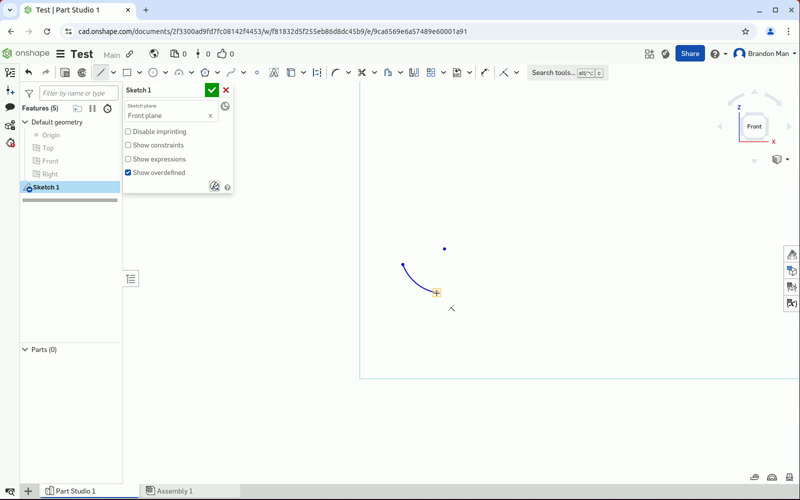
scroll(-6)
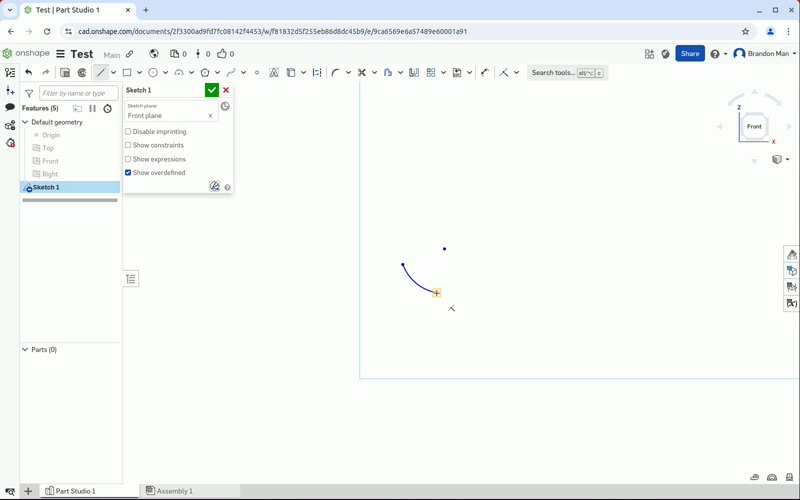
scroll(-6)
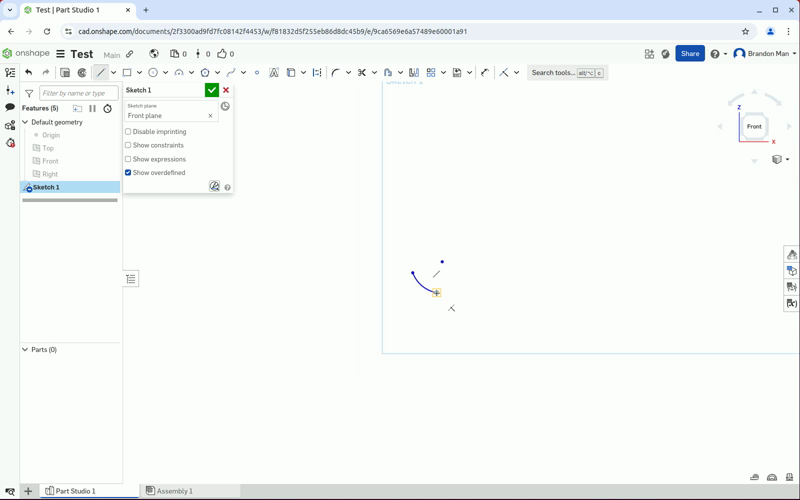
scroll(-6)
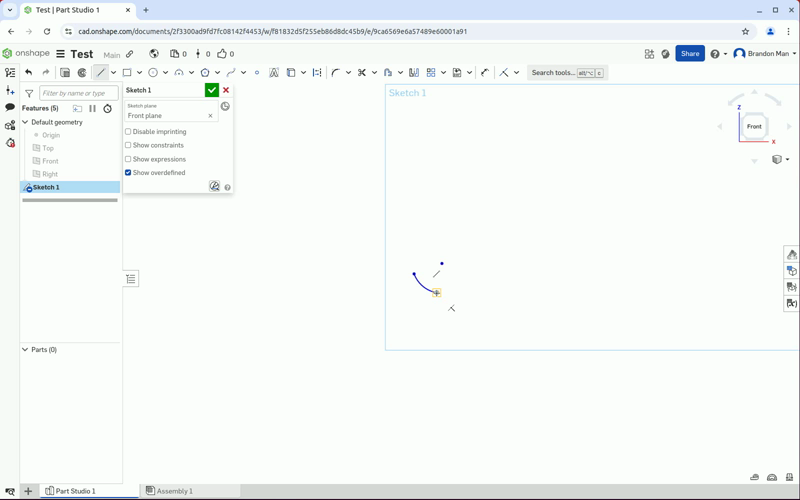
scroll(-6)
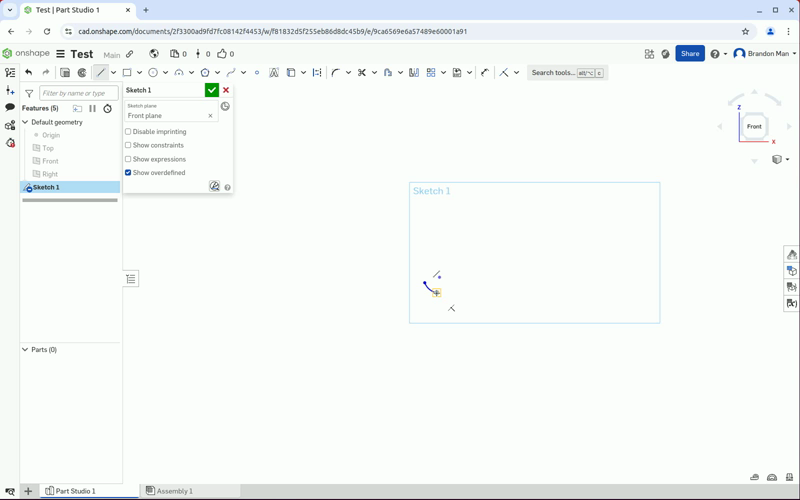
scroll(-6)
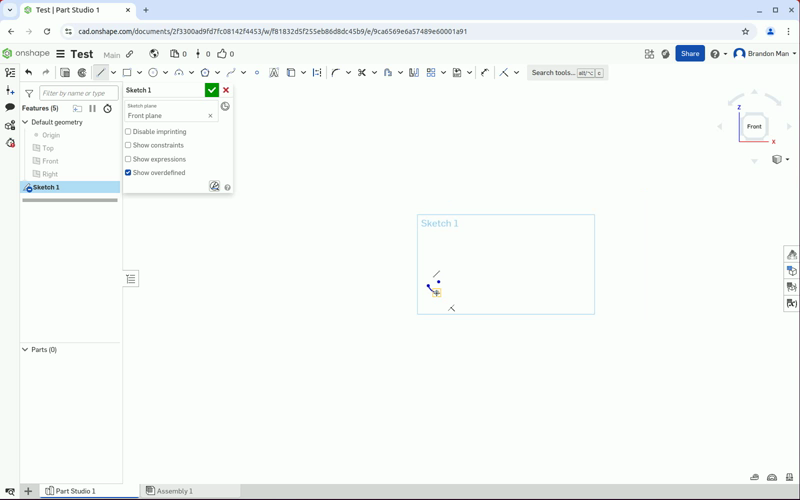
scroll(-6)
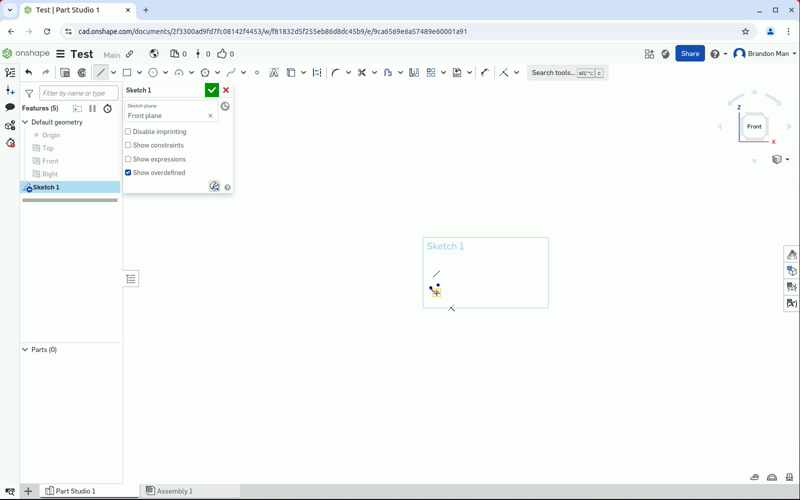
scroll(-6)
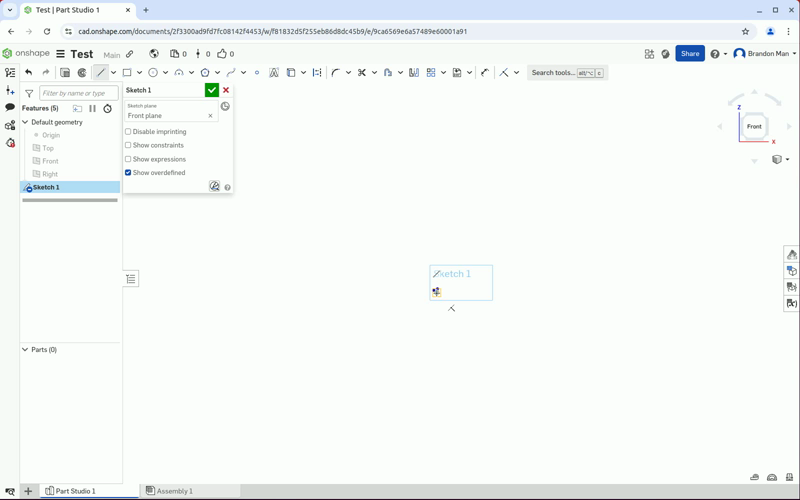
key_down(shift)
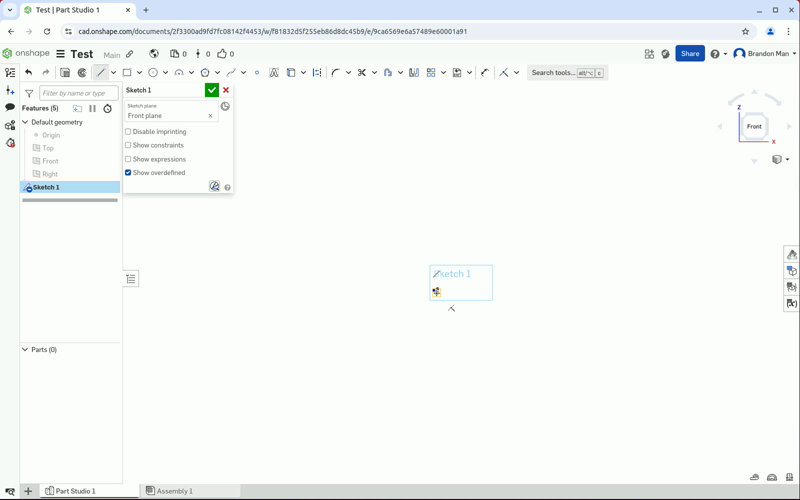
mouse_move(570, 292)
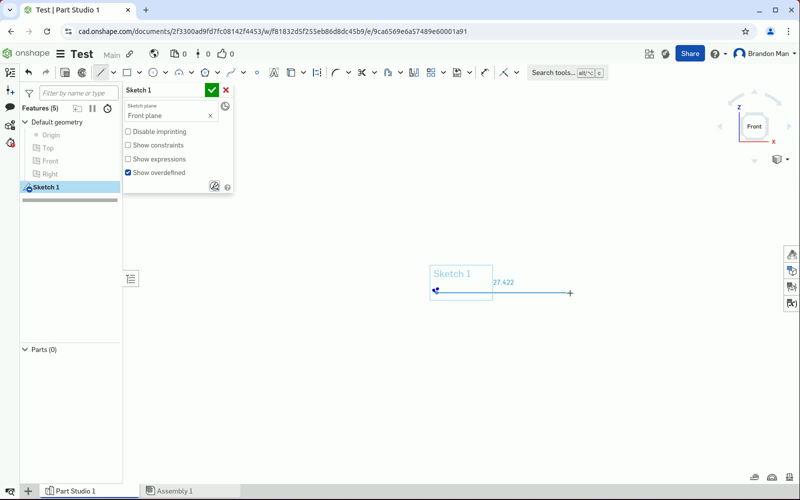
click(570, 292)
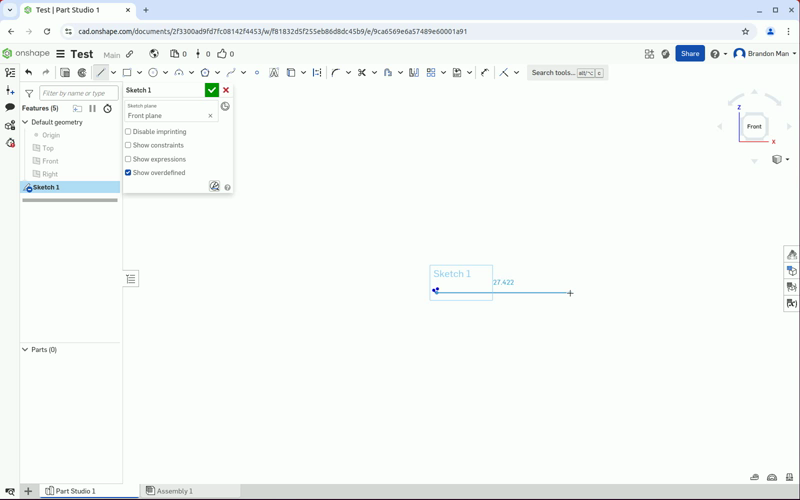
key_up(shift)
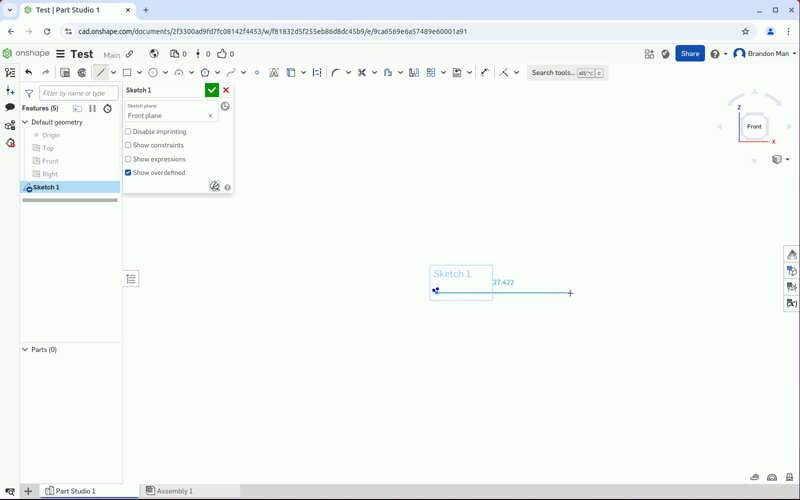
key(esc)
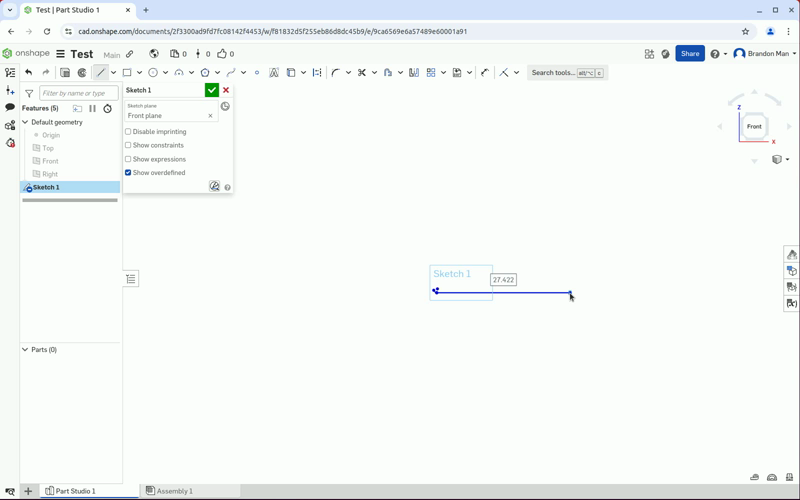
key(a)
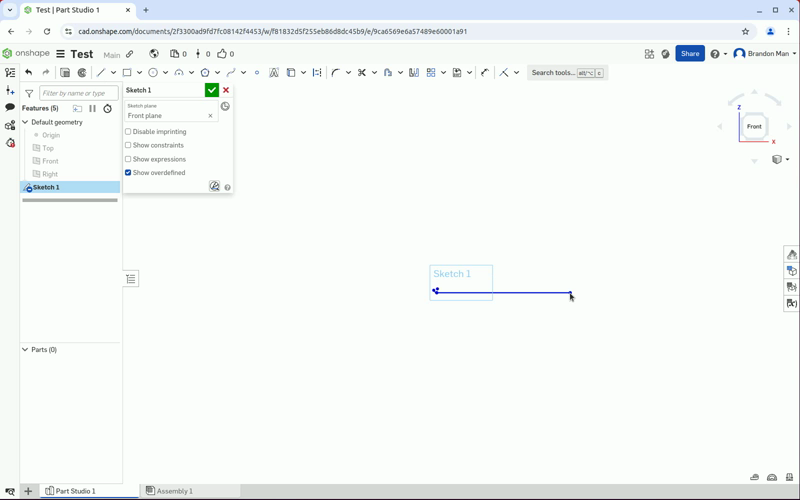
mouse_move(570, 292)
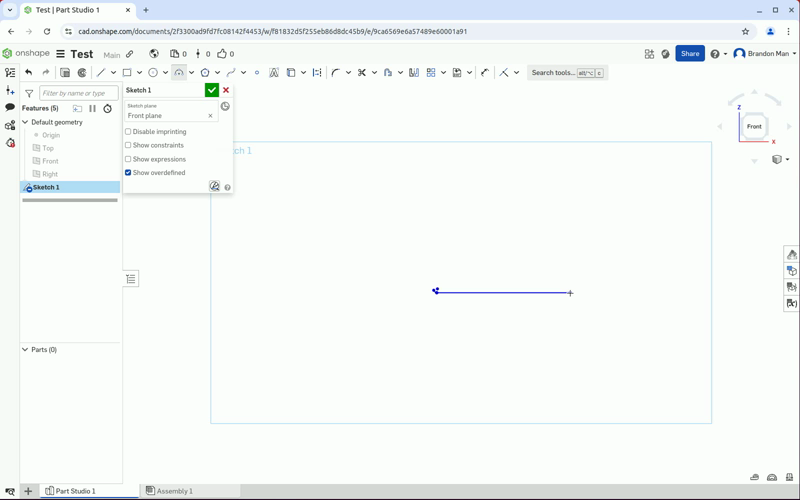
click(570, 292)
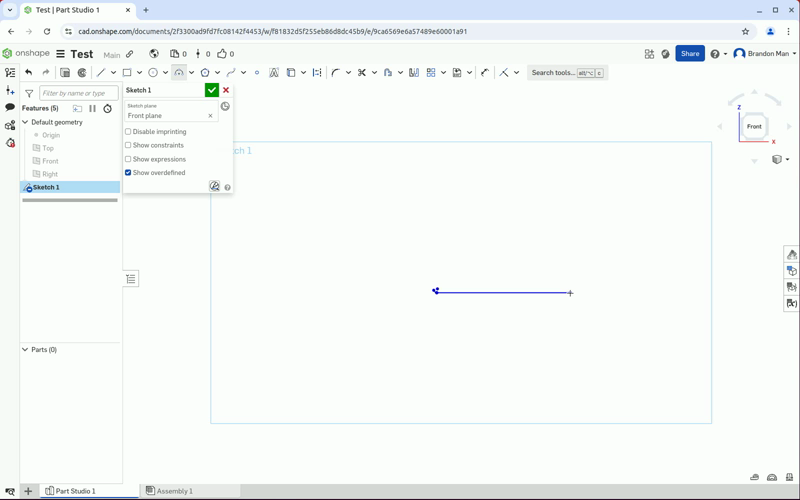
key_down(shift)
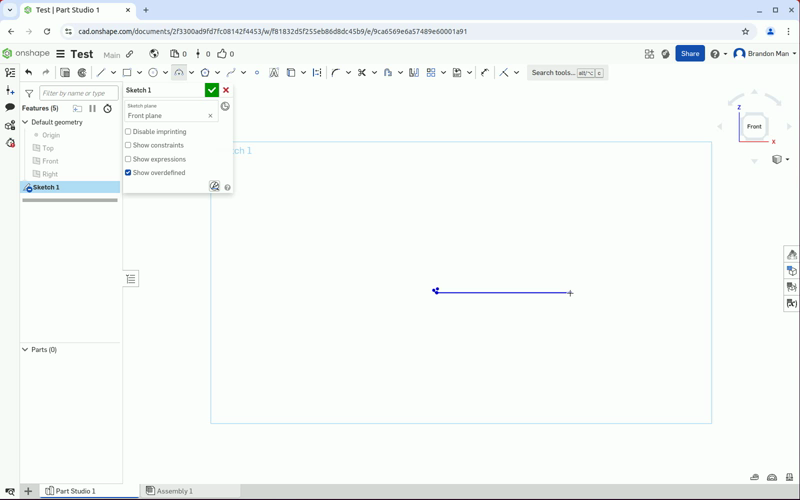
mouse_move(573, 290)
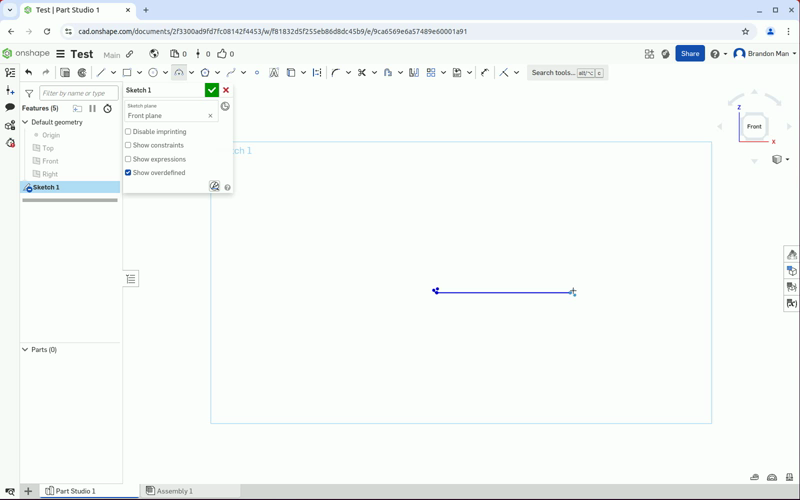
scroll(6)
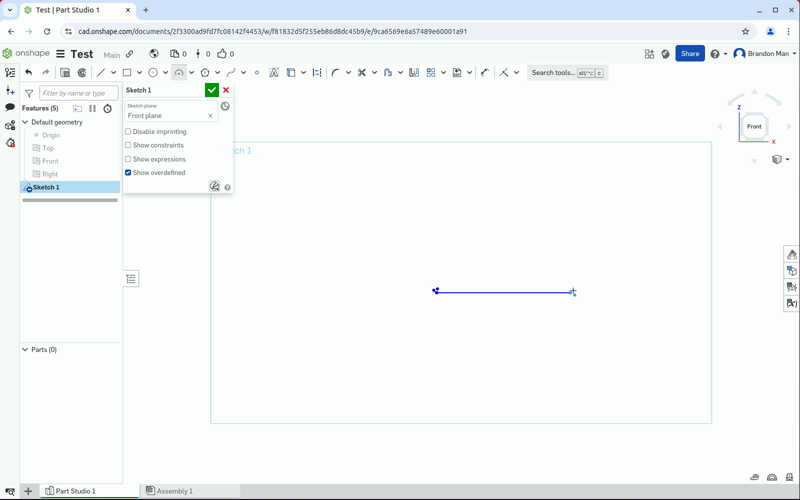
scroll(6)
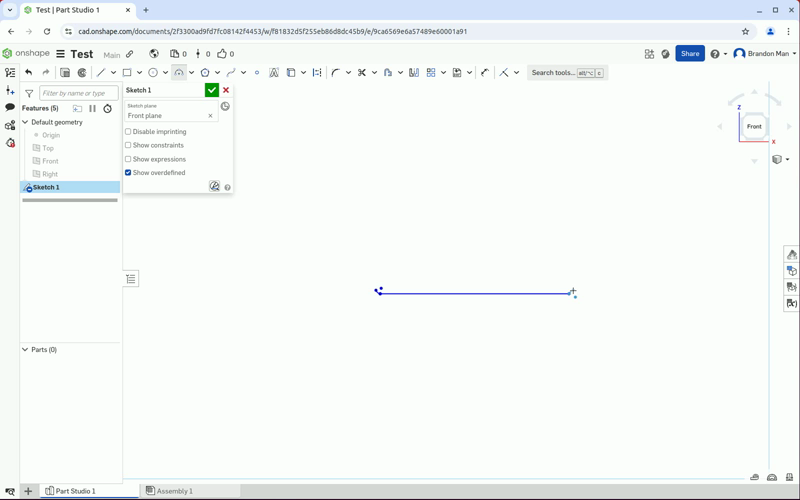
scroll(6)
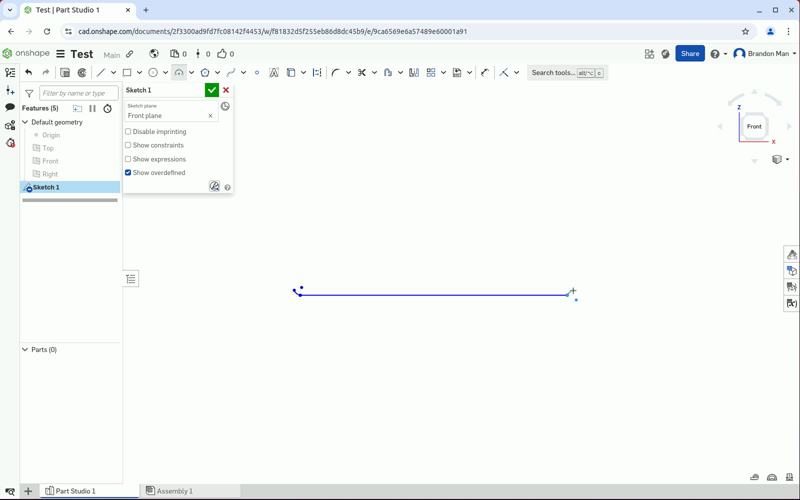
scroll(6)
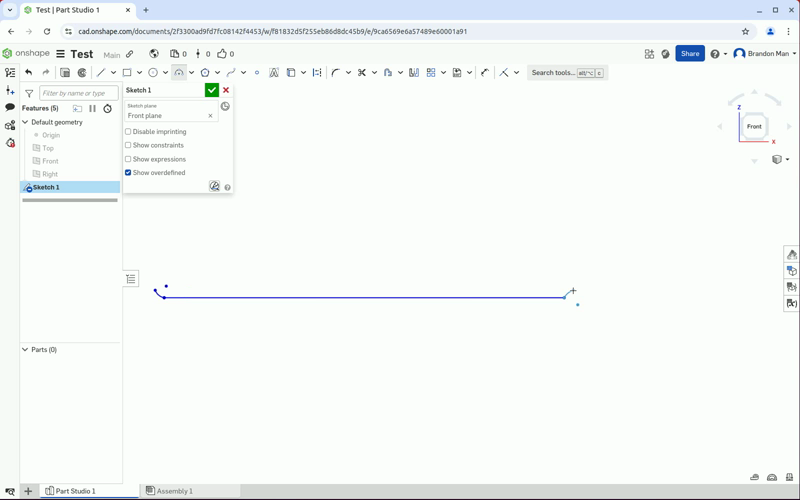
scroll(6)
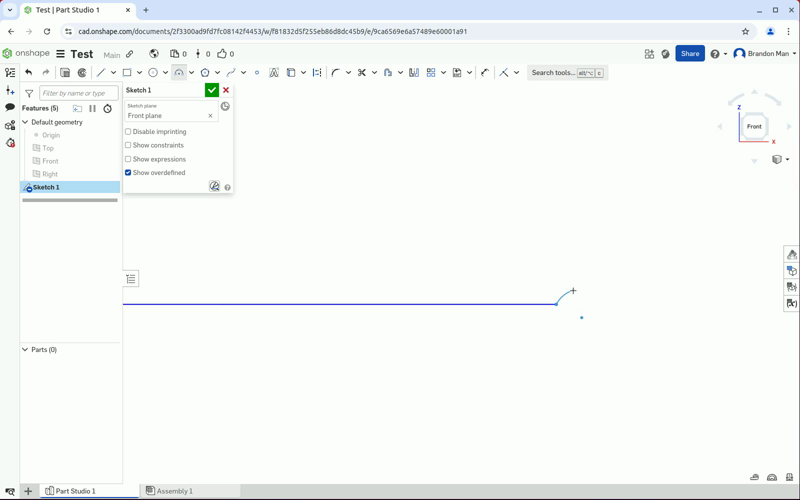
scroll(6)
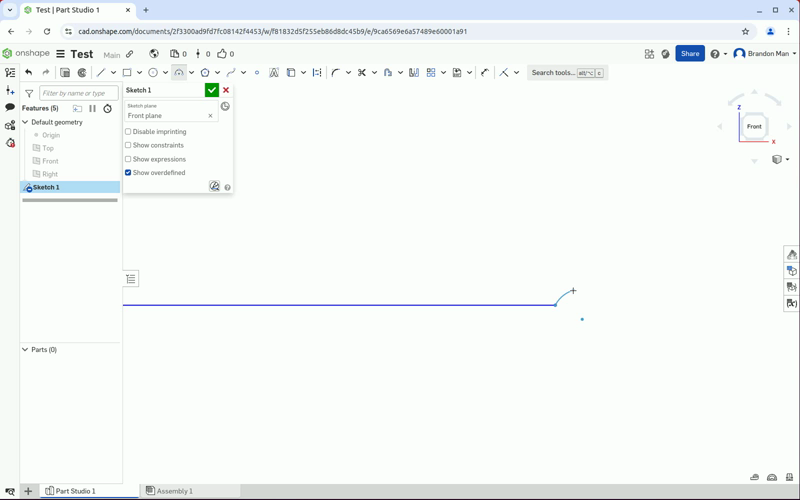
scroll(6)
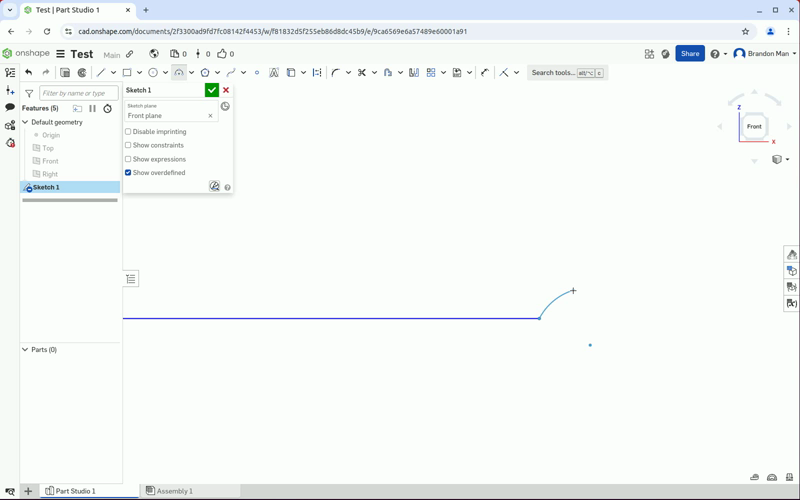
click(573, 290)
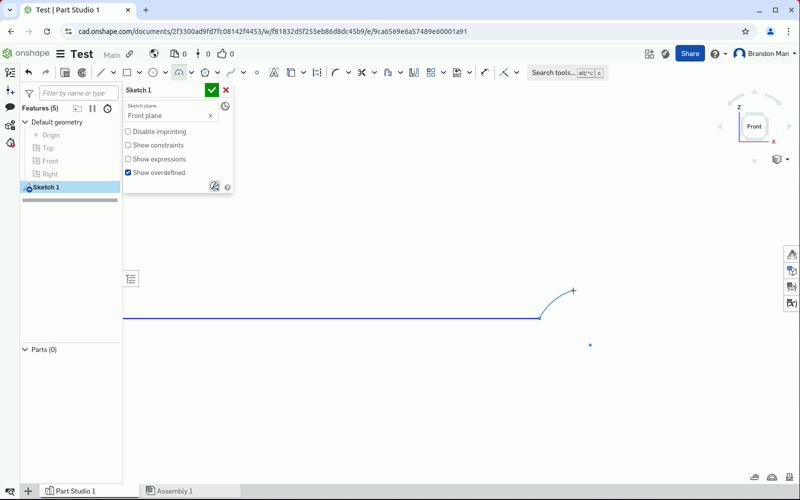
scroll(-6)
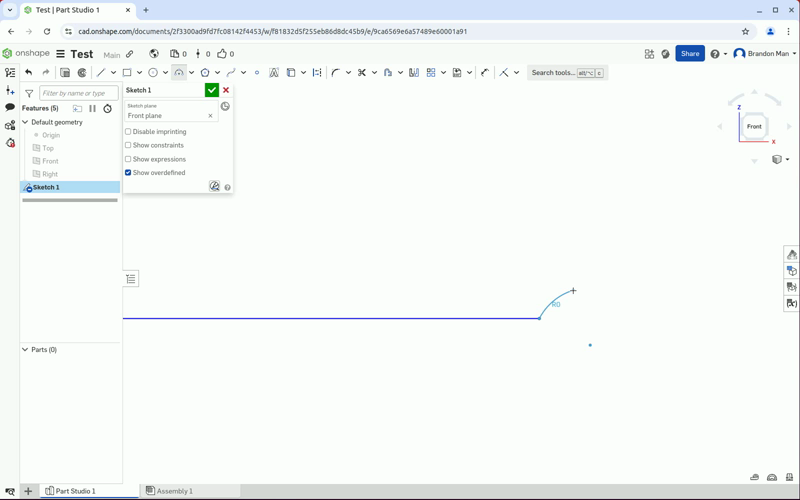
scroll(-6)
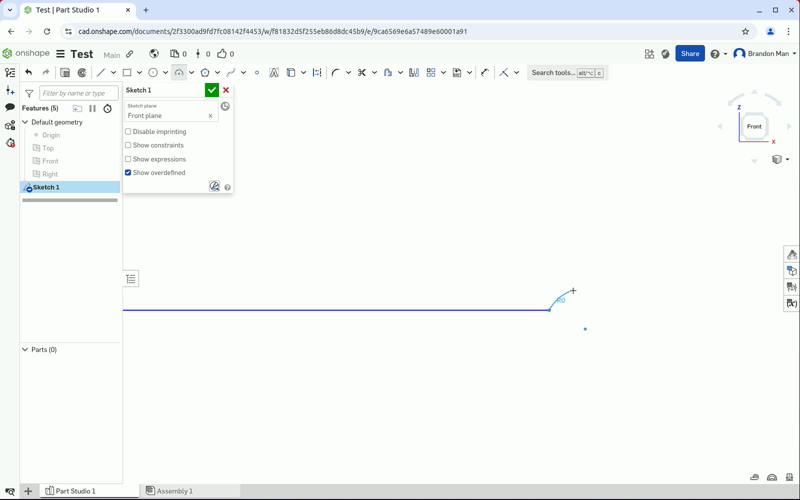
scroll(-6)
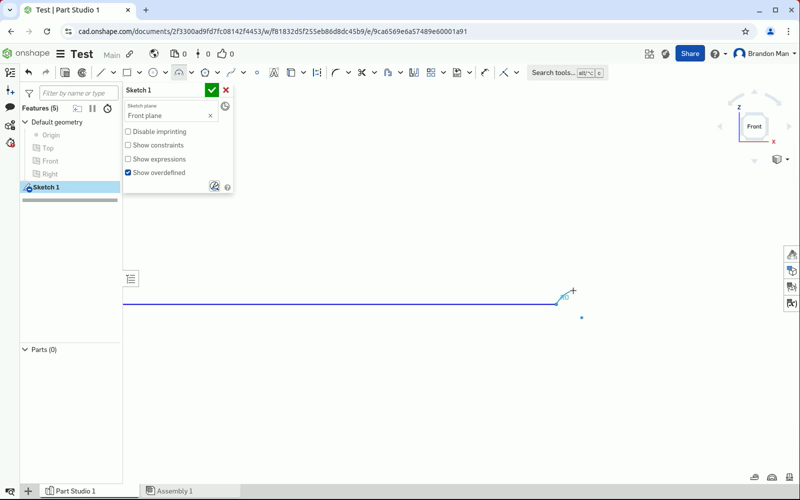
scroll(-6)
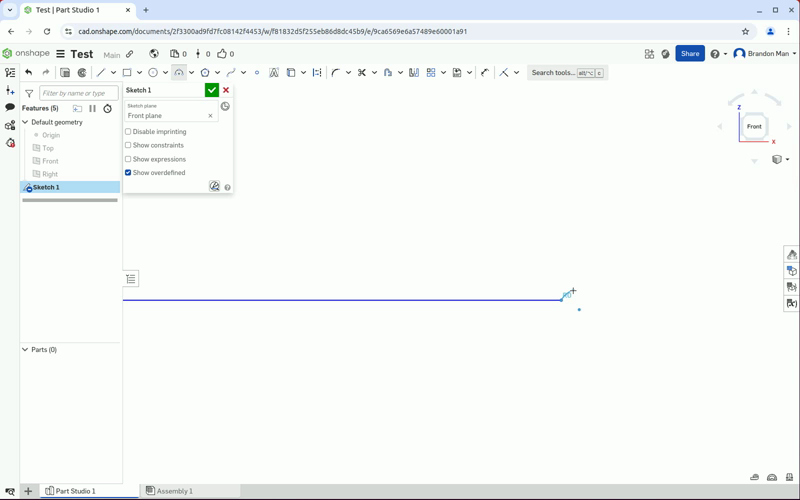
scroll(-6)
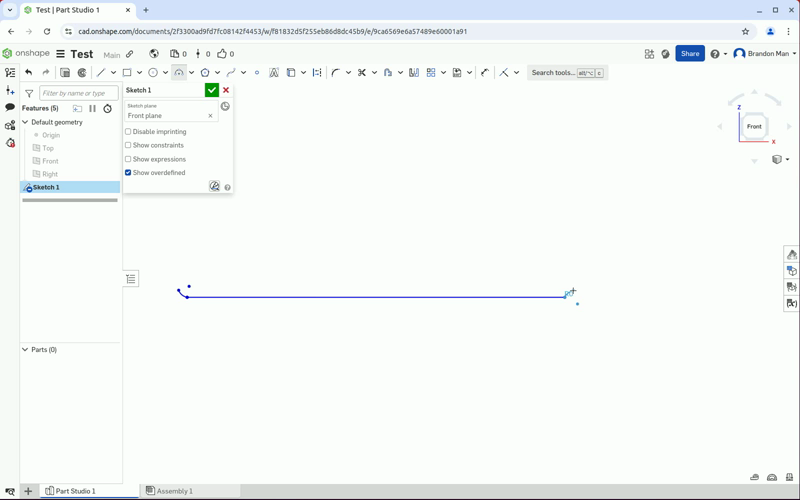
scroll(-6)
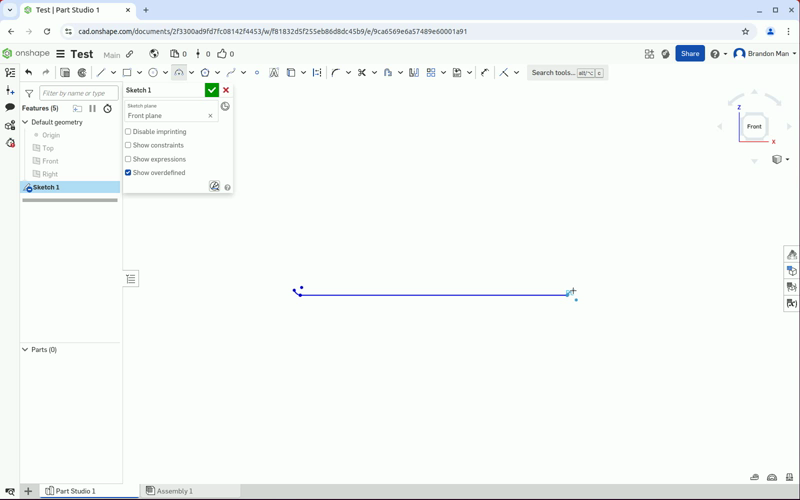
scroll(-6)
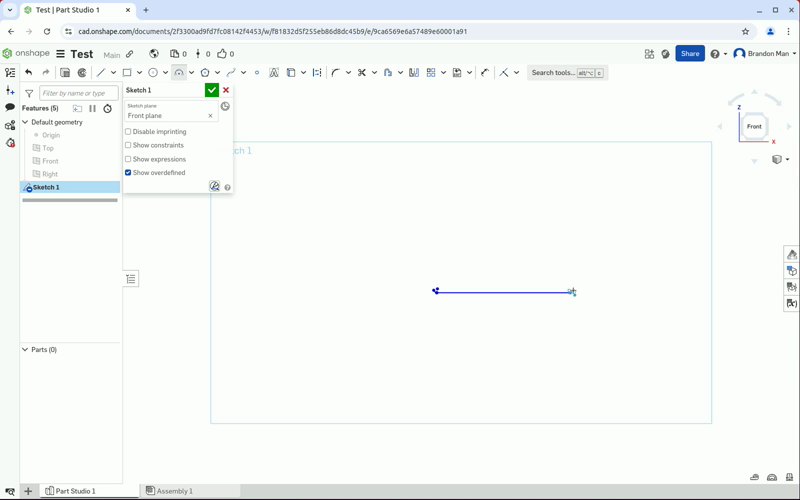
mouse_move(572, 291)
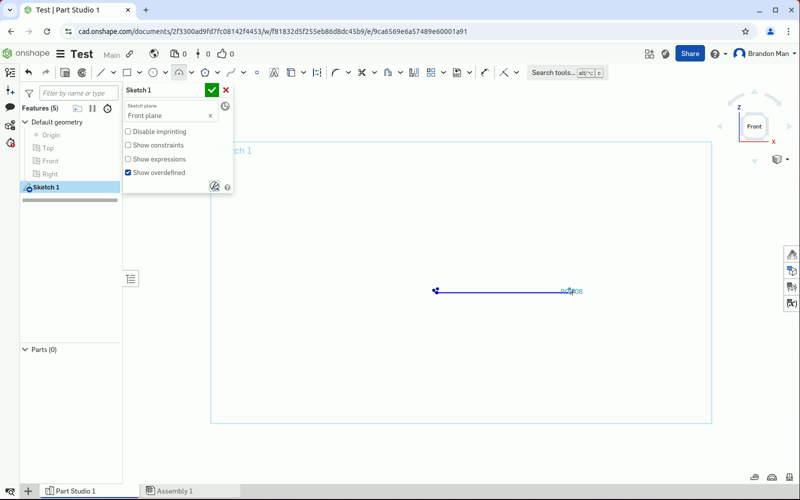
scroll(6)
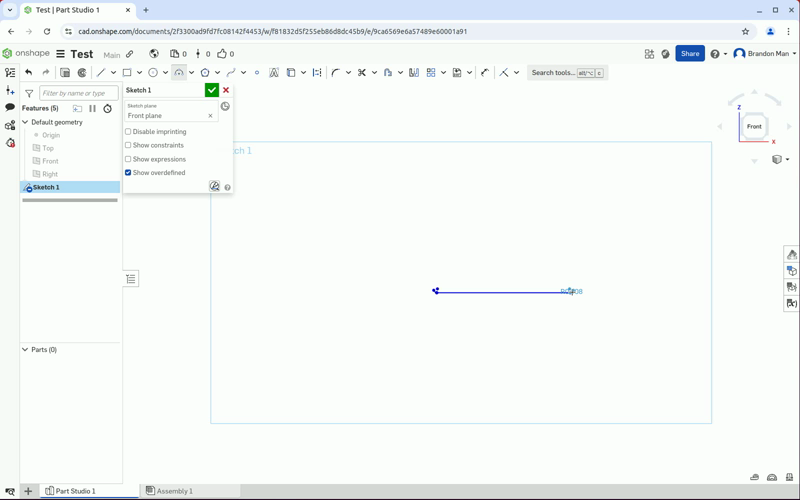
scroll(6)
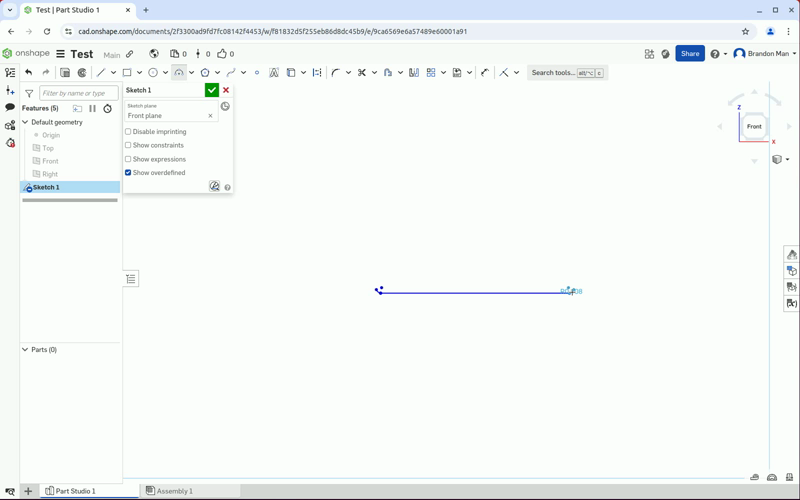
scroll(6)
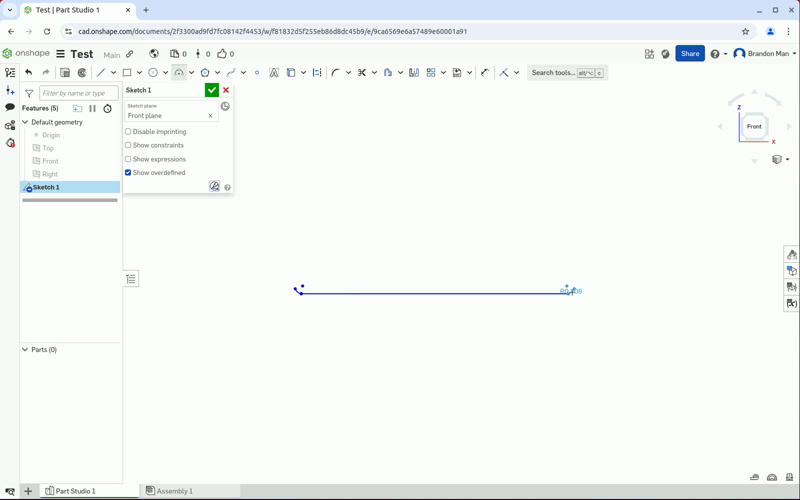
scroll(6)
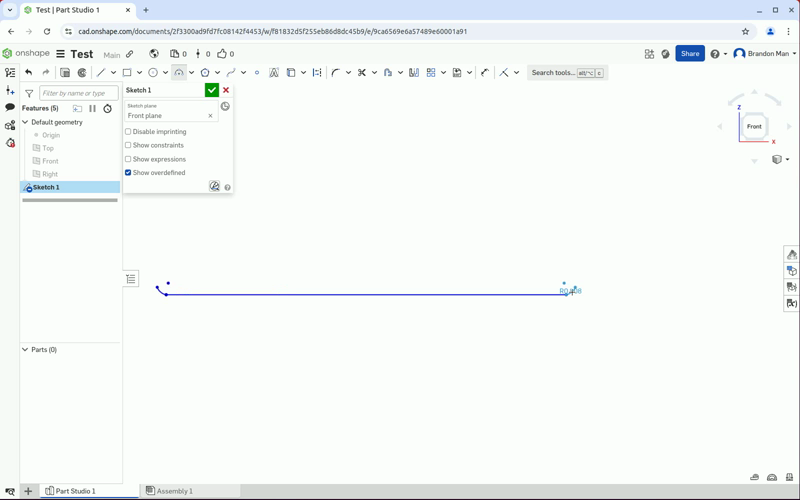
scroll(6)
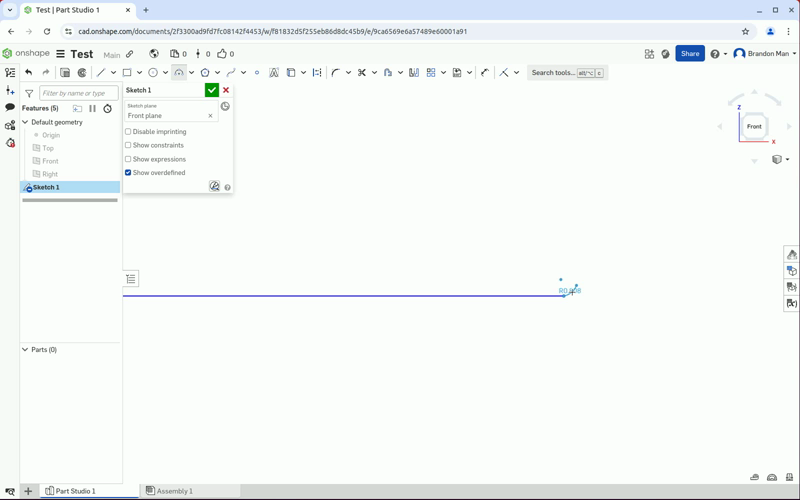
scroll(6)
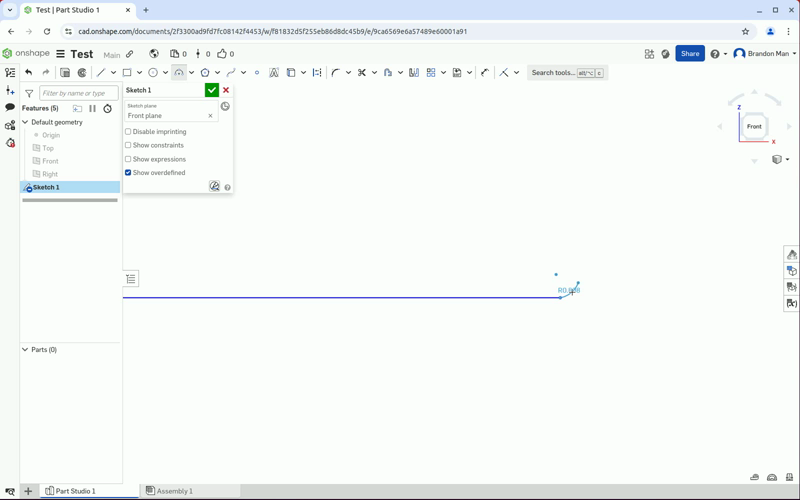
scroll(6)
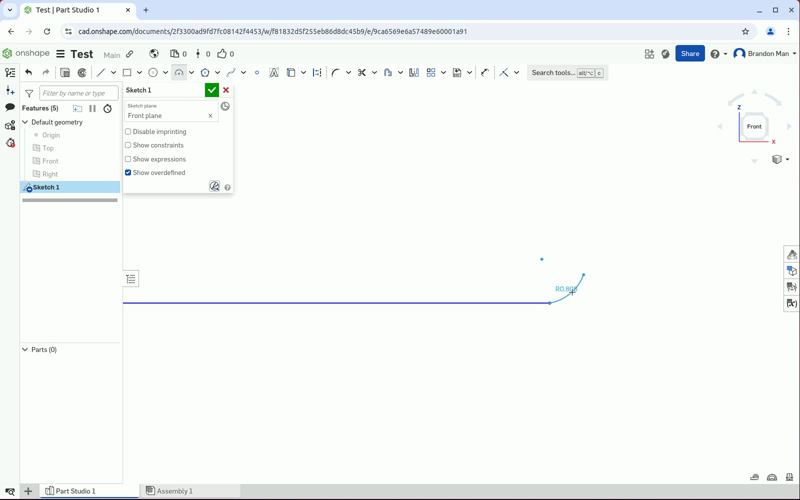
click(572, 291)
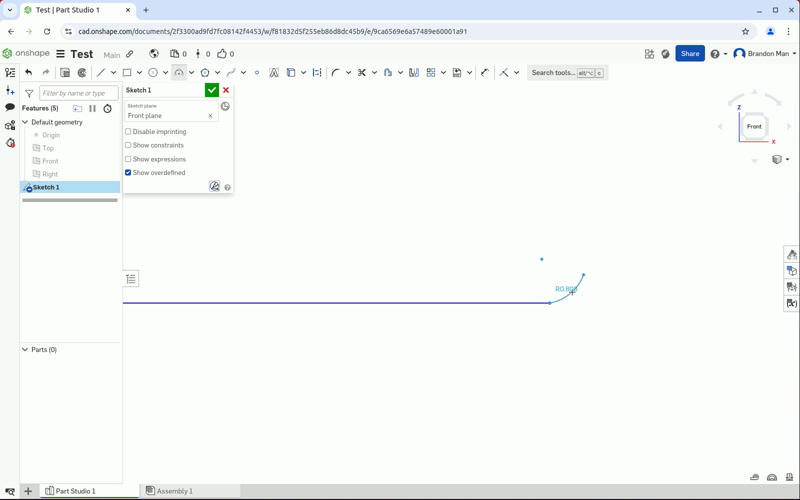
scroll(-6)
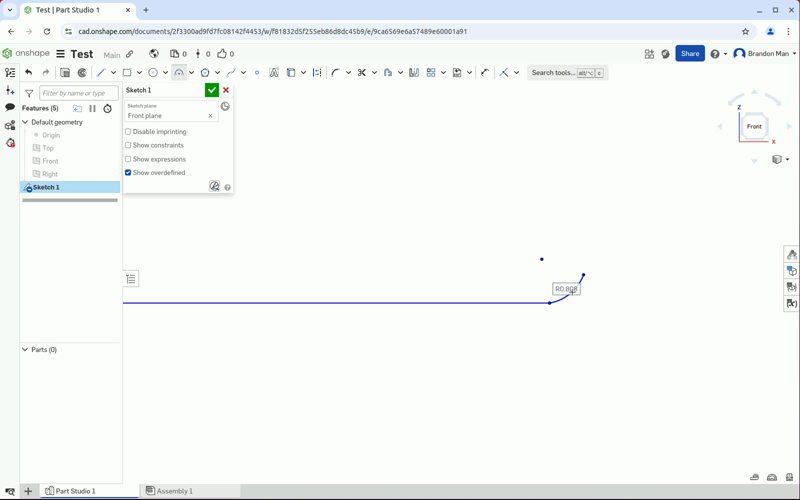
scroll(-6)
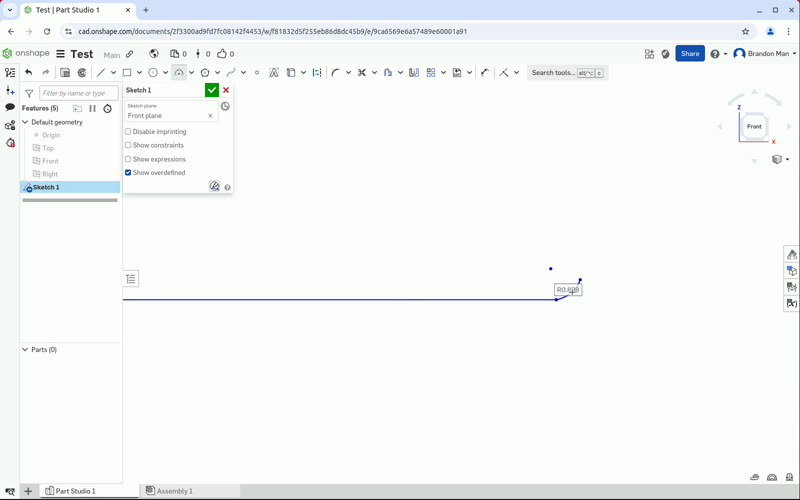
scroll(-6)
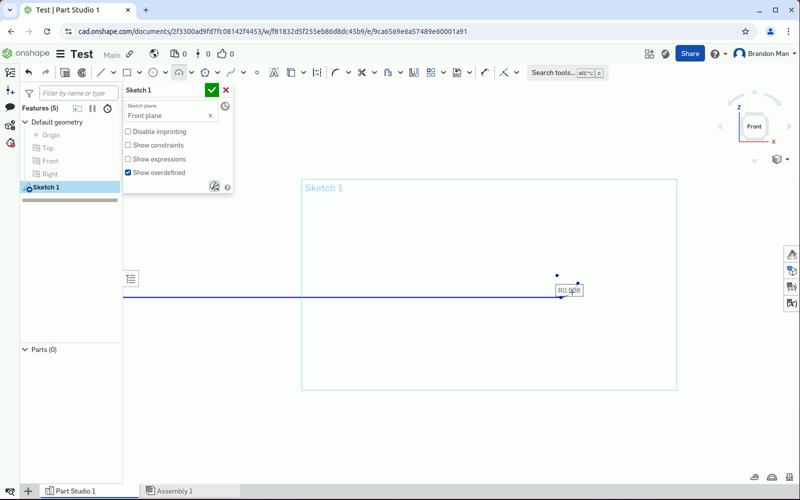
scroll(-6)
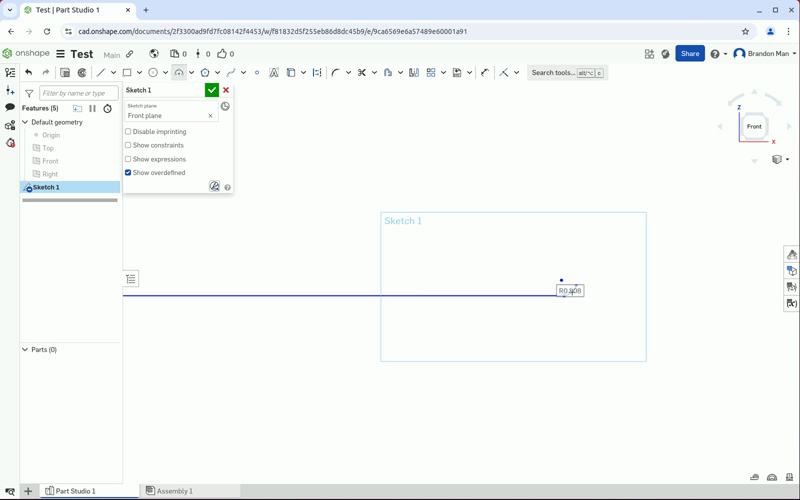
scroll(-6)
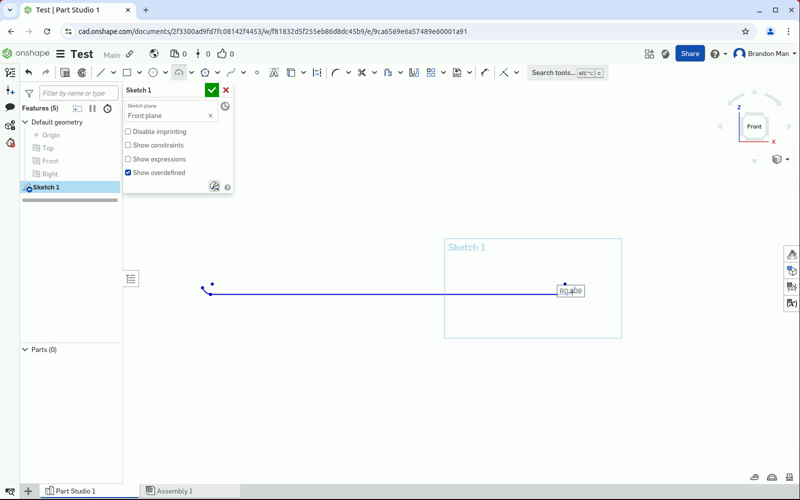
scroll(-6)
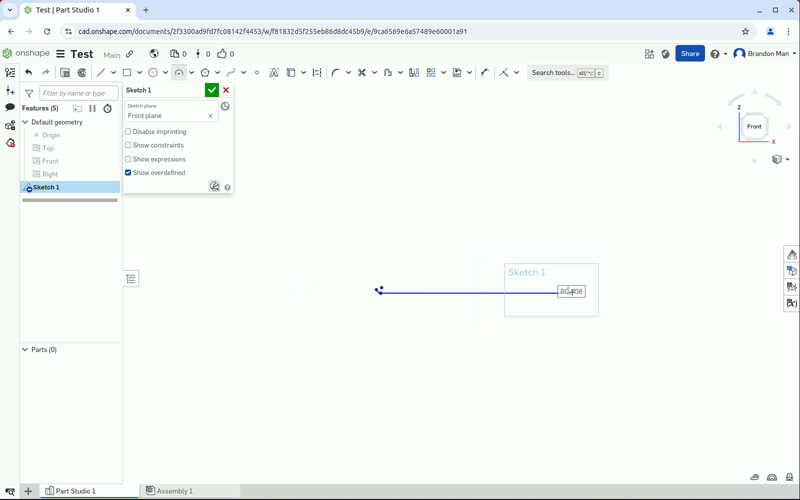
scroll(-6)
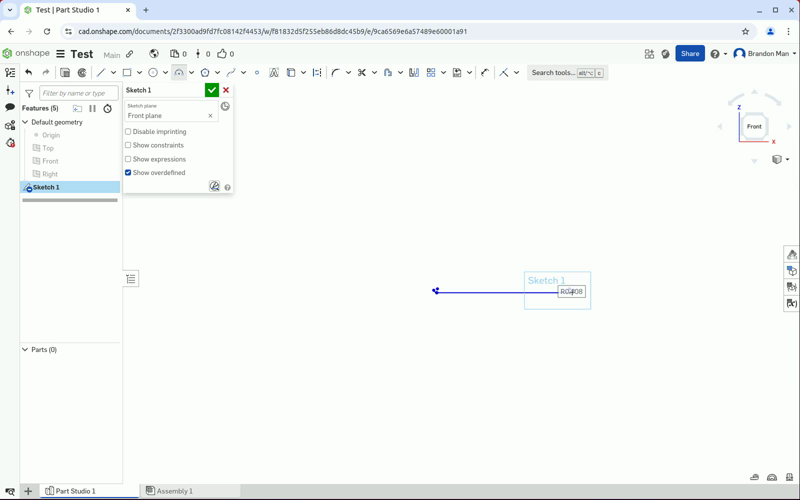
key_up(shift)
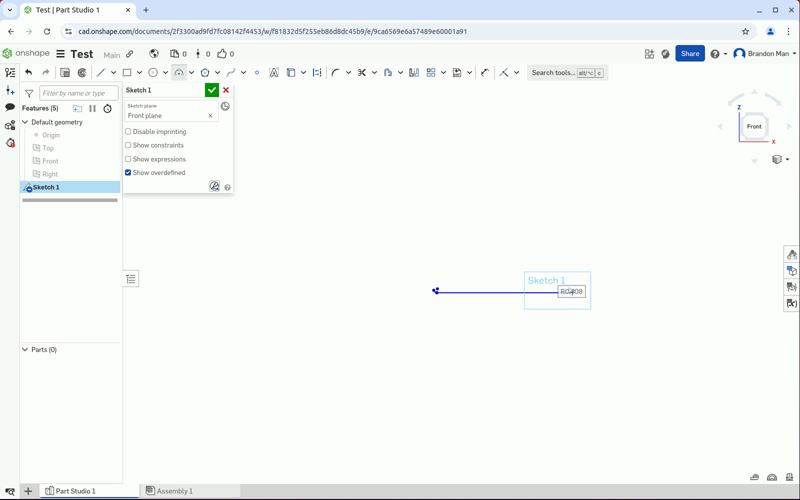
key(esc)
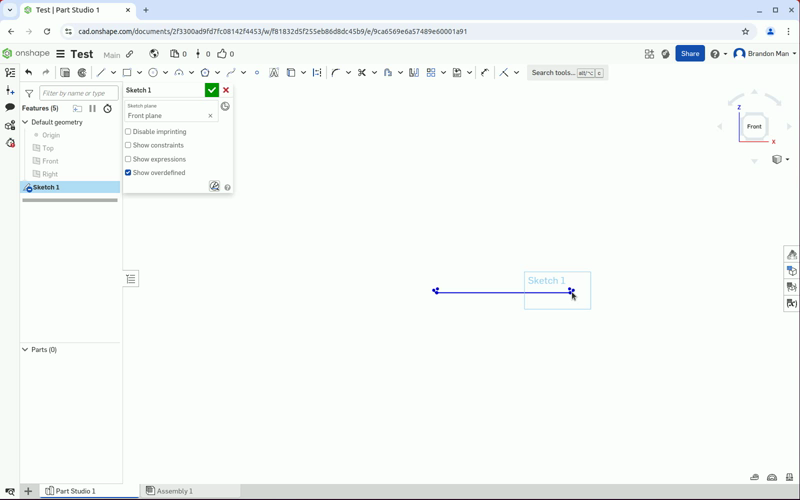
key(l)
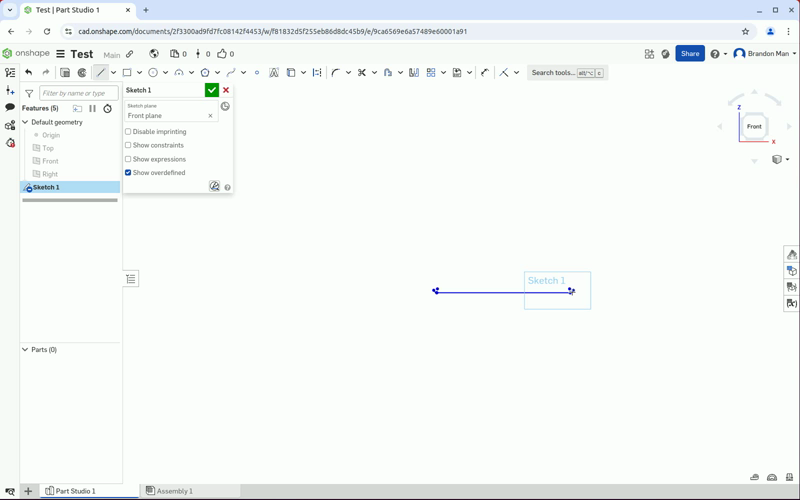
mouse_move(573, 290)
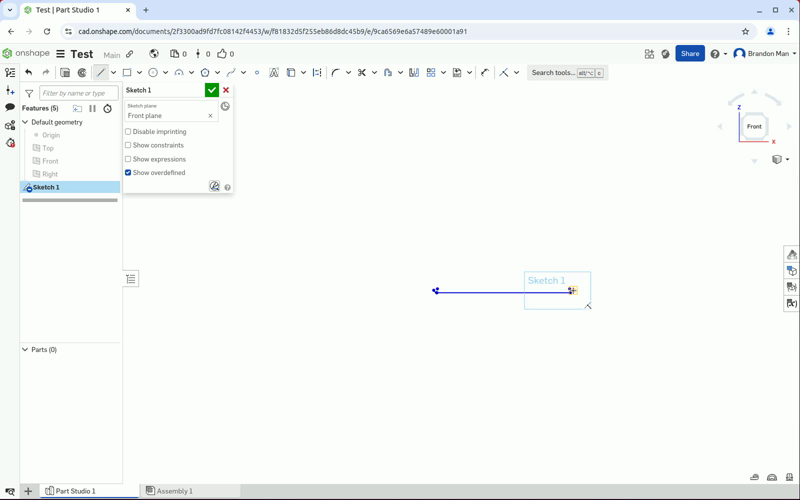
scroll(6)
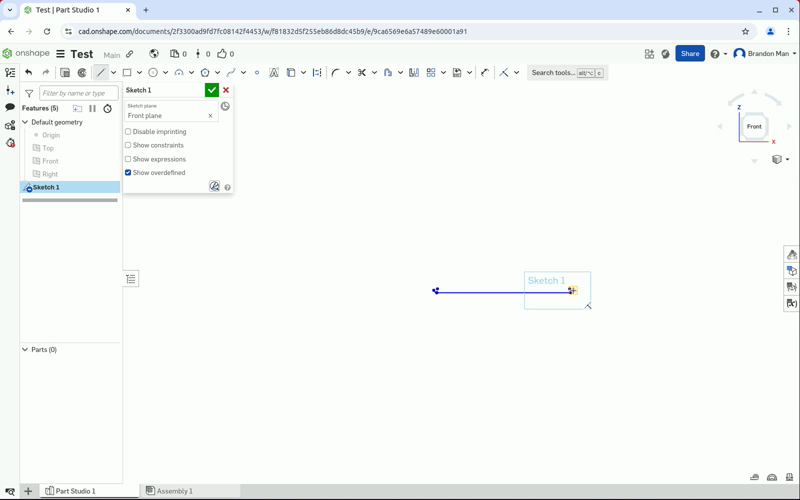
scroll(6)
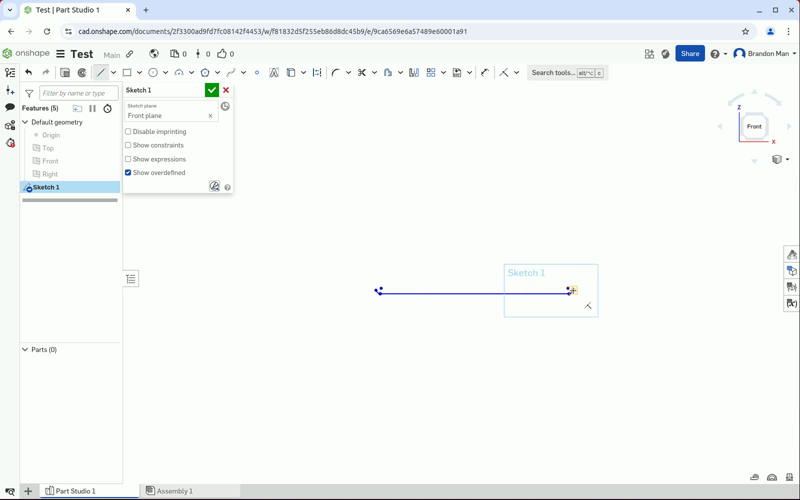
scroll(6)
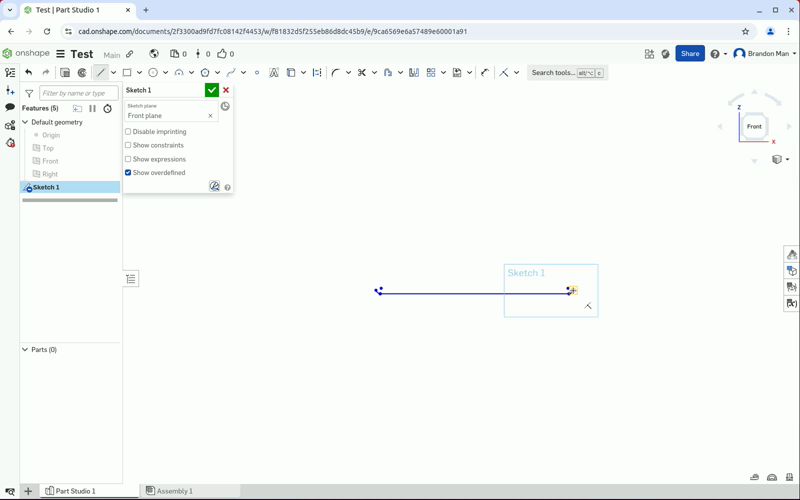
scroll(6)
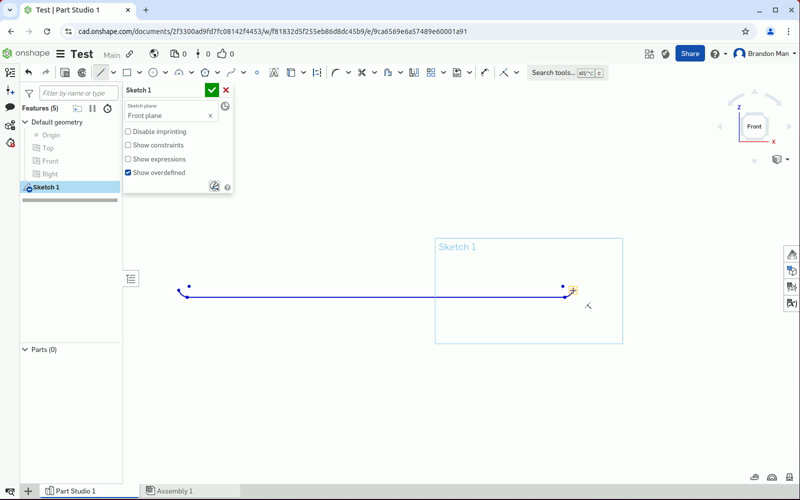
scroll(6)
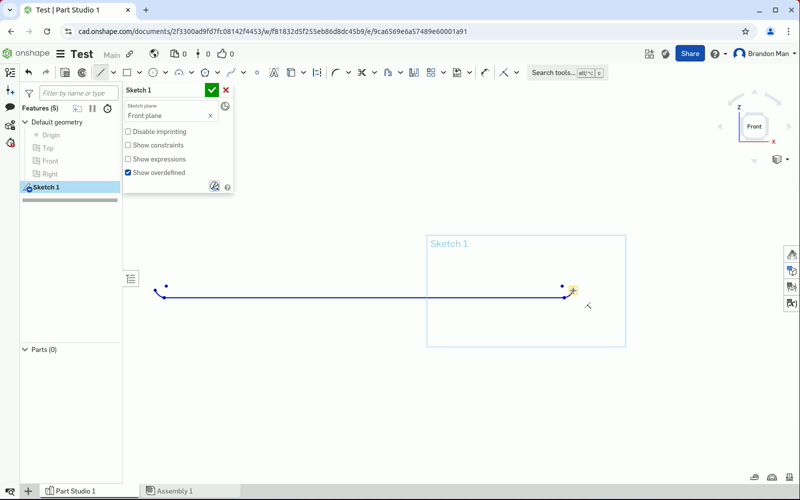
scroll(6)
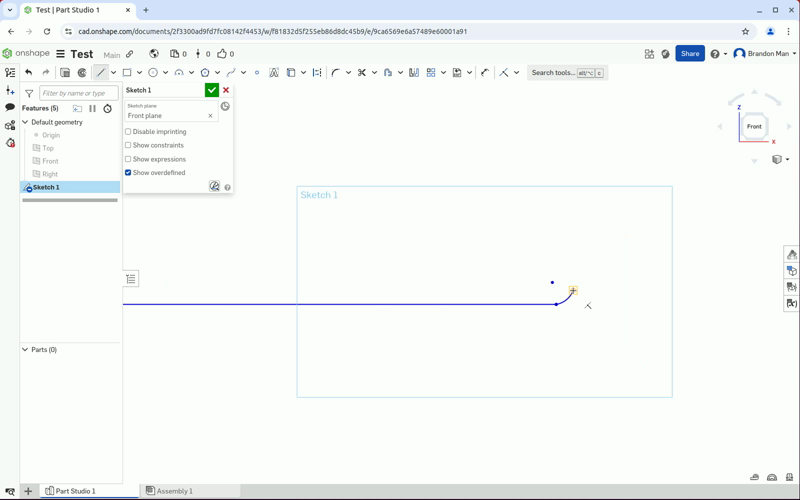
scroll(6)
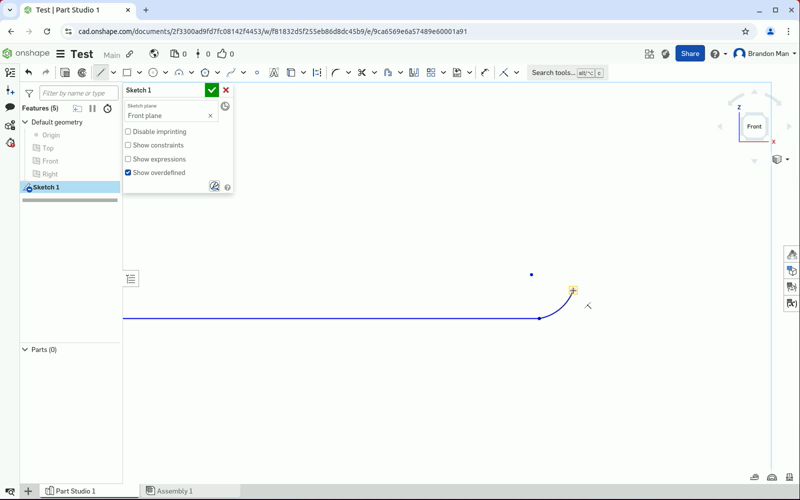
click(573, 290)
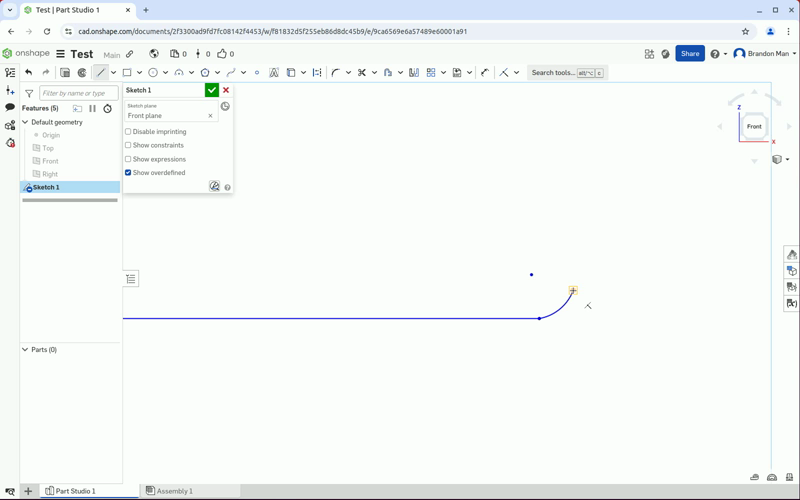
scroll(-6)
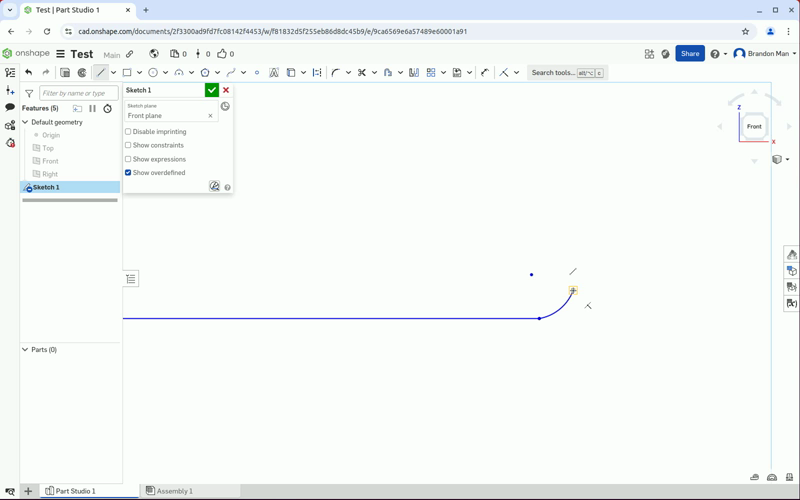
scroll(-6)
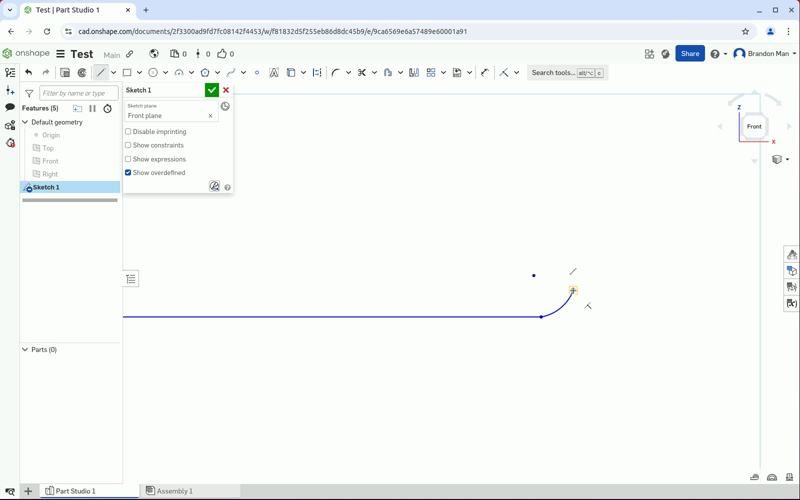
scroll(-6)
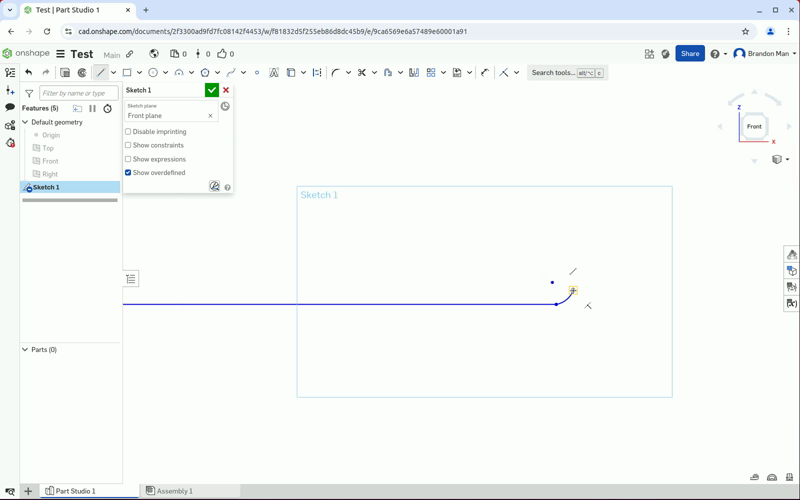
scroll(-6)
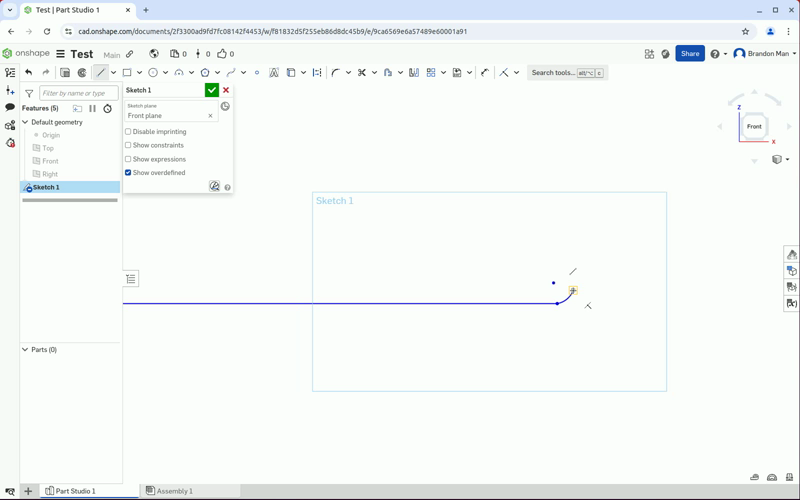
scroll(-6)
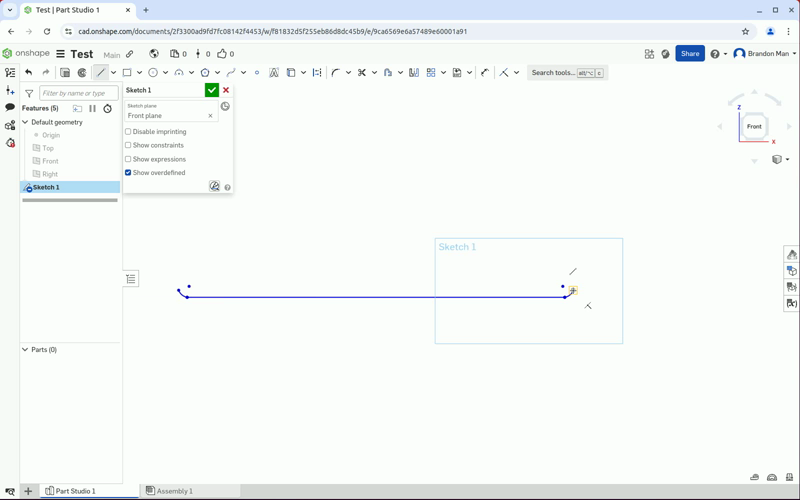
scroll(-6)
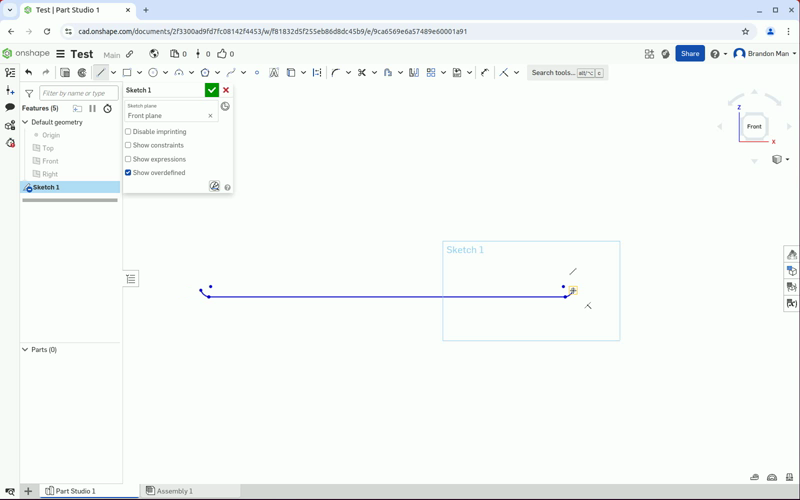
scroll(-6)
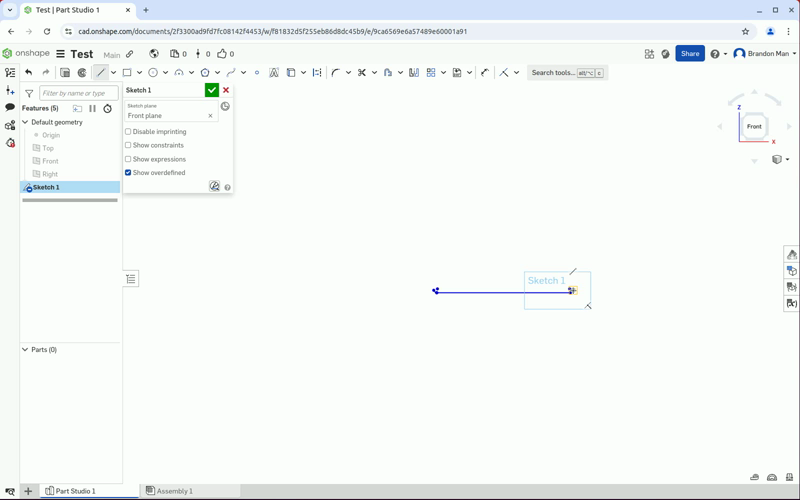
key_down(shift)
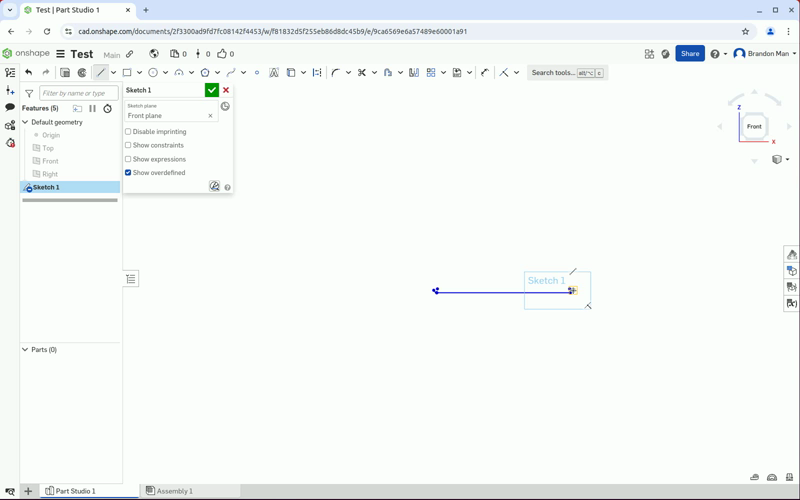
mouse_move(589, 290)
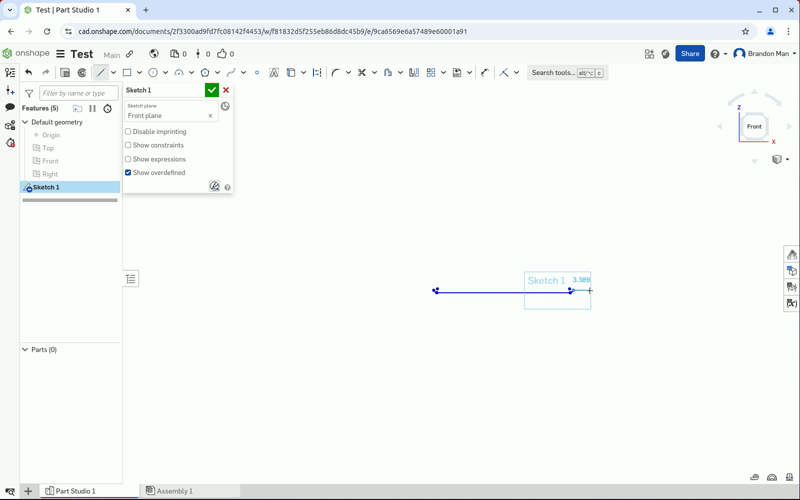
mouse_move(573, 241)
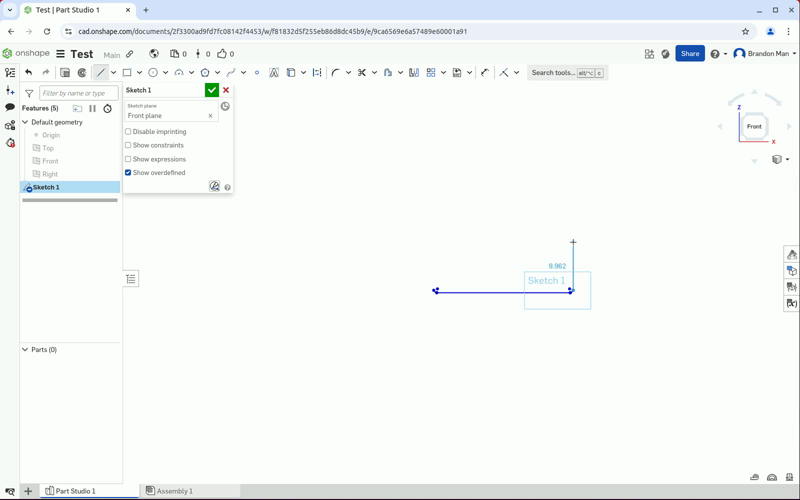
click(573, 241)
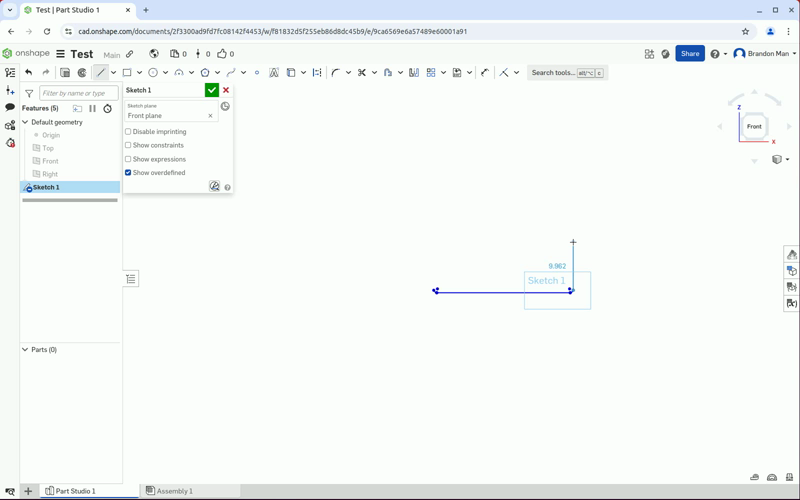
key_up(shift)
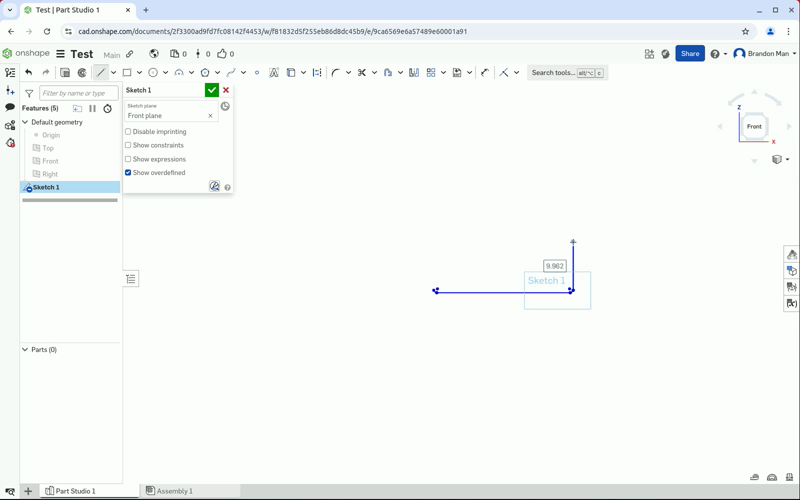
key(esc)
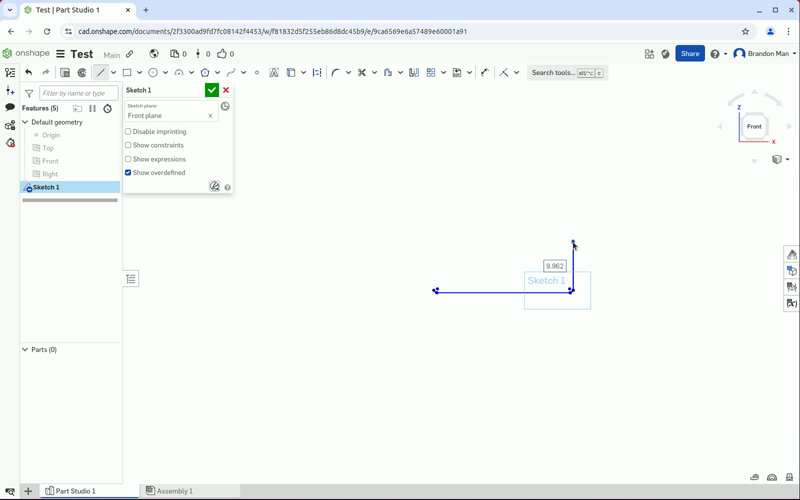
key(a)
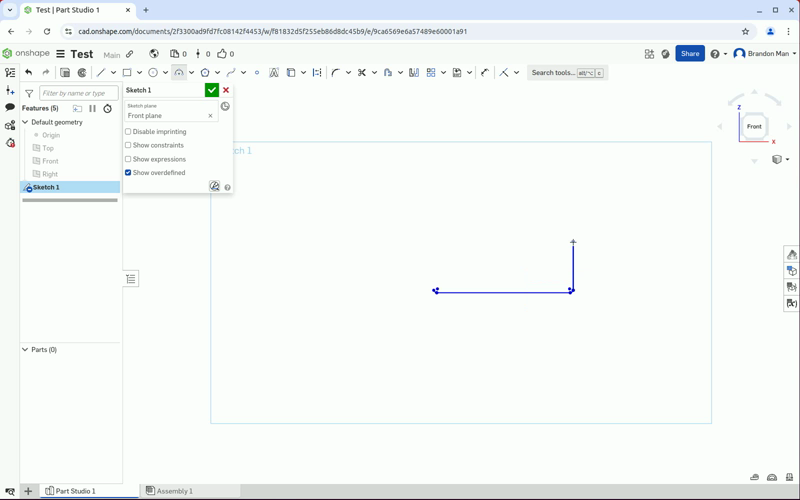
mouse_move(573, 241)
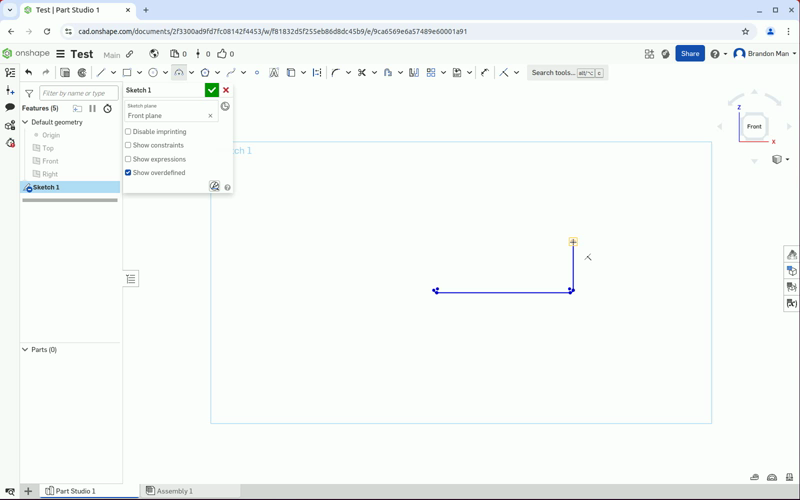
click(573, 241)
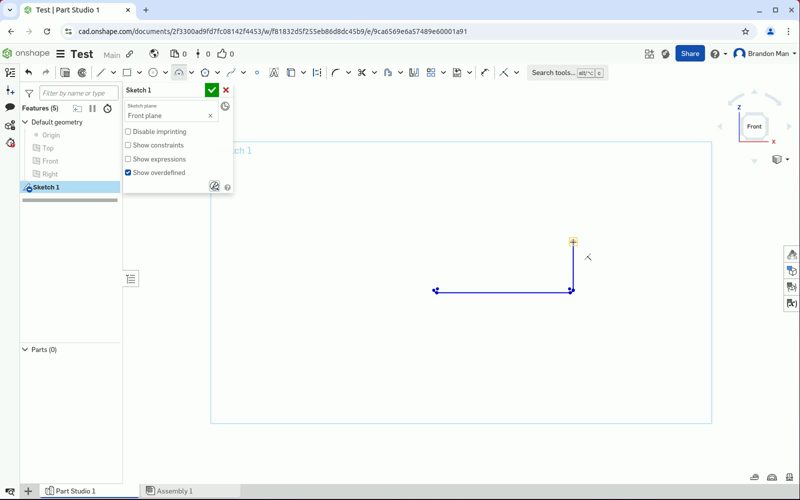
key_down(shift)
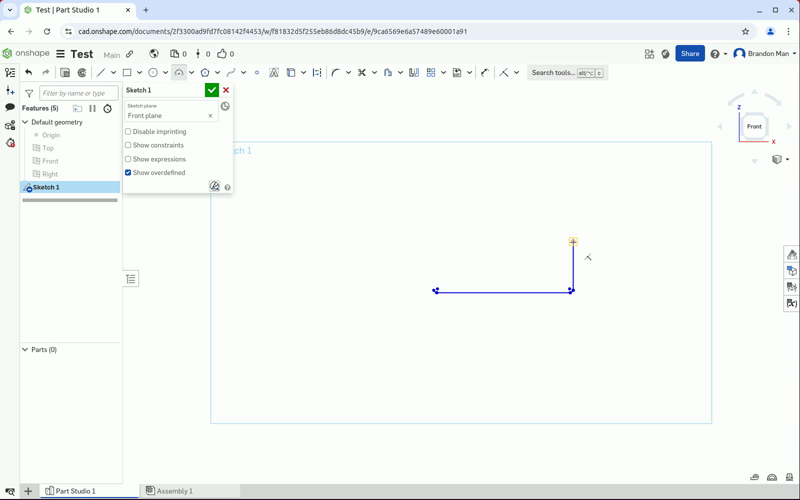
mouse_move(570, 237)
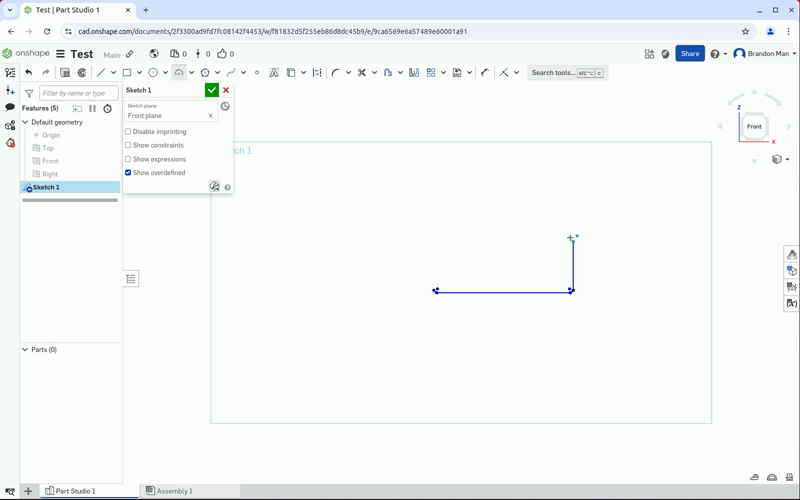
scroll(6)
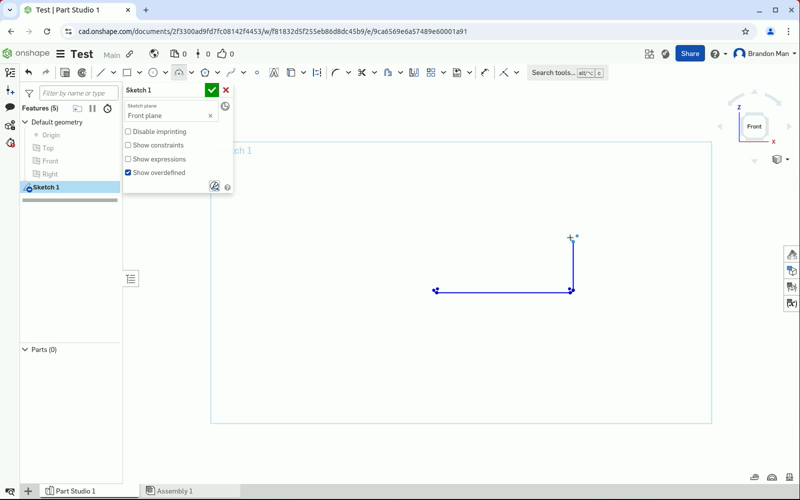
scroll(6)
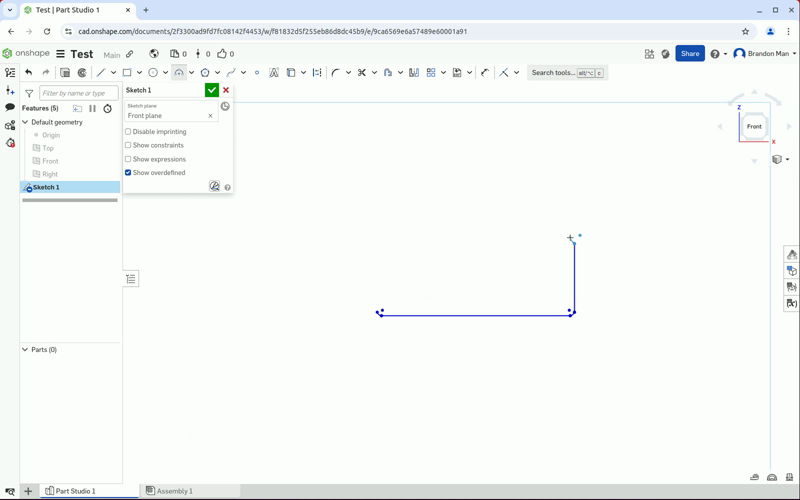
scroll(6)
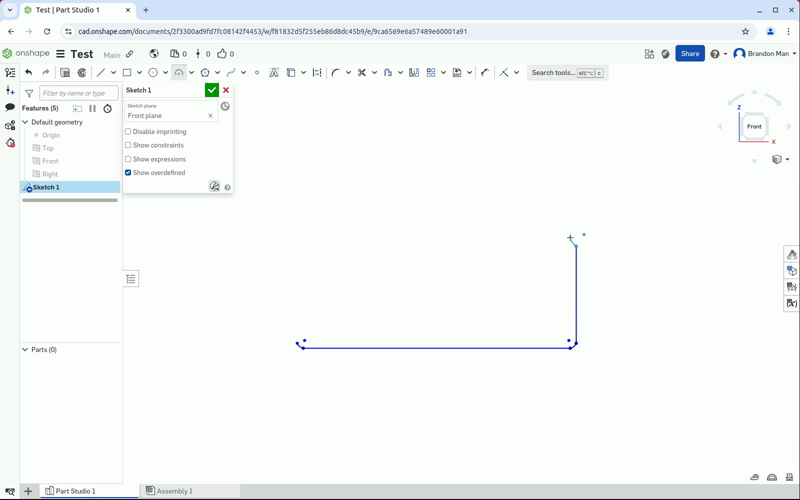
scroll(6)
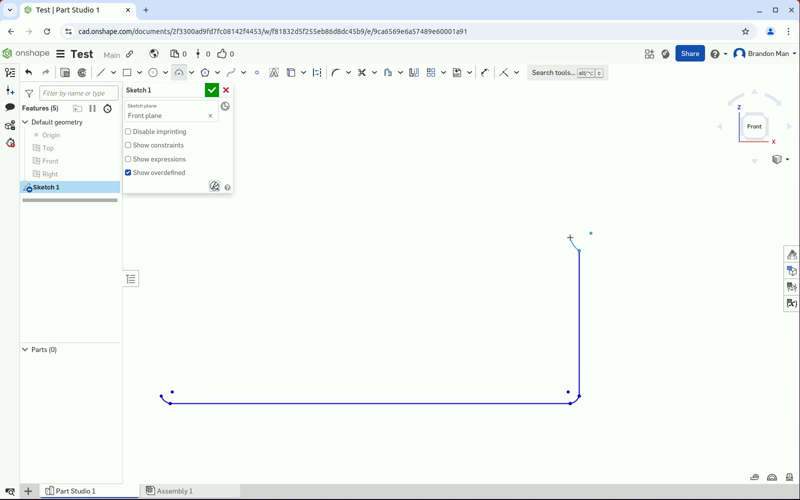
scroll(6)
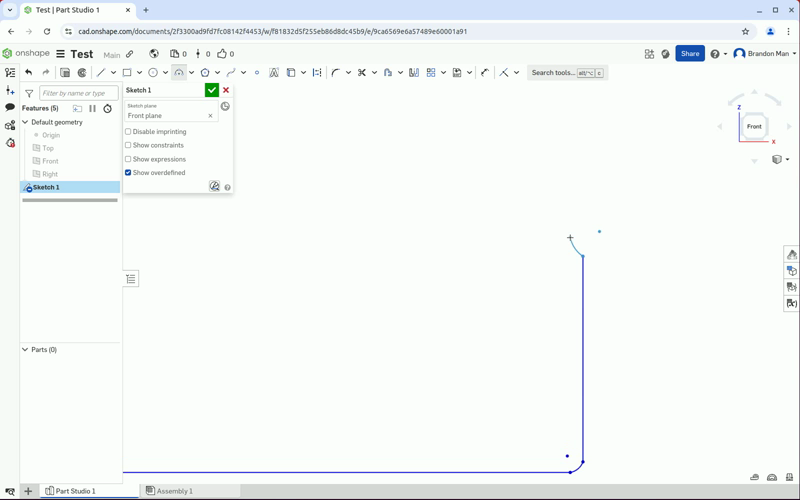
scroll(6)
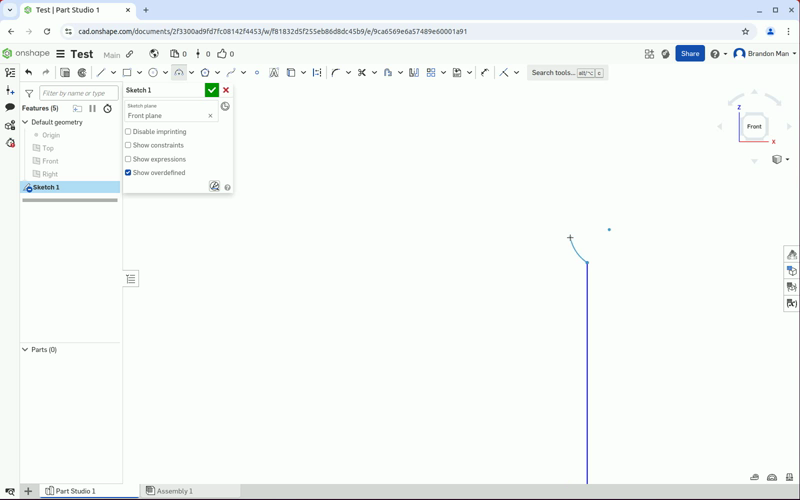
scroll(6)
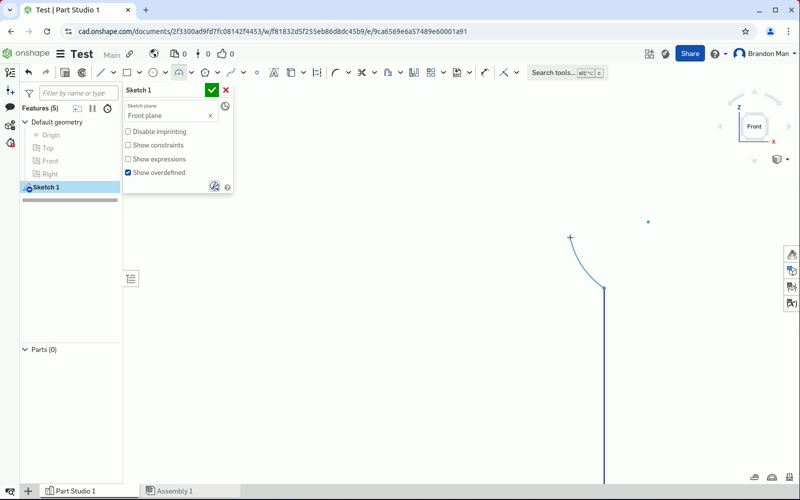
click(570, 237)
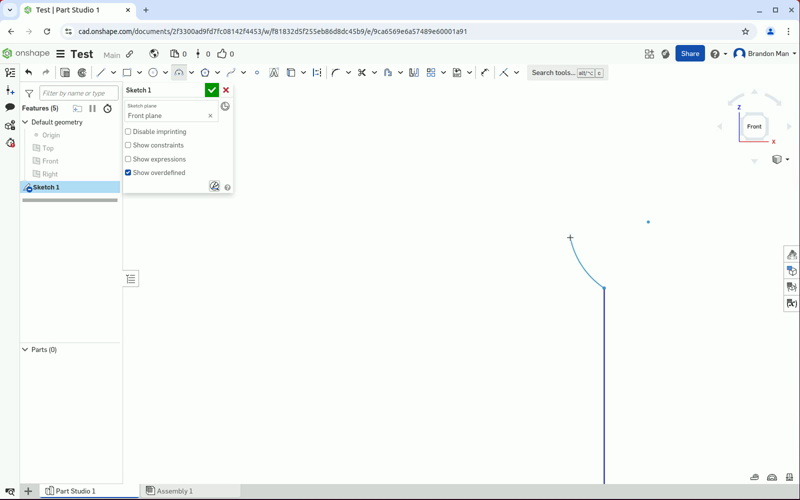
scroll(-6)
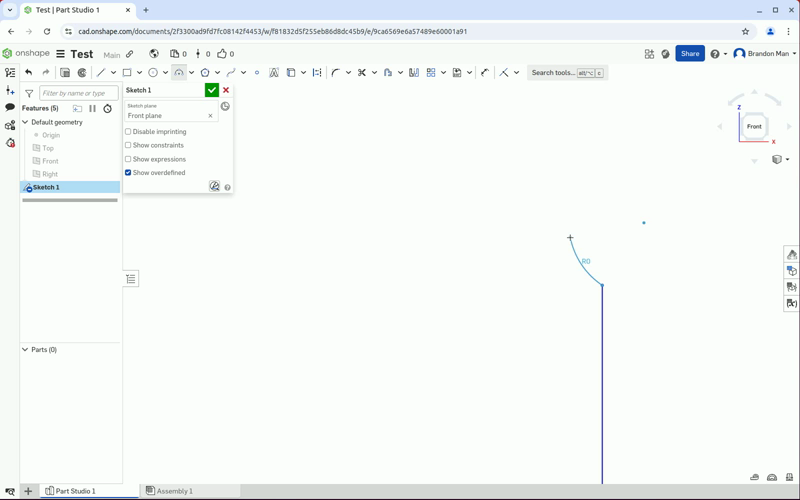
scroll(-6)
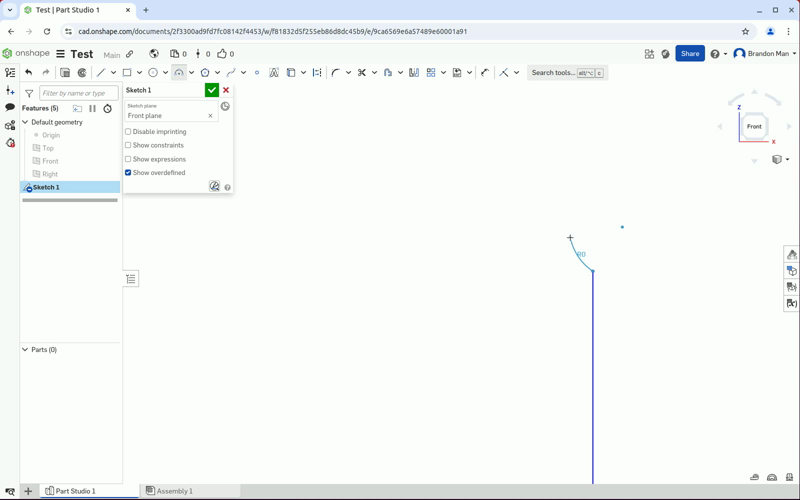
scroll(-6)
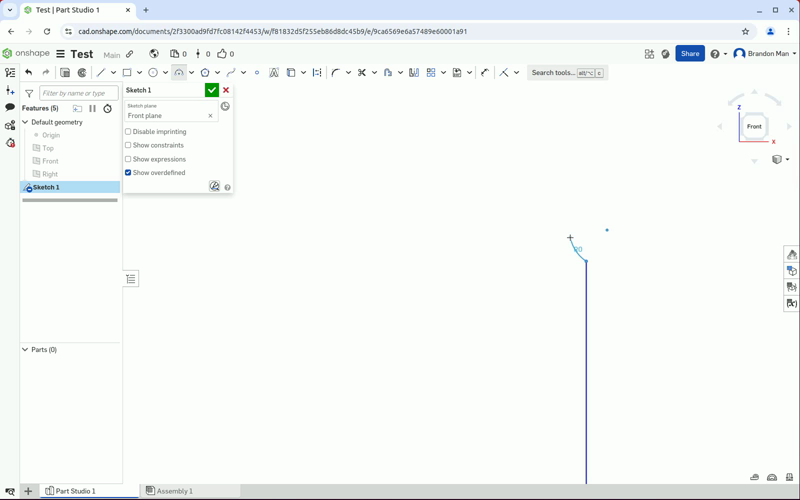
scroll(-6)
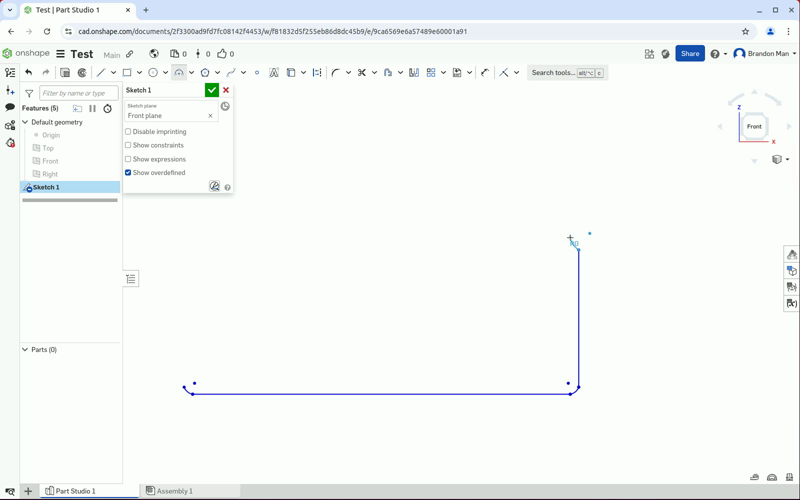
scroll(-6)
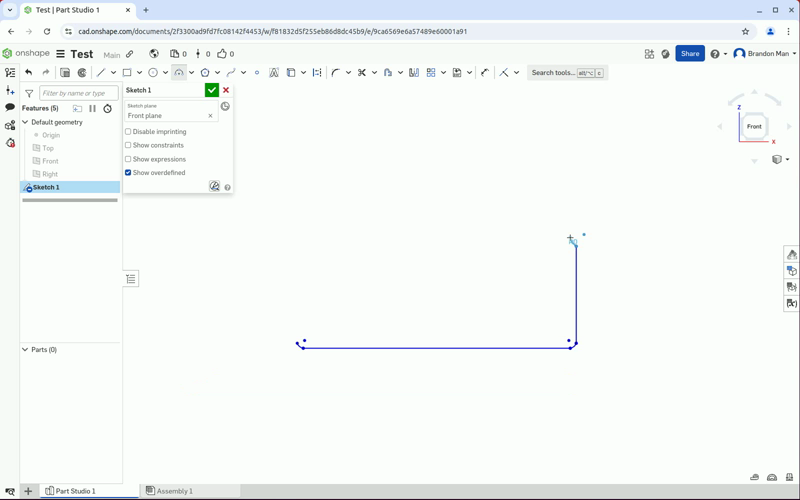
scroll(-6)
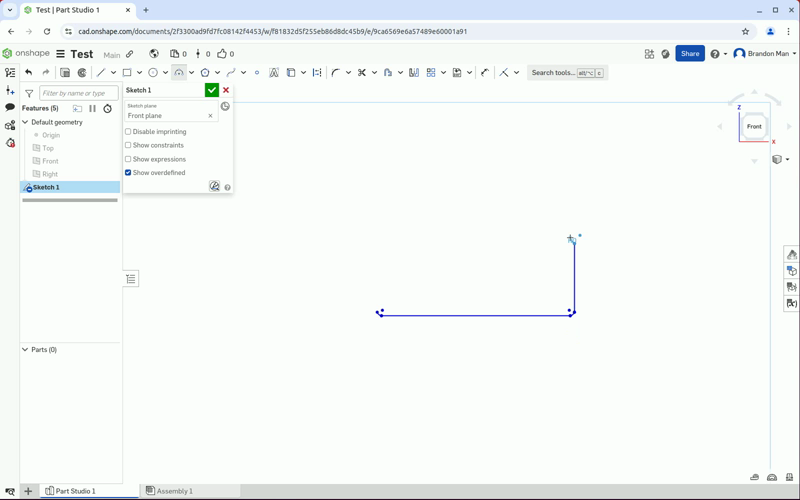
scroll(-6)
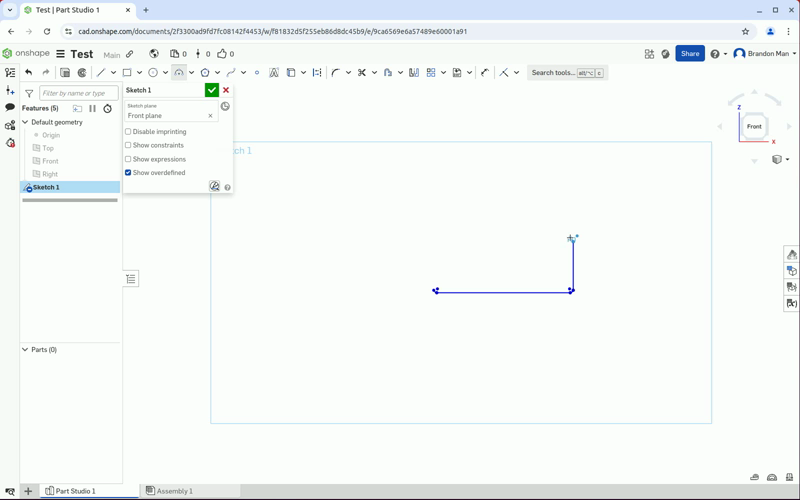
mouse_move(572, 238)
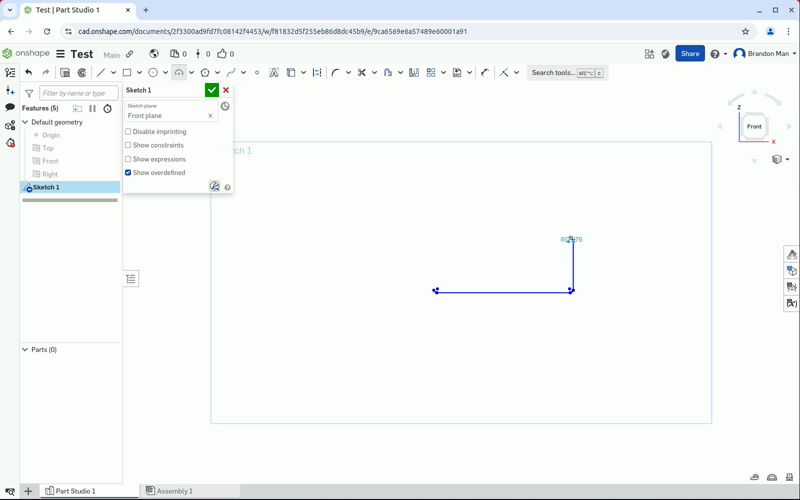
scroll(6)
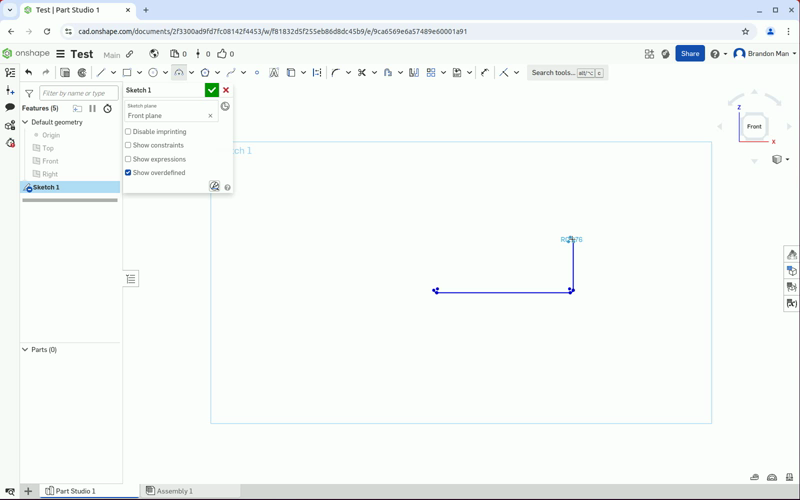
scroll(6)
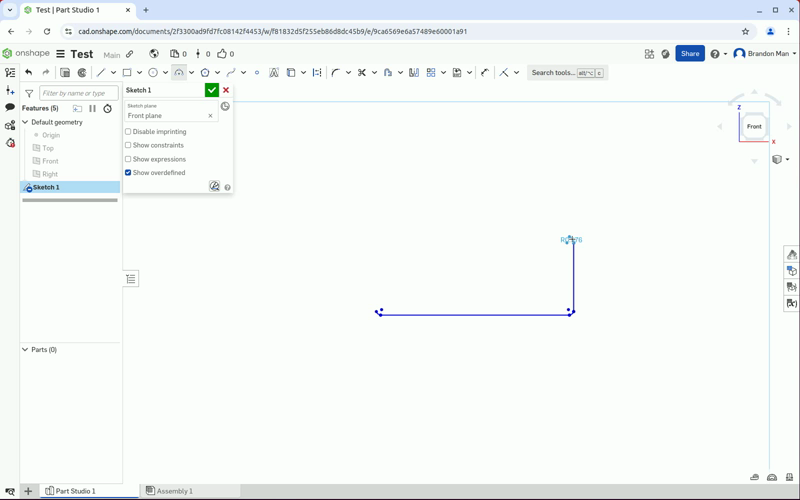
scroll(6)
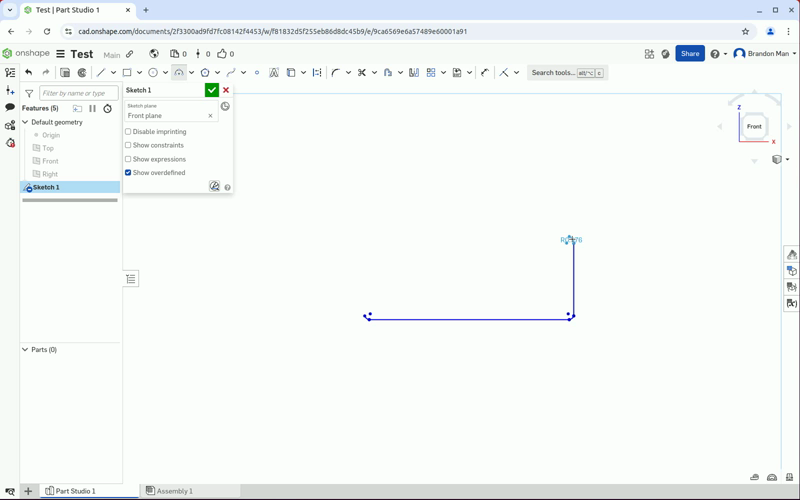
scroll(6)
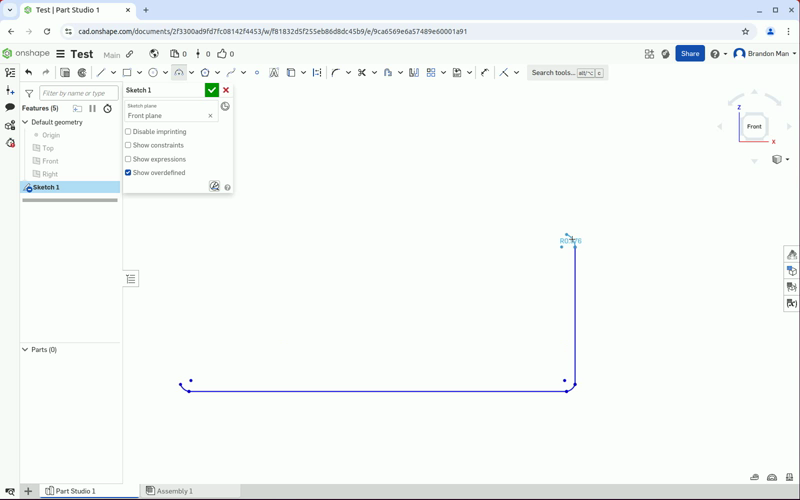
scroll(6)
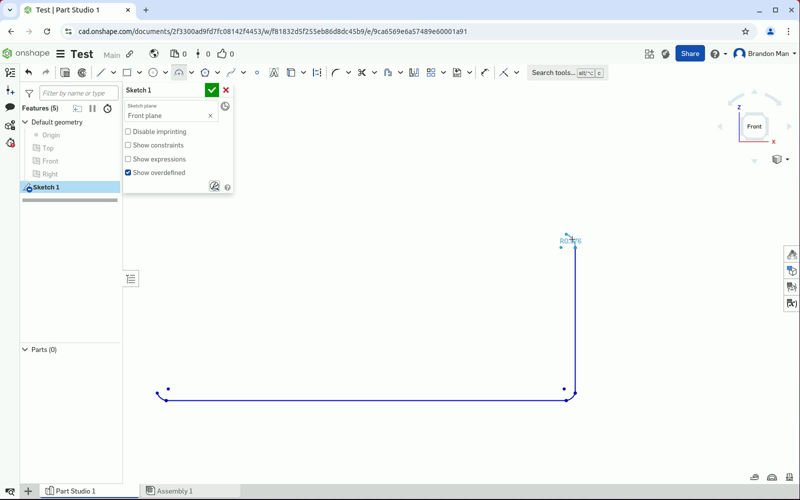
scroll(6)
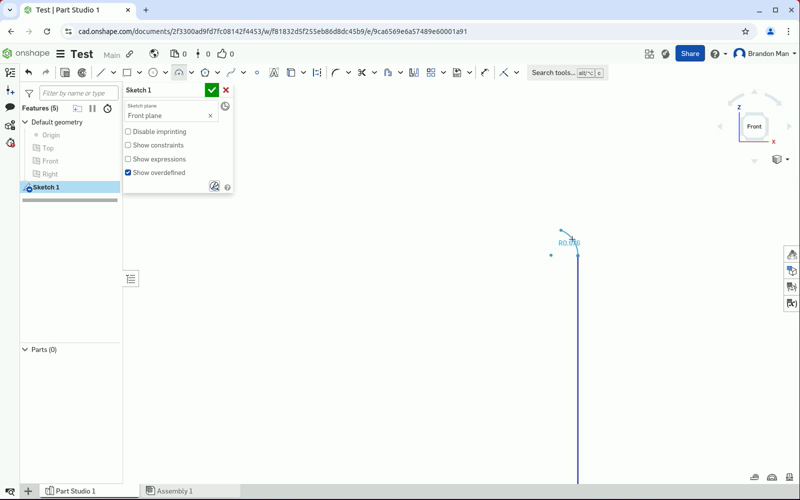
scroll(6)
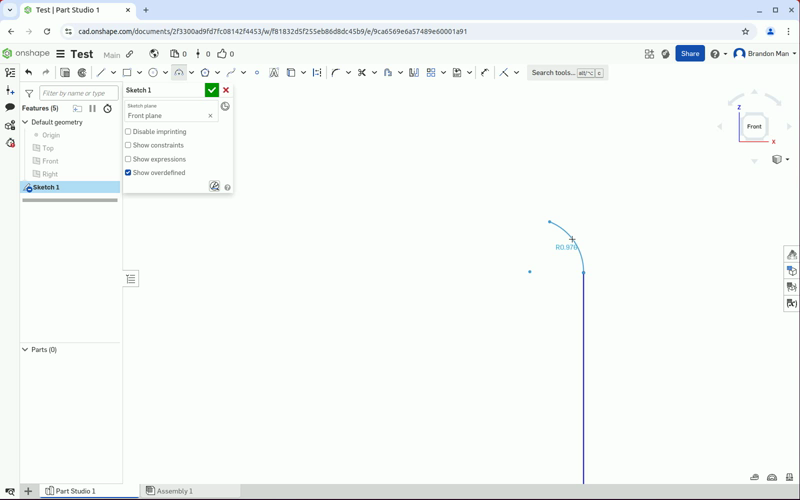
click(572, 238)
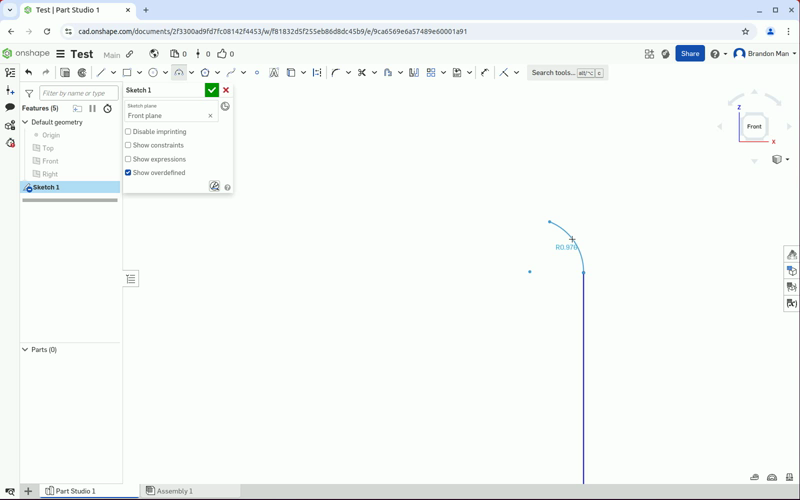
scroll(-6)
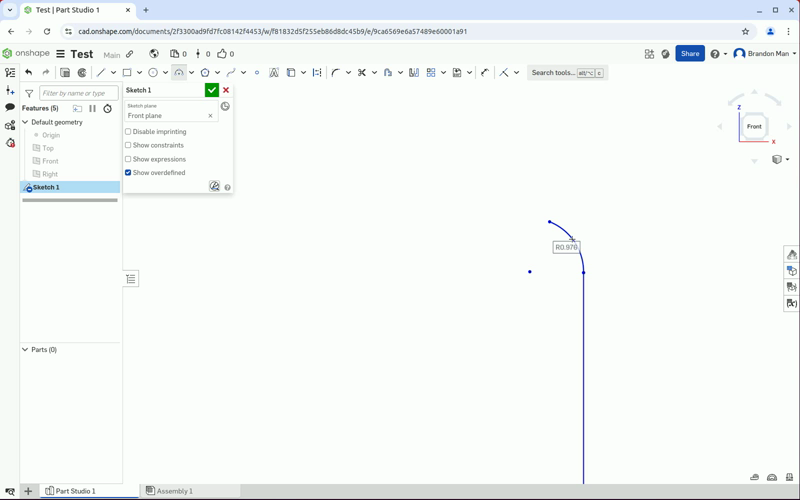
scroll(-6)
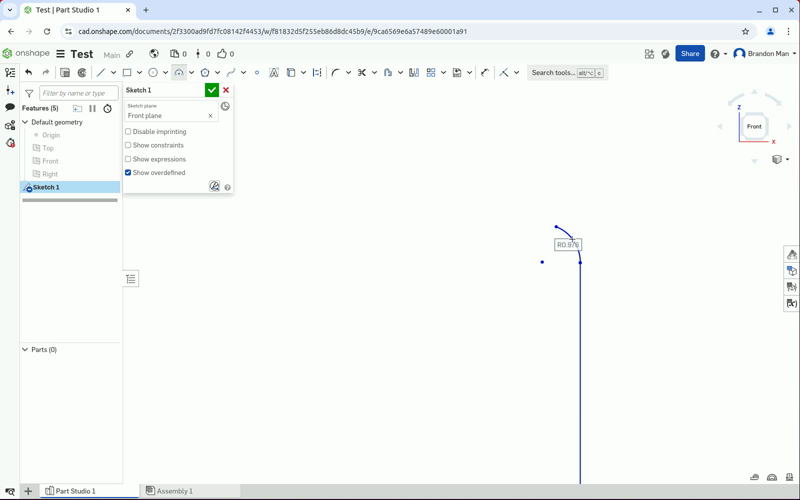
scroll(-6)
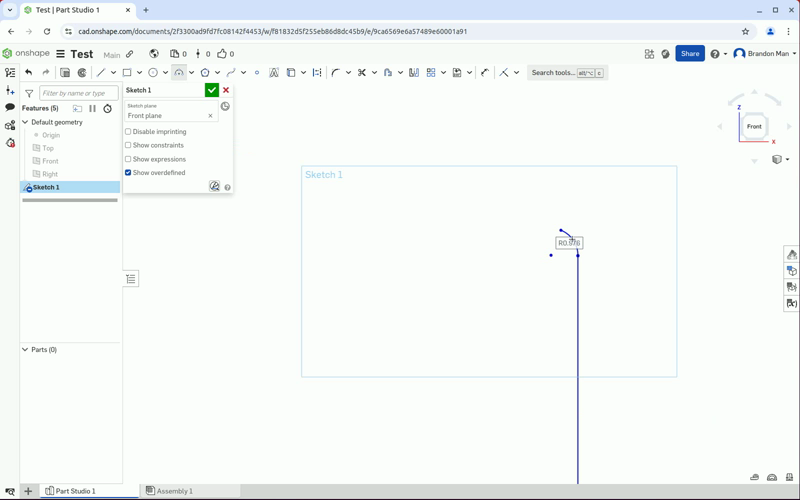
scroll(-6)
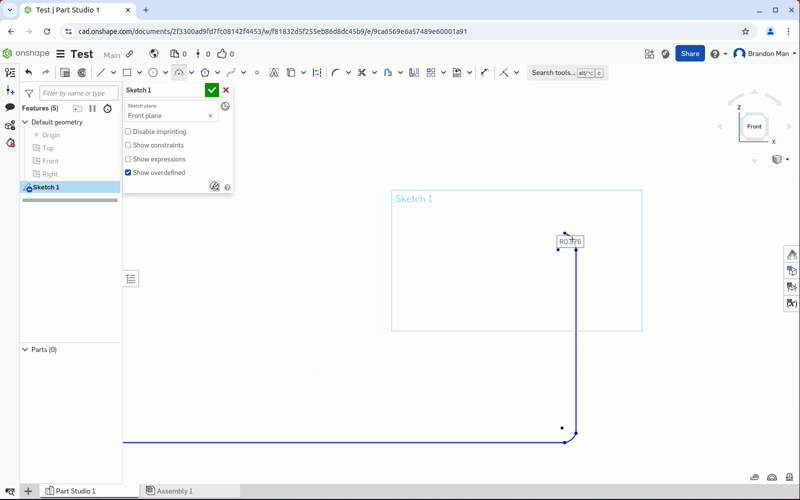
scroll(-6)
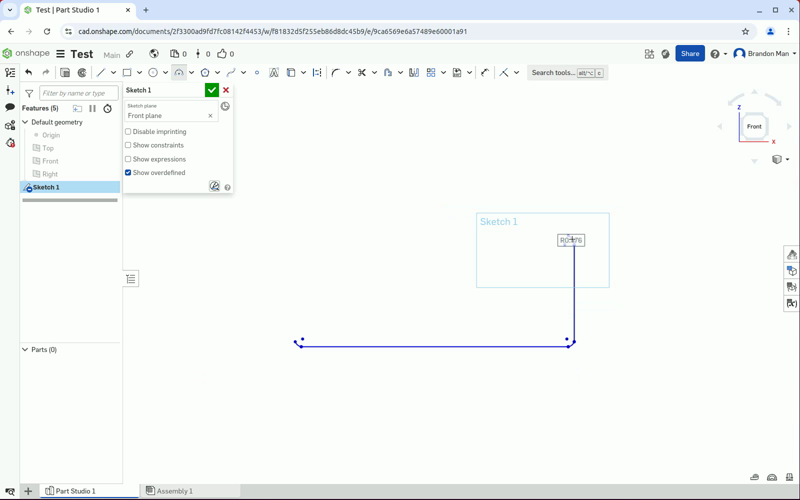
scroll(-6)
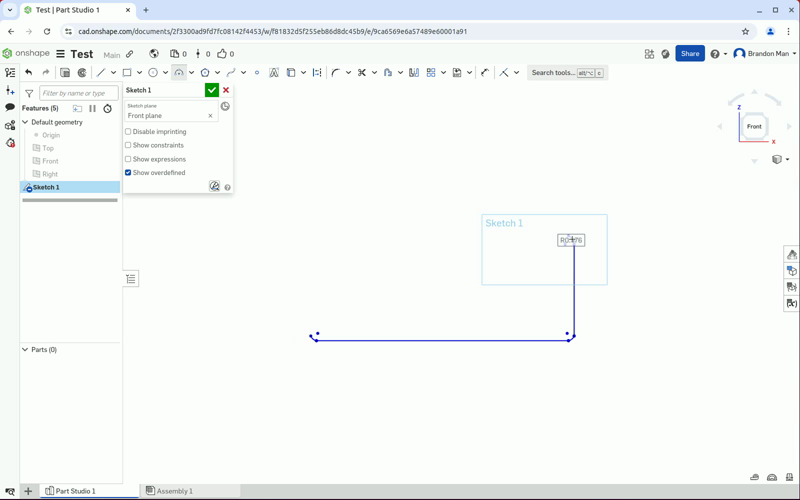
scroll(-6)
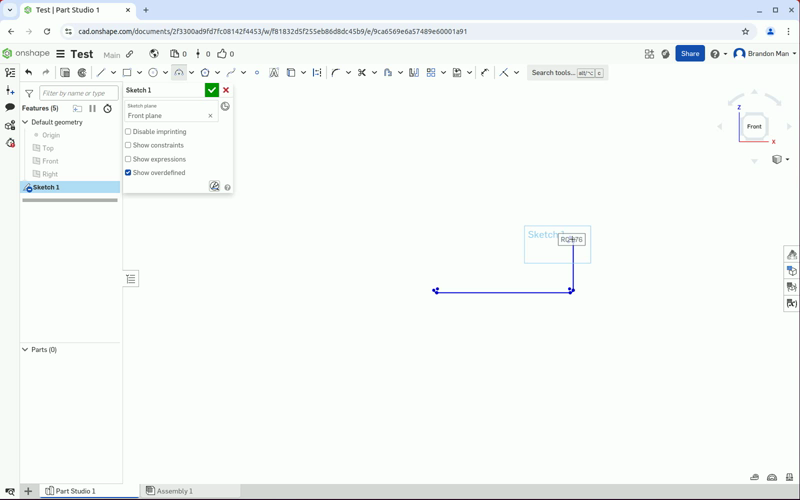
key_up(shift)
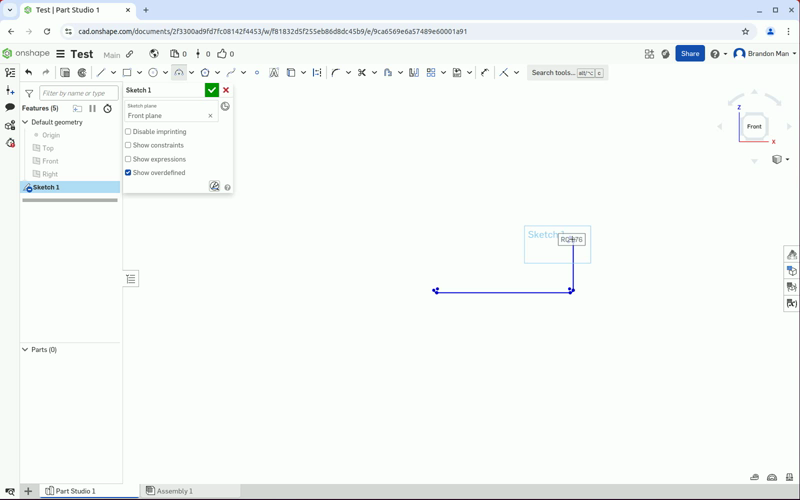
key(esc)
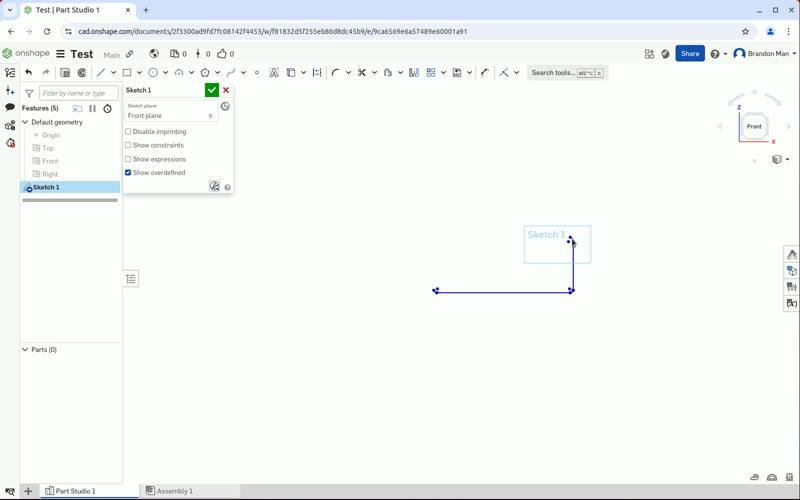
key(l)
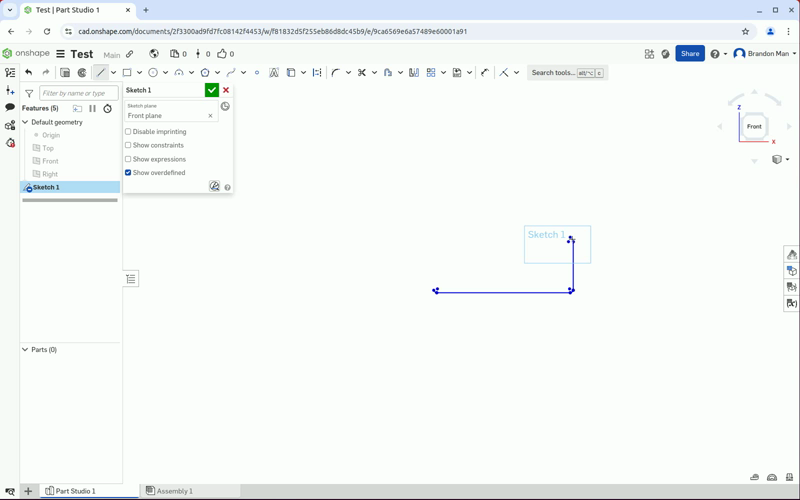
mouse_move(570, 237)
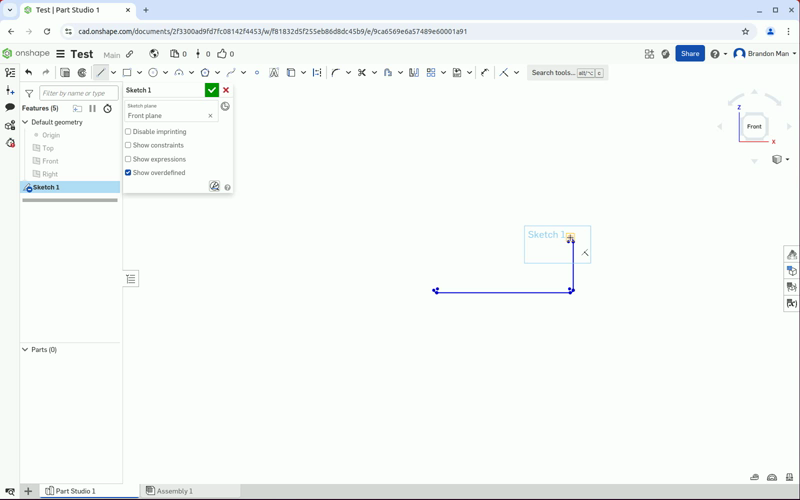
scroll(6)
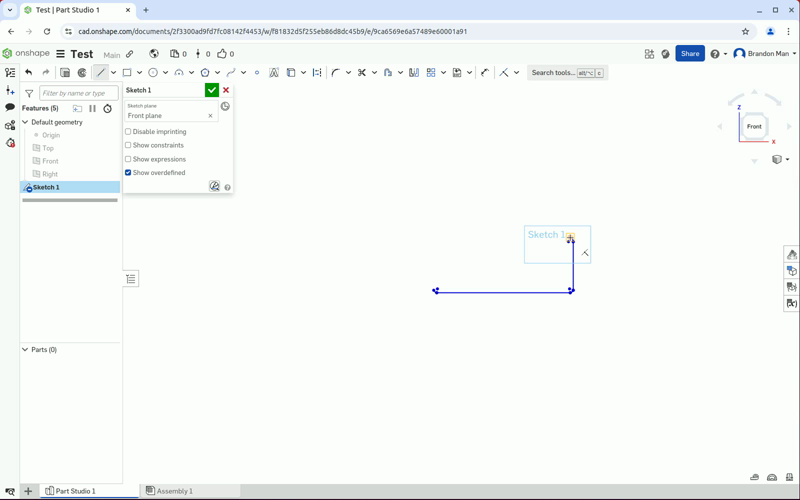
scroll(6)
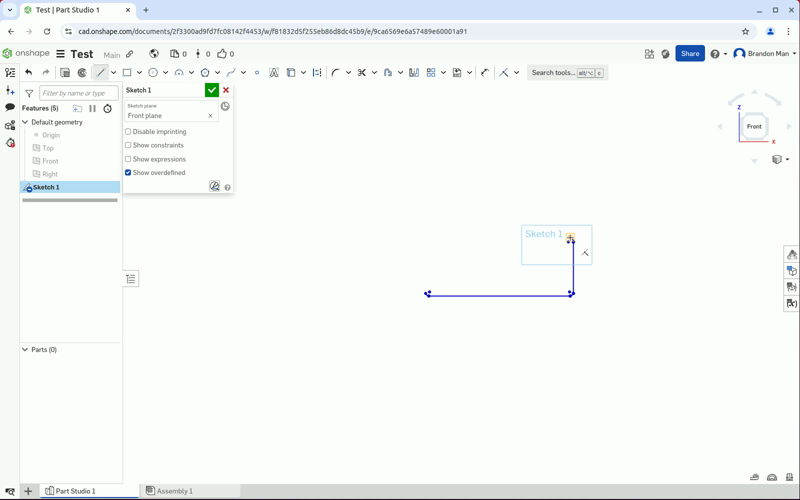
scroll(6)
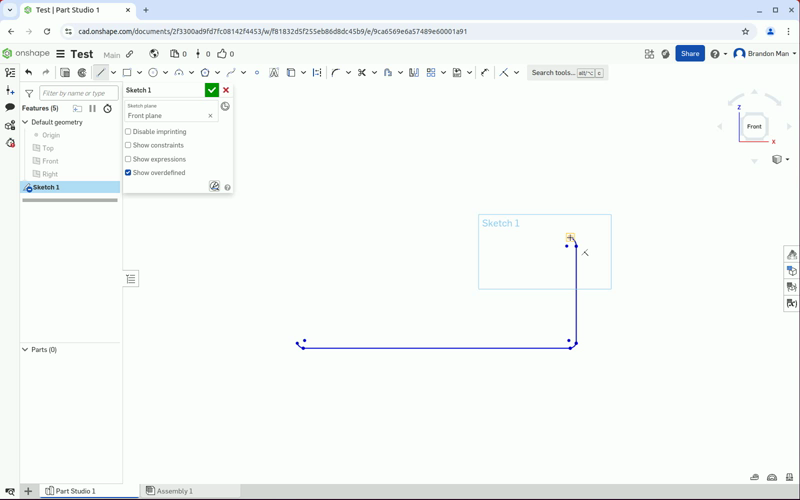
scroll(6)
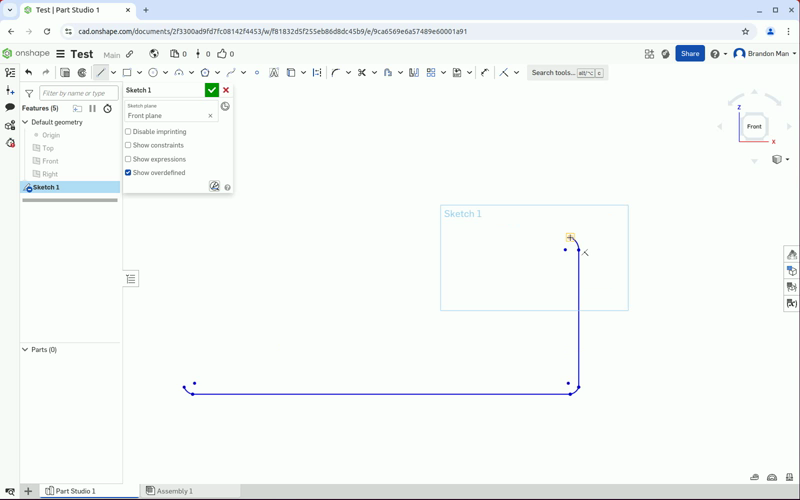
scroll(6)
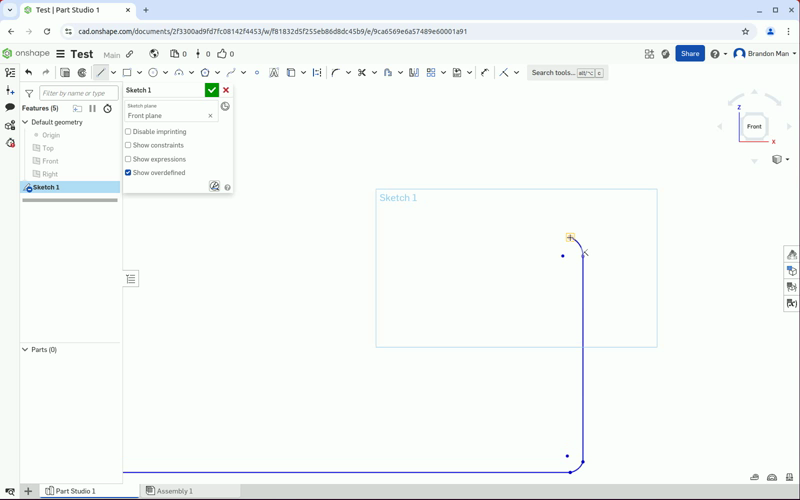
scroll(6)
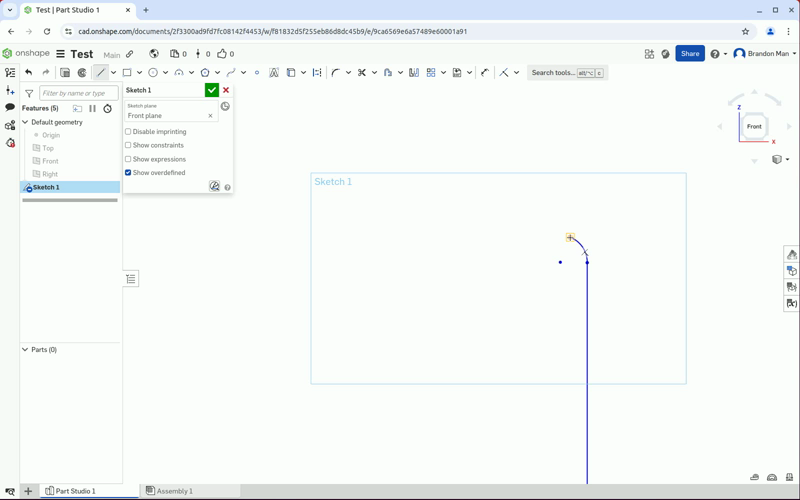
scroll(6)
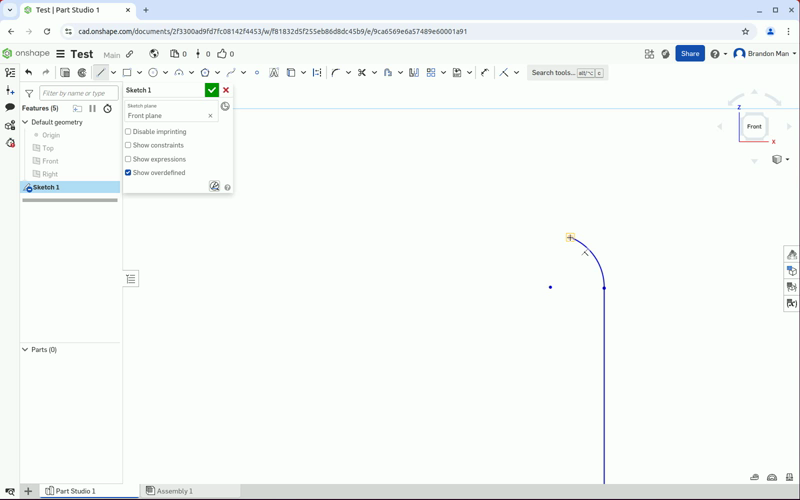
click(570, 237)
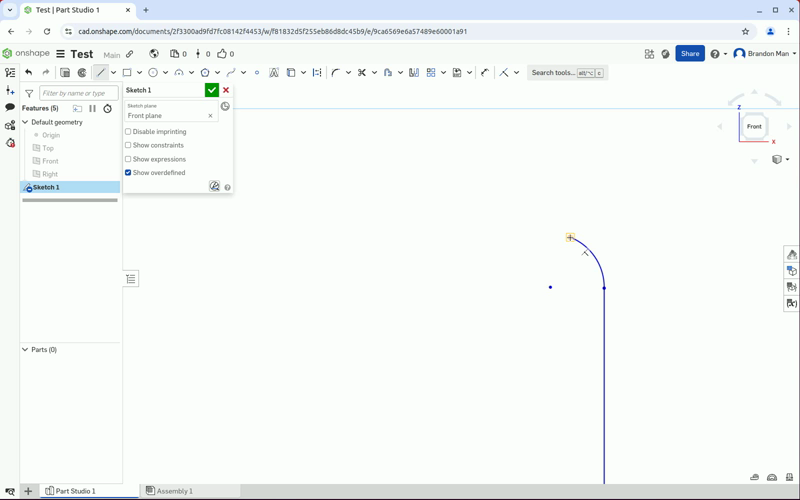
scroll(-6)
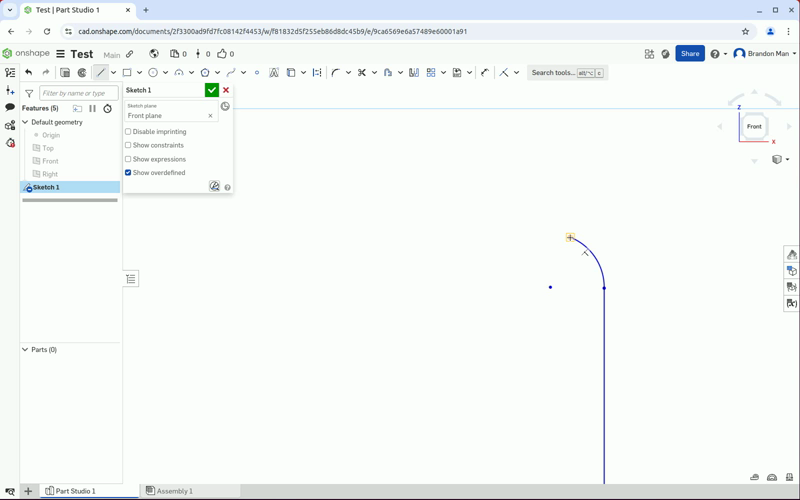
scroll(-6)
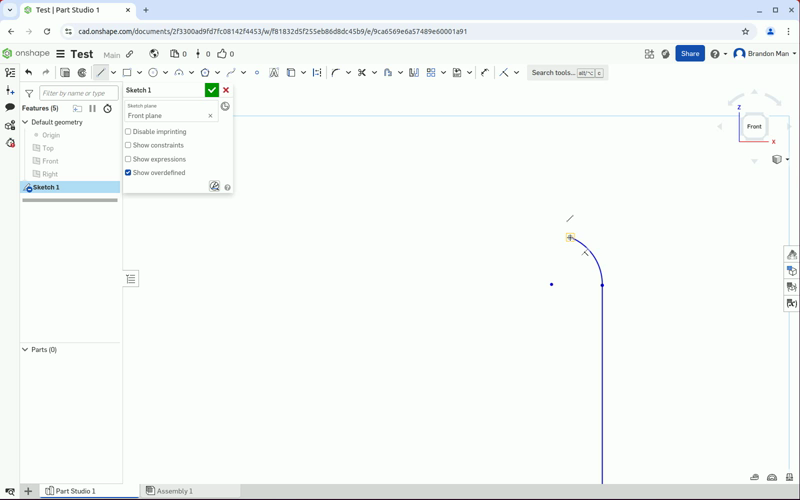
scroll(-6)
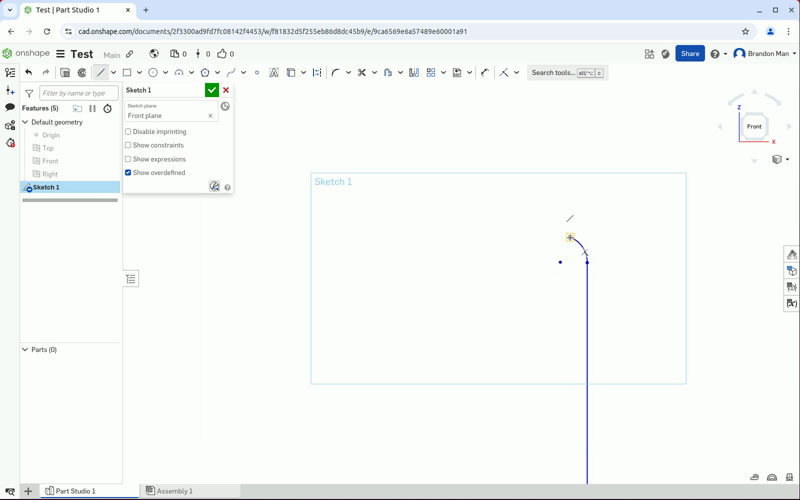
scroll(-6)
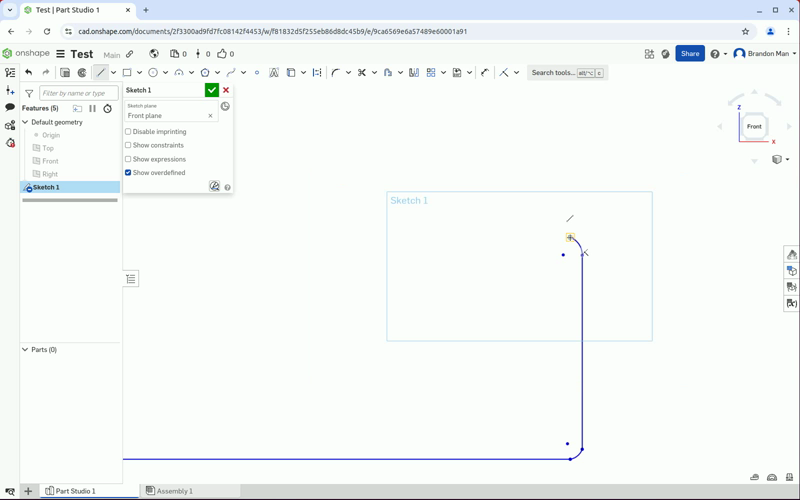
scroll(-6)
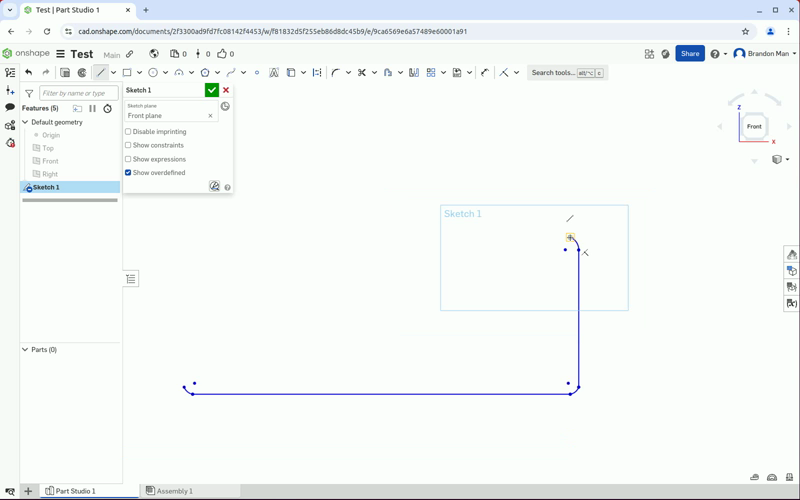
scroll(-6)
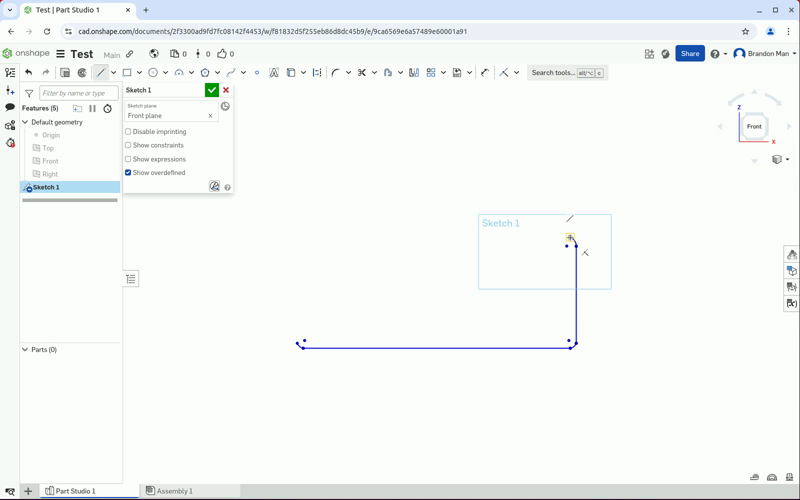
scroll(-6)
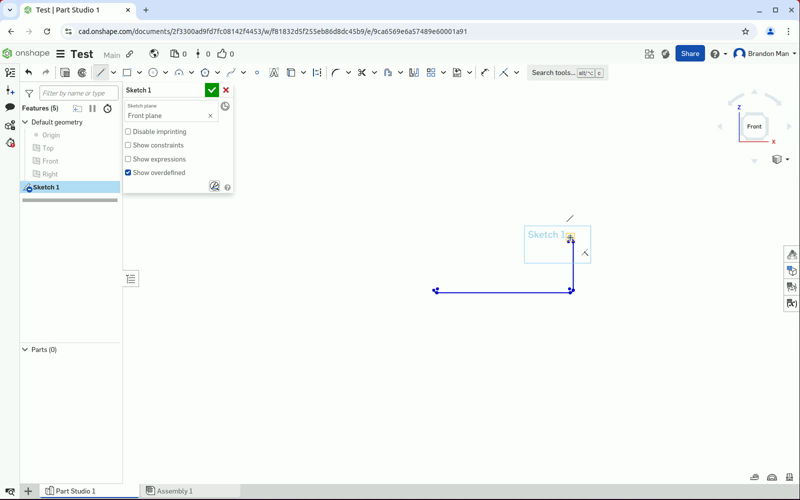
key_down(shift)
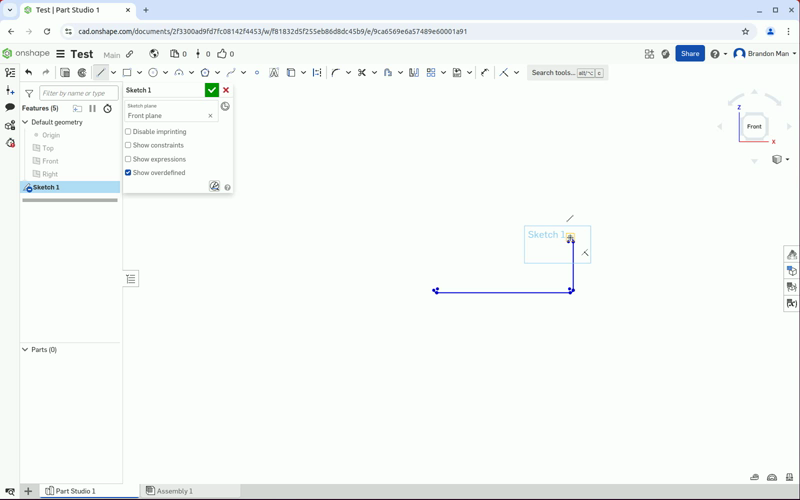
mouse_move(436, 237)
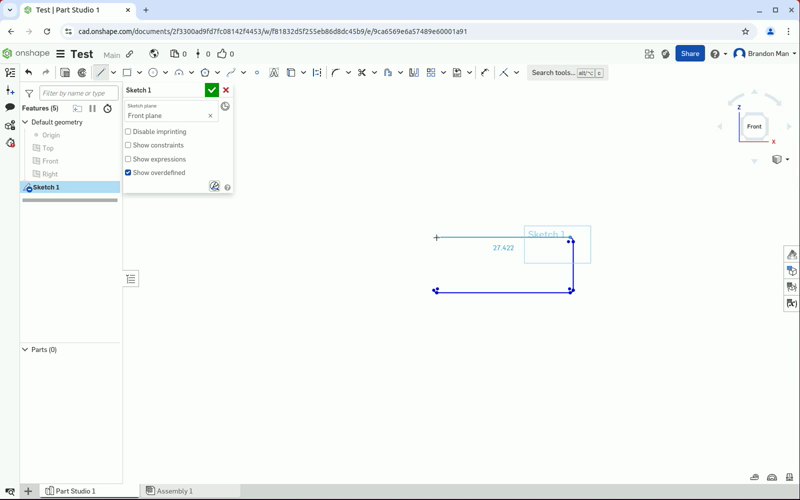
click(436, 237)
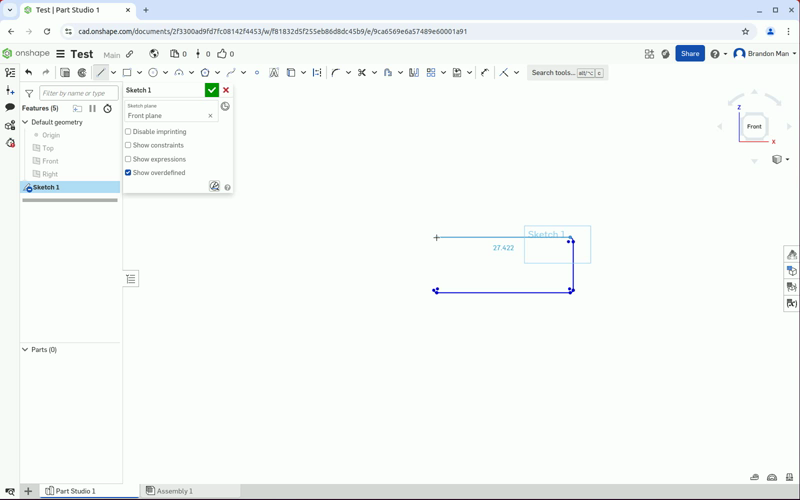
key_up(shift)
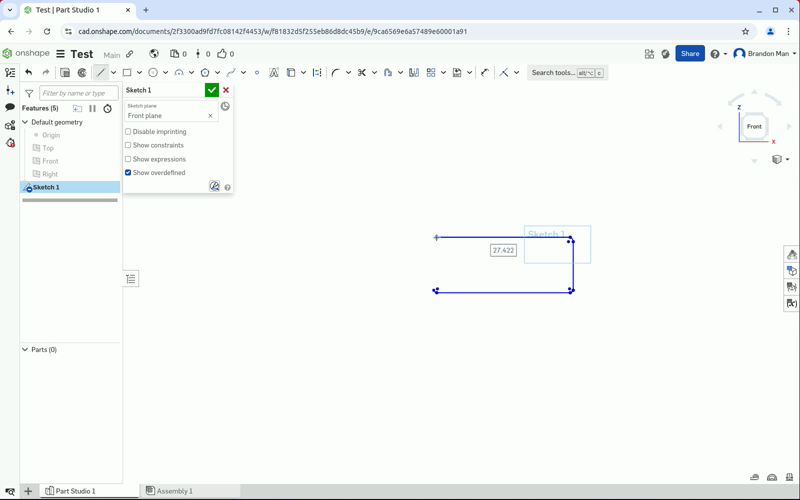
key(esc)
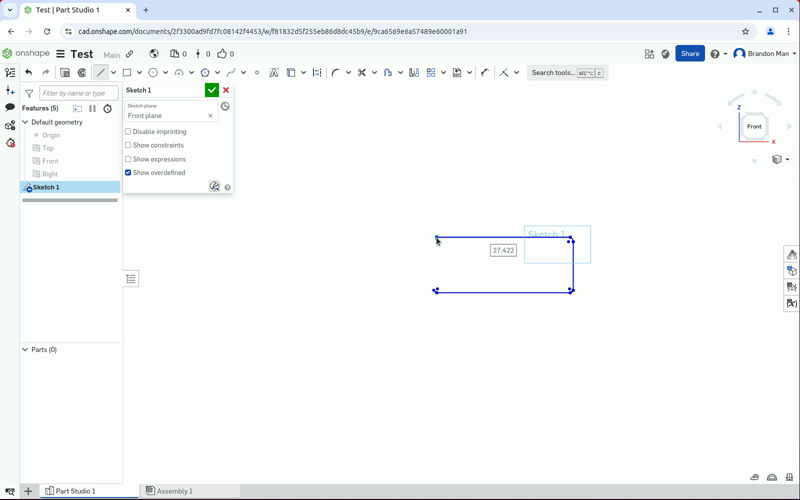
key(a)
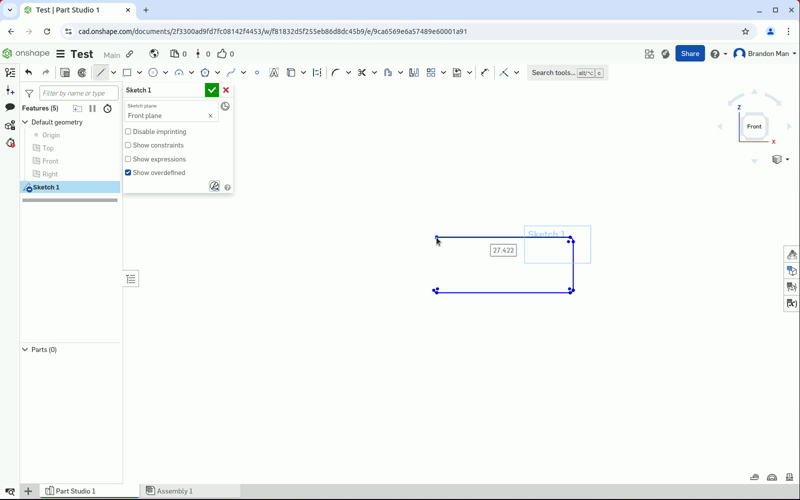
mouse_move(436, 237)
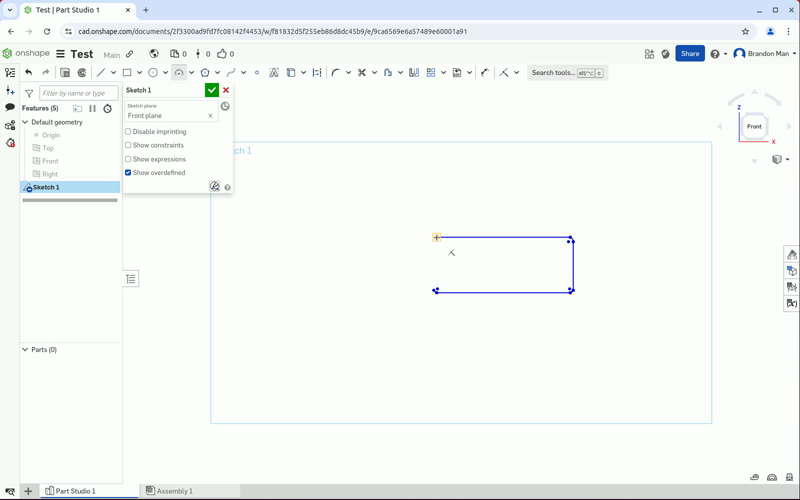
click(436, 237)
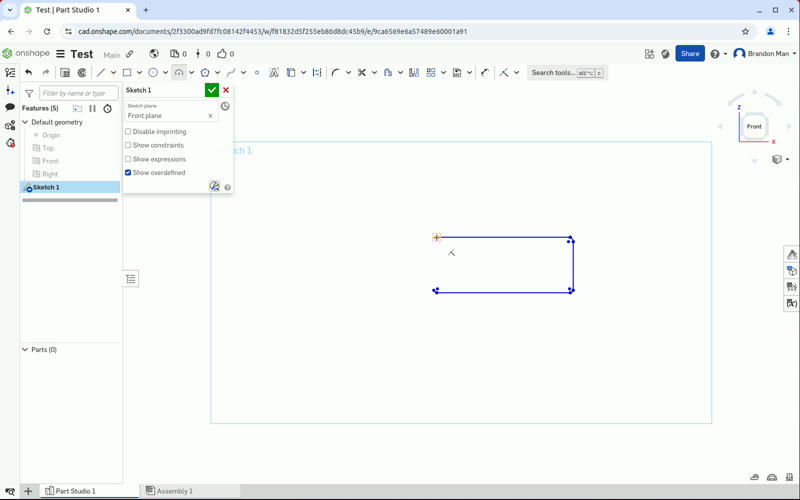
key_down(shift)
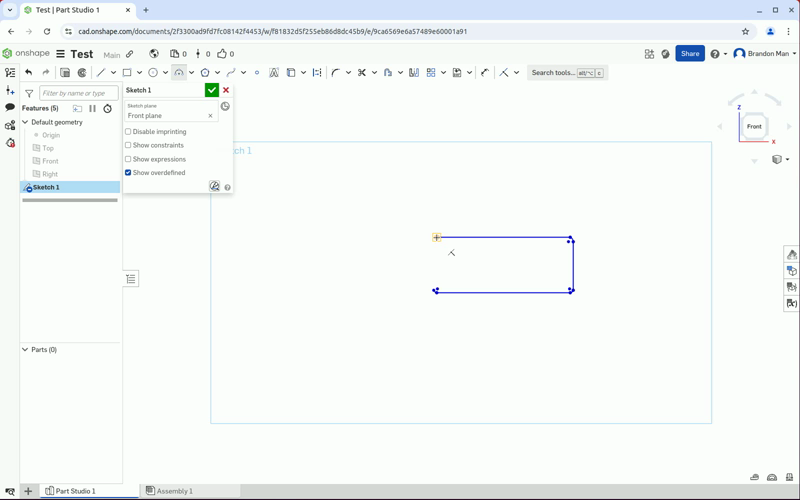
mouse_move(433, 241)
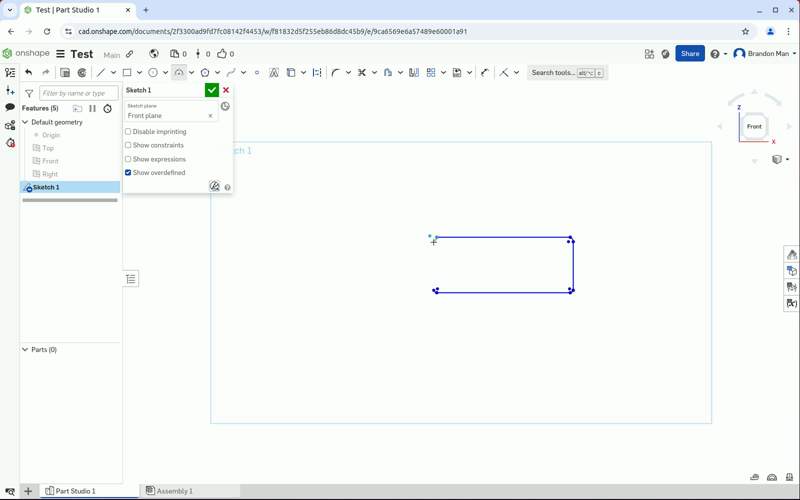
scroll(6)
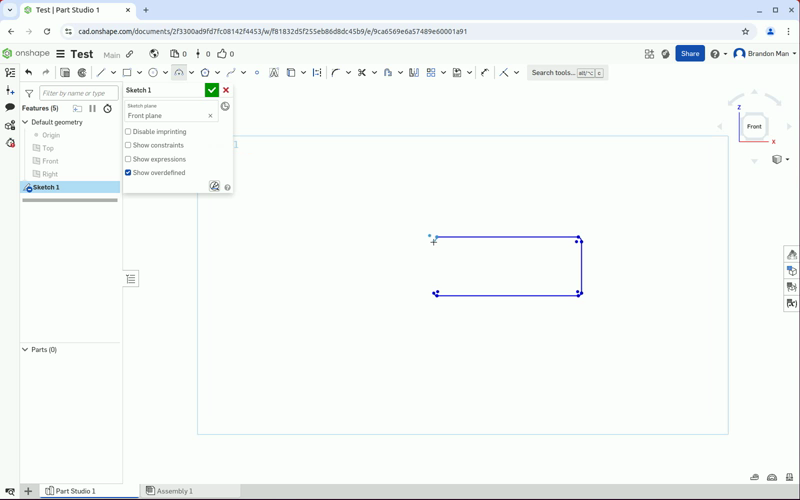
scroll(6)
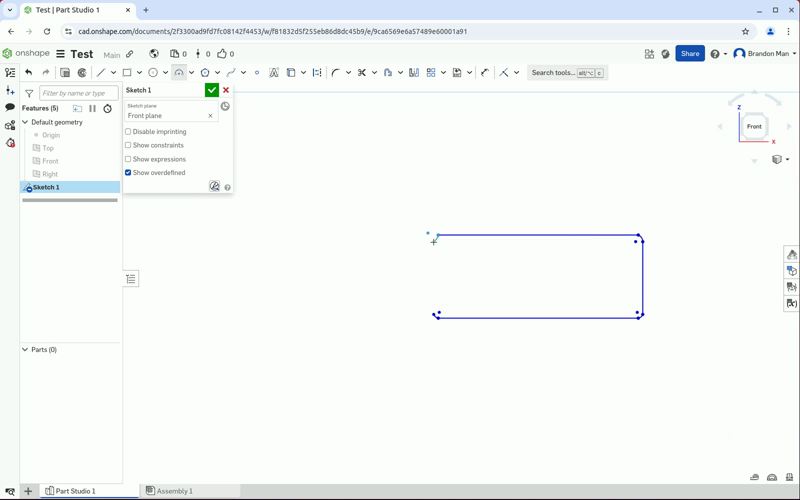
scroll(6)
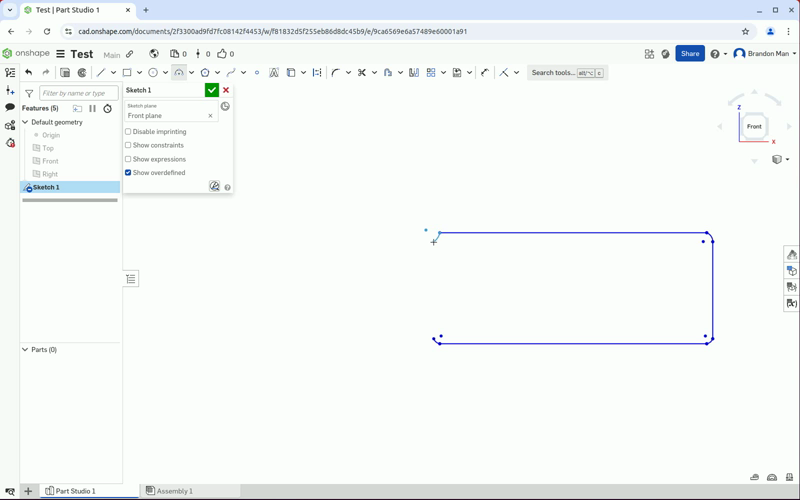
scroll(6)
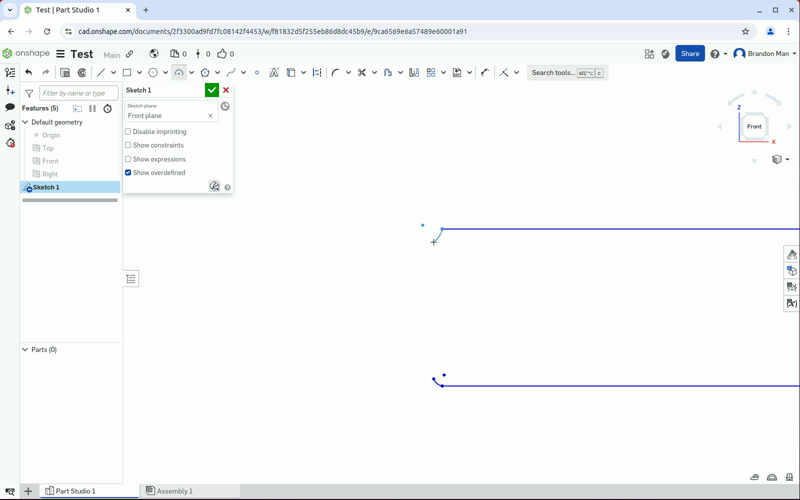
scroll(6)
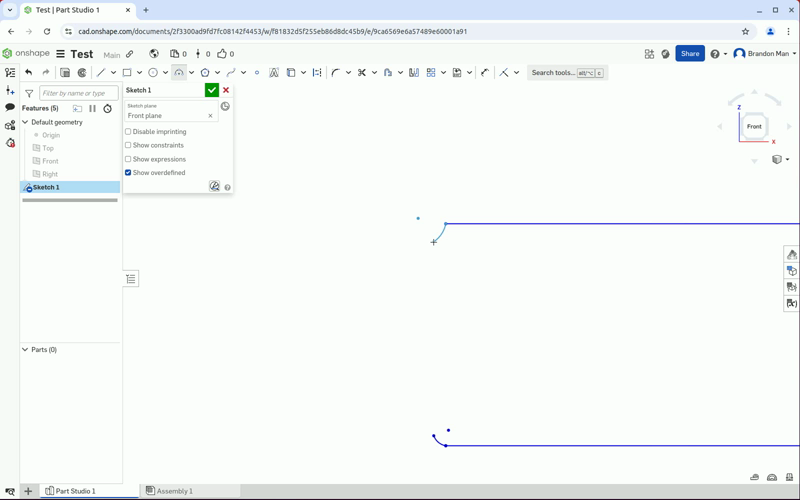
scroll(6)
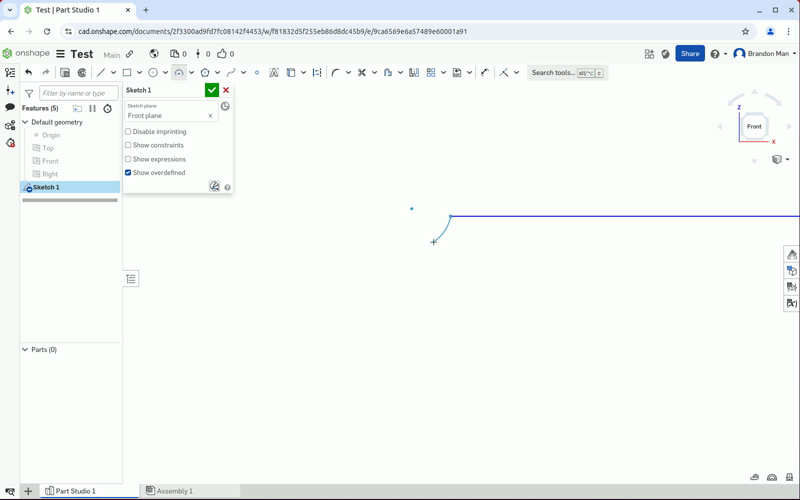
scroll(6)
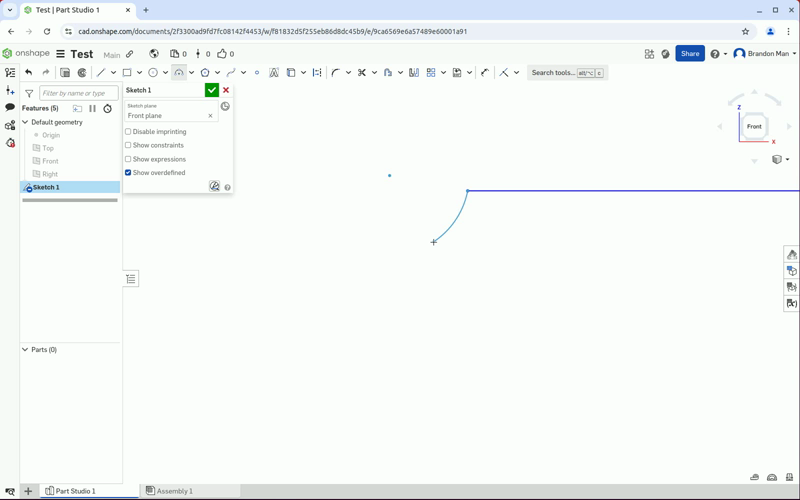
click(433, 241)
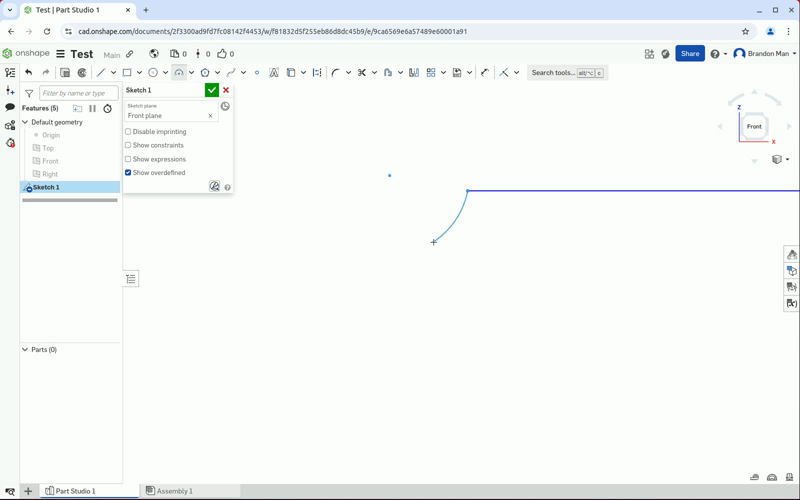
scroll(-6)
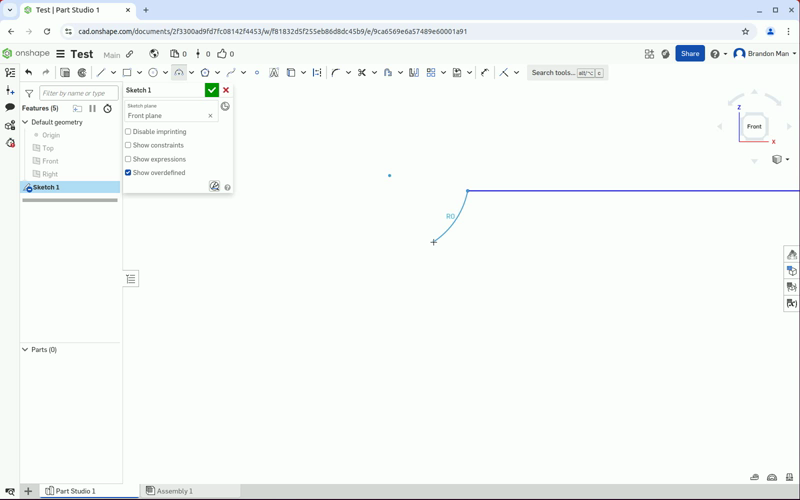
scroll(-6)
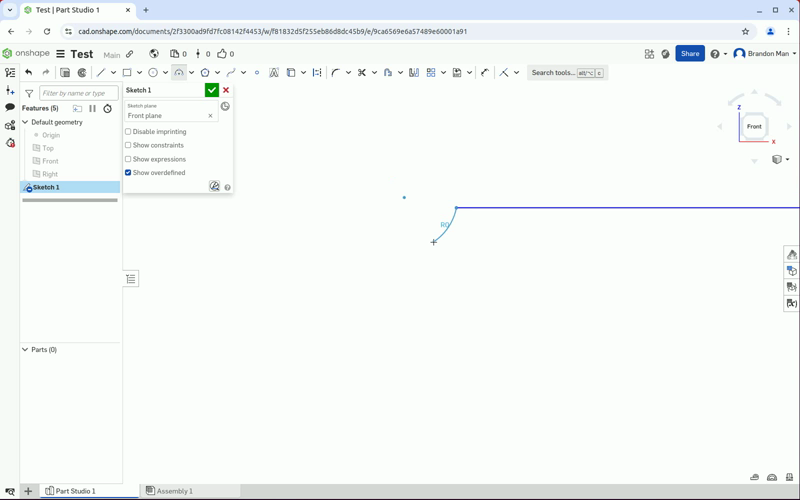
scroll(-6)
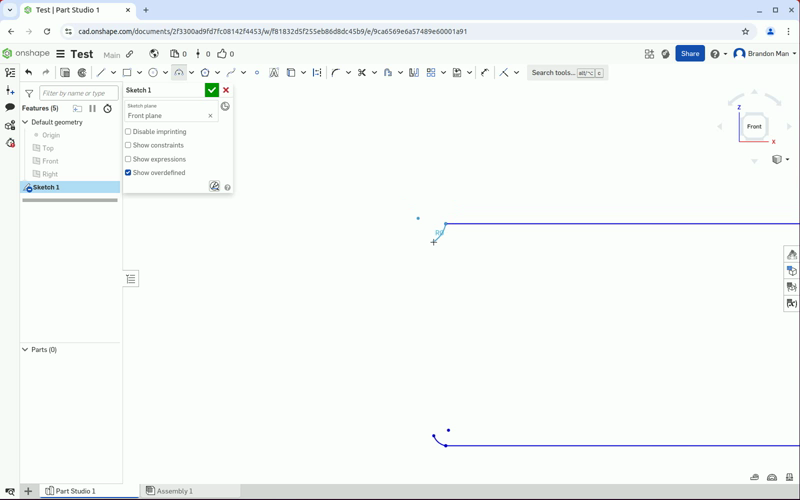
scroll(-6)
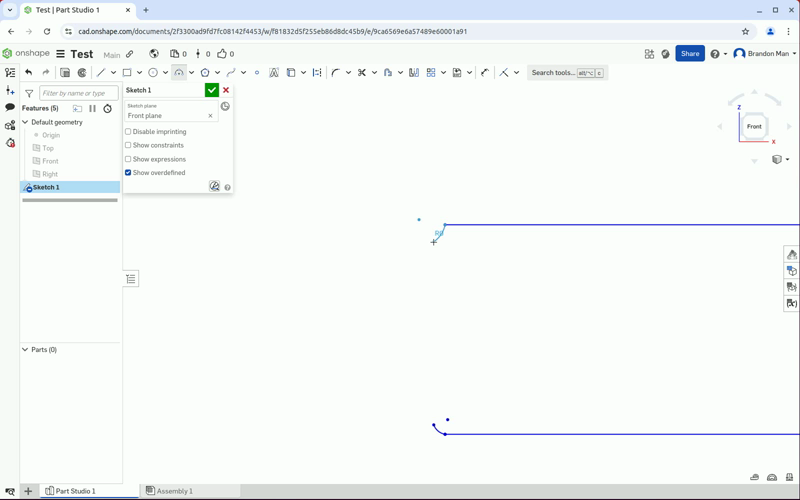
scroll(-6)
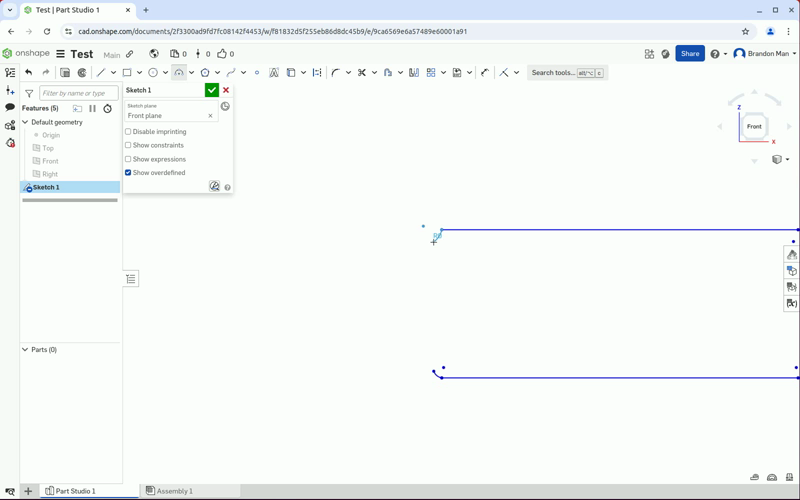
scroll(-6)
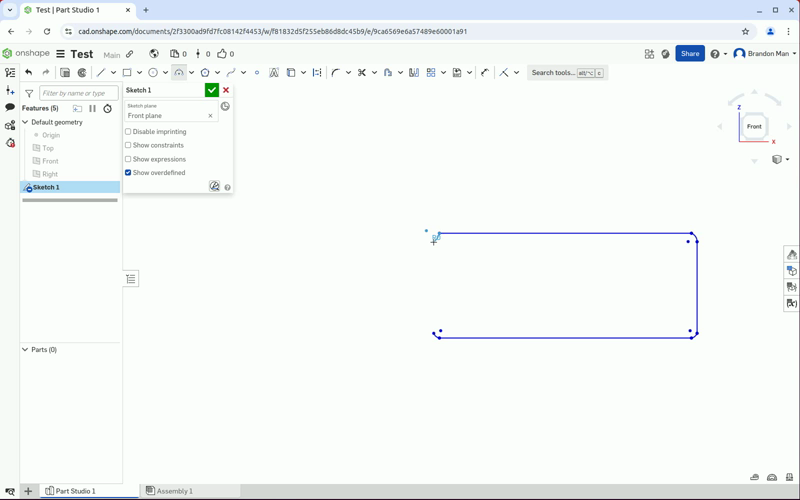
scroll(-6)
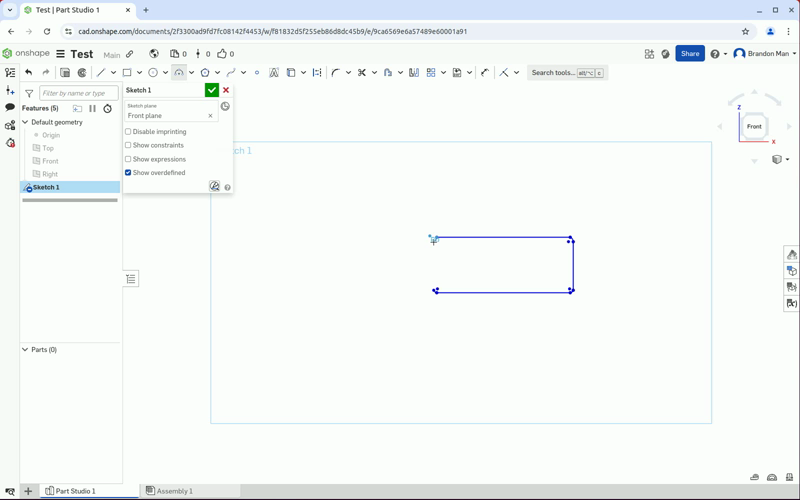
mouse_move(434, 238)
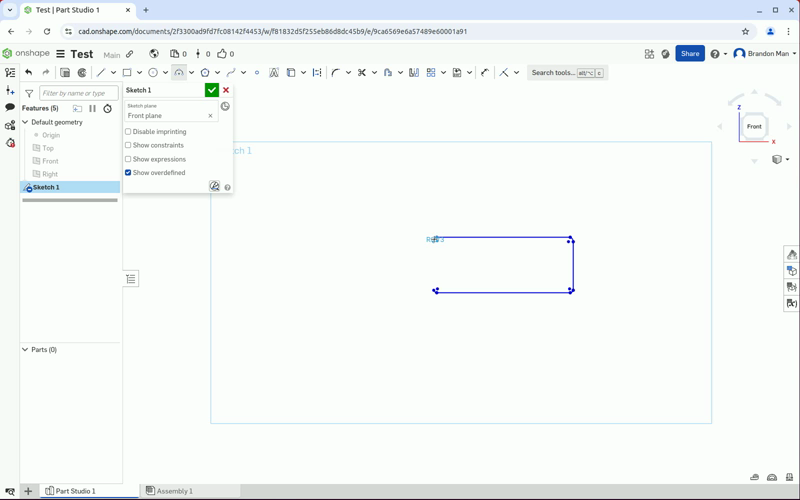
scroll(6)
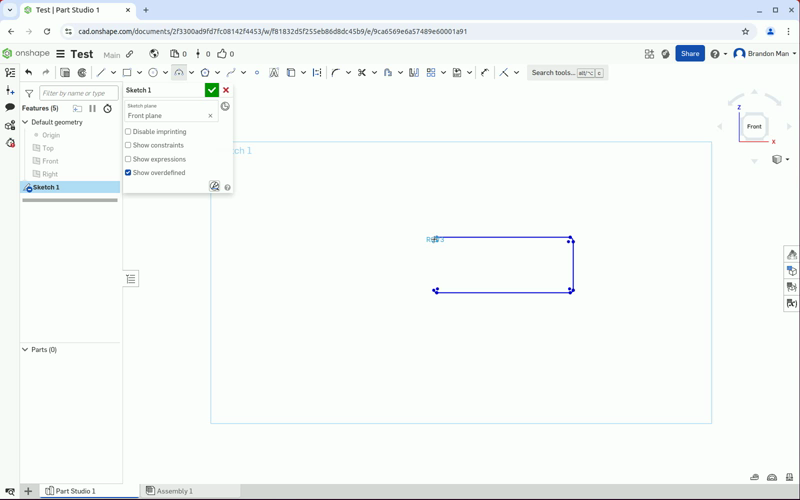
scroll(6)
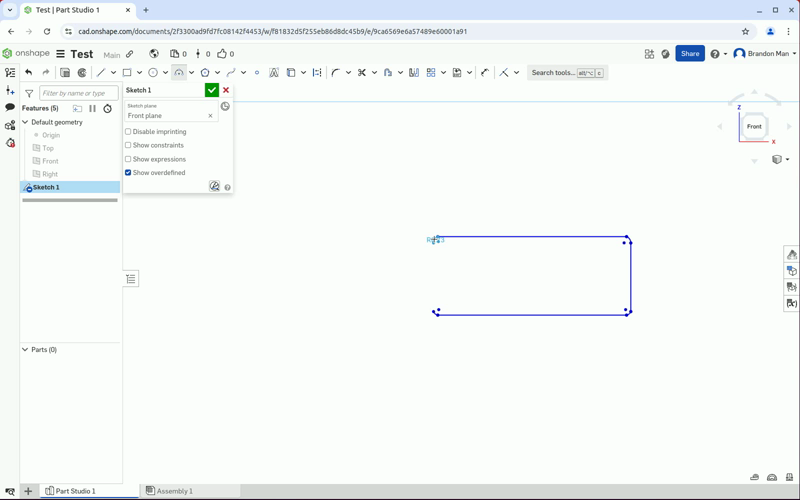
scroll(6)
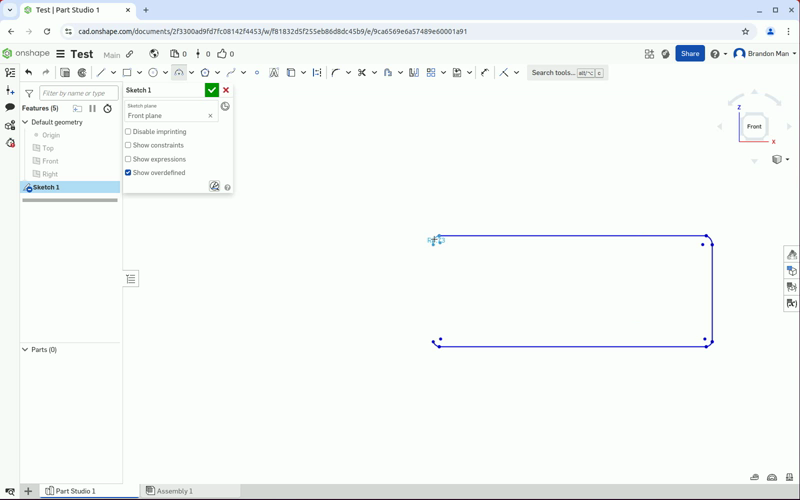
scroll(6)
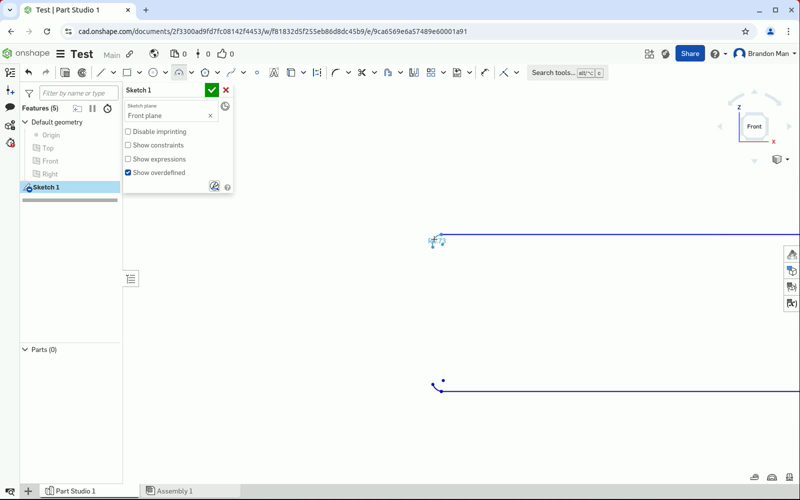
scroll(6)
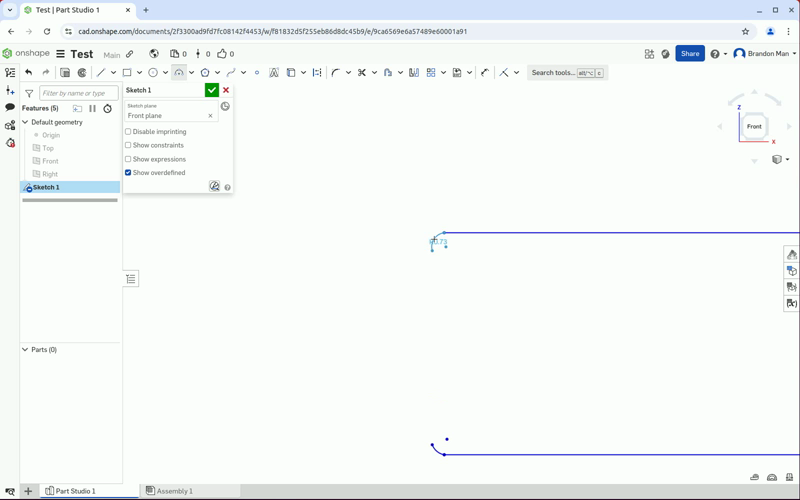
scroll(6)
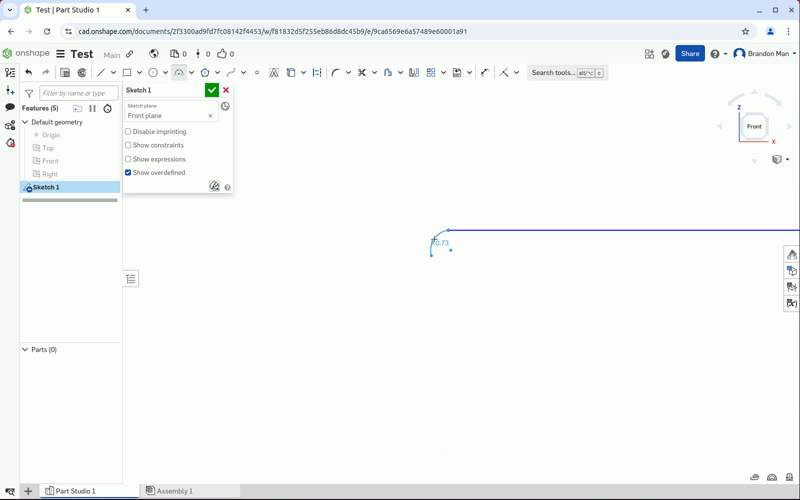
scroll(6)
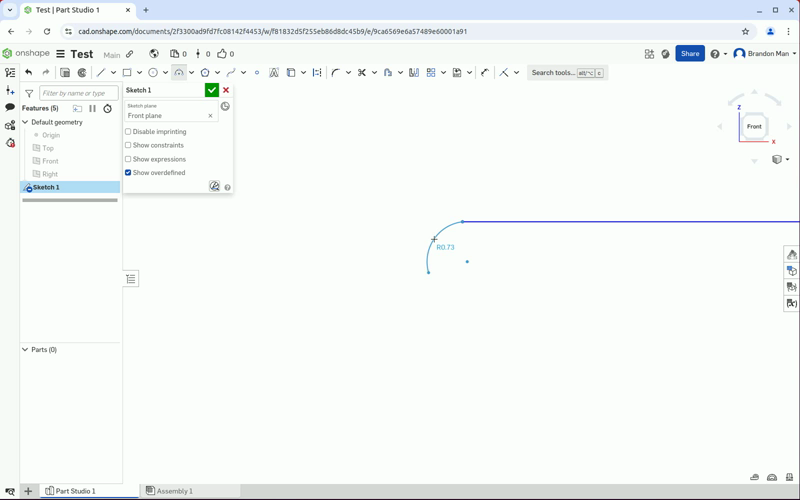
click(434, 238)
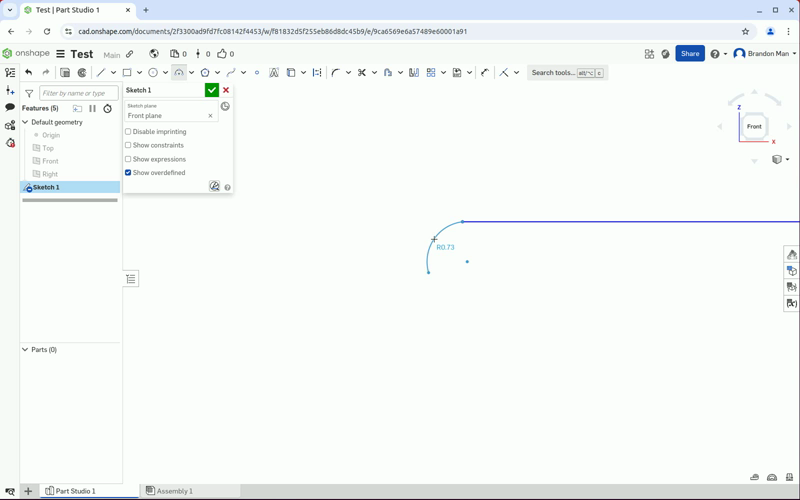
scroll(-6)
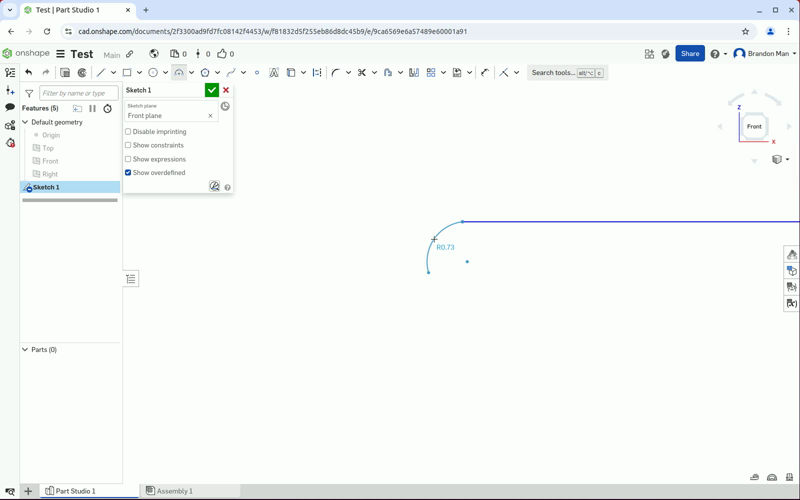
scroll(-6)
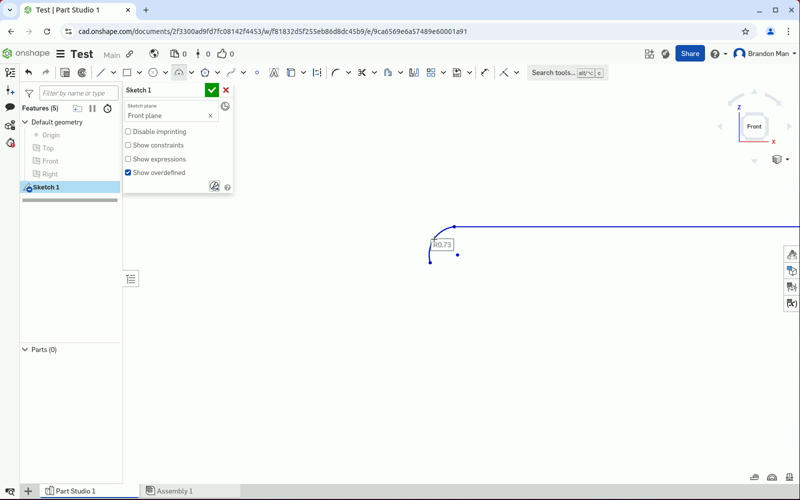
scroll(-6)
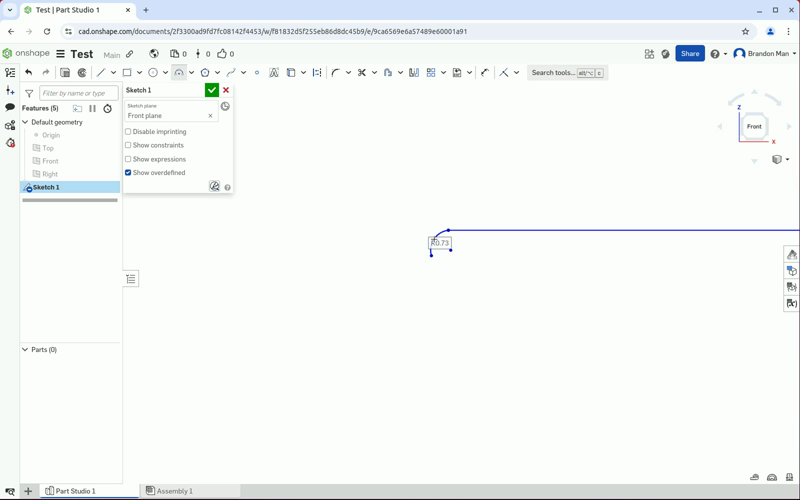
scroll(-6)
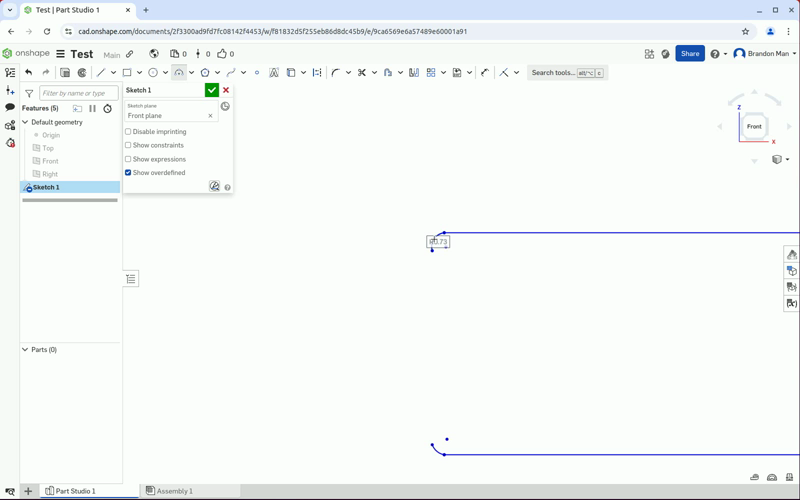
scroll(-6)
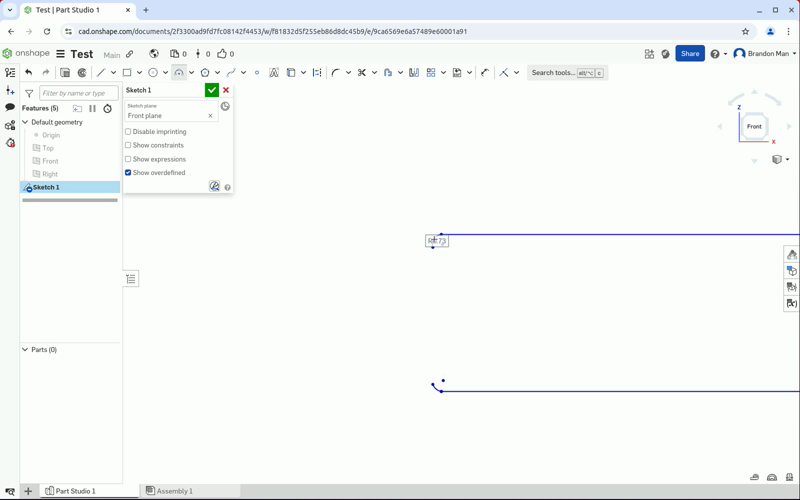
scroll(-6)
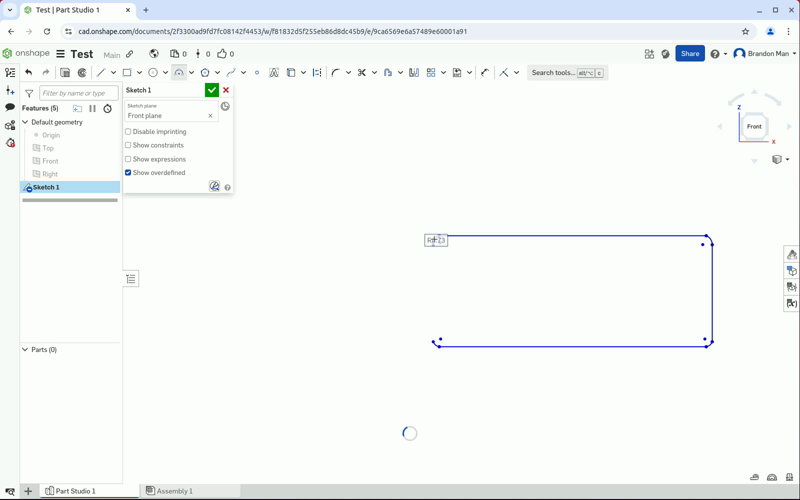
scroll(-6)
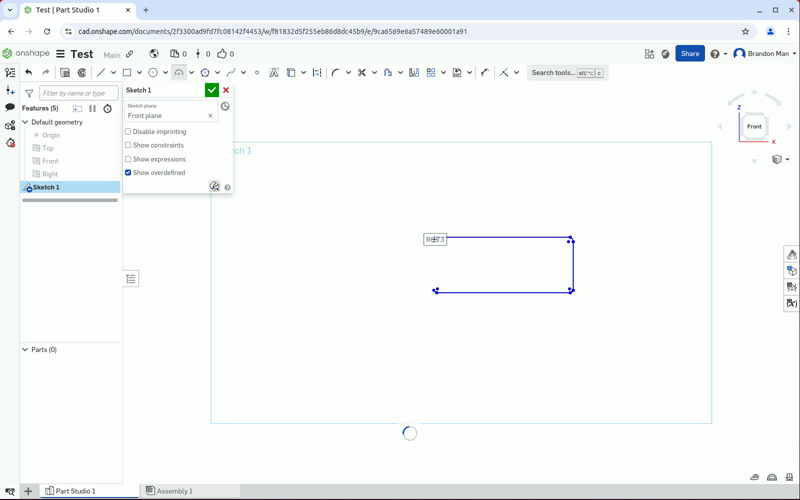
key_up(shift)
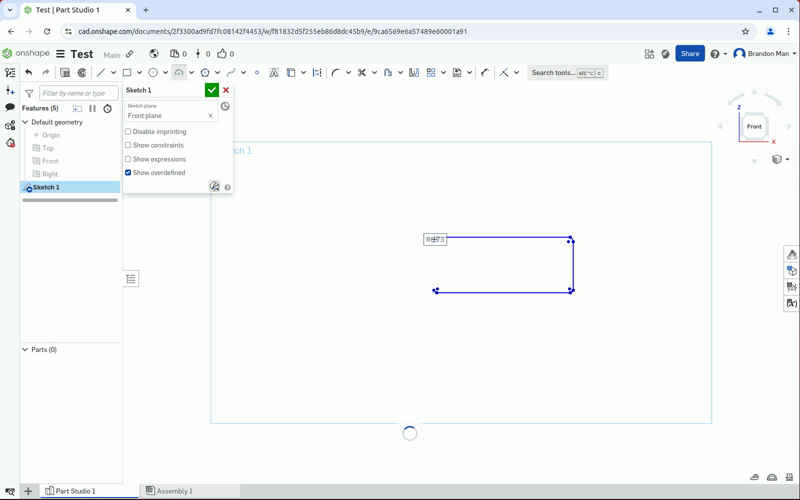
key(esc)
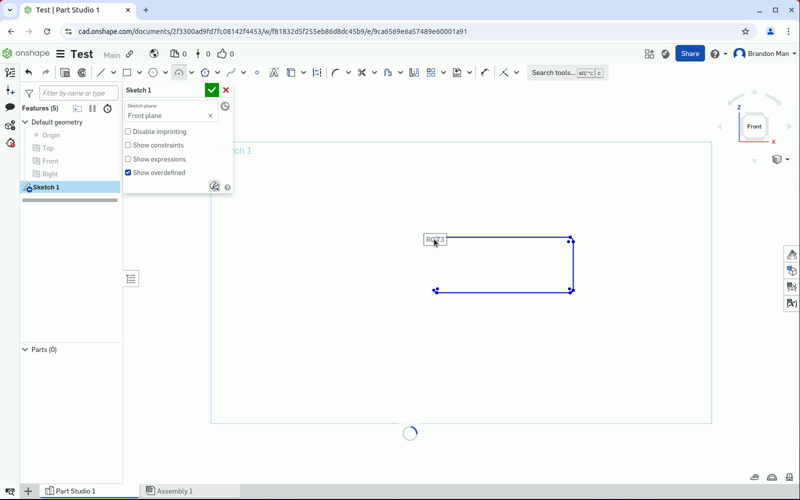
key(l)
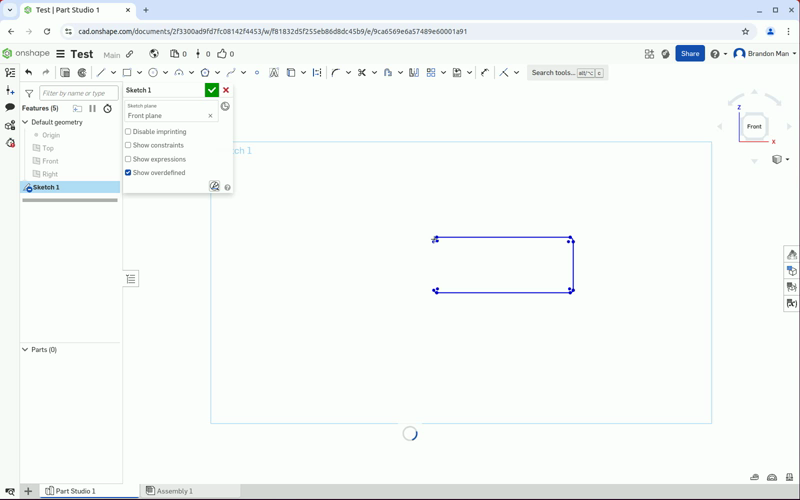
mouse_move(433, 241)
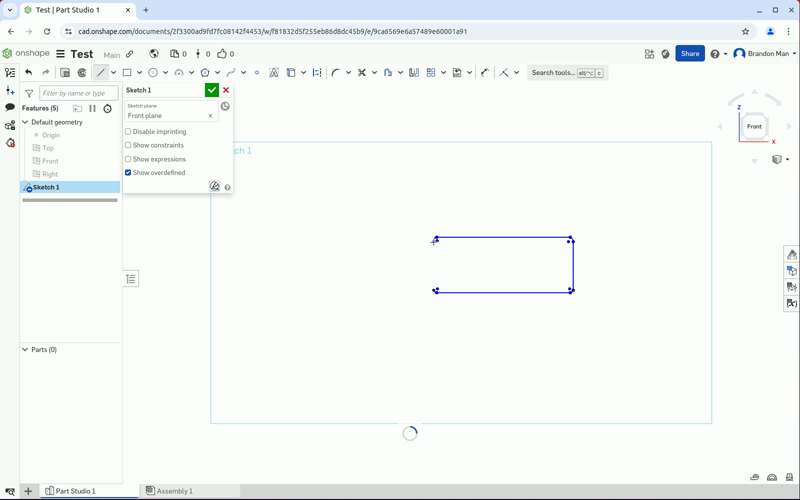
scroll(6)
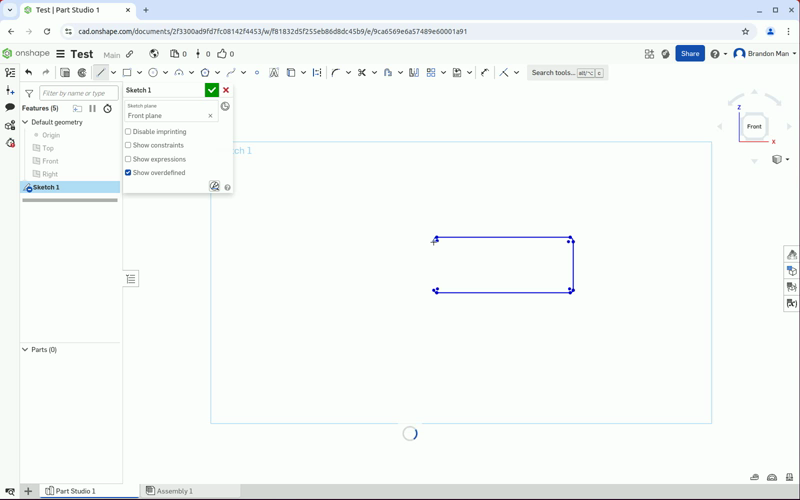
scroll(6)
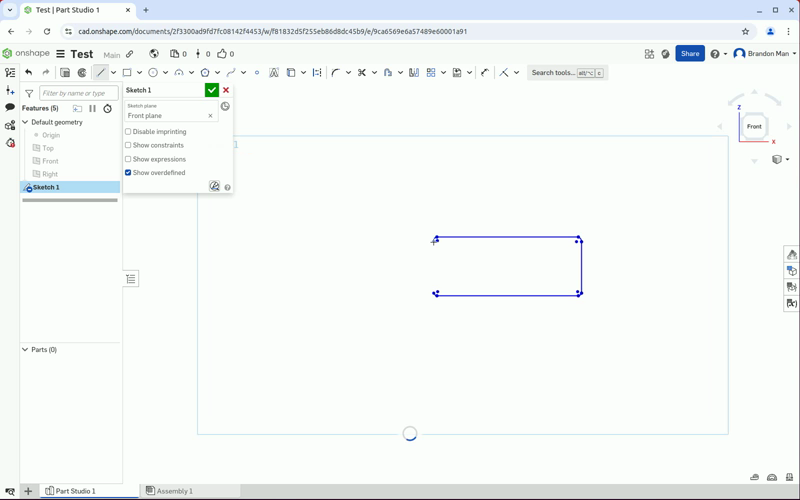
scroll(6)
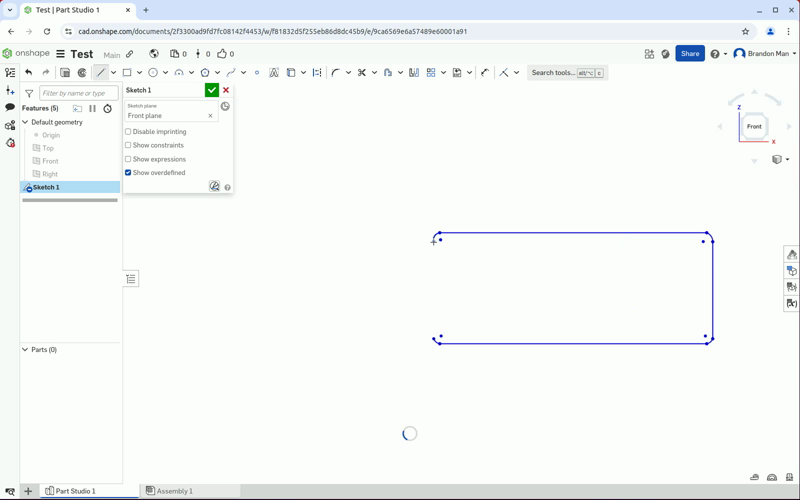
scroll(6)
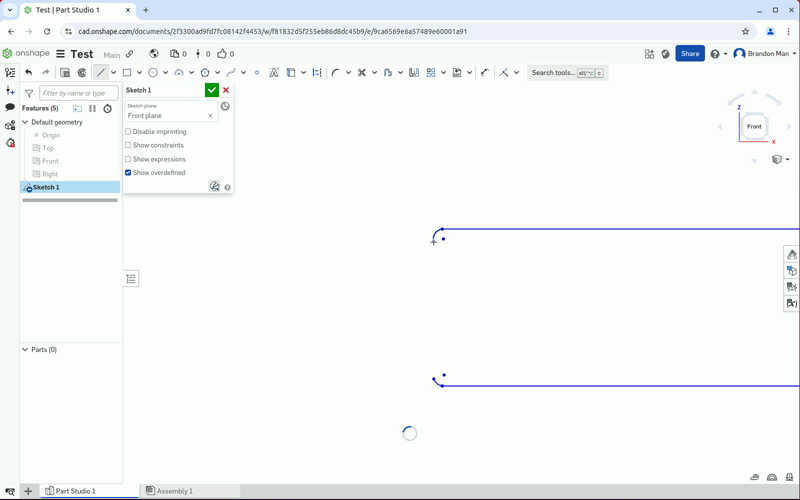
scroll(6)
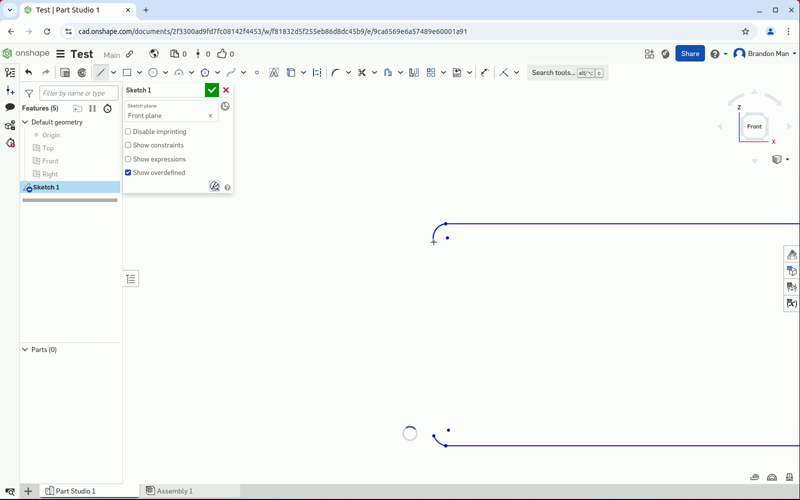
scroll(6)
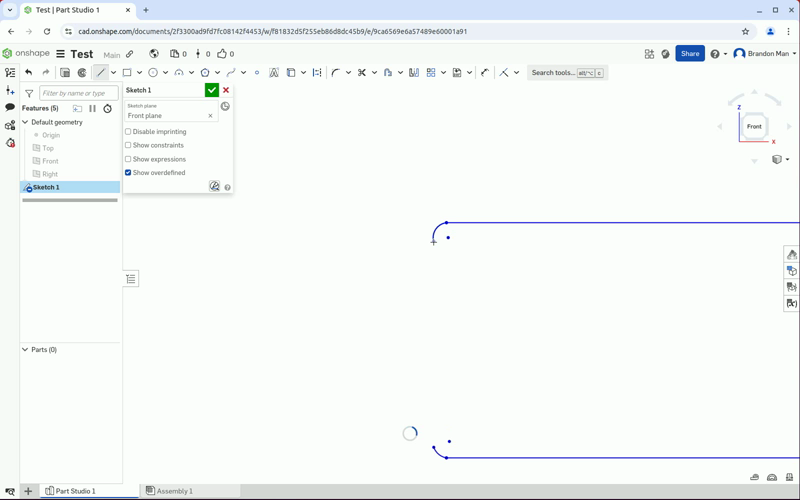
scroll(6)
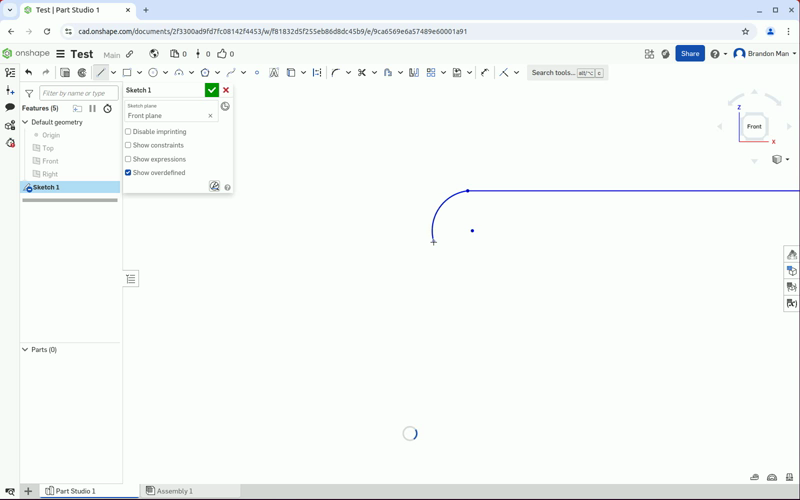
click(433, 241)
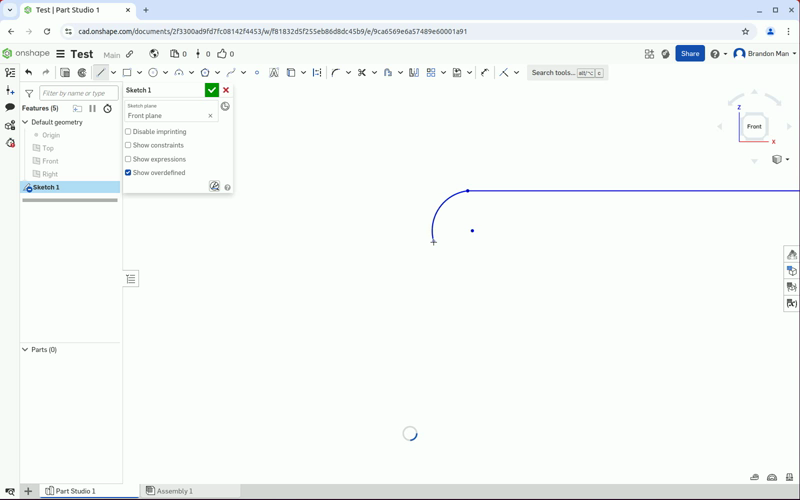
scroll(-6)
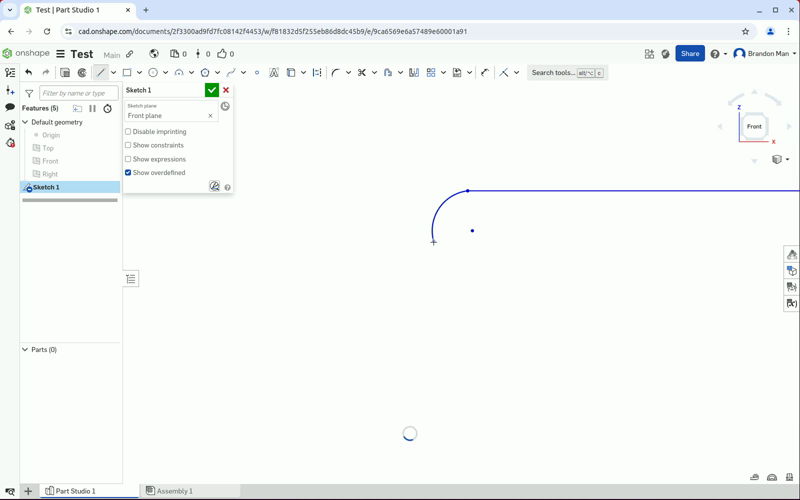
scroll(-6)
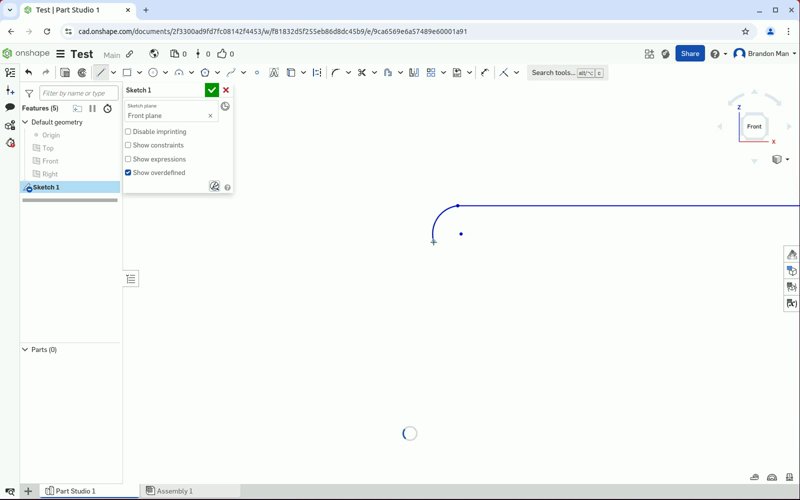
scroll(-6)
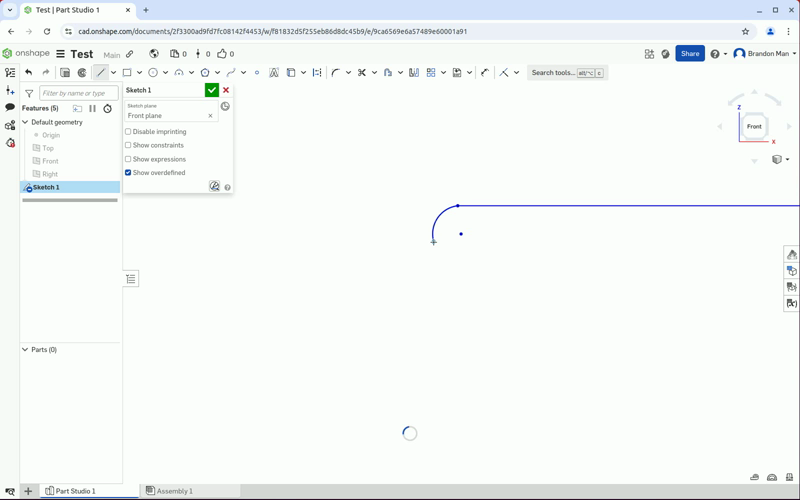
scroll(-6)
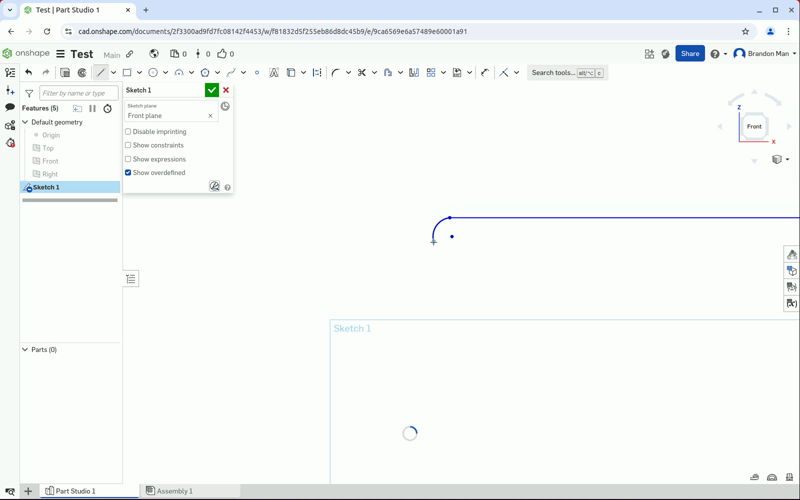
scroll(-6)
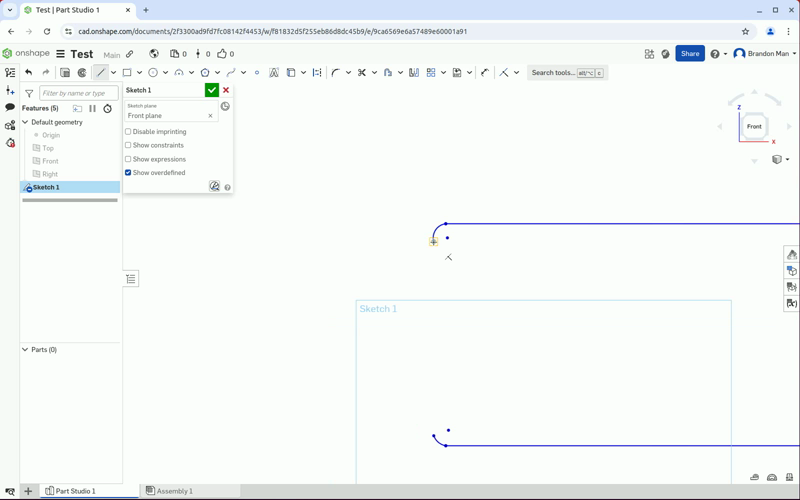
scroll(-6)
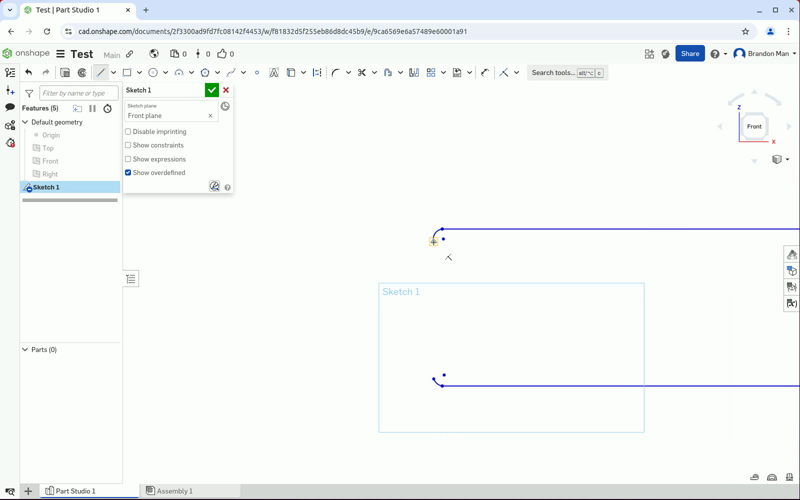
scroll(-6)
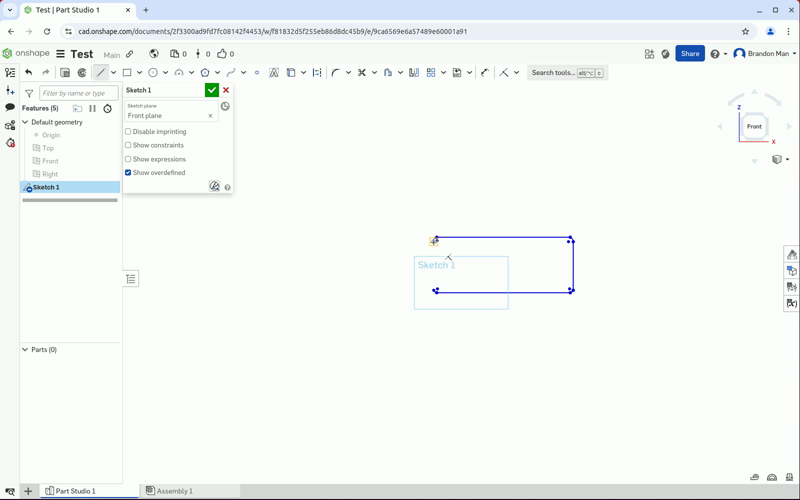
mouse_move(463, 241)
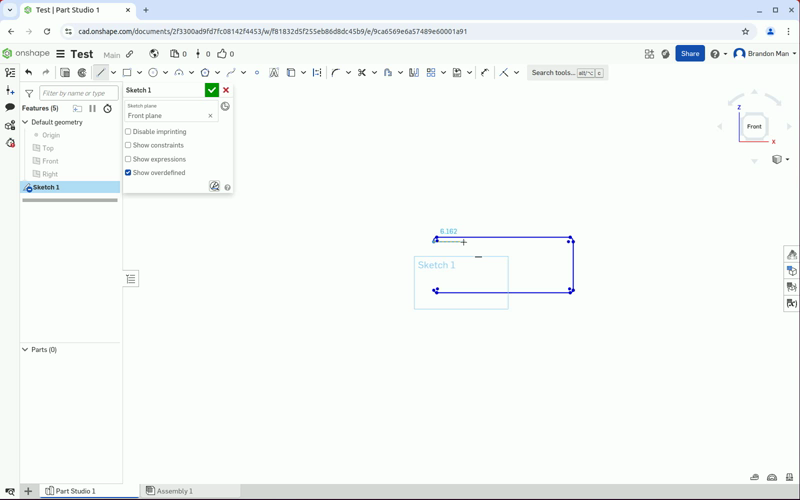
key_down(shift)
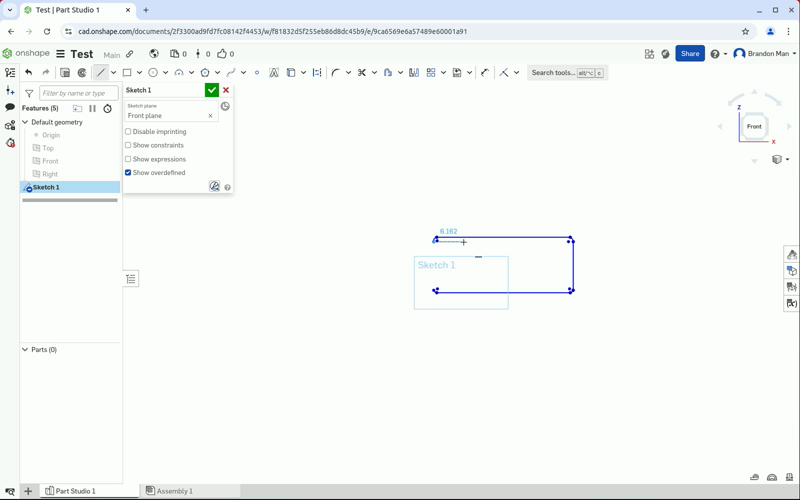
mouse_move(433, 290)
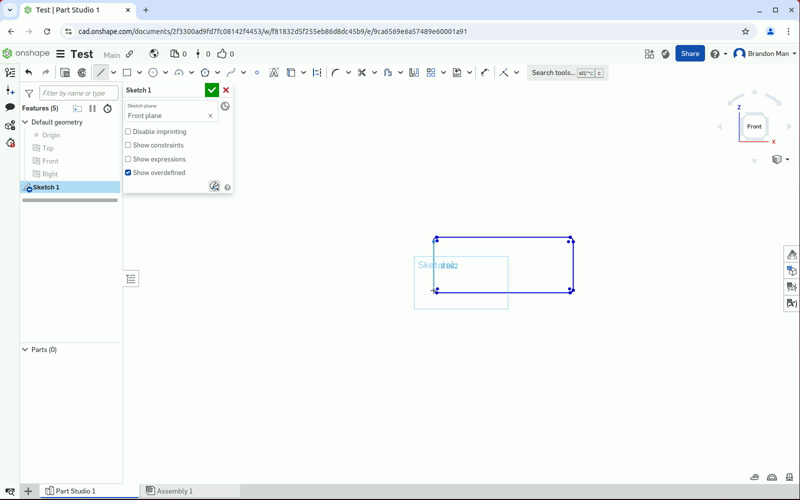
scroll(6)
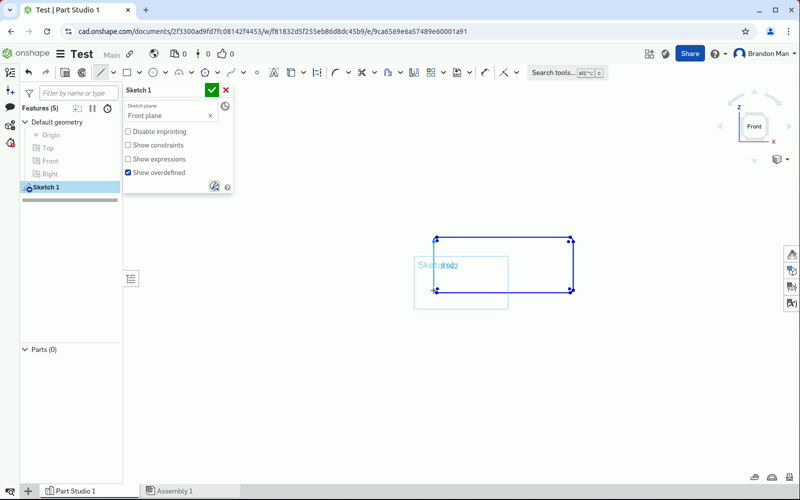
scroll(6)
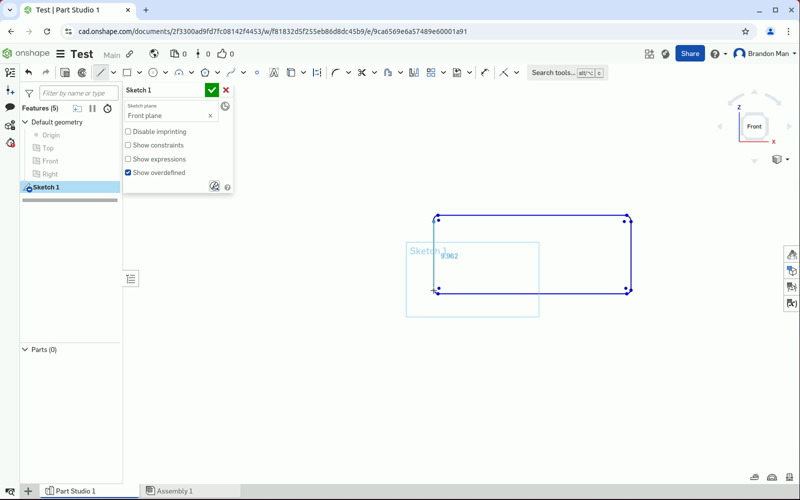
scroll(6)
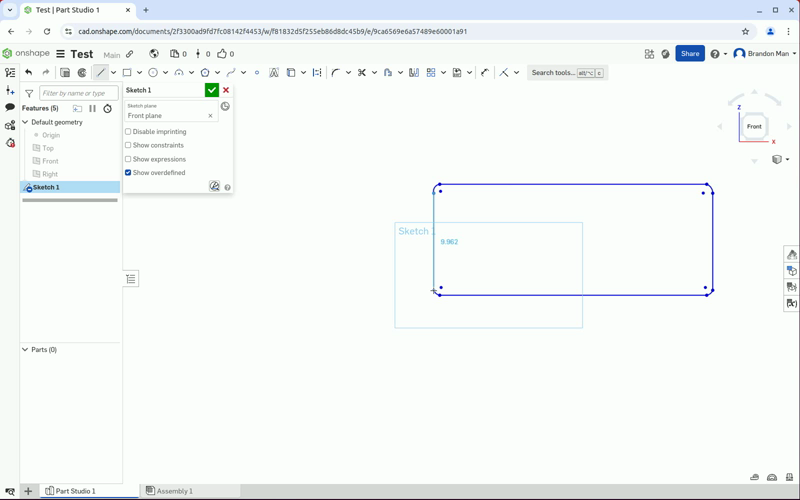
scroll(6)
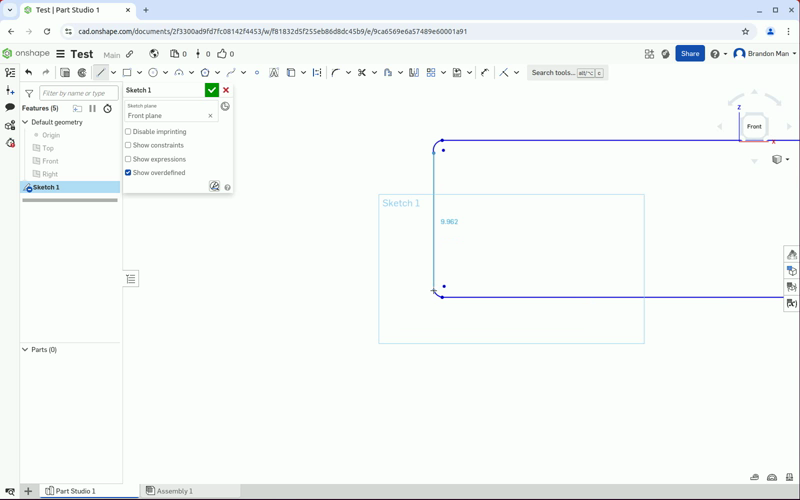
scroll(6)
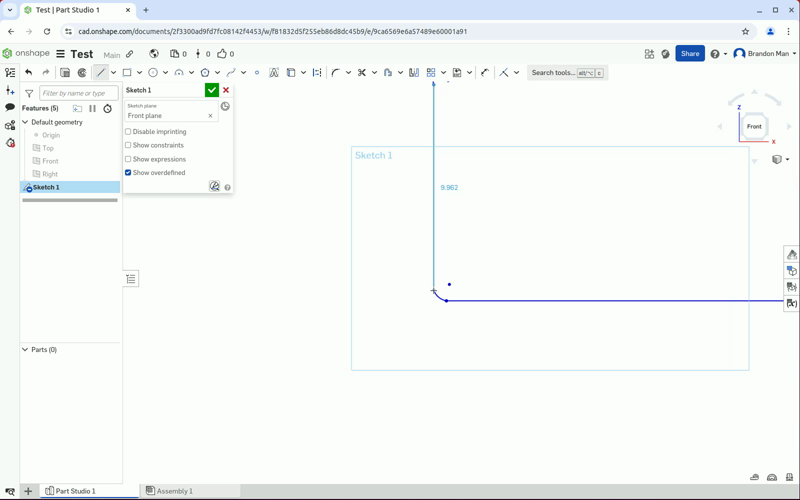
scroll(6)
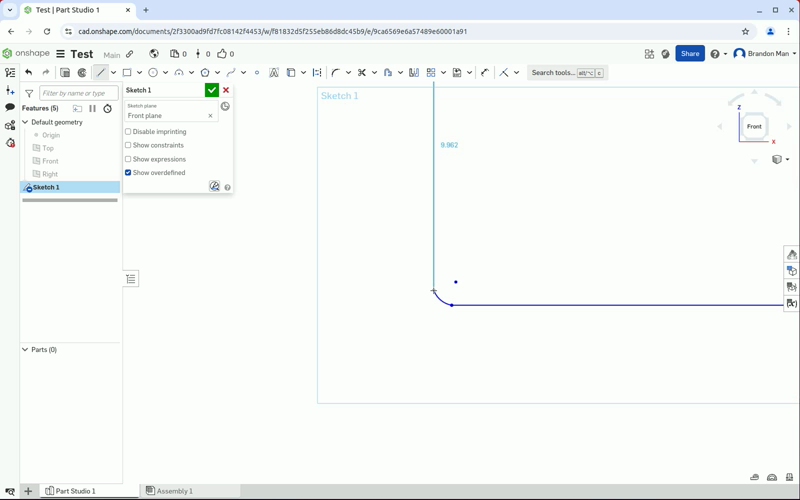
scroll(6)
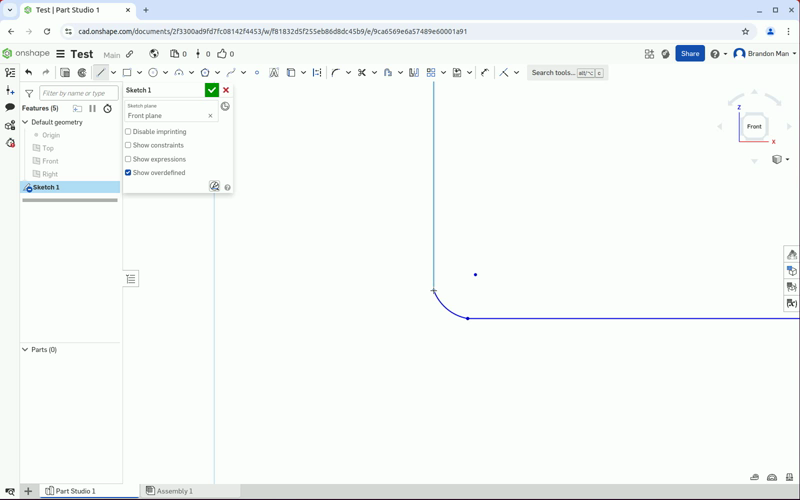
key_up(shift)
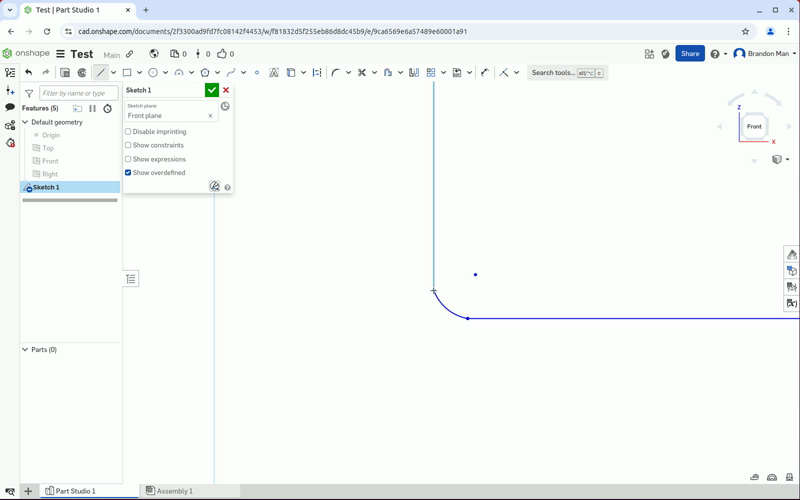
click(433, 290)
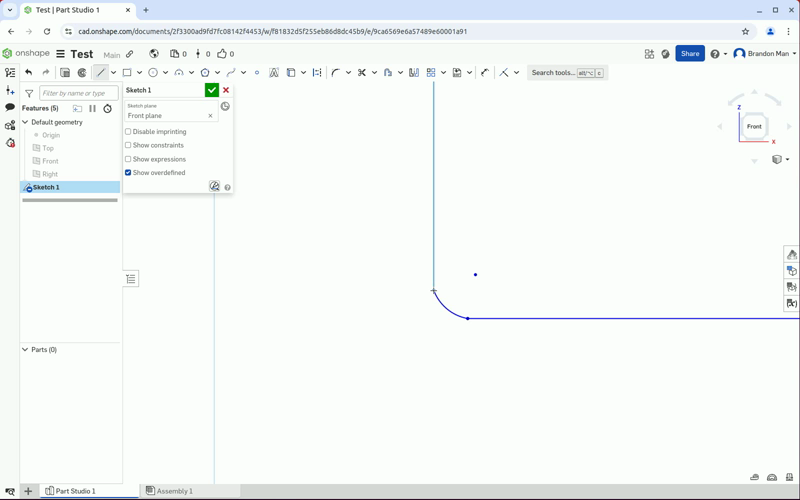
scroll(-6)
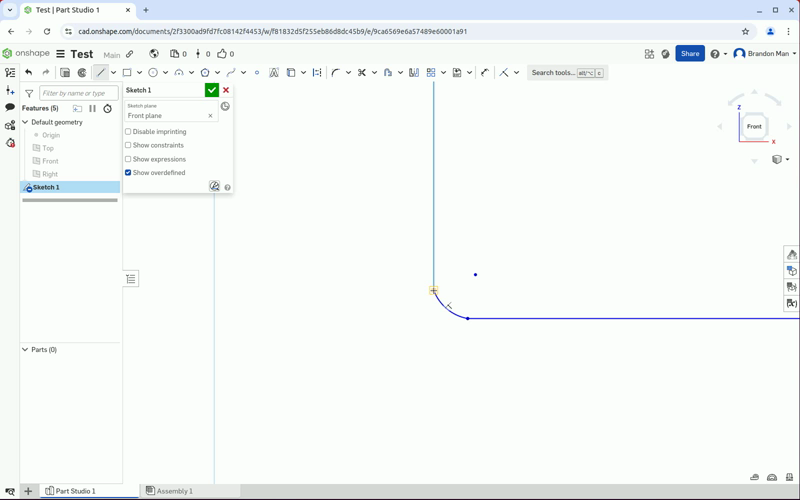
scroll(-6)
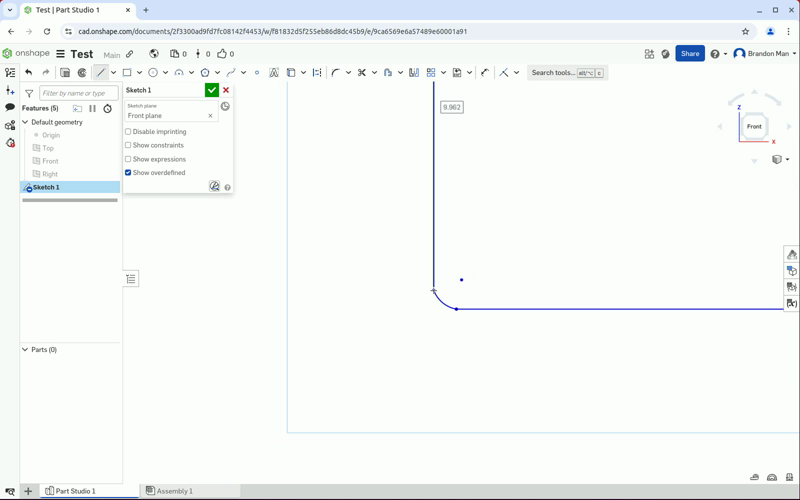
scroll(-6)
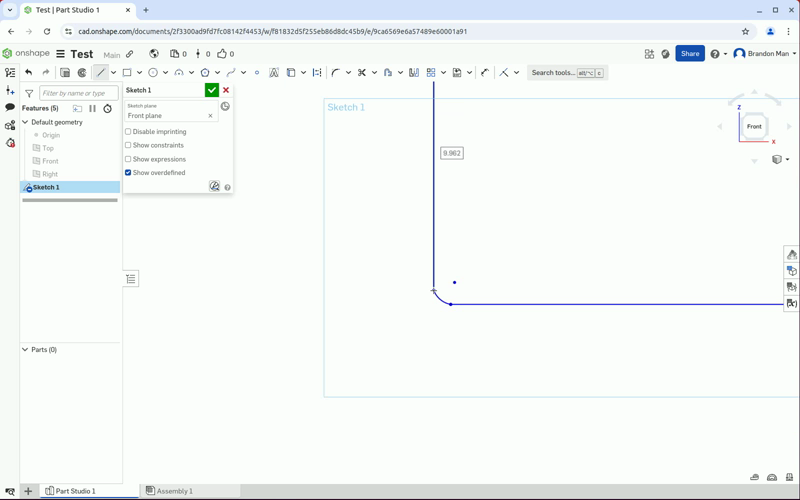
scroll(-6)
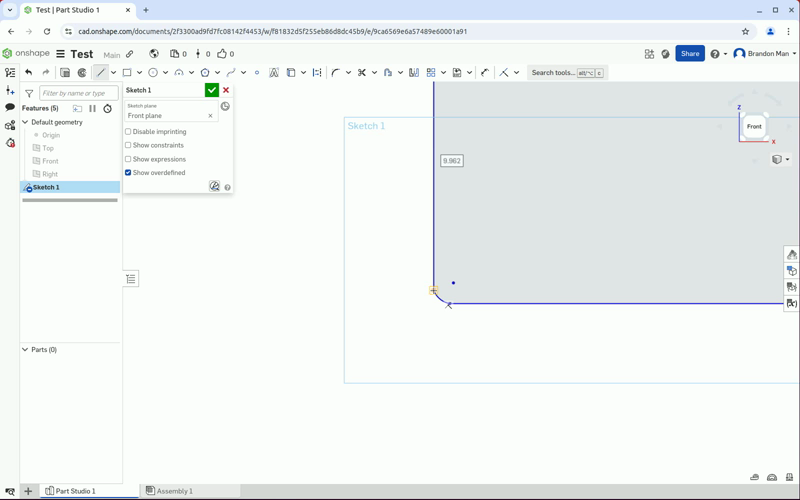
scroll(-6)
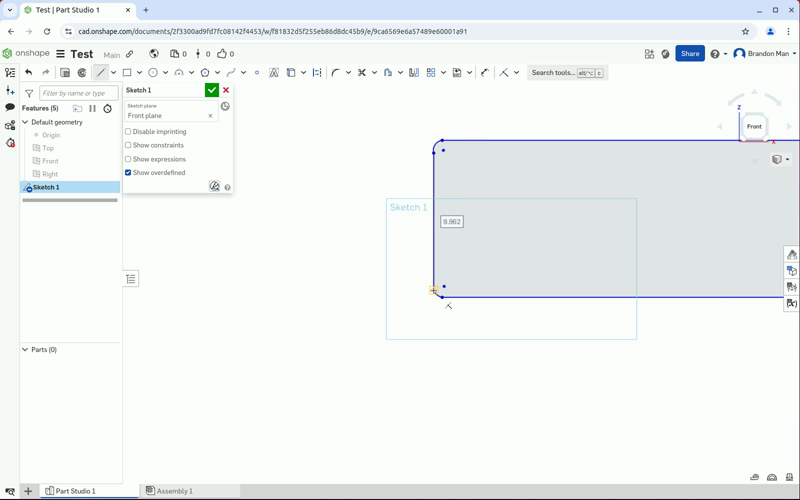
scroll(-6)
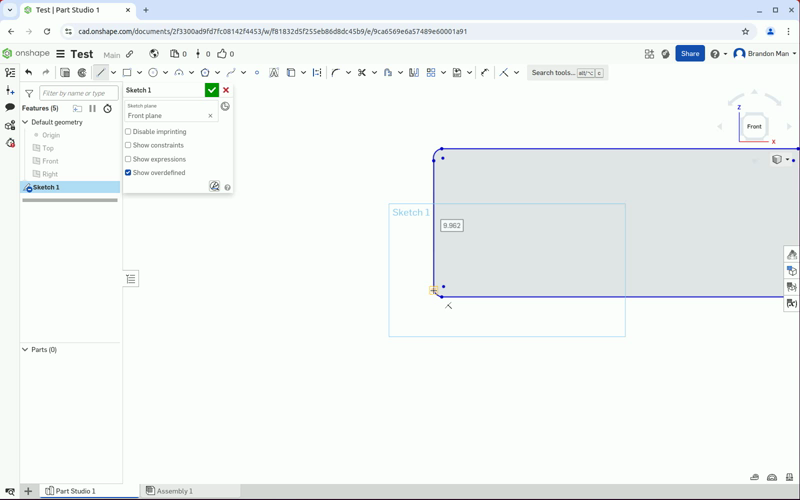
scroll(-6)
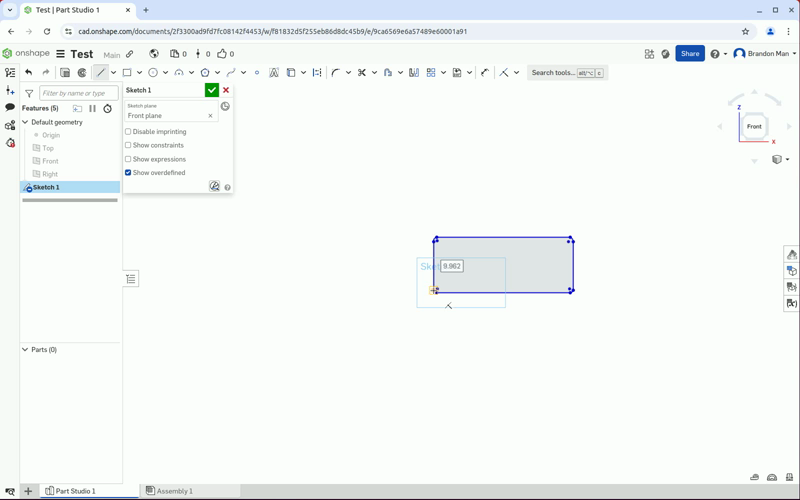
key(esc)
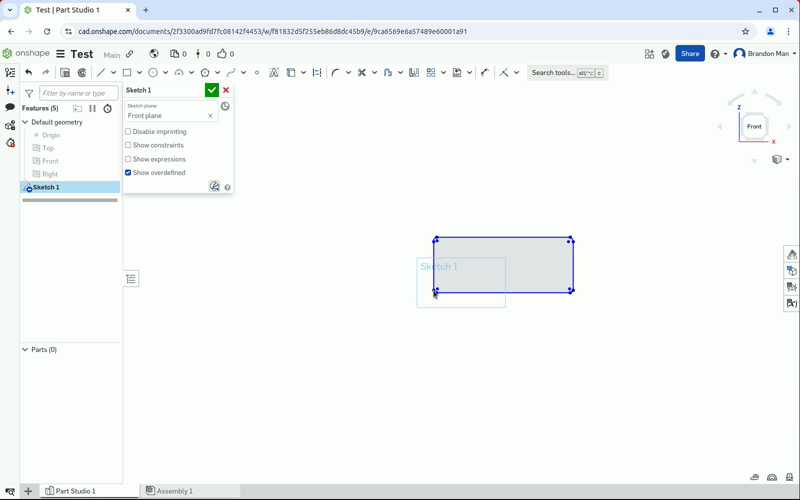
mouse_move(480, 247)
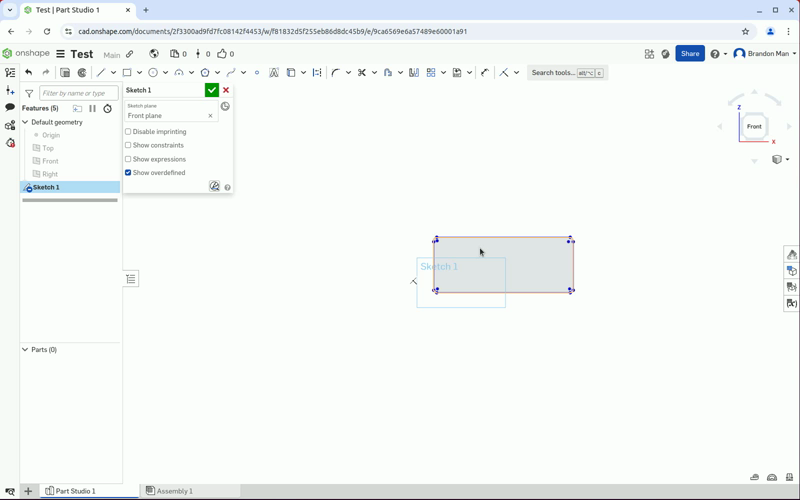
click(480, 247)
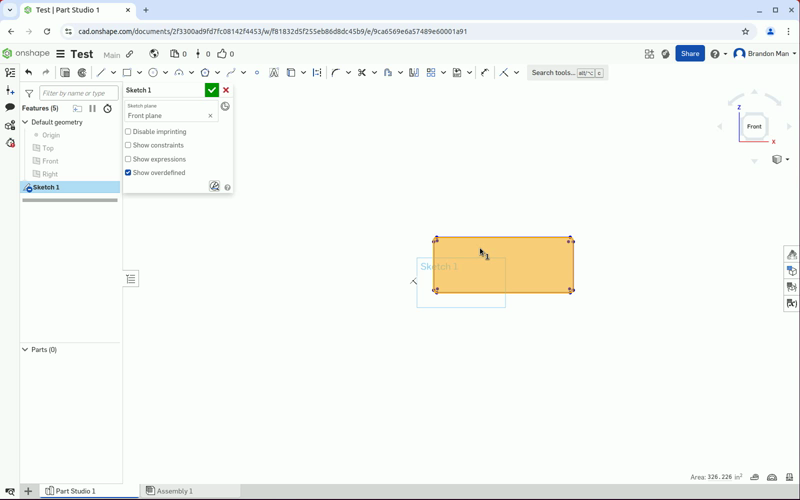
mouse_move(73, 352)
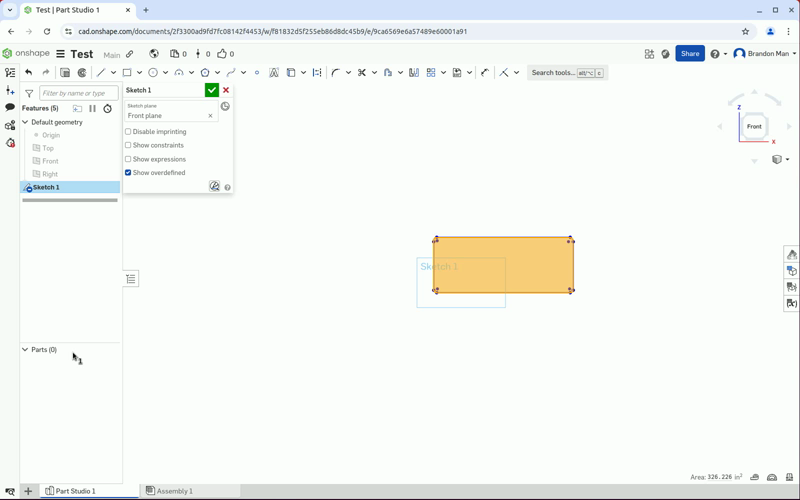
key(shift+y)
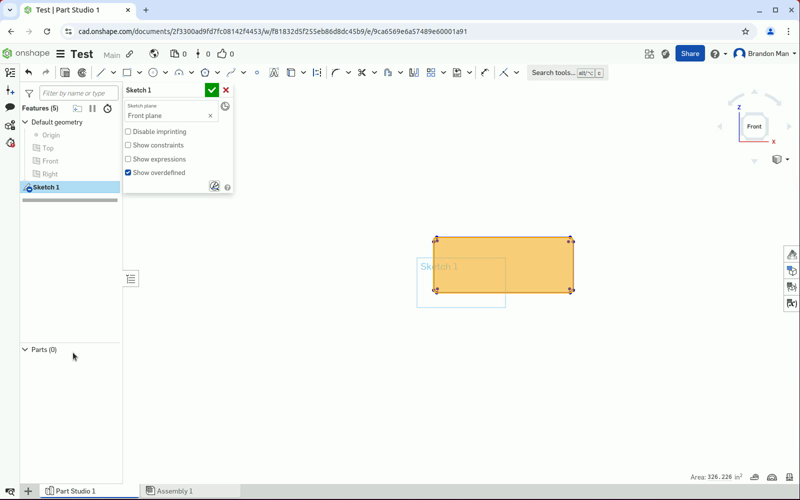
key(shift+e)
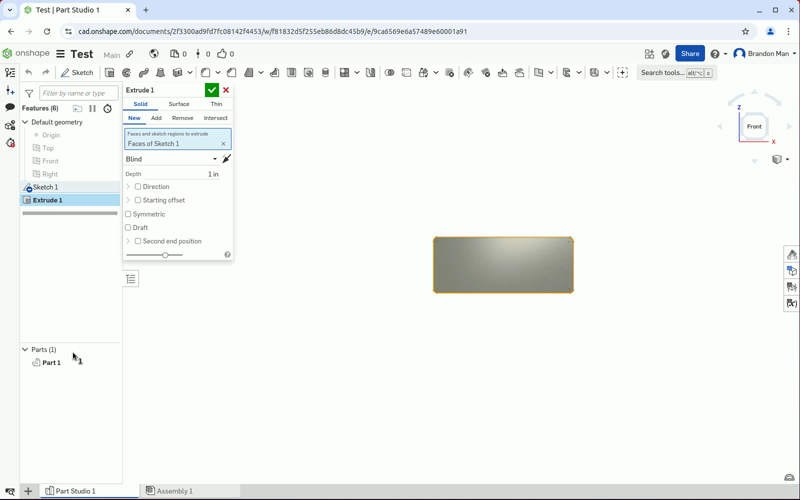
mouse_move(143, 106)
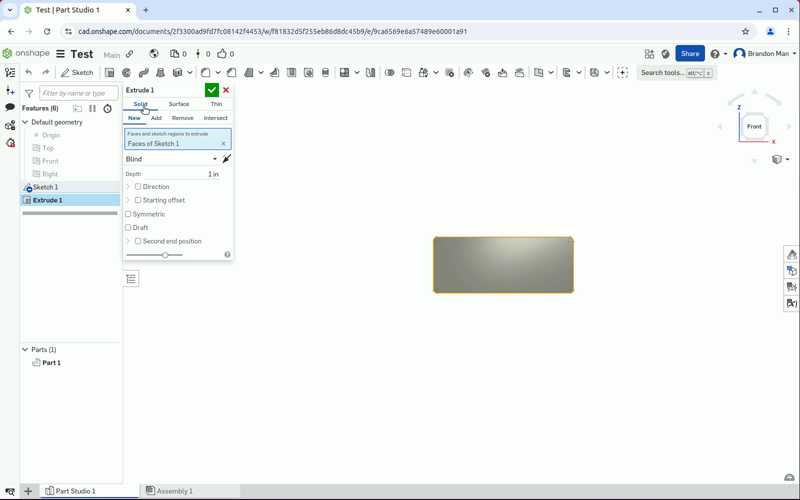
click(143, 106)
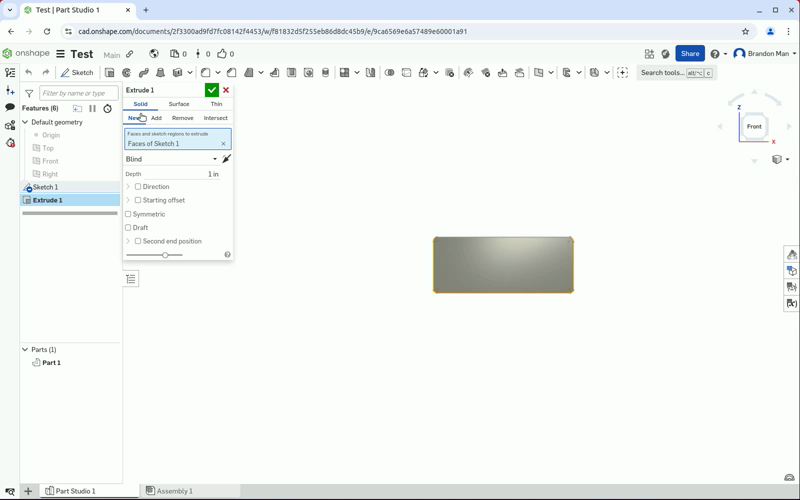
mouse_move(137, 120)
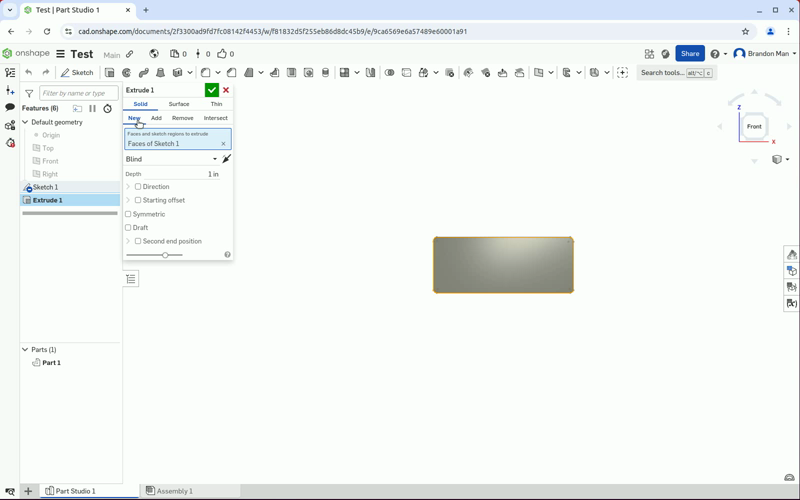
click(137, 120)
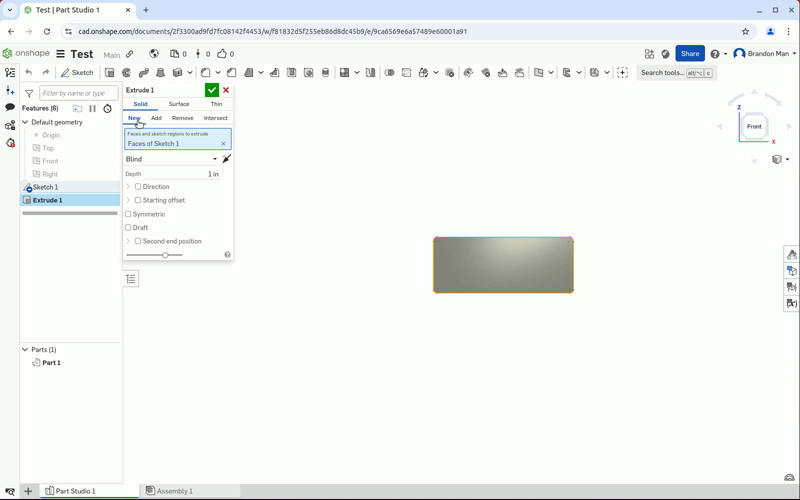
key(tab, 4)
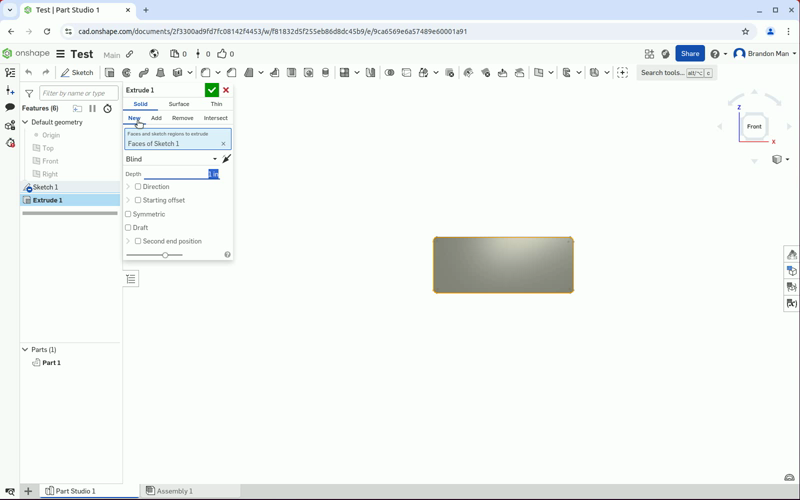
text(1.444)
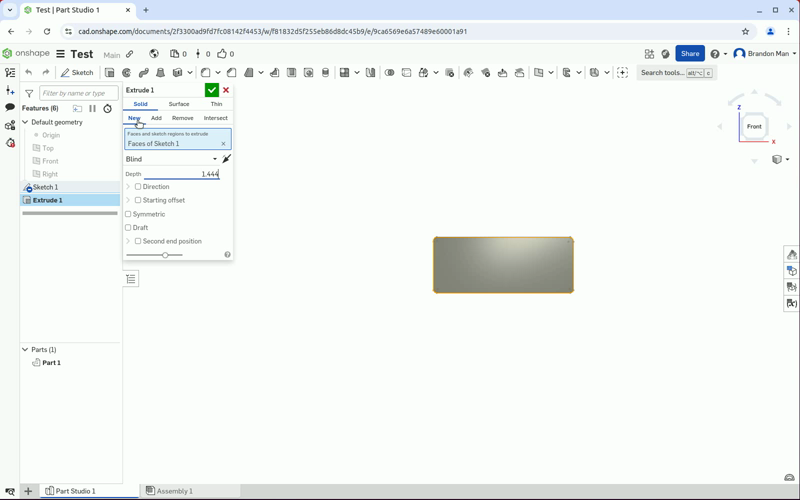
key(enter)
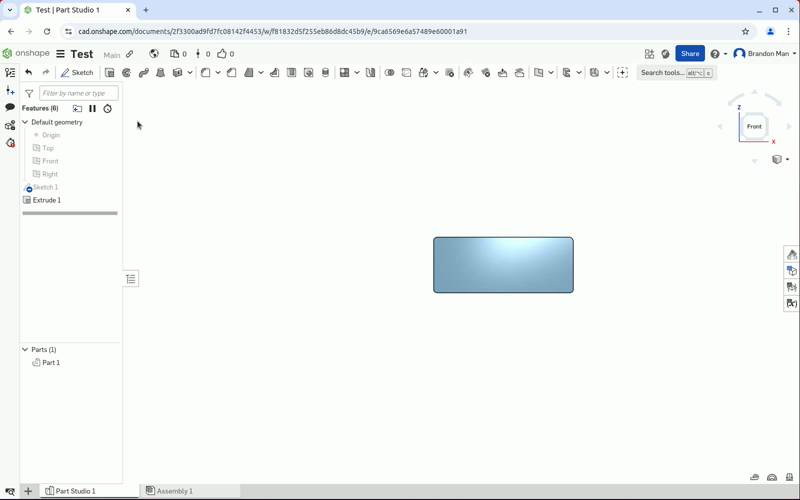
key(shift+h)
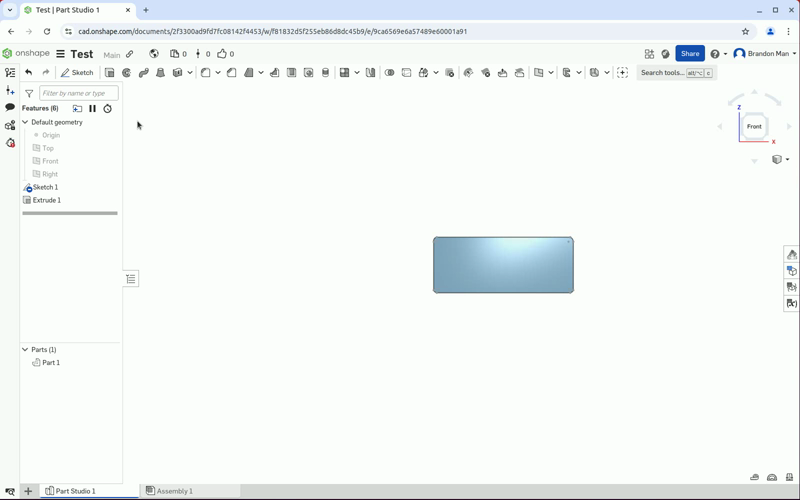
key(shift+h)
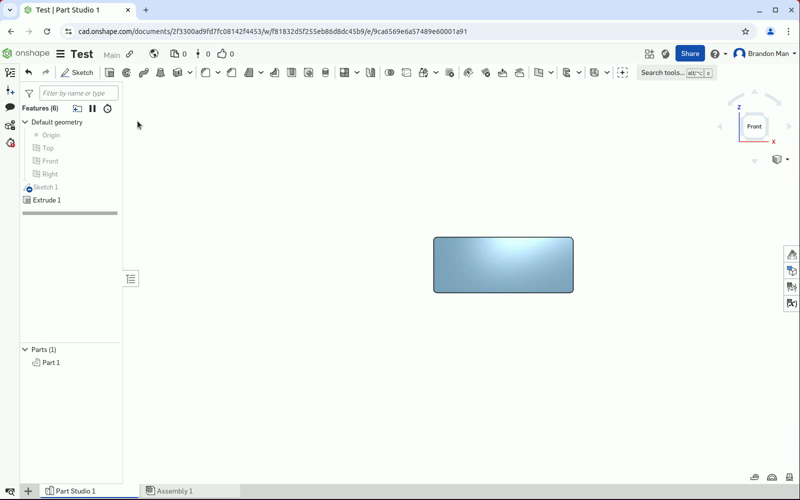
mouse_move(73, 189)
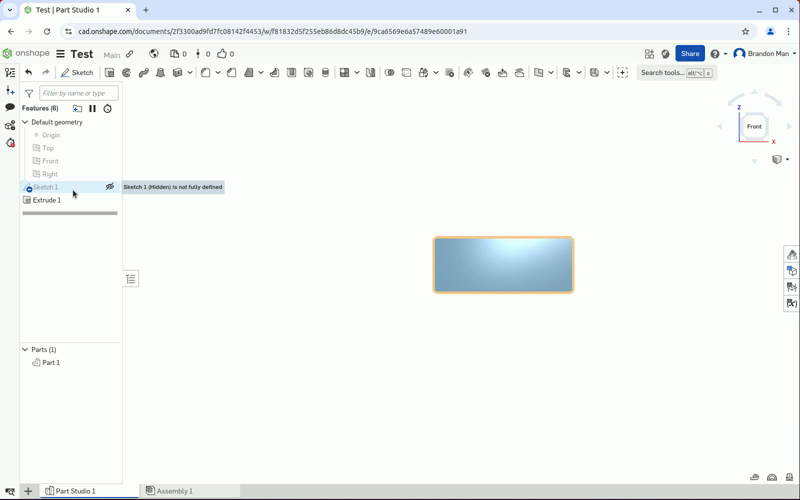
click(73, 189)
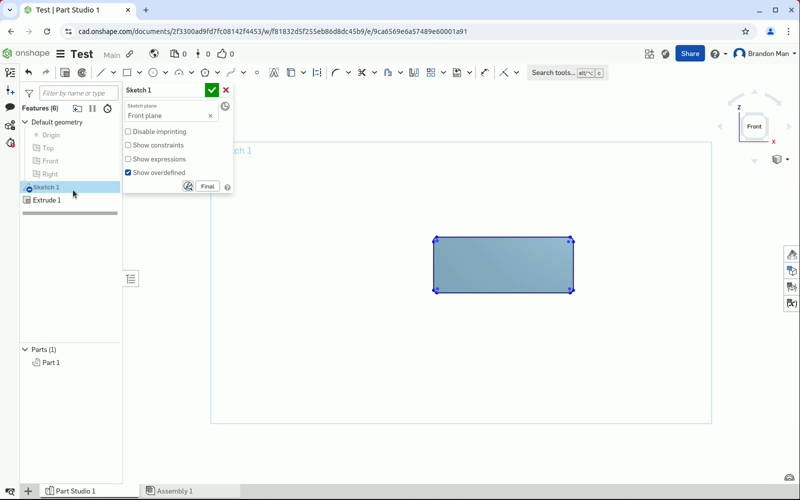
mouse_move(229, 92)
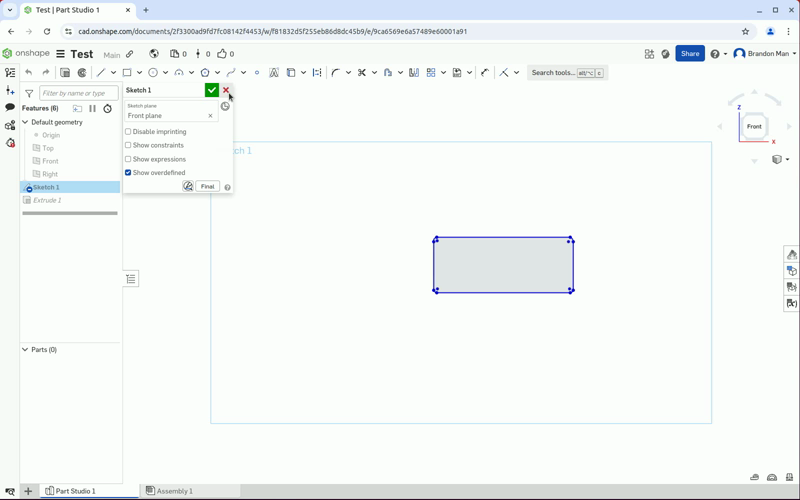
click(229, 92)
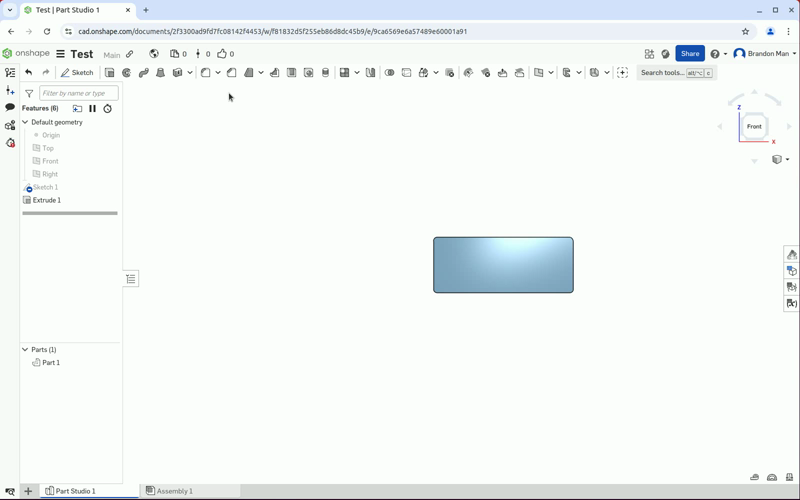
mouse_move(541, 75)
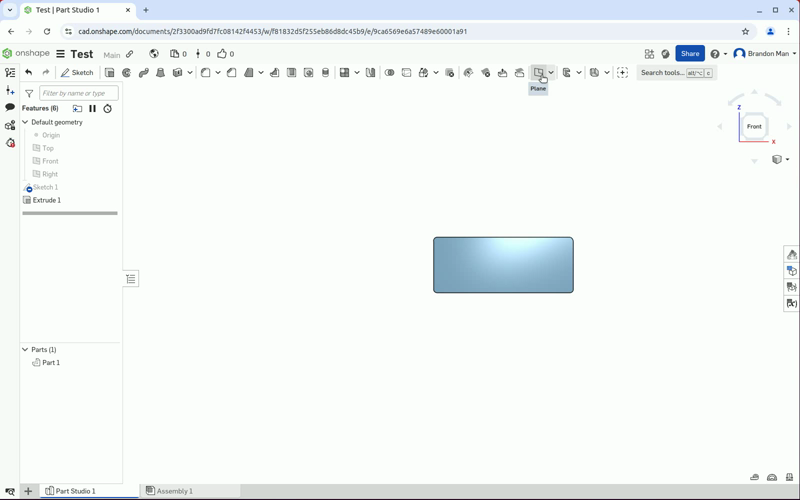
click(541, 75)
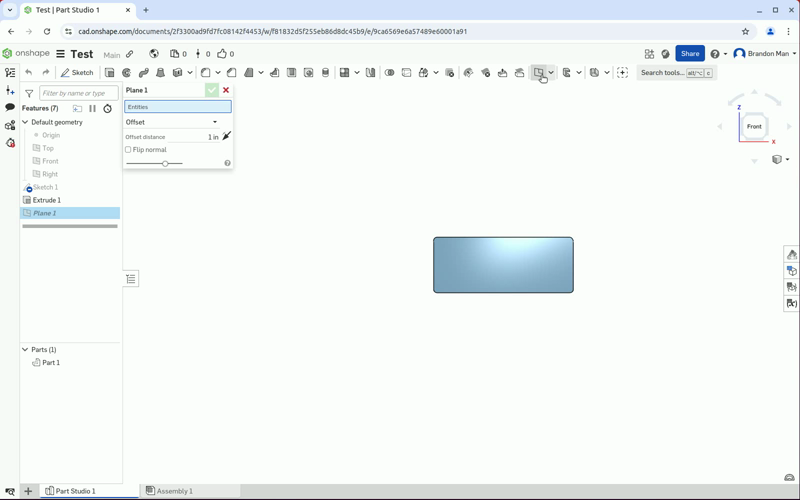
mouse_move(73, 163)
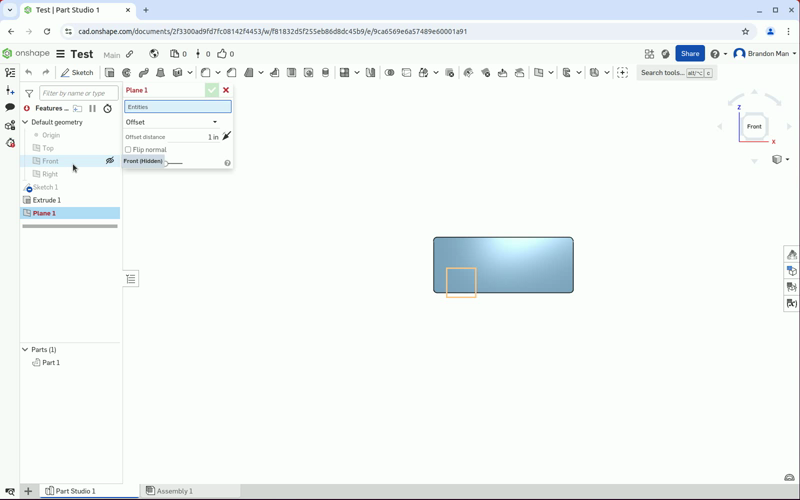
click(73, 163)
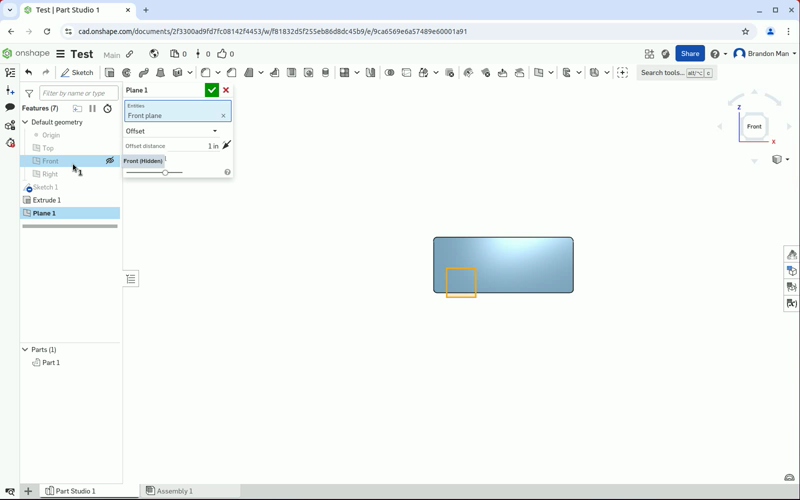
key(tab, 2)
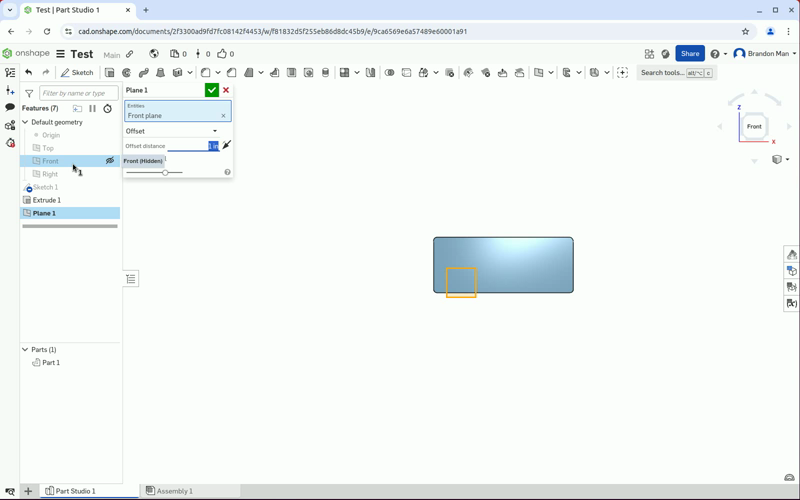
text(1.448)
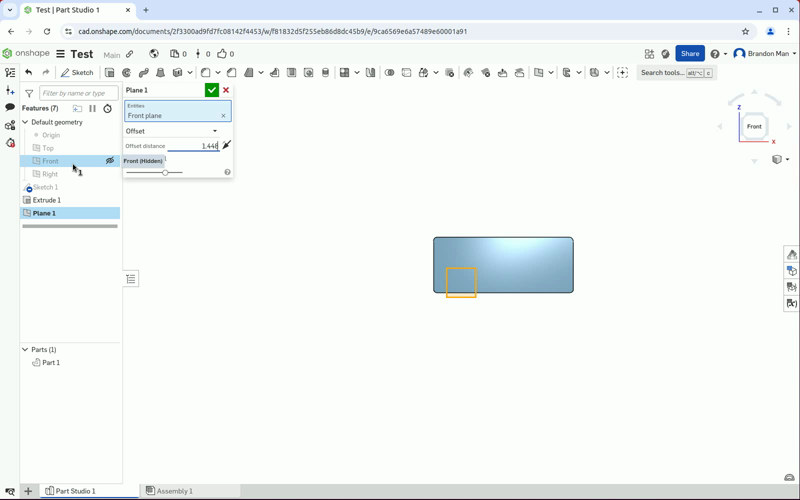
key(enter, 2)
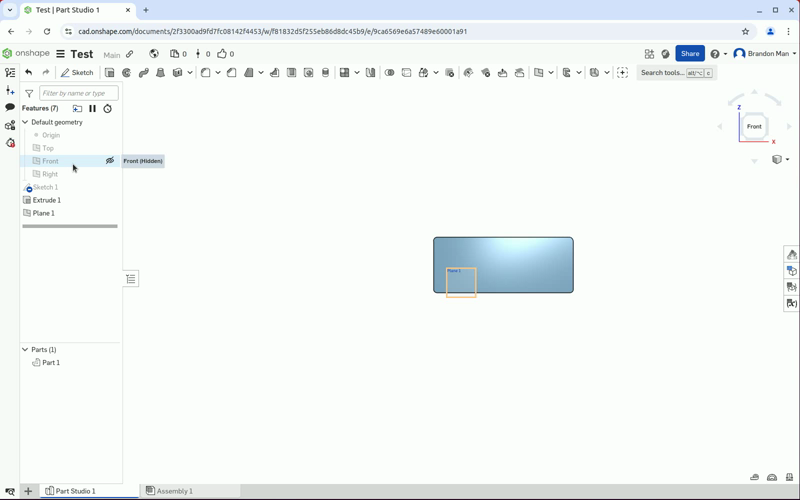
key(shift+s)
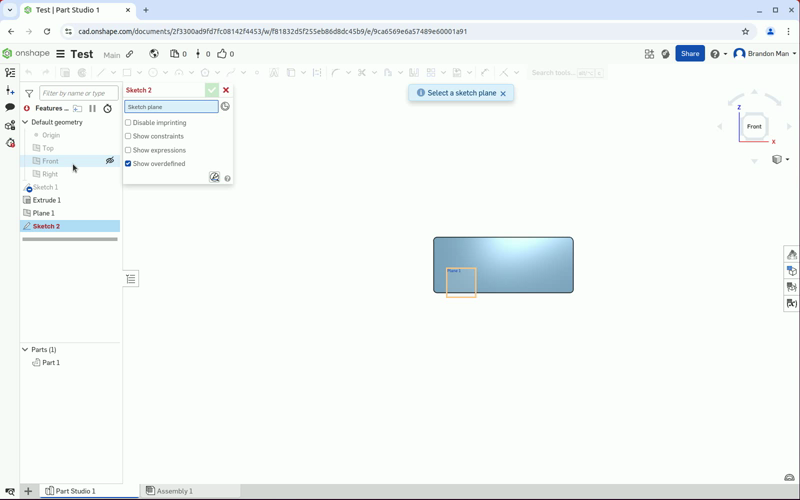
mouse_move(73, 215)
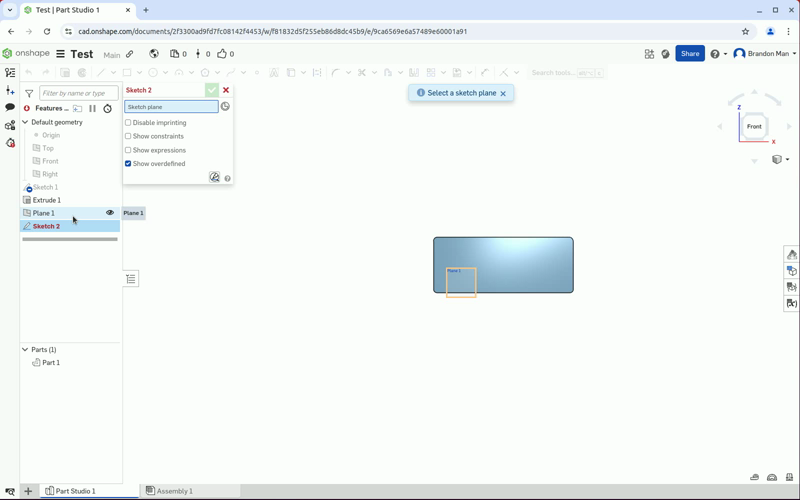
click(73, 215)
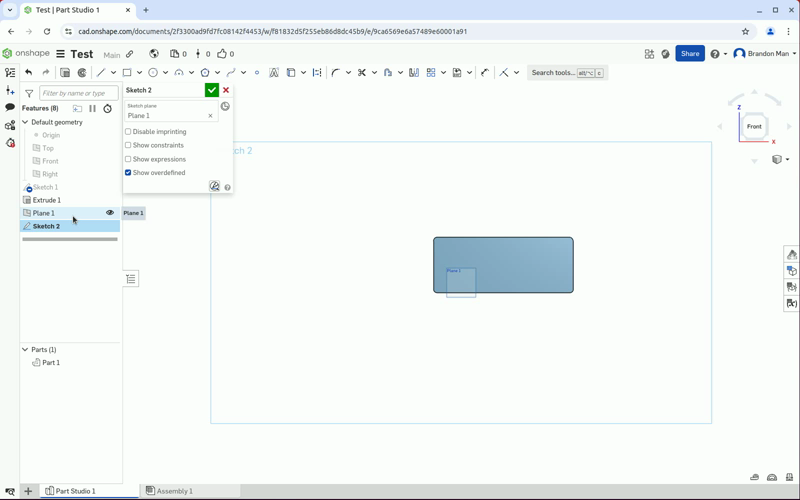
mouse_move(73, 352)
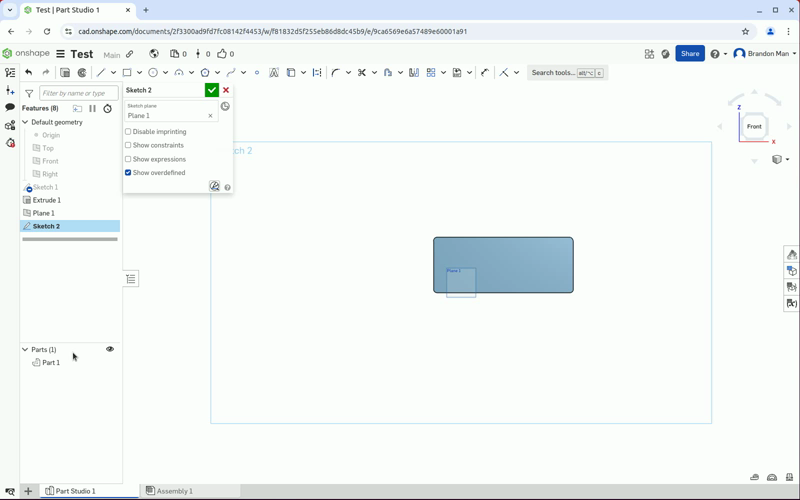
key(y)
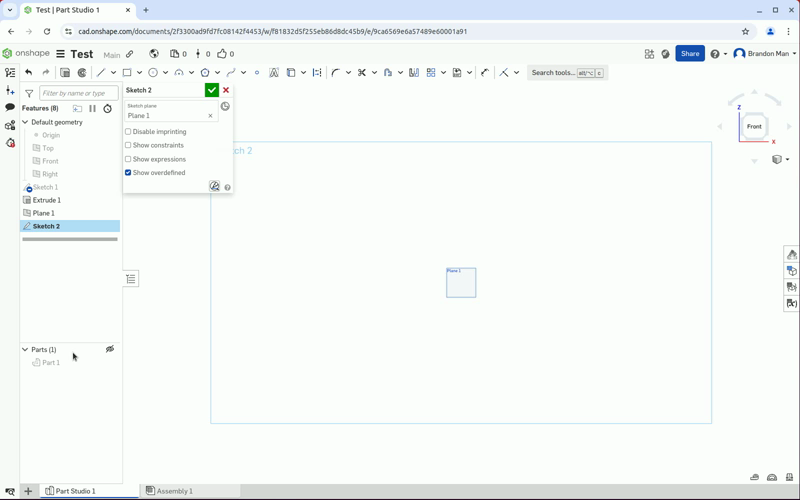
key(c)
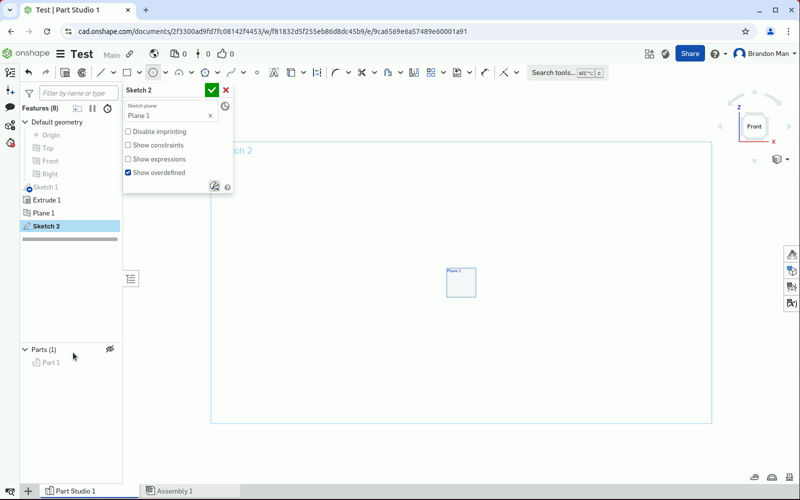
key_down(shift)
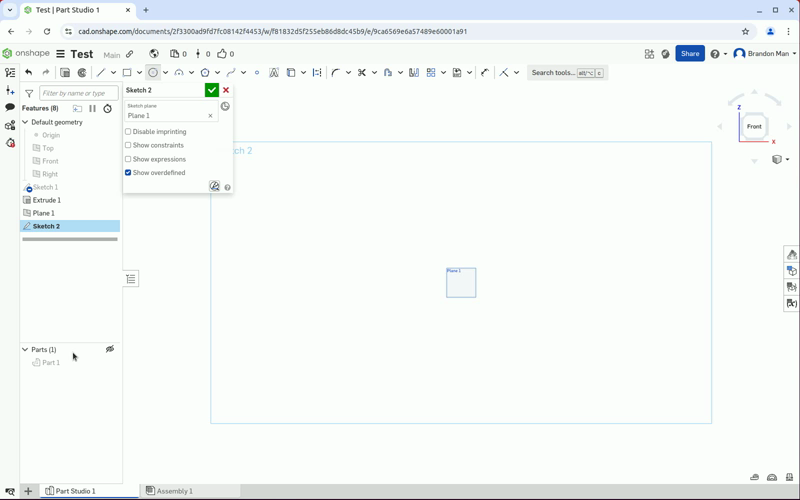
mouse_move(462, 266)
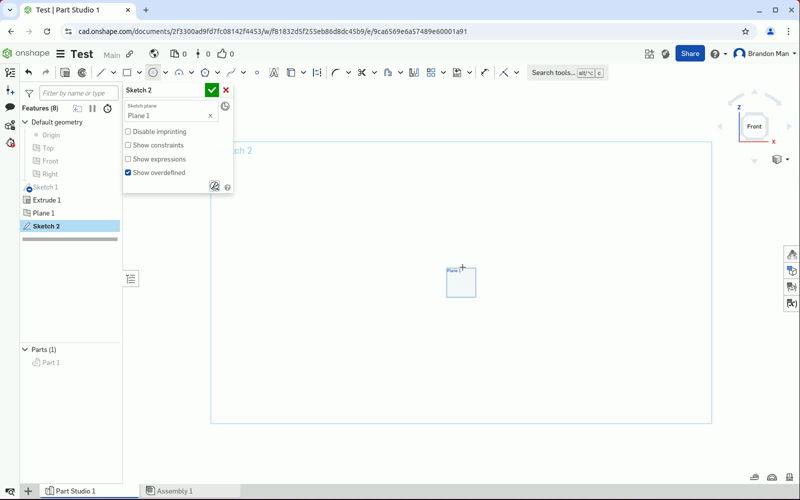
click(462, 266)
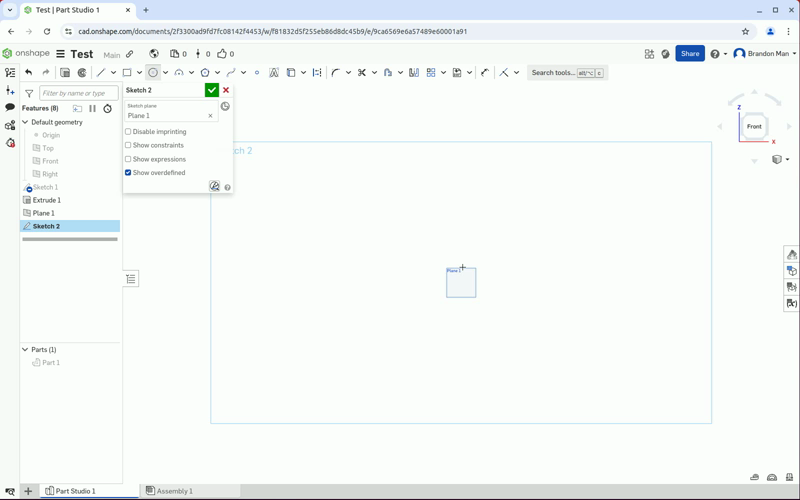
key_up(shift)
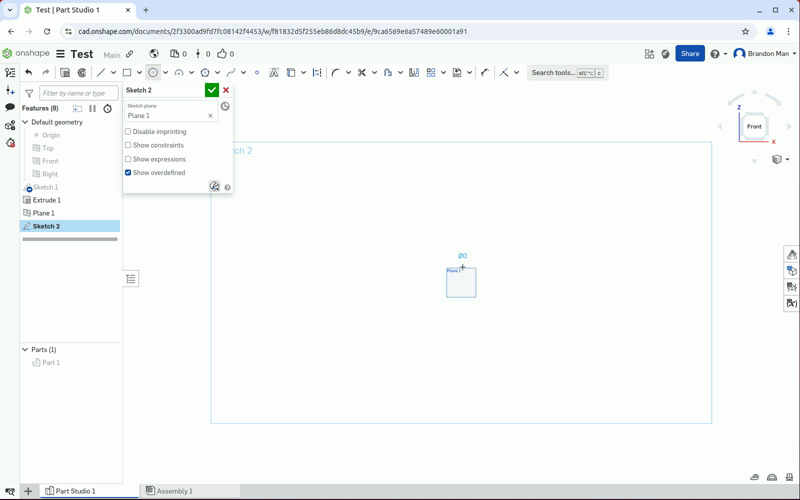
mouse_move(466, 266)
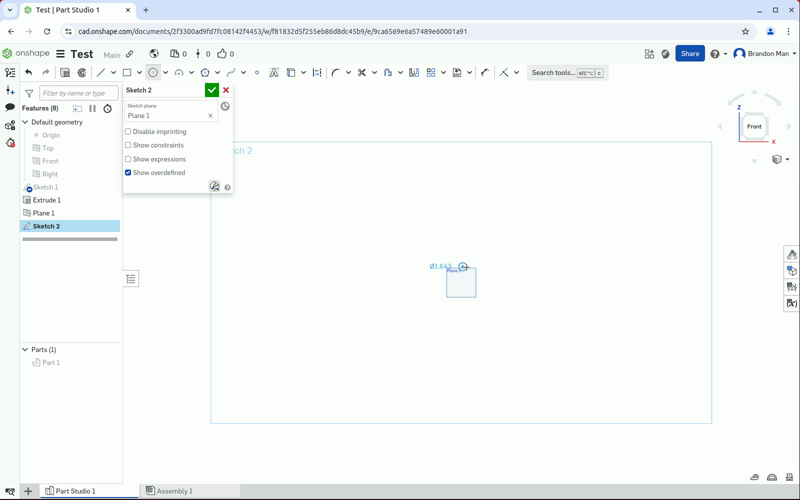
click(466, 266)
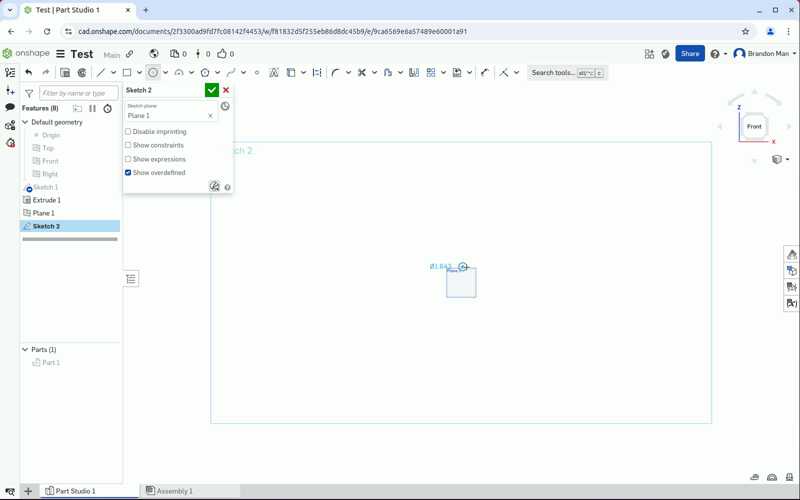
key(esc)
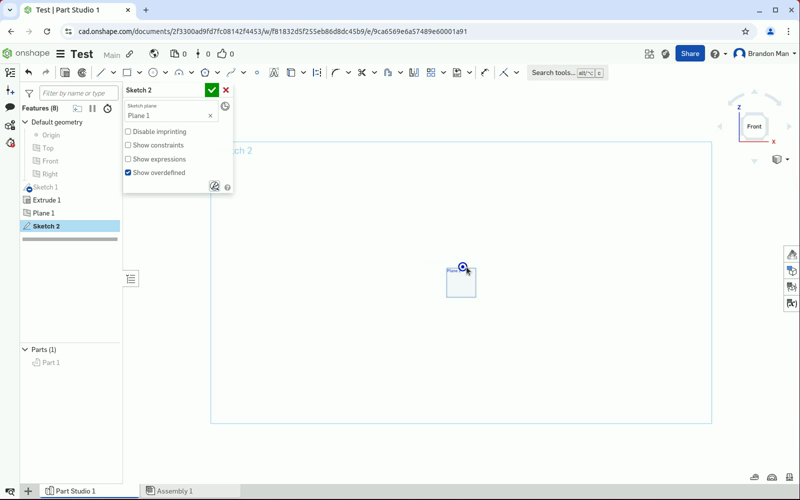
mouse_move(462, 265)
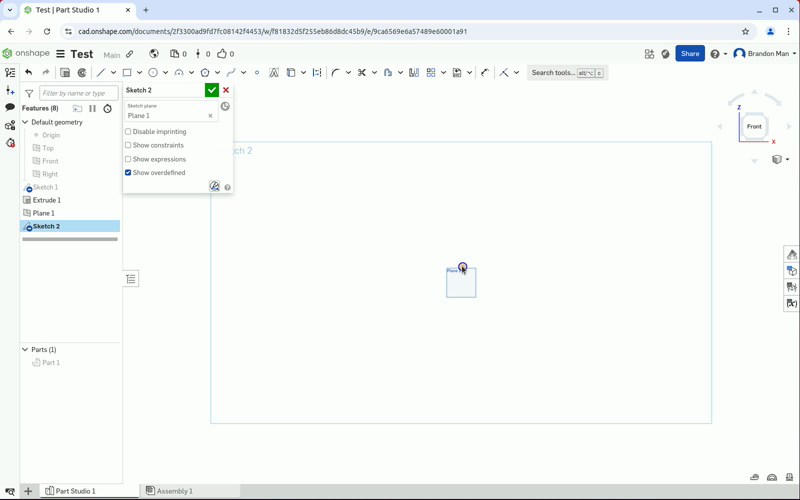
scroll(6)
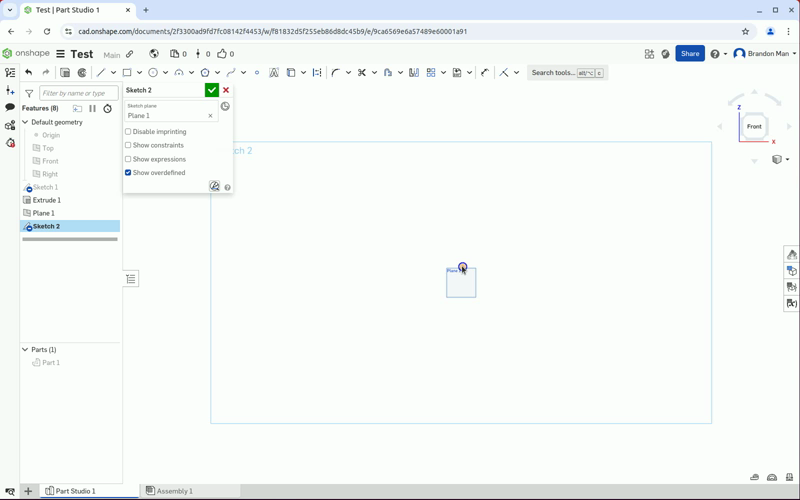
scroll(6)
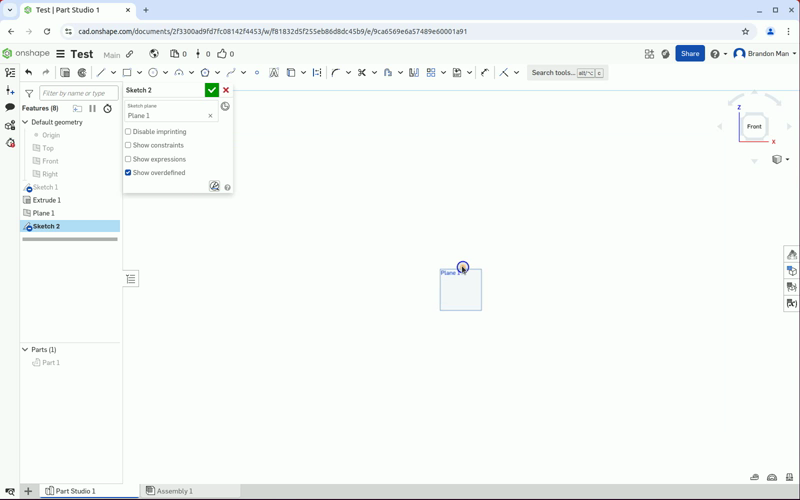
scroll(6)
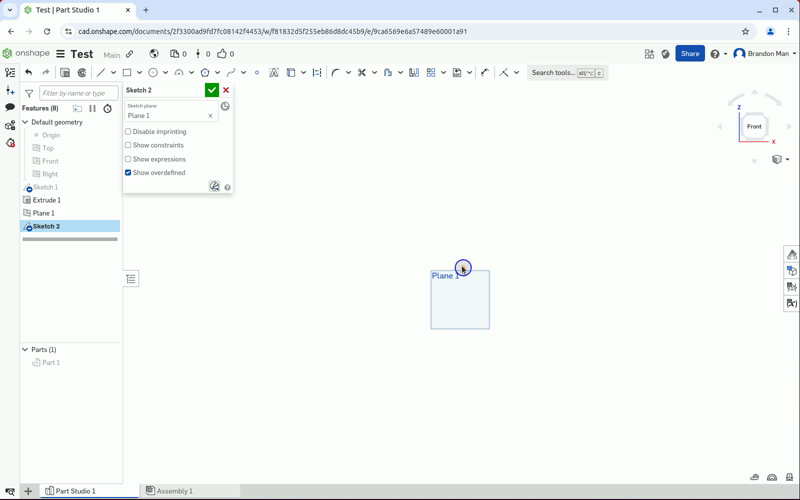
scroll(6)
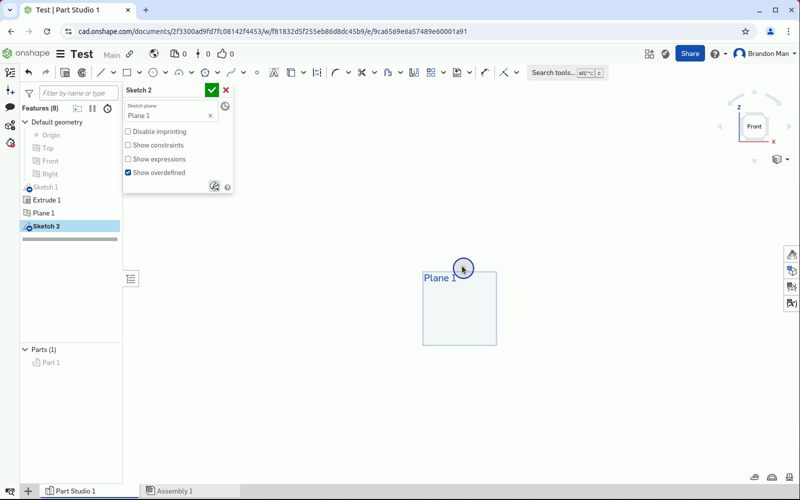
scroll(6)
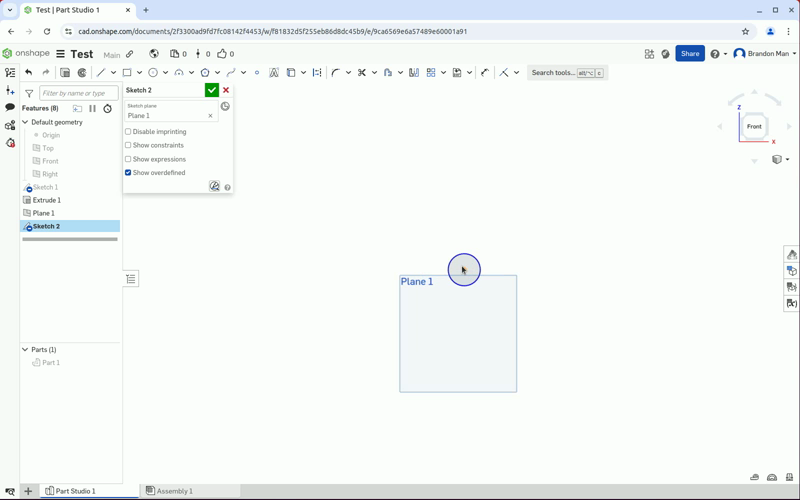
scroll(6)
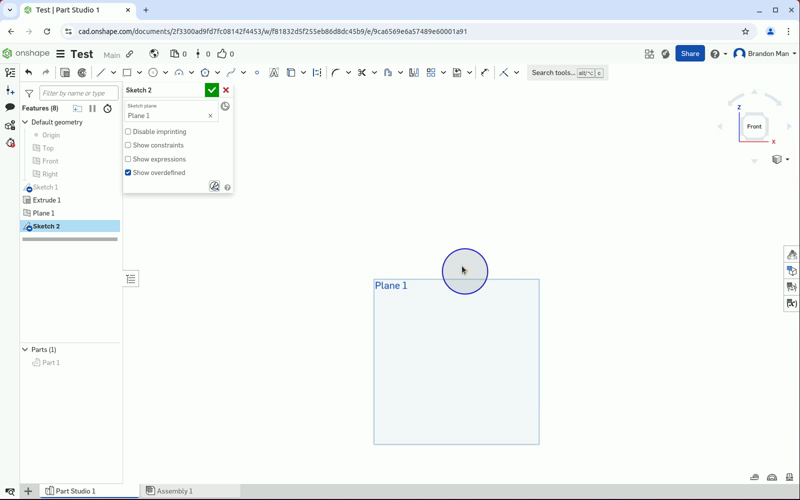
scroll(6)
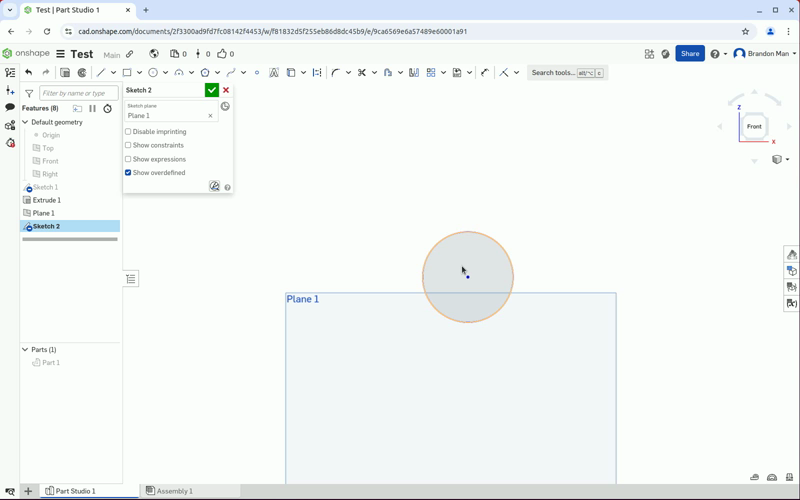
click(462, 265)
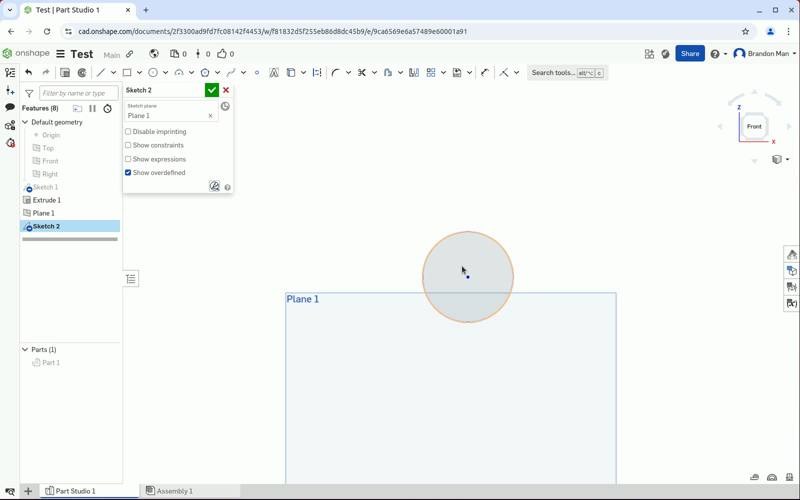
scroll(-6)
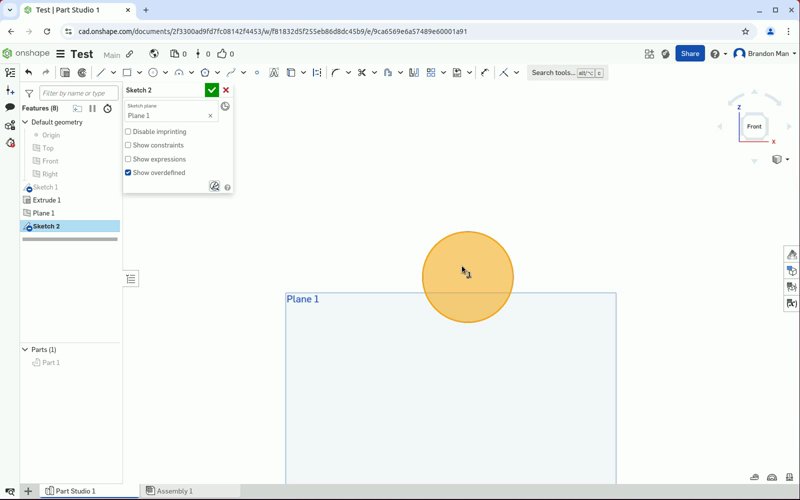
scroll(-6)
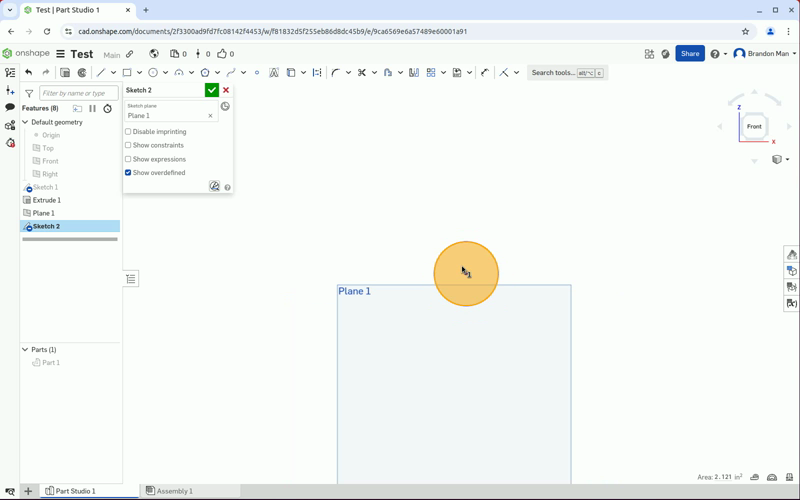
scroll(-6)
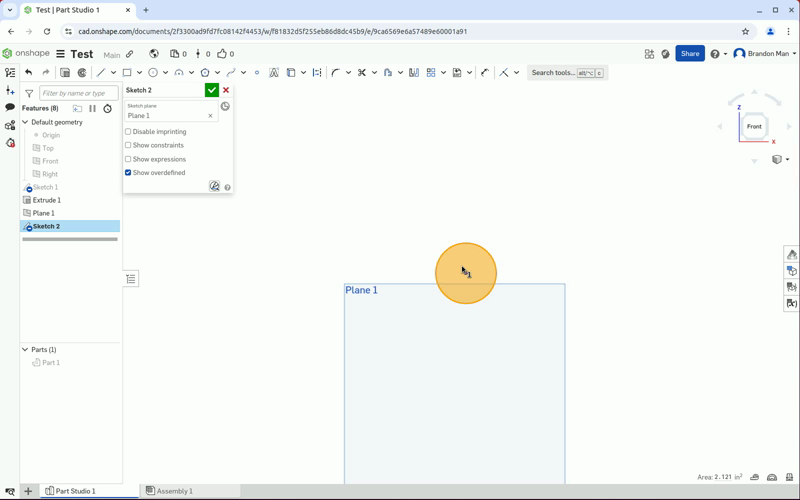
scroll(-6)
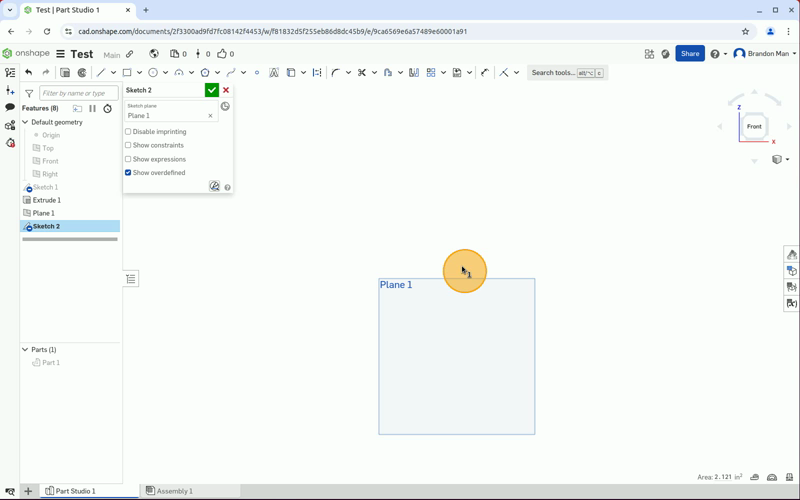
scroll(-6)
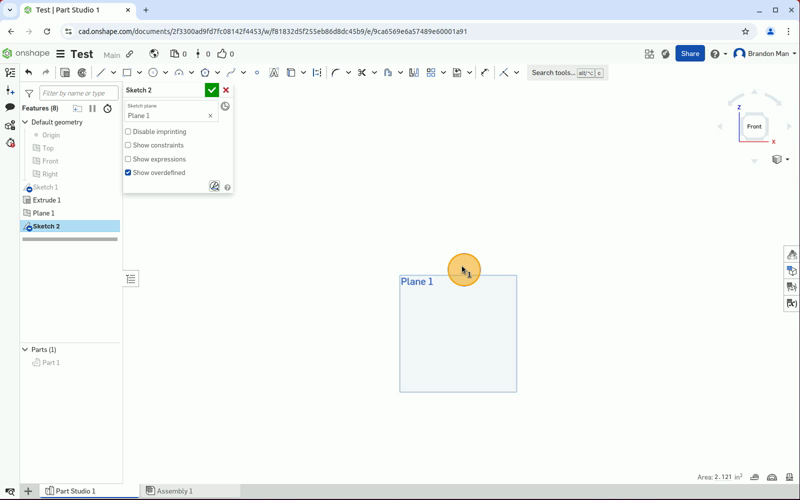
scroll(-6)
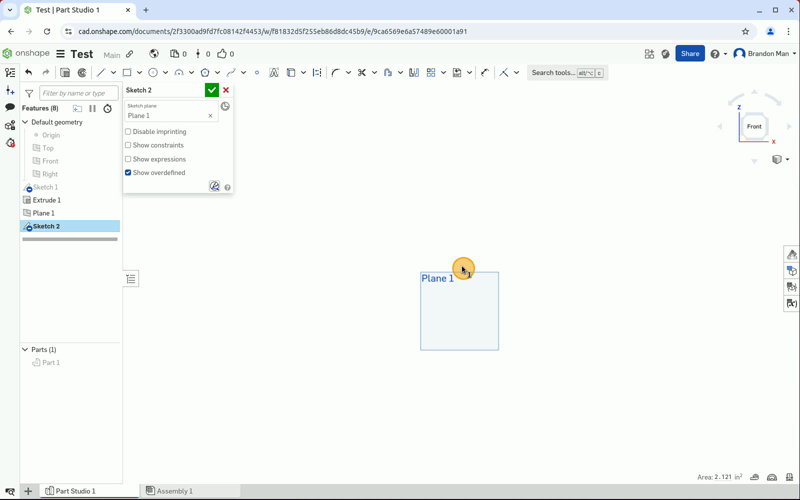
scroll(-6)
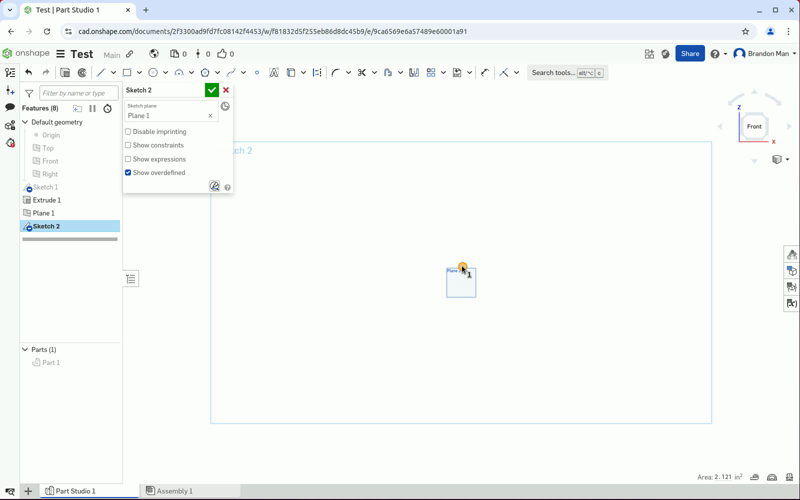
mouse_move(73, 352)
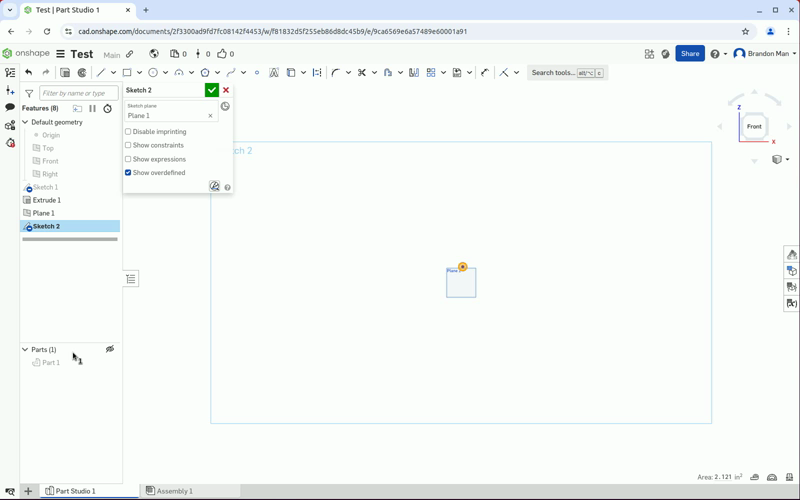
key(shift+y)
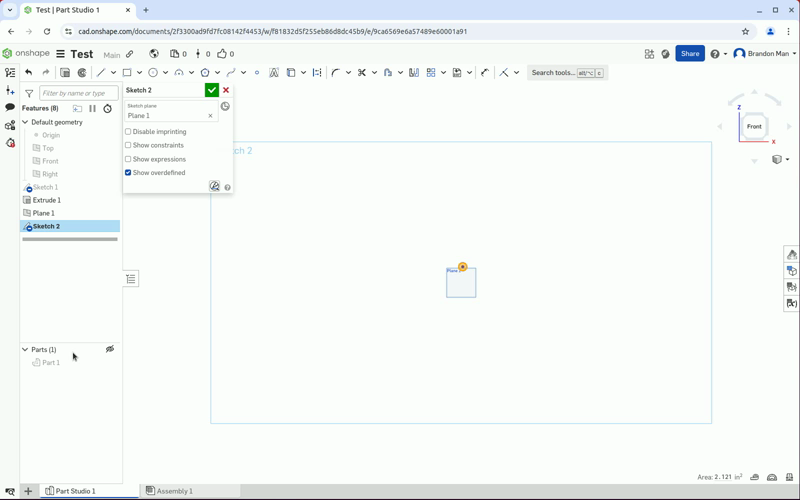
key(shift+e)
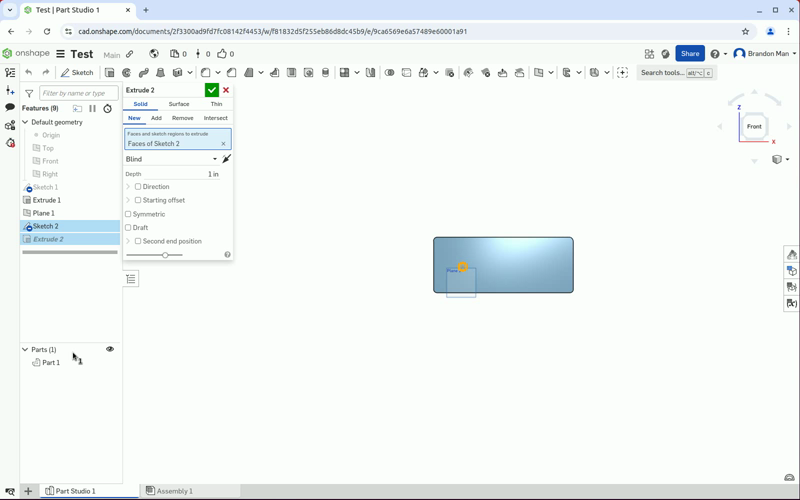
mouse_move(143, 106)
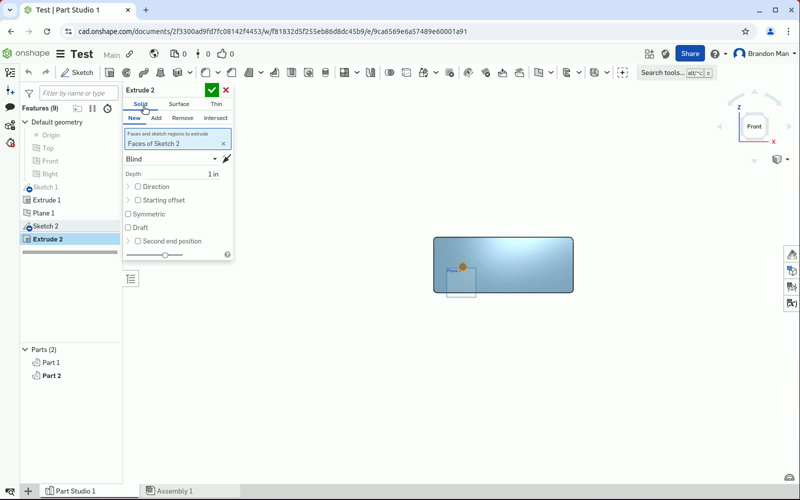
click(143, 106)
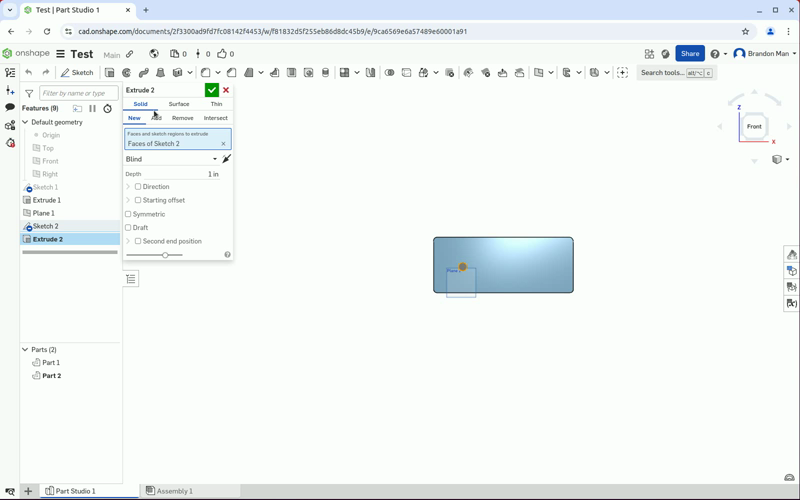
mouse_move(186, 120)
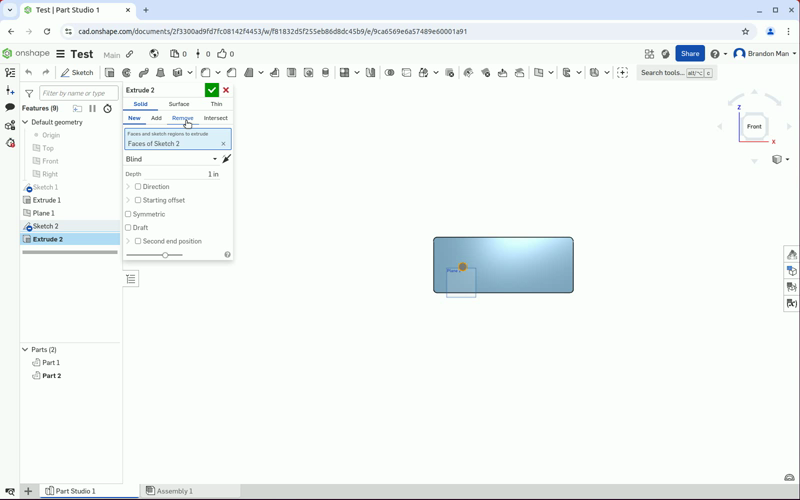
click(186, 120)
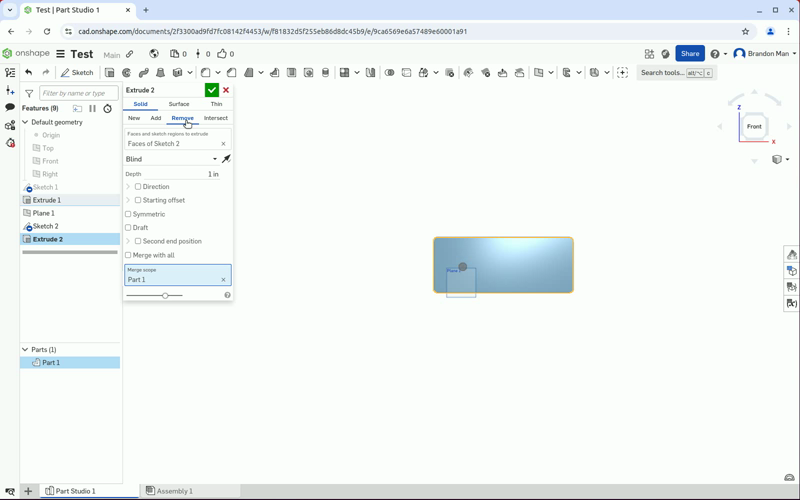
key(tab, 4)
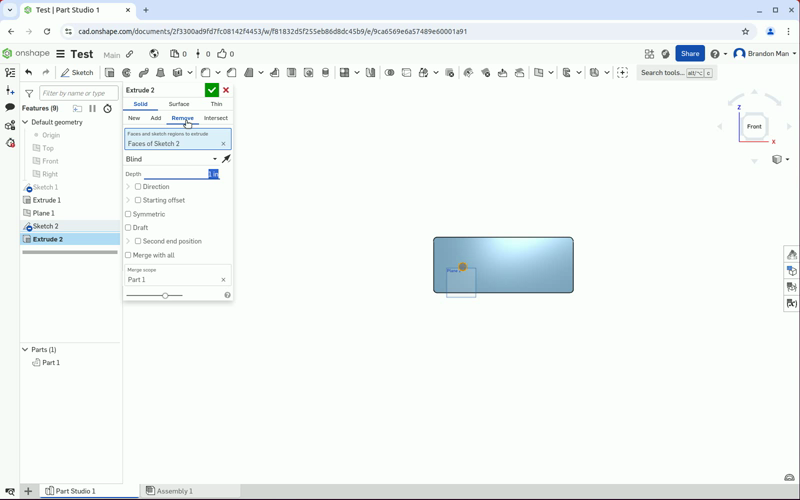
text(2.889)
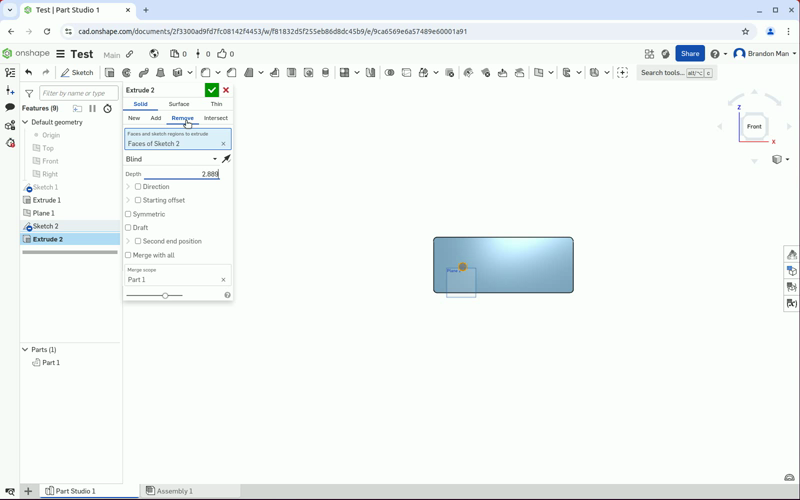
key(tab, 6)
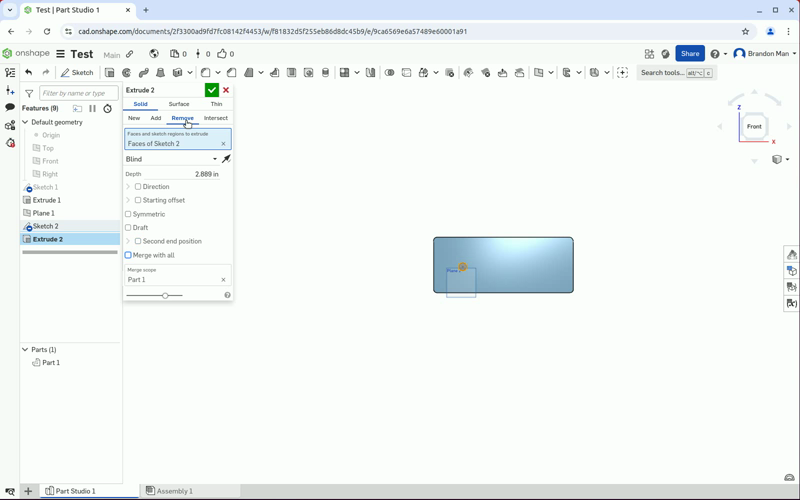
key(space)
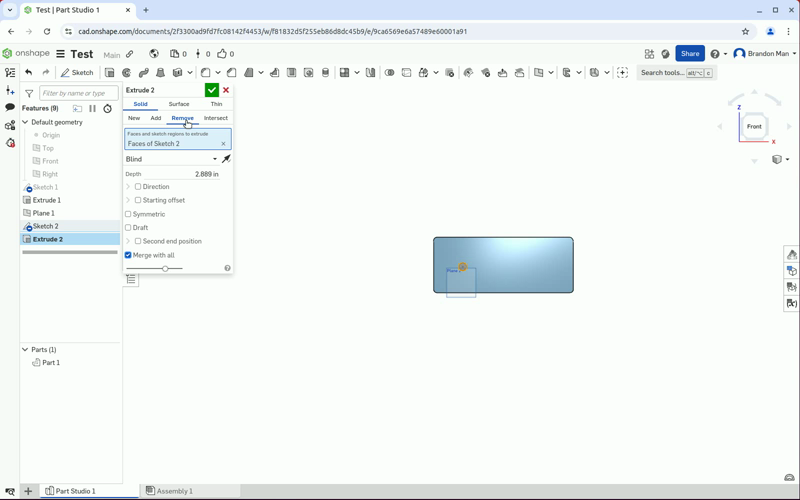
key(enter)
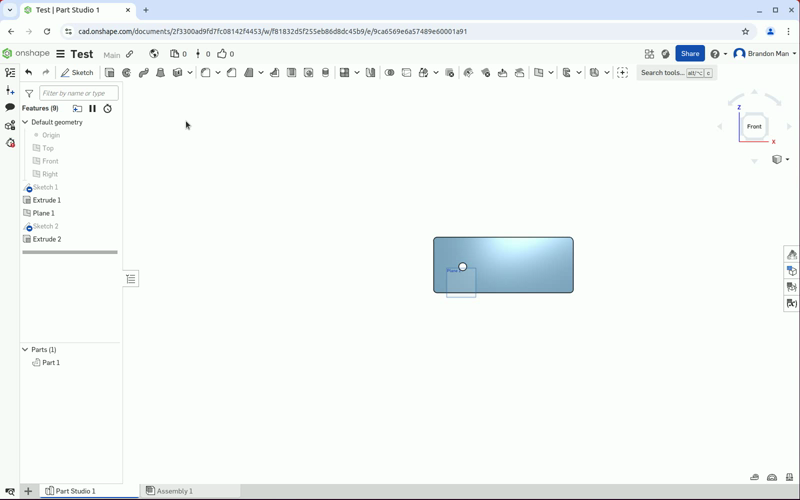
key(shift+h)
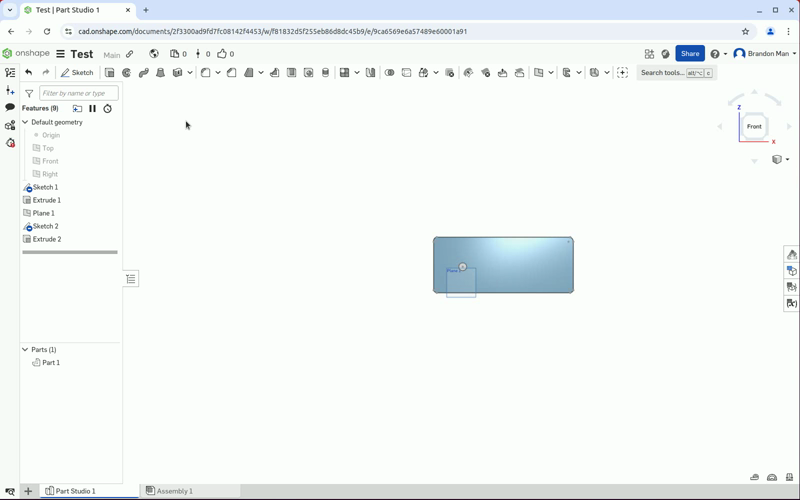
key(shift+h)
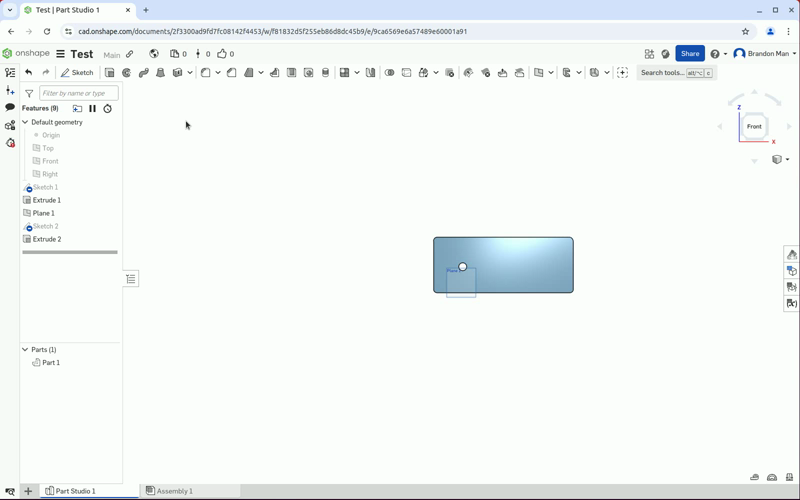
mouse_move(73, 189)
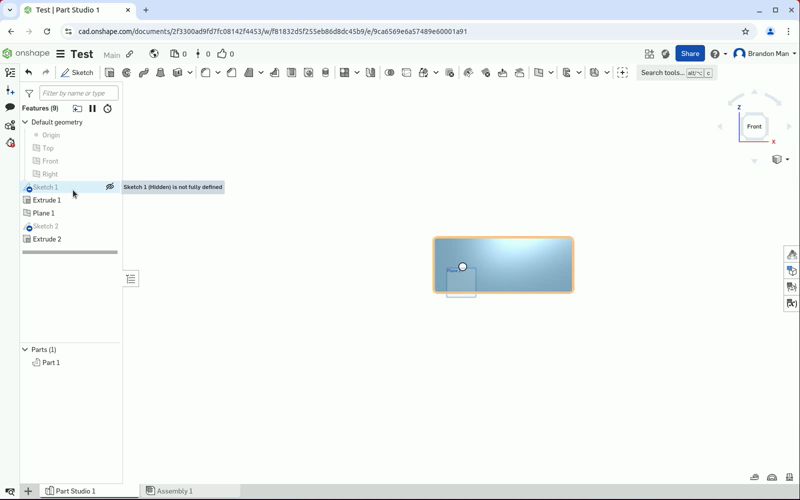
click(73, 189)
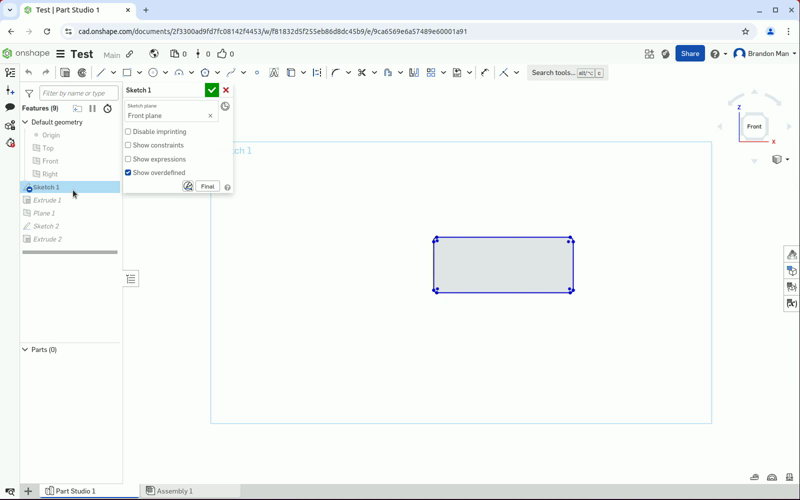
mouse_move(229, 92)
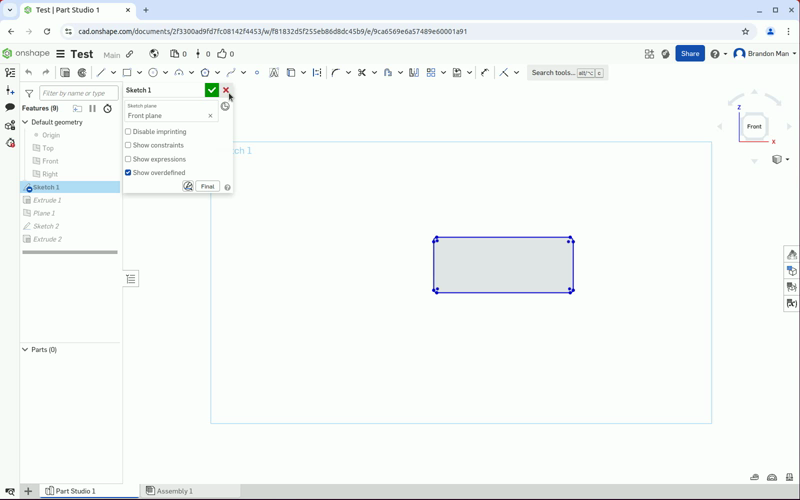
click(229, 92)
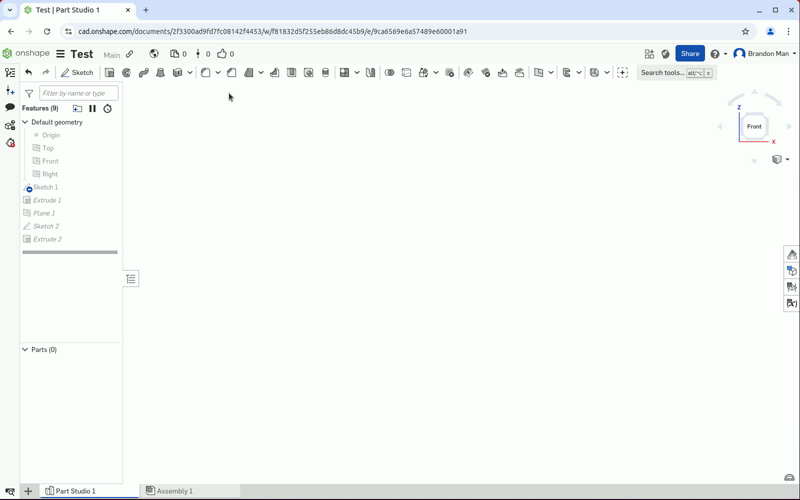
key(shift+s)
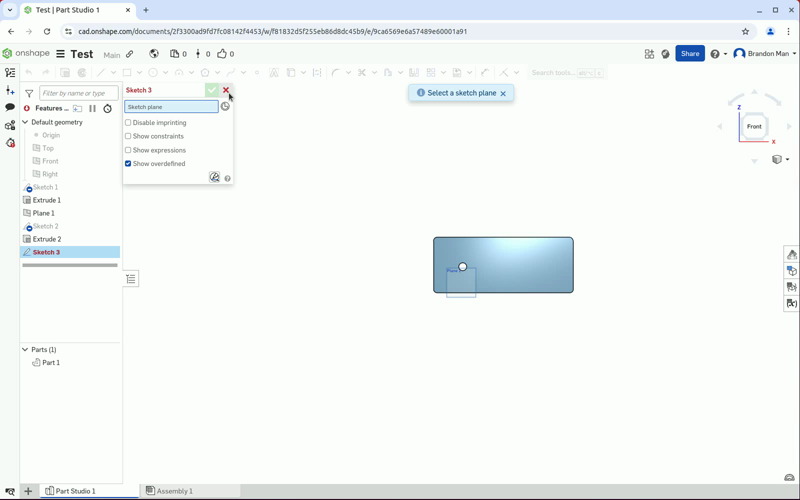
mouse_move(73, 215)
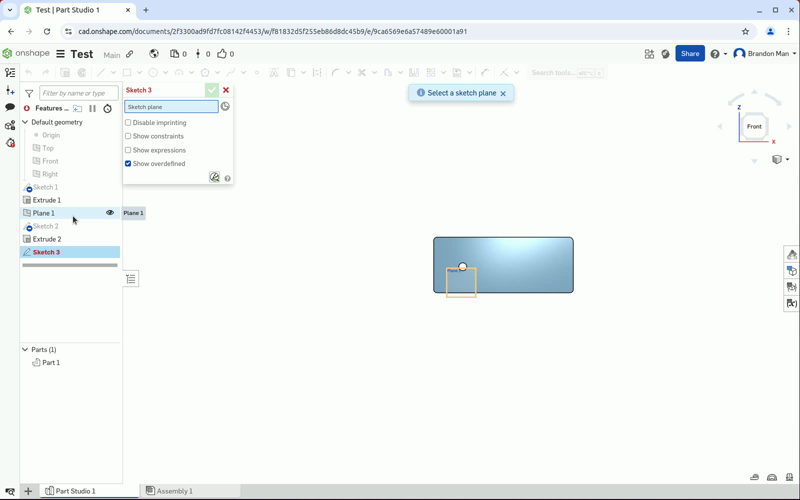
click(73, 215)
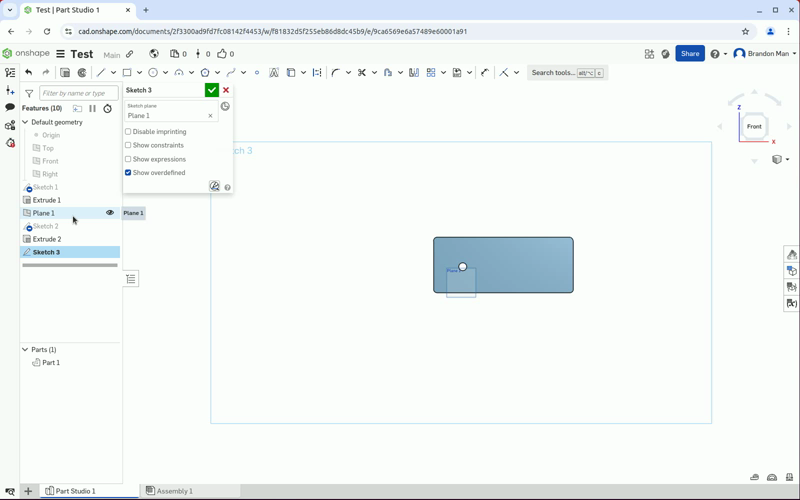
mouse_move(73, 352)
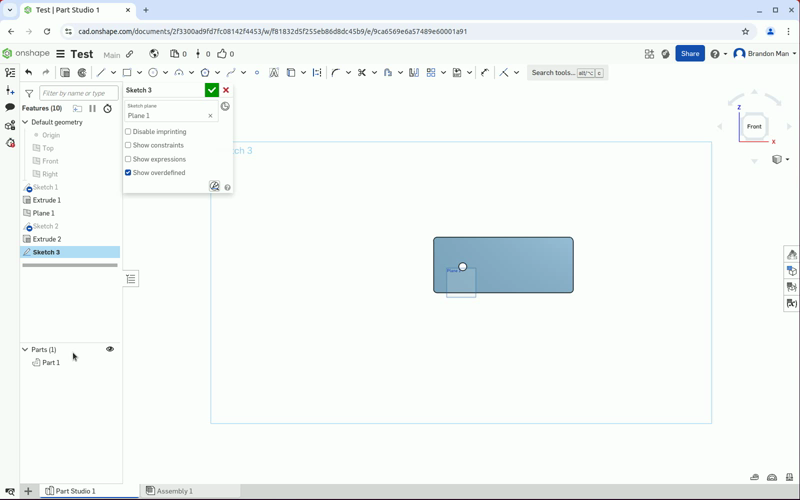
key(y)
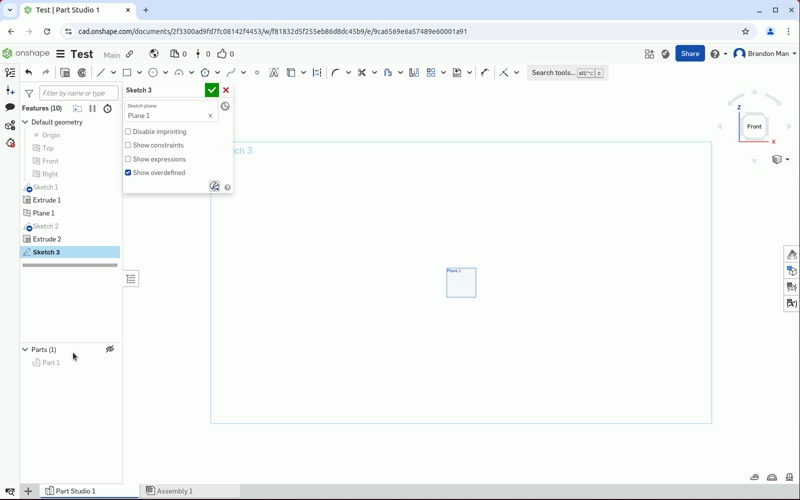
key(c)
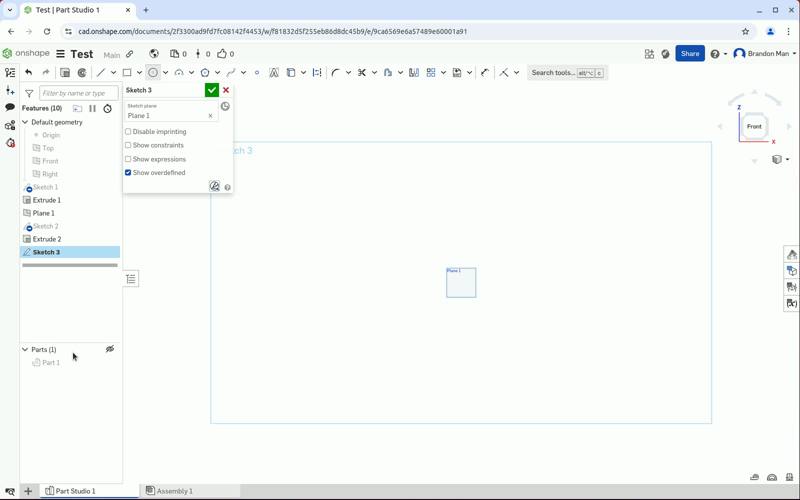
key_down(shift)
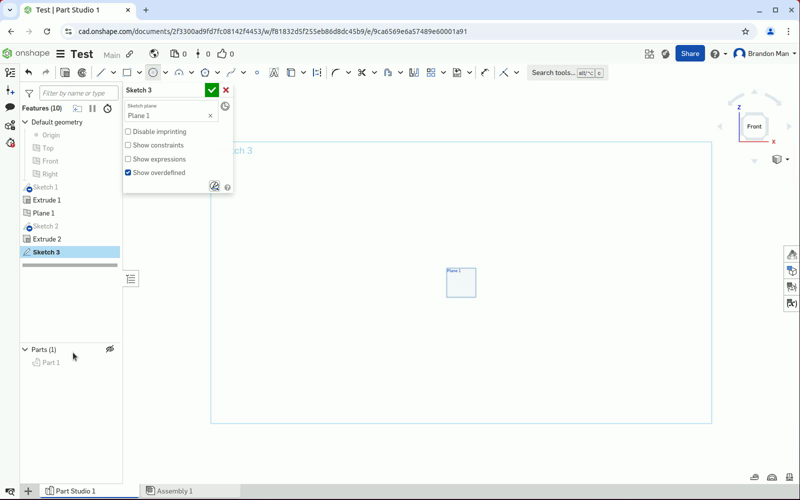
mouse_move(545, 266)
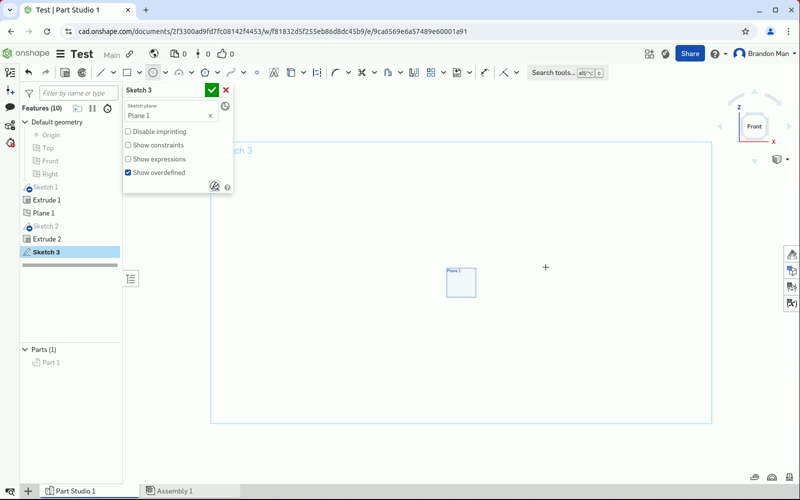
click(545, 266)
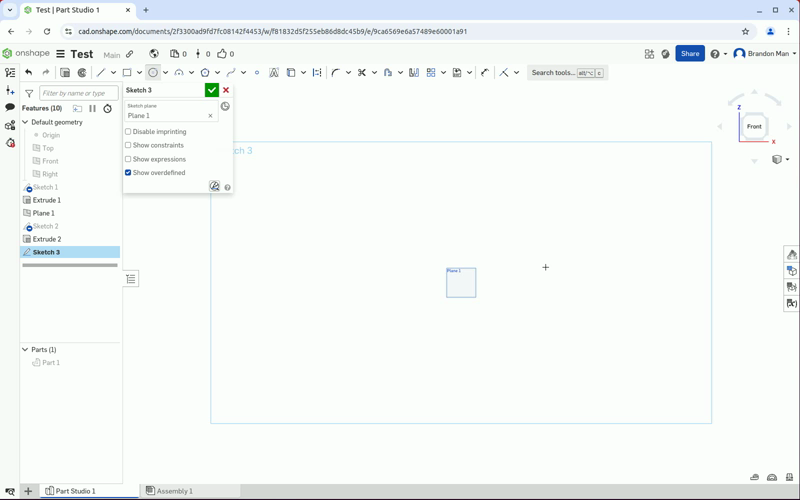
key_up(shift)
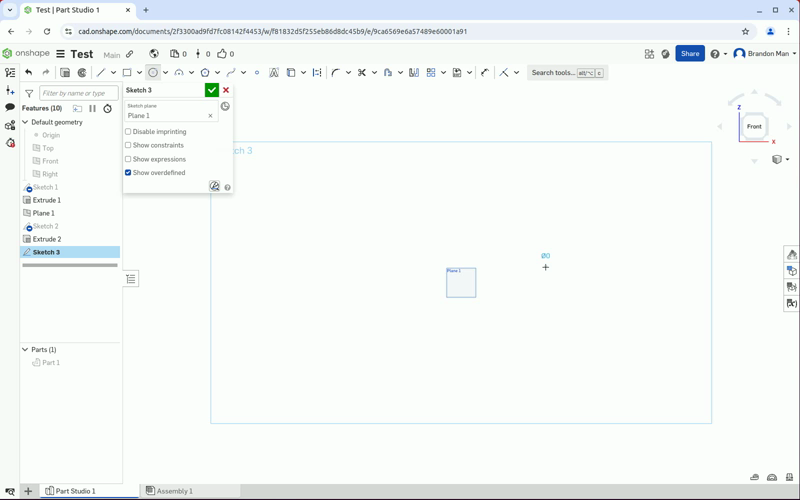
mouse_move(549, 266)
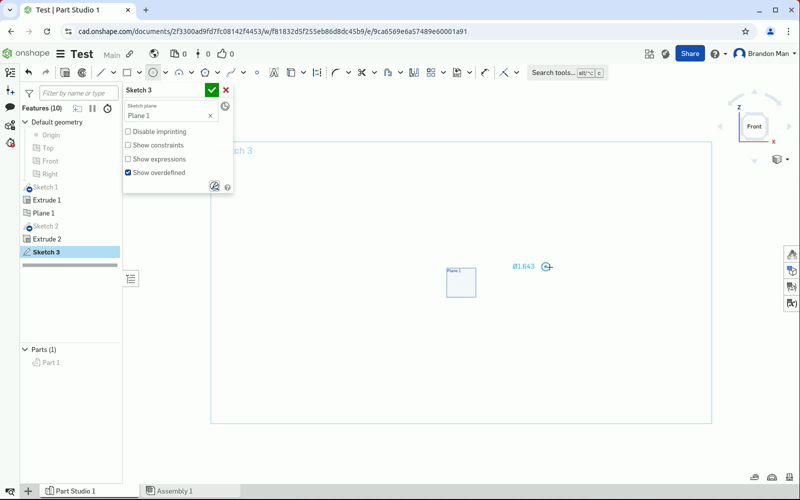
click(549, 266)
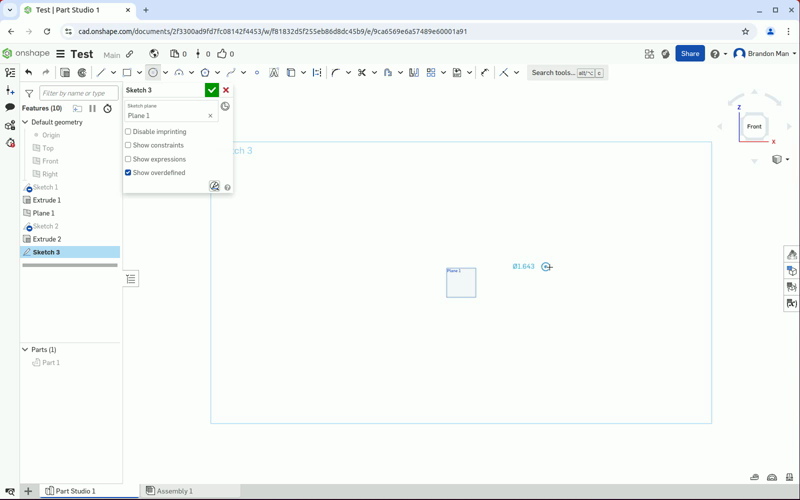
key(esc)
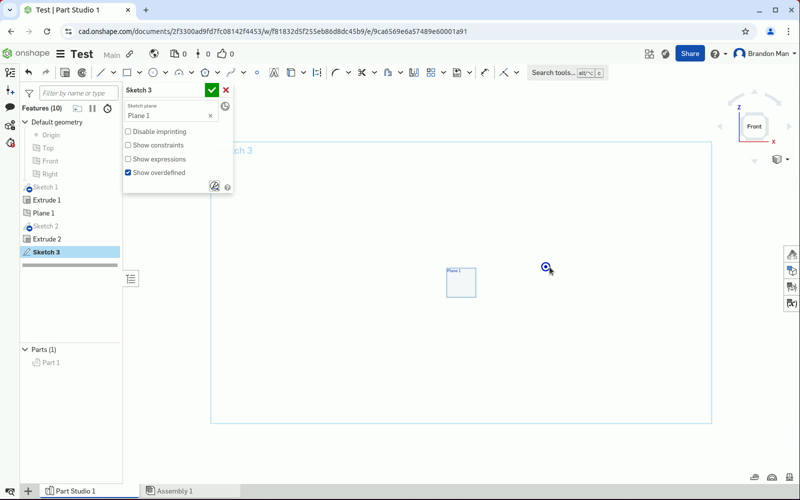
mouse_move(544, 263)
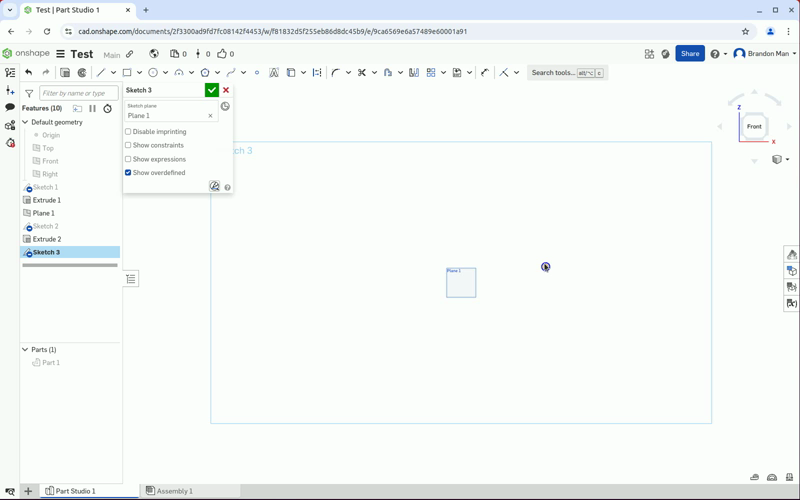
scroll(6)
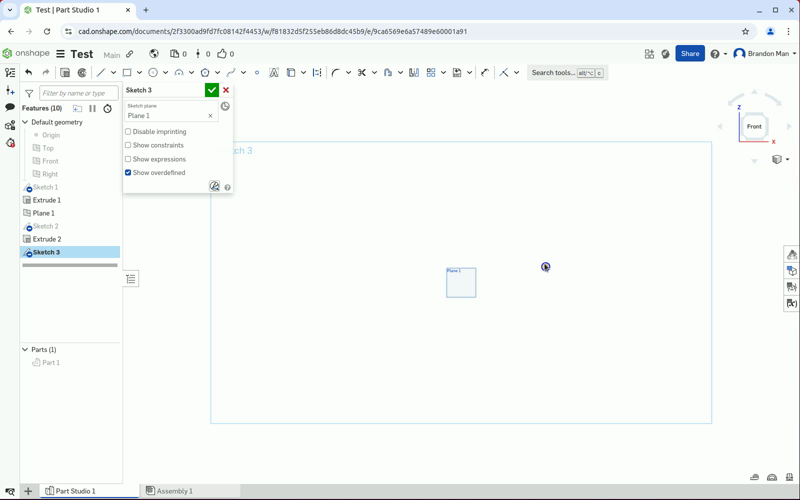
scroll(6)
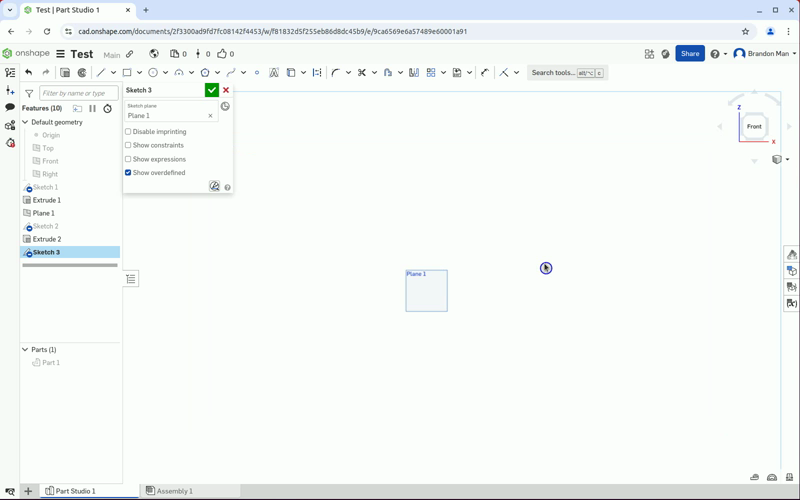
scroll(6)
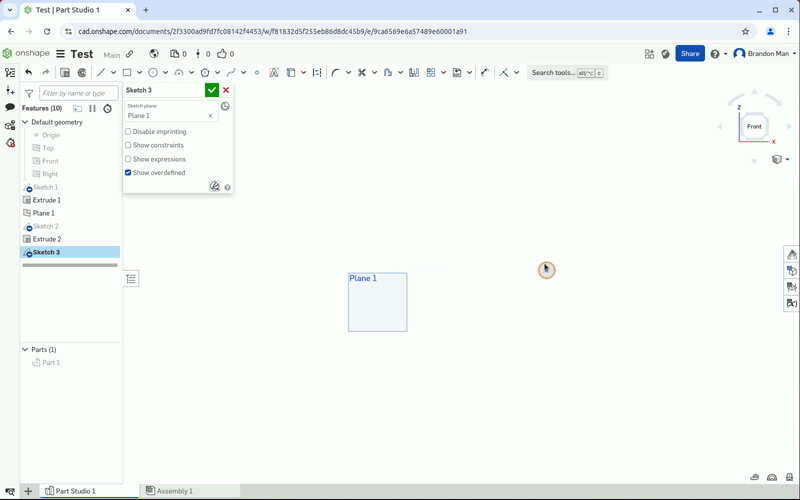
scroll(6)
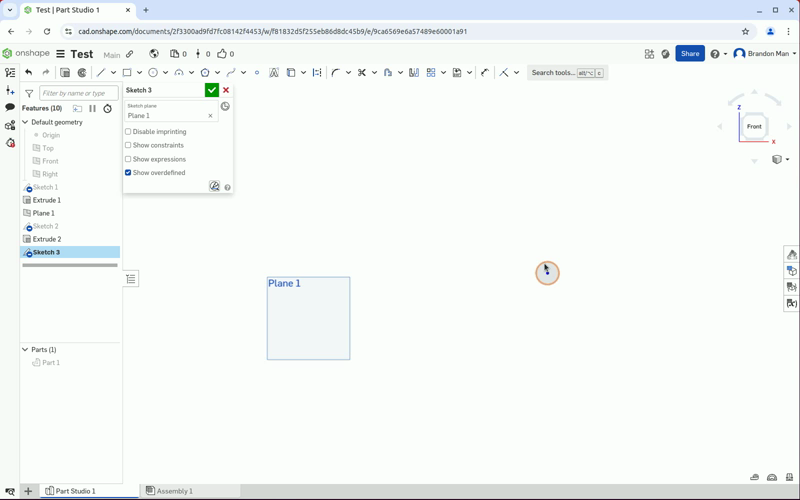
scroll(6)
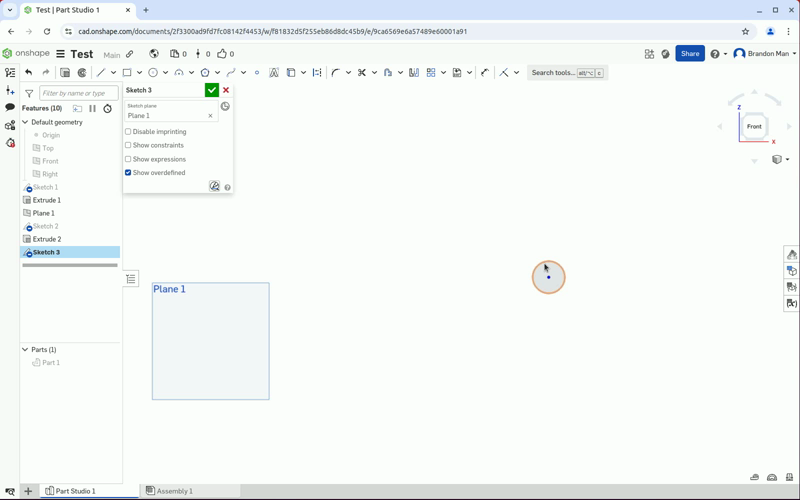
scroll(6)
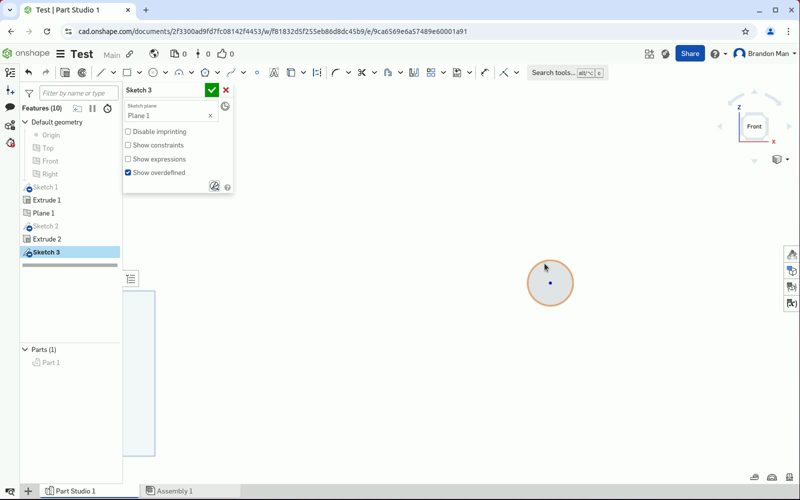
scroll(6)
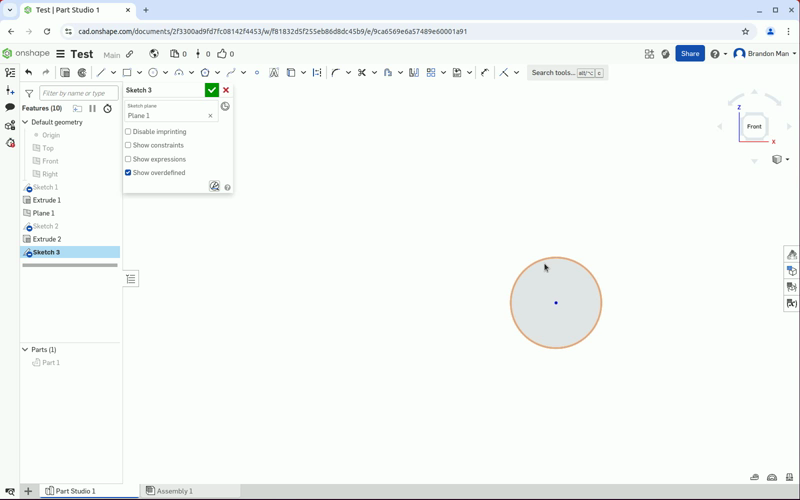
click(544, 263)
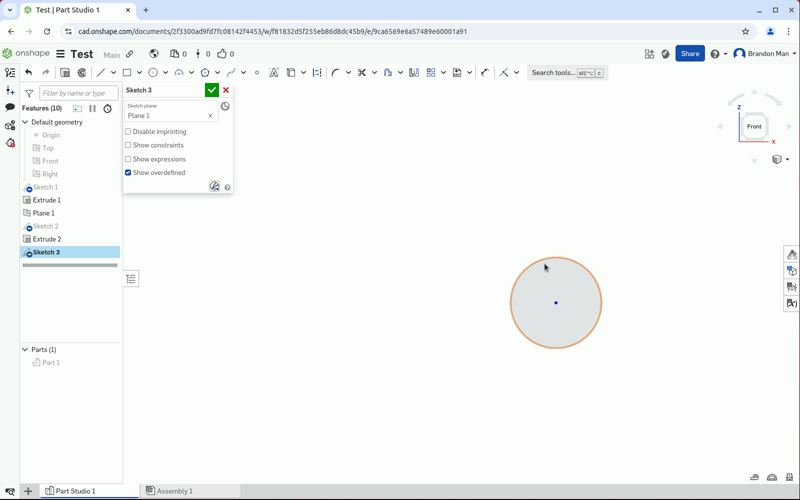
scroll(-6)
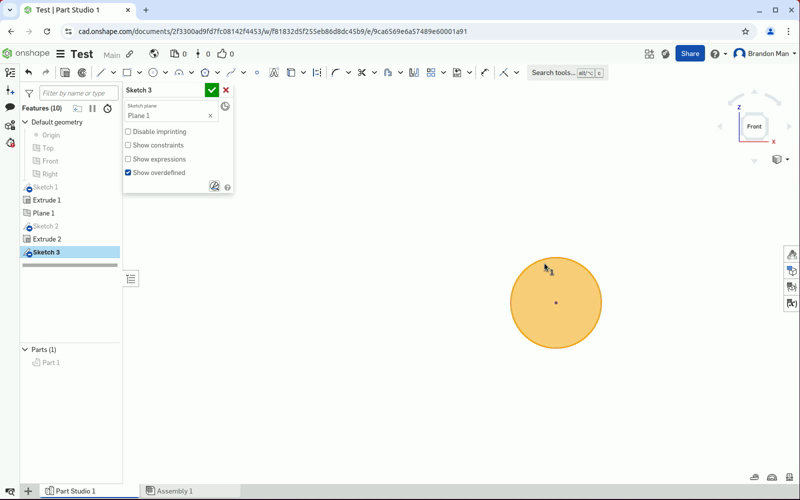
scroll(-6)
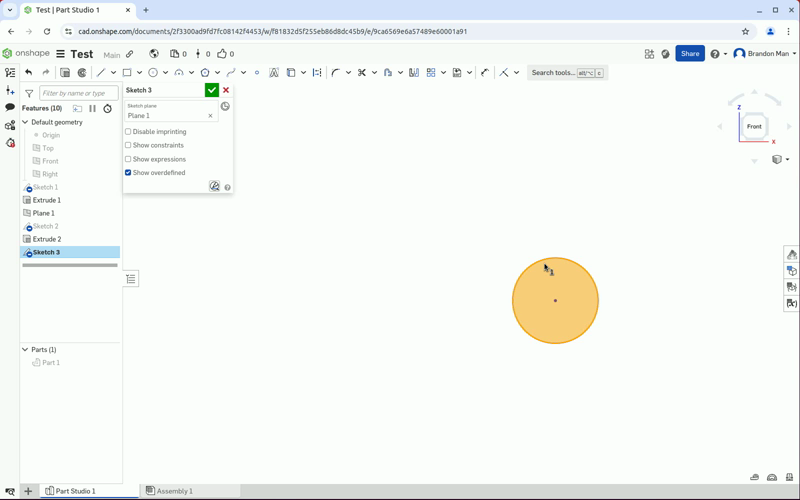
scroll(-6)
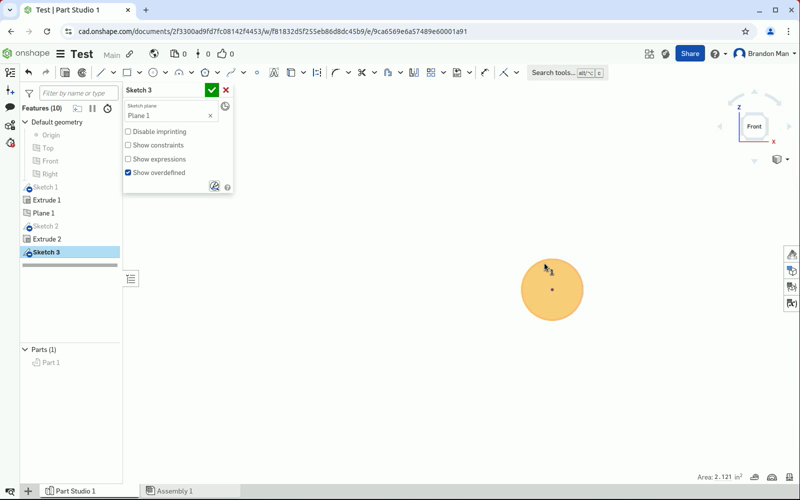
scroll(-6)
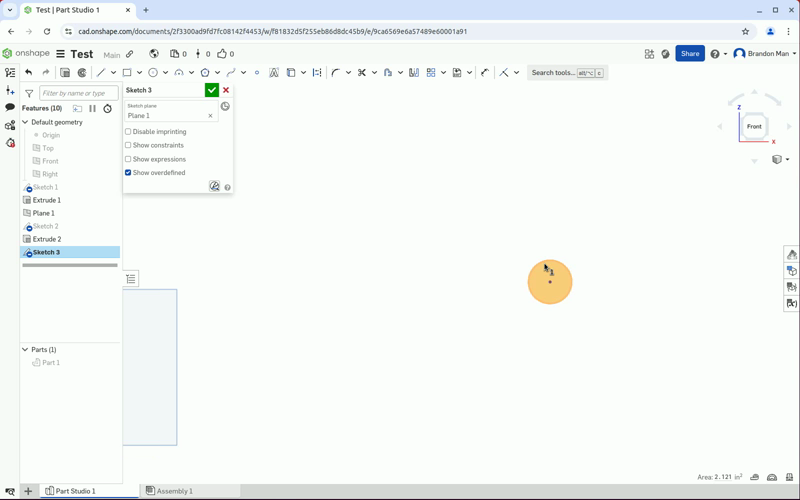
scroll(-6)
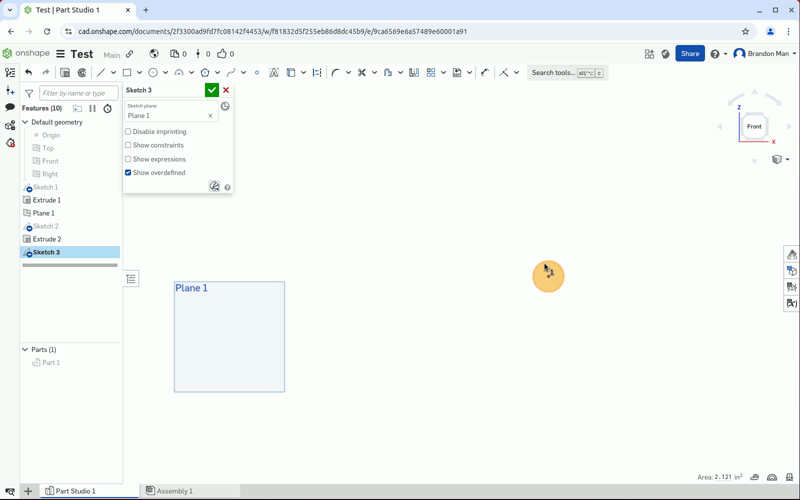
scroll(-6)
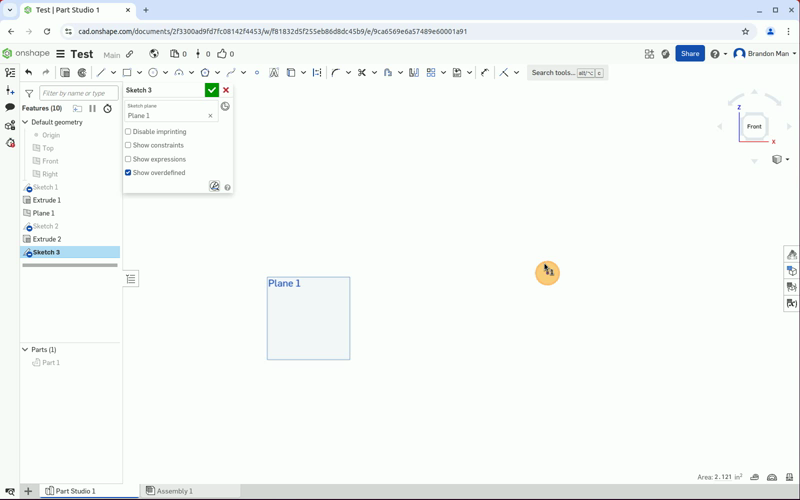
scroll(-6)
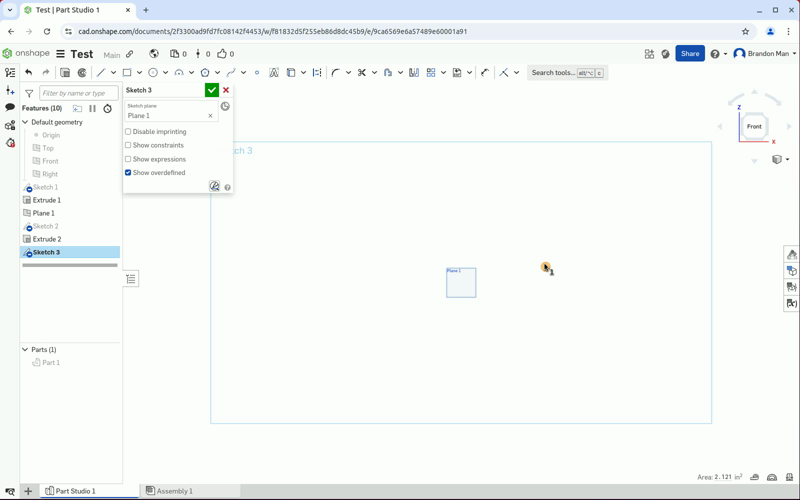
mouse_move(73, 352)
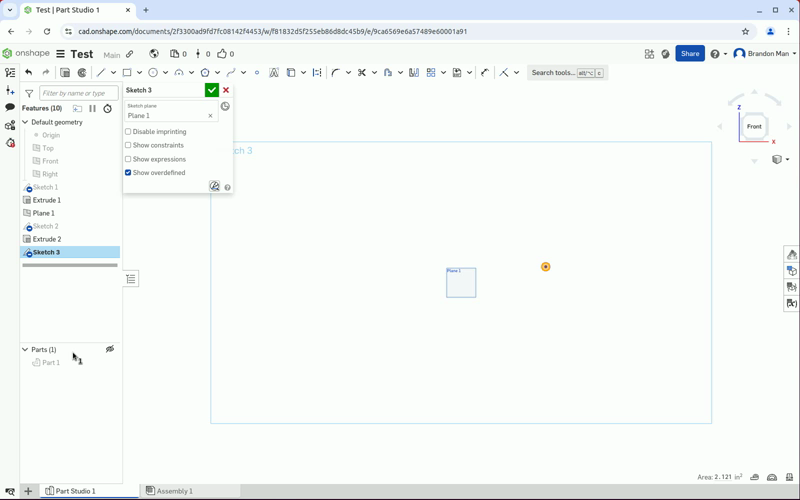
key(shift+y)
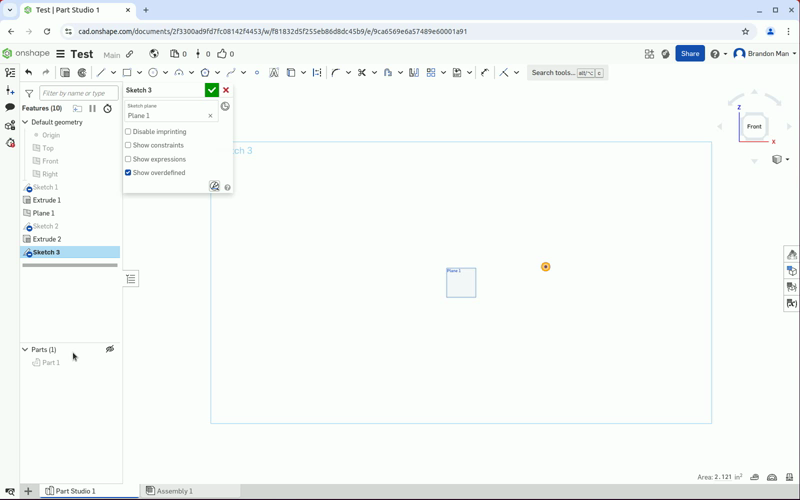
key(shift+e)
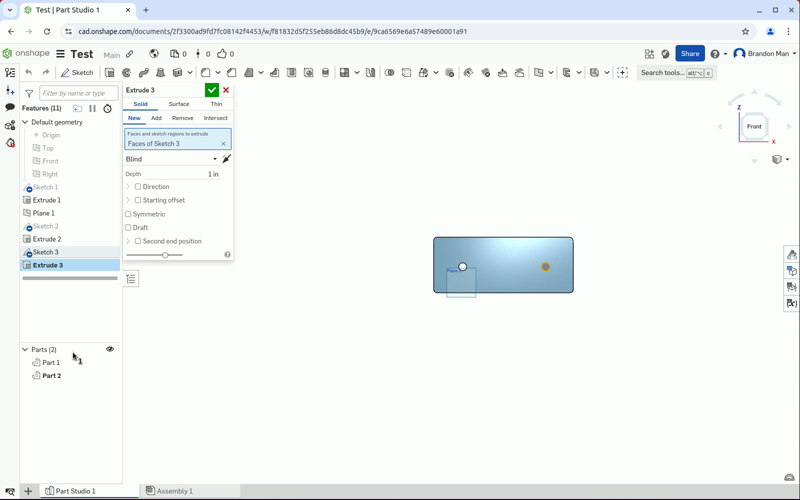
mouse_move(143, 106)
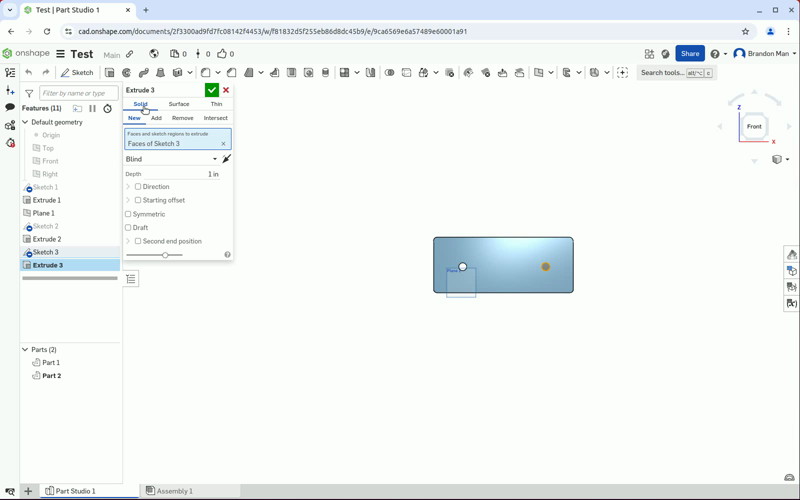
click(143, 106)
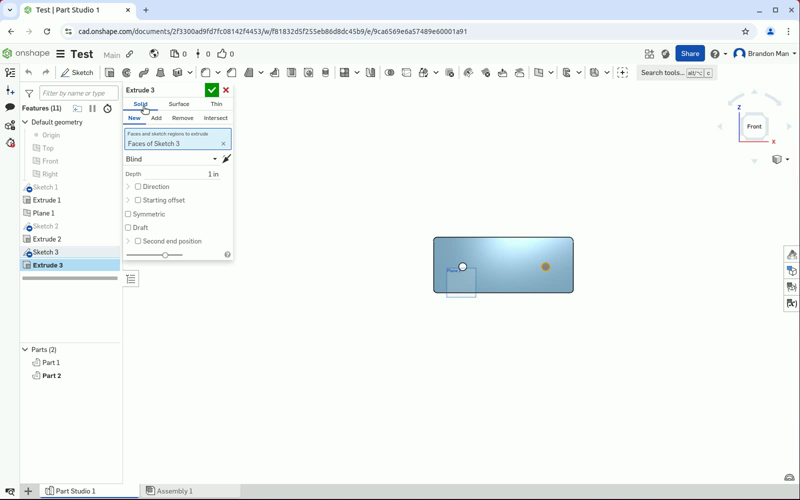
mouse_move(186, 120)
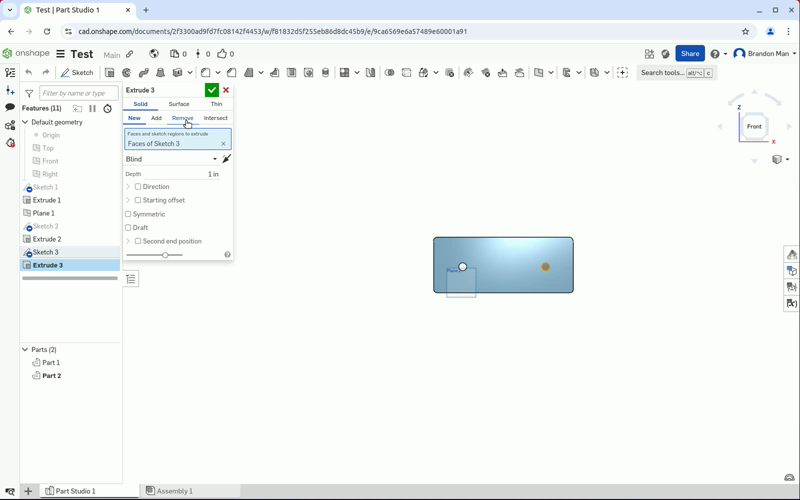
click(186, 120)
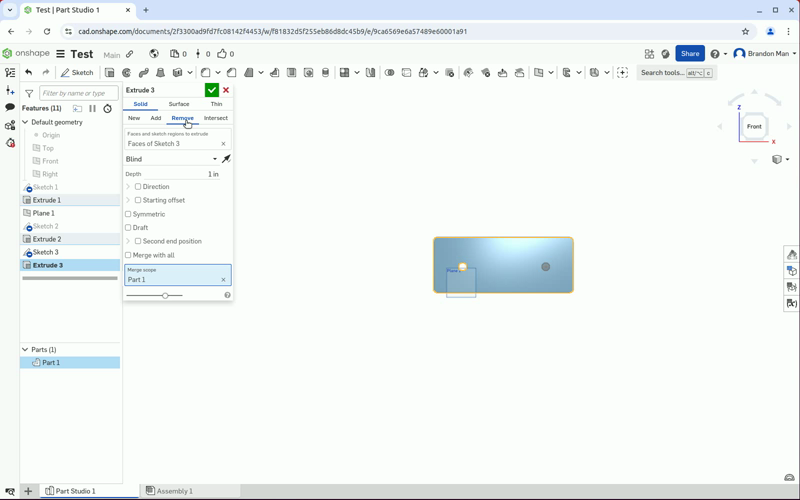
key(tab, 4)
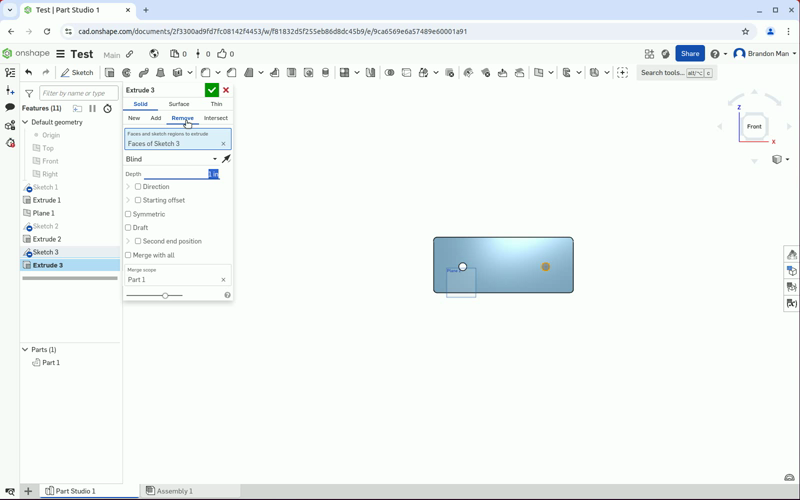
text(2.889)
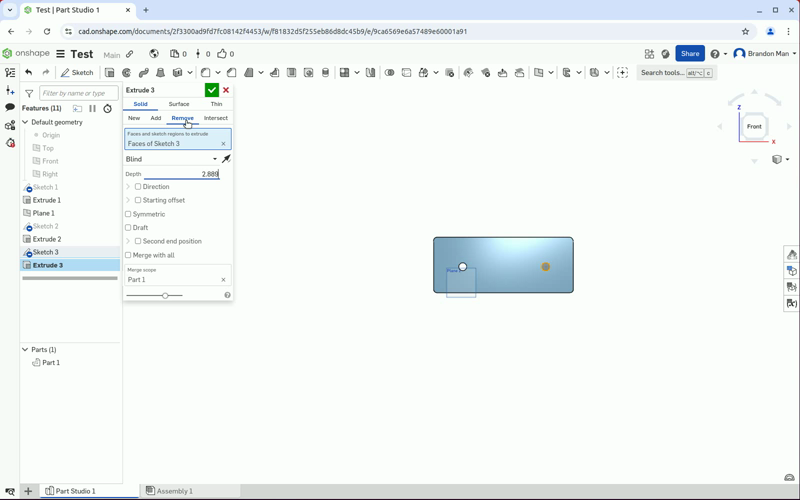
key(tab, 6)
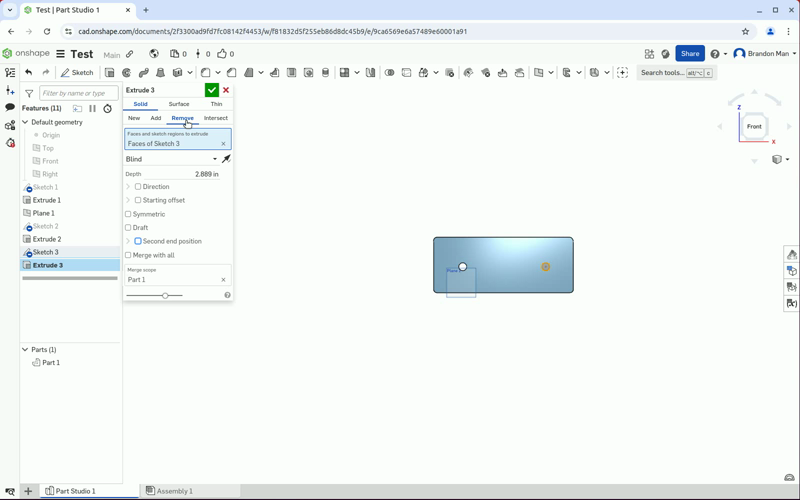
key(space)
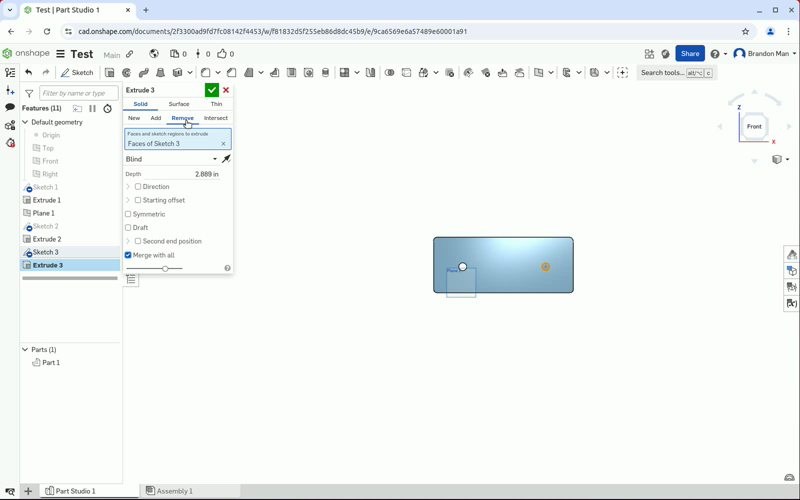
key(enter)
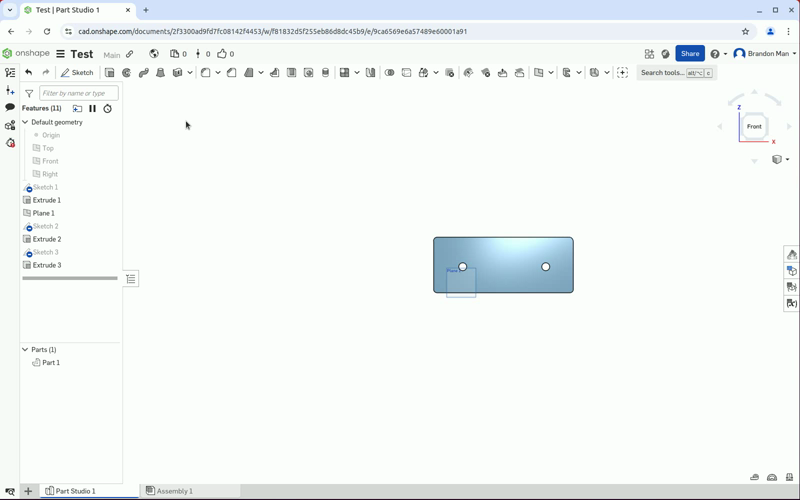
key(shift+h)
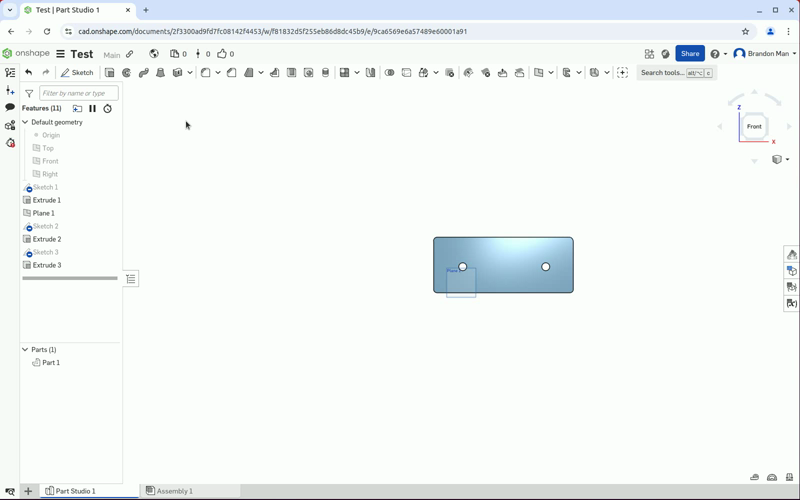
key(shift+h)
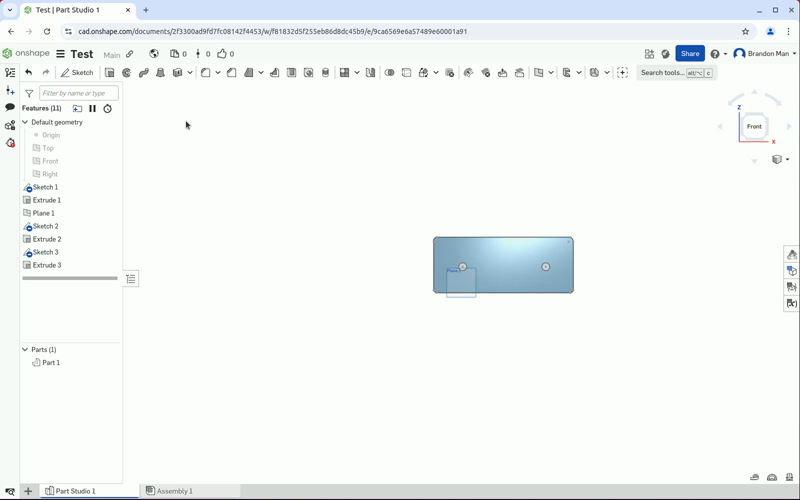
key(shift+7)
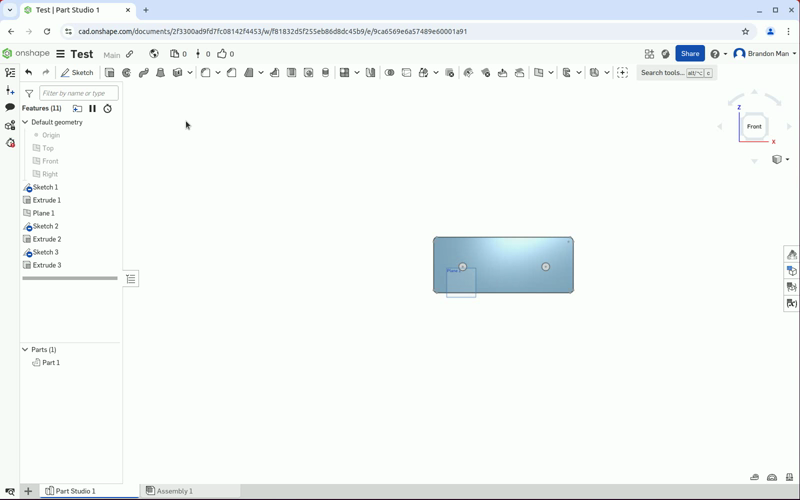
key(left, 2)
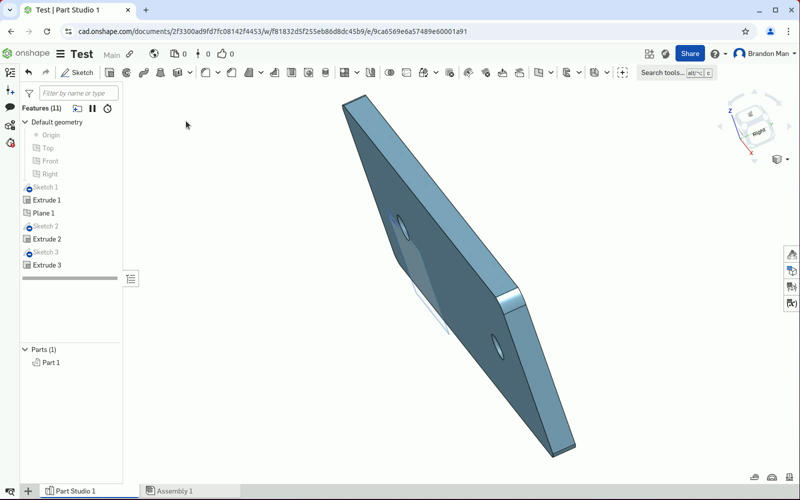
key(down, 2)
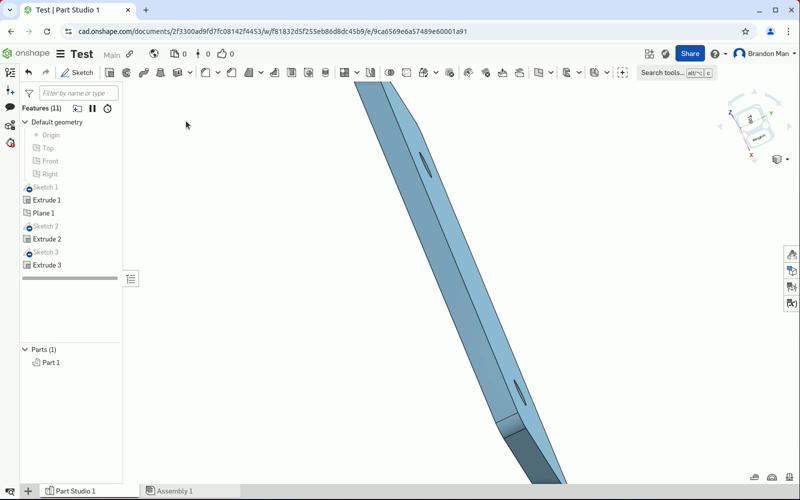
key(up, 2)
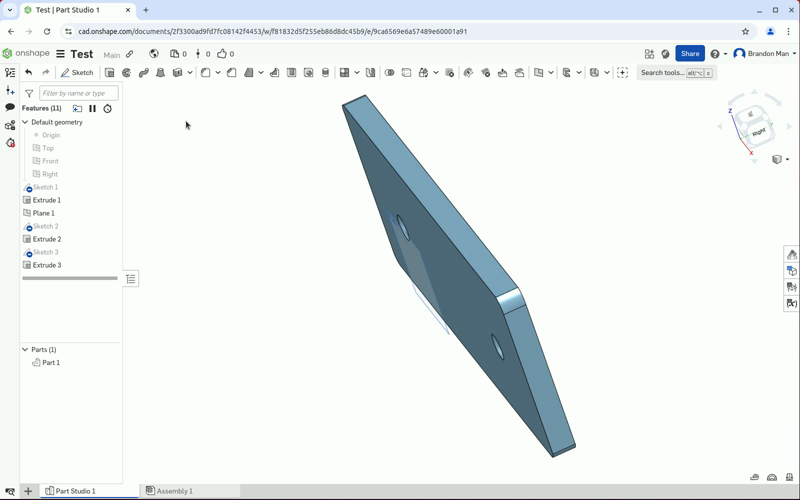
key(right, 2)
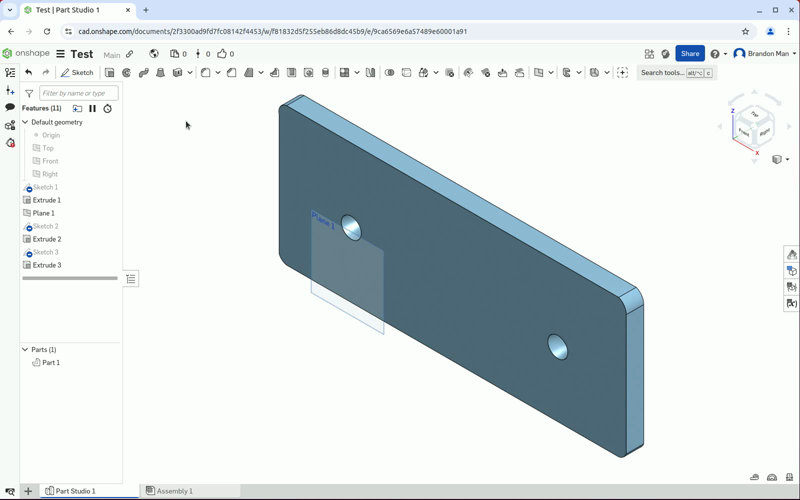
mouse_move(73, 189)
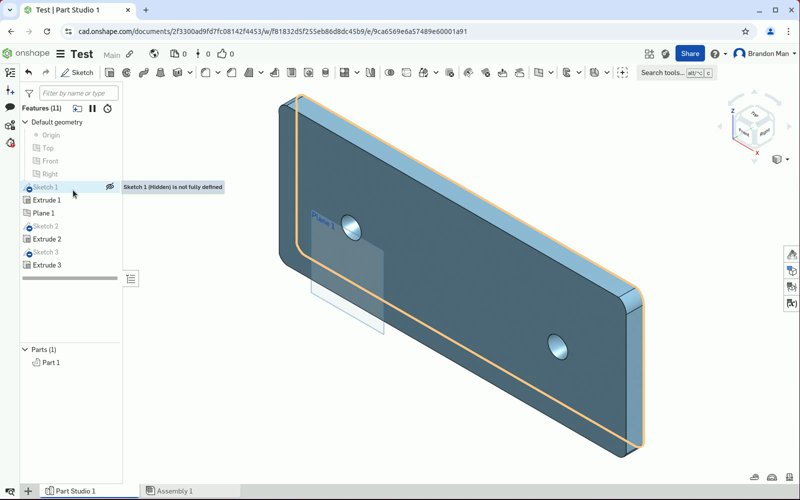
click(73, 189)